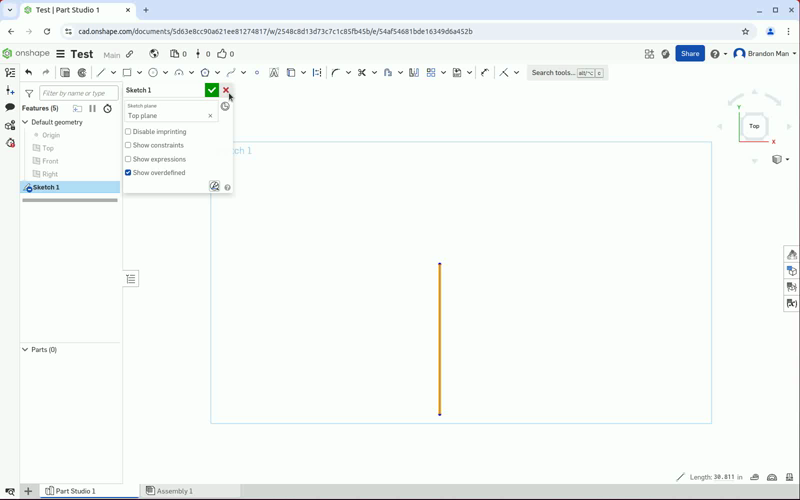
key(shift+h)
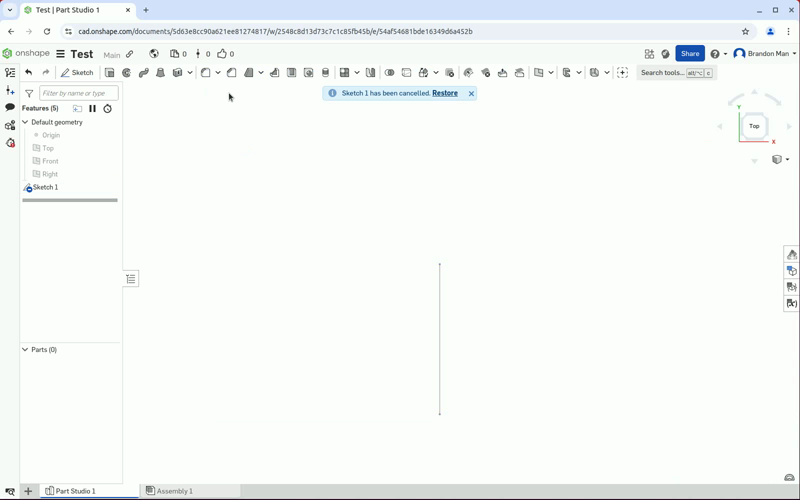
key(shift+s)
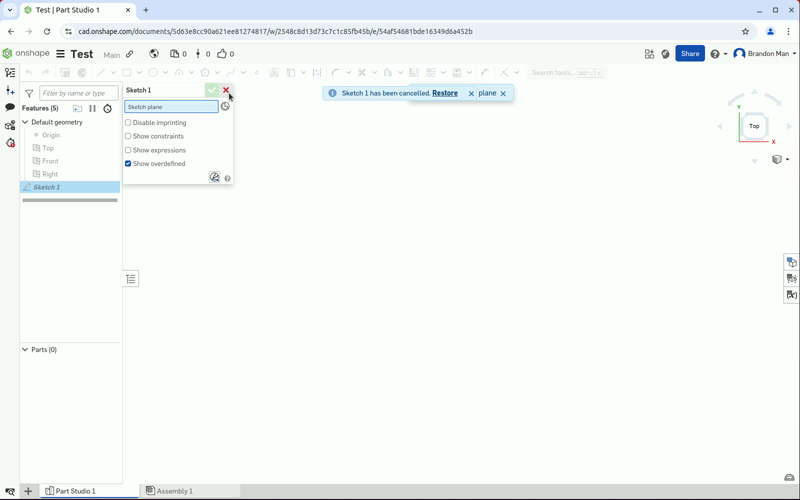
mouse_move(73, 150)
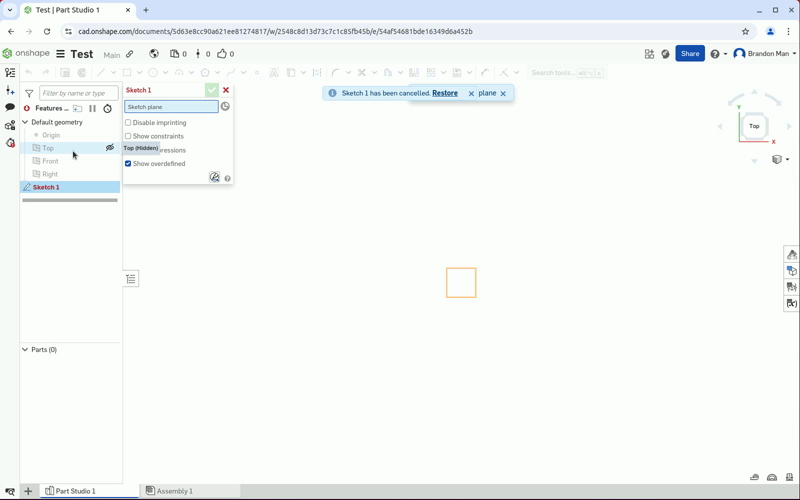
click(73, 150)
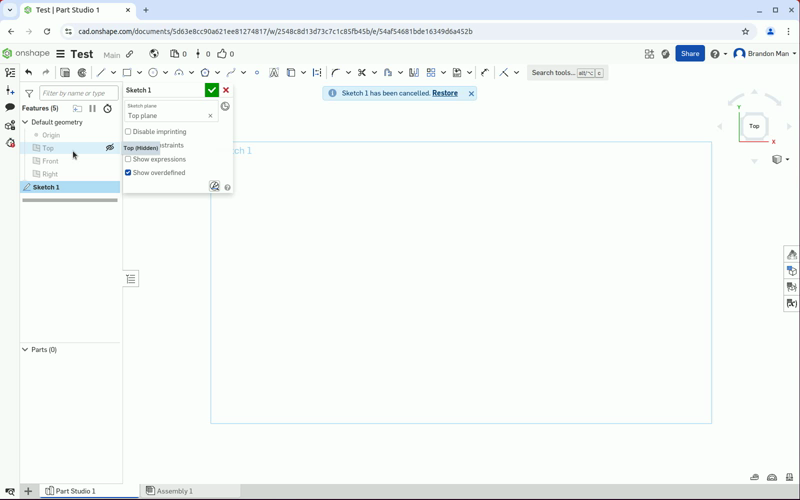
mouse_move(73, 352)
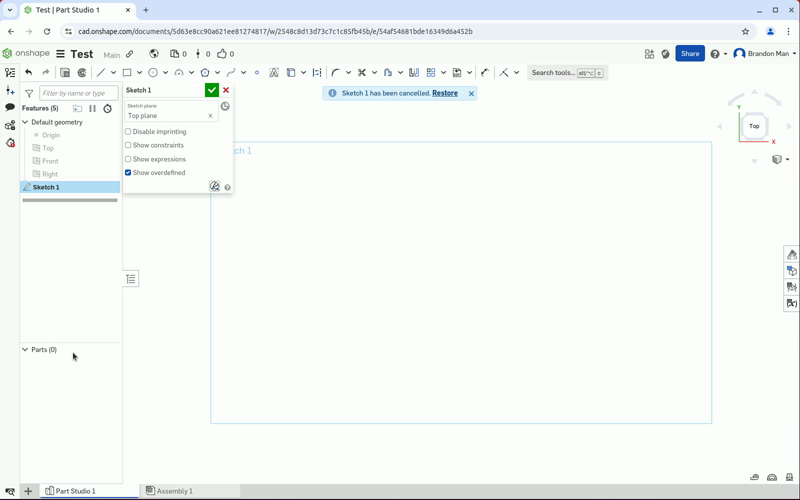
key(y)
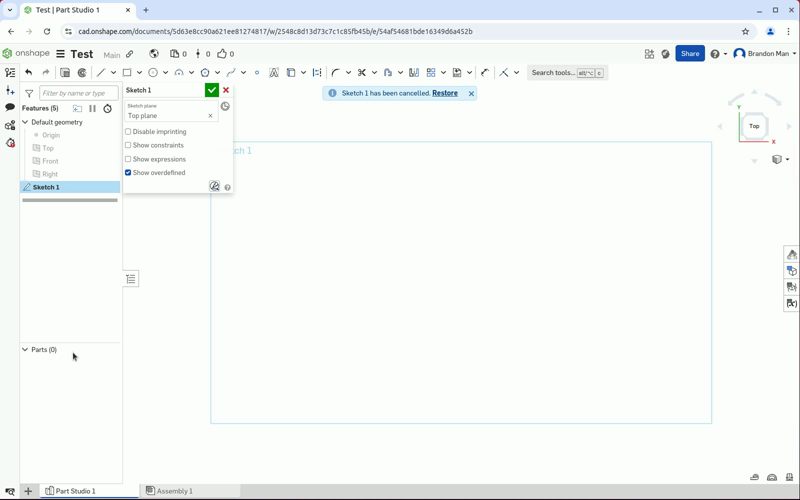
key(l)
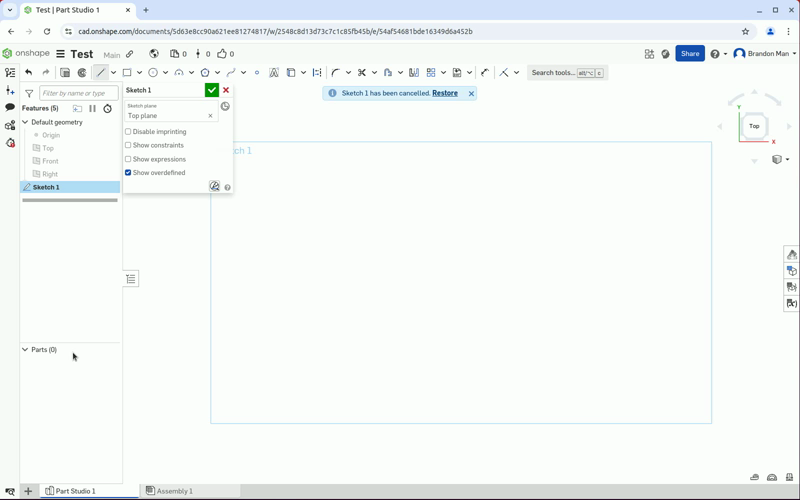
key_down(shift)
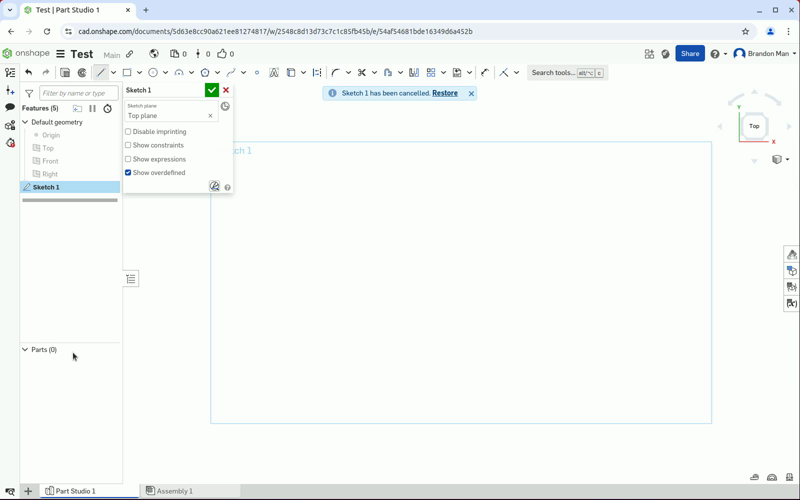
mouse_move(463, 284)
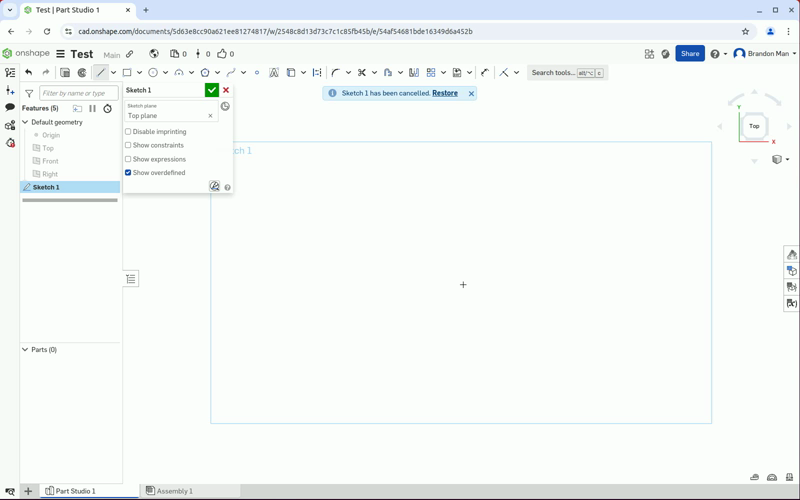
click(463, 284)
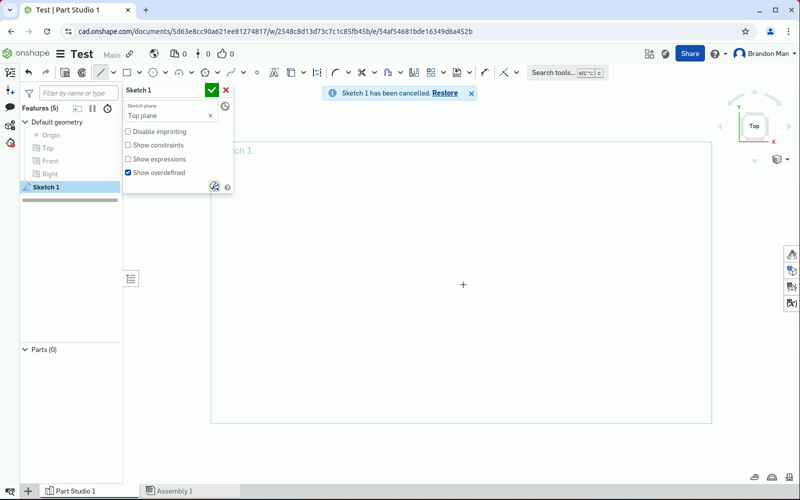
key_up(shift)
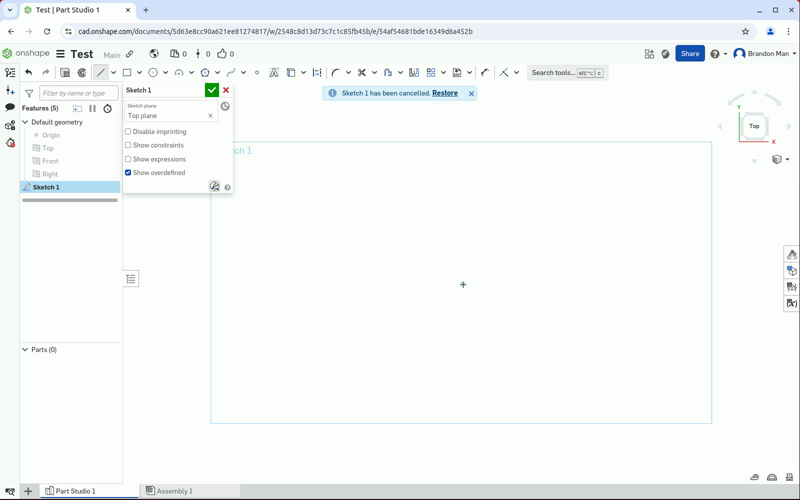
key_down(shift)
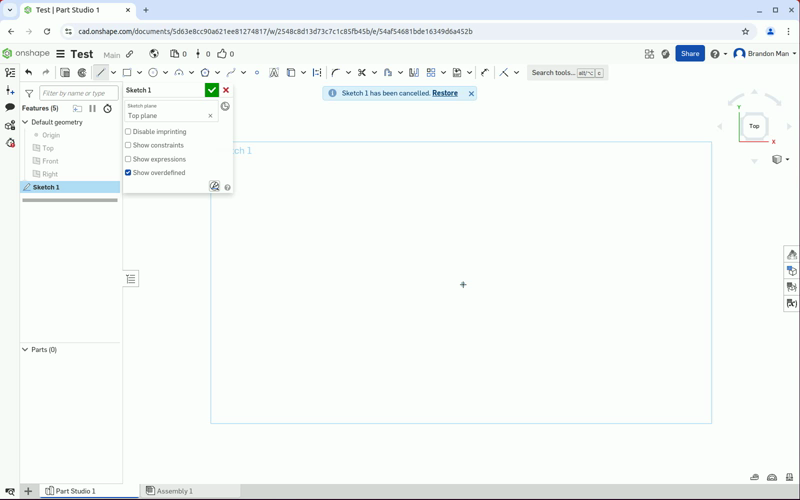
mouse_move(493, 284)
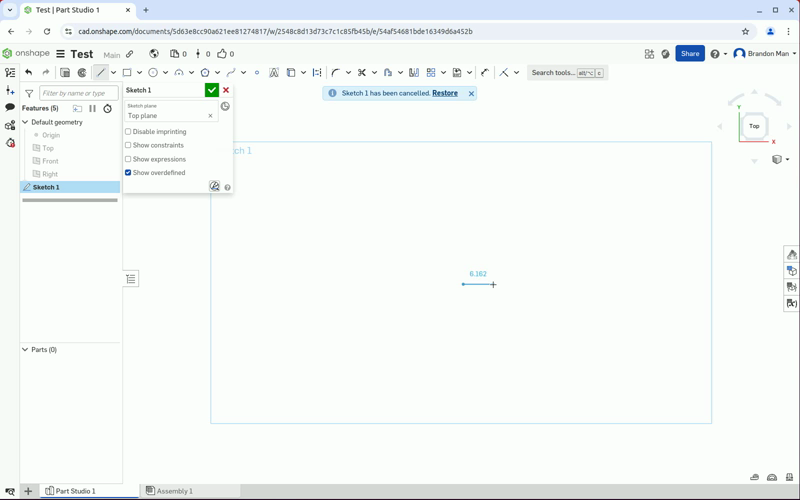
mouse_move(464, 285)
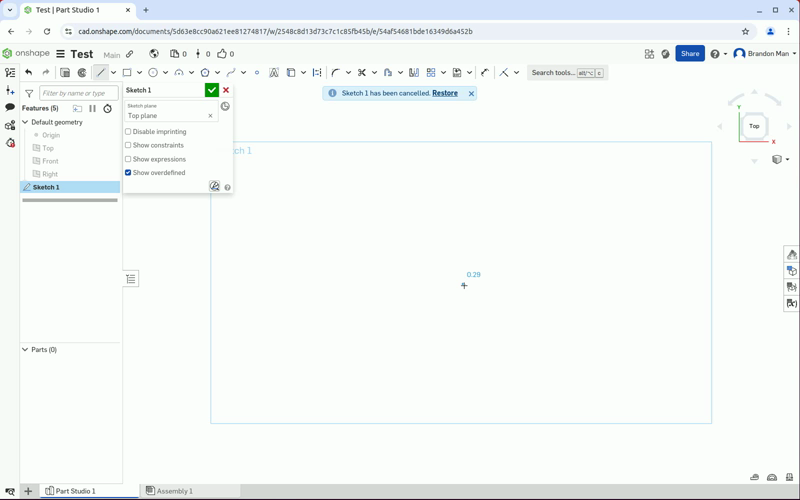
scroll(6)
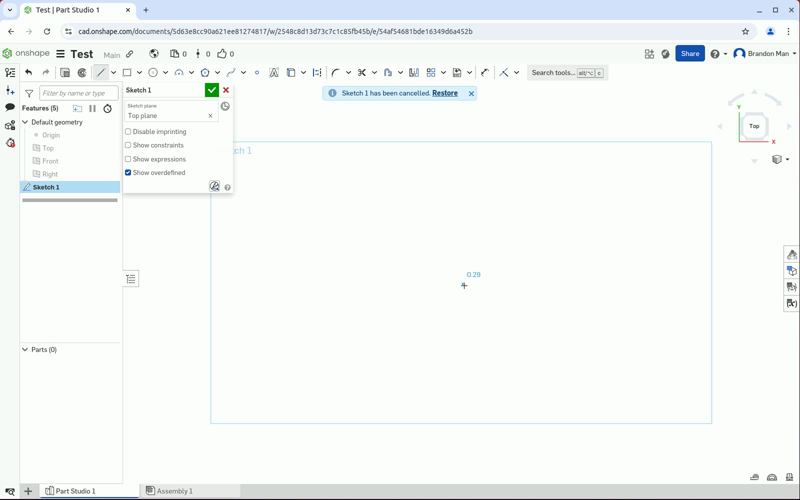
scroll(6)
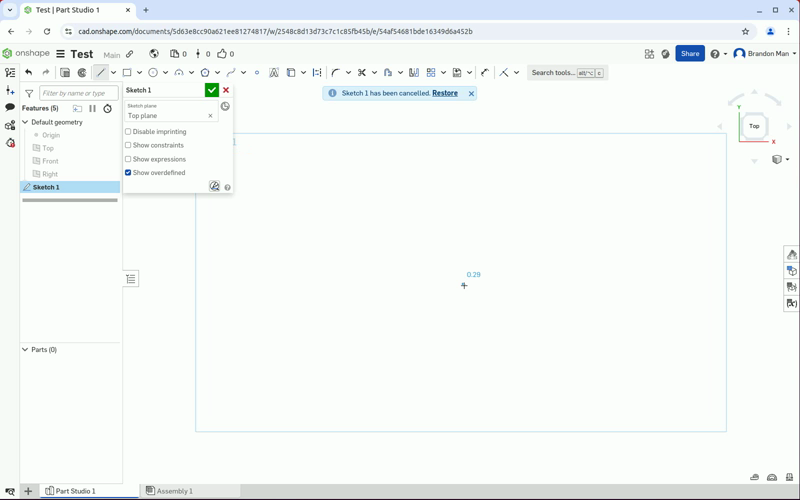
scroll(6)
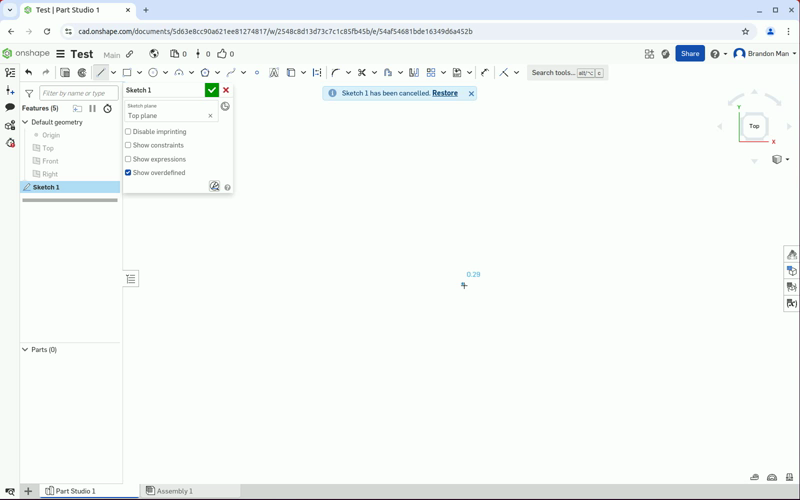
scroll(6)
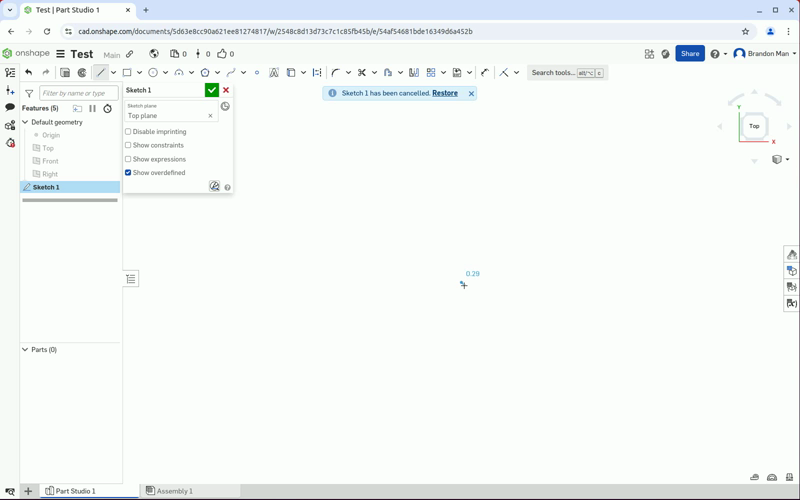
scroll(6)
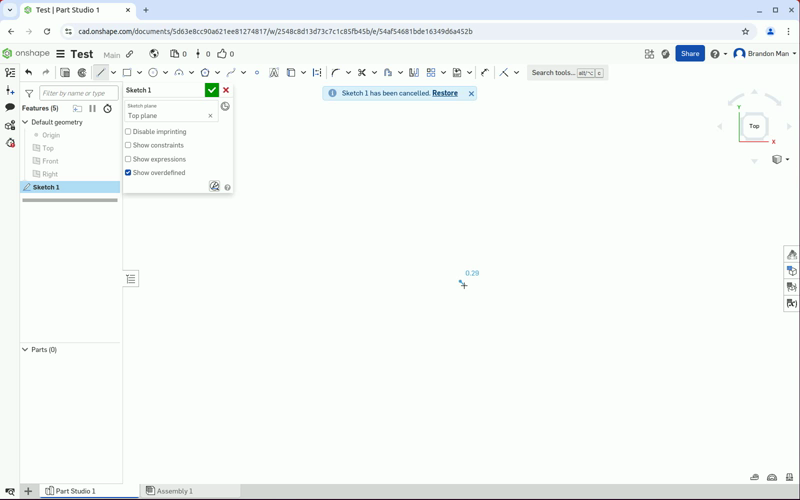
scroll(6)
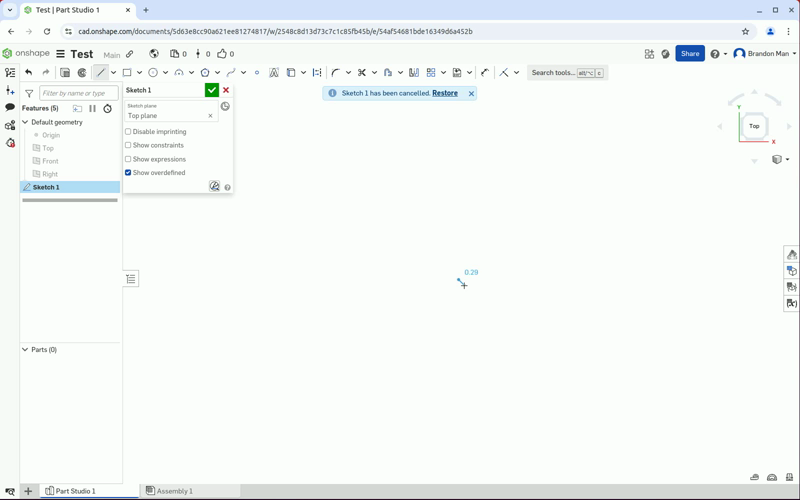
scroll(6)
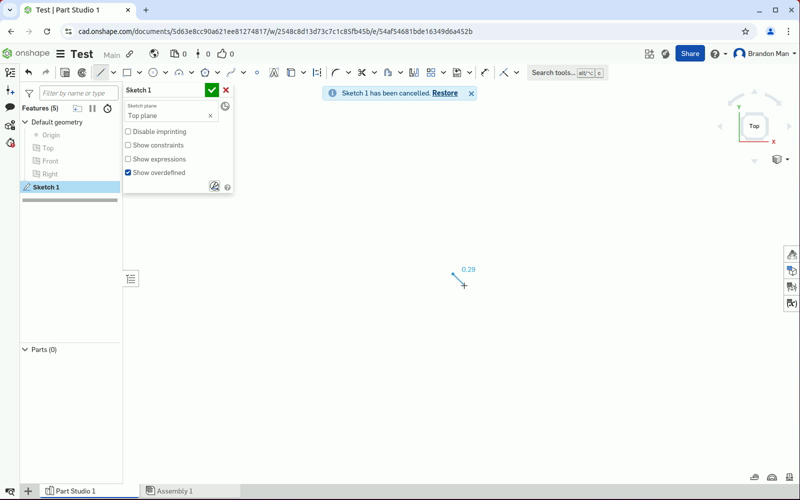
click(464, 285)
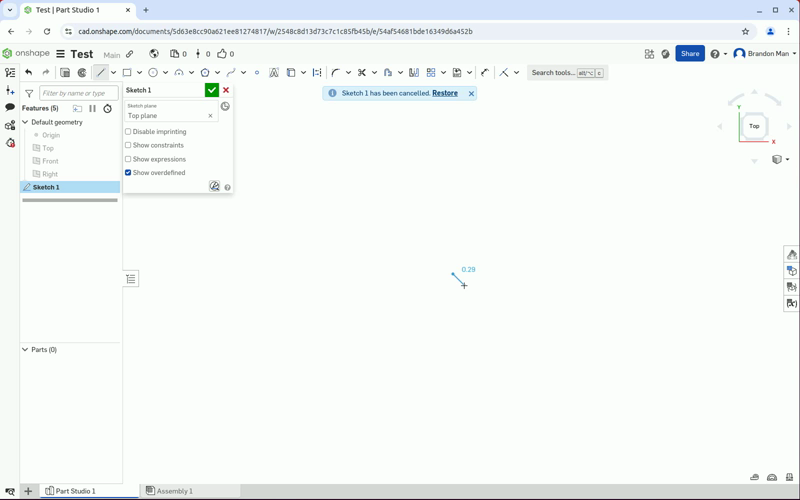
scroll(-6)
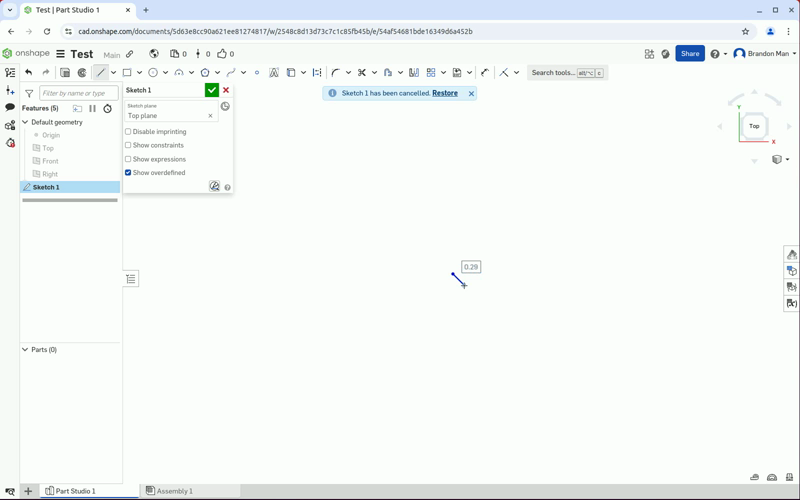
scroll(-6)
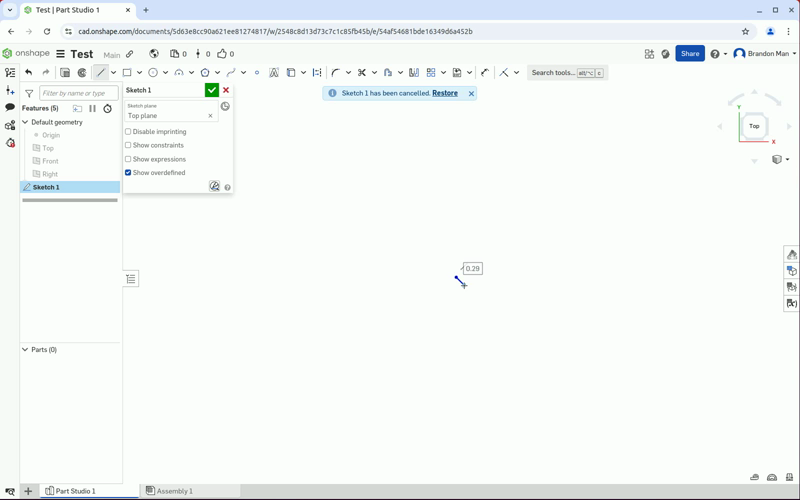
scroll(-6)
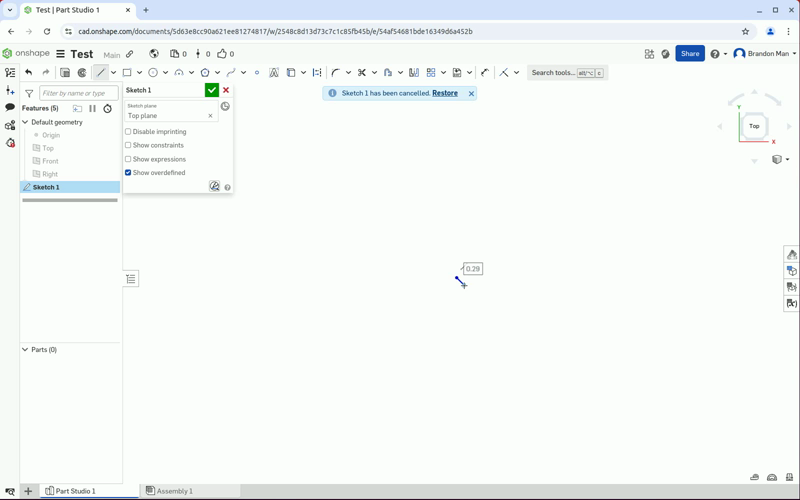
scroll(-6)
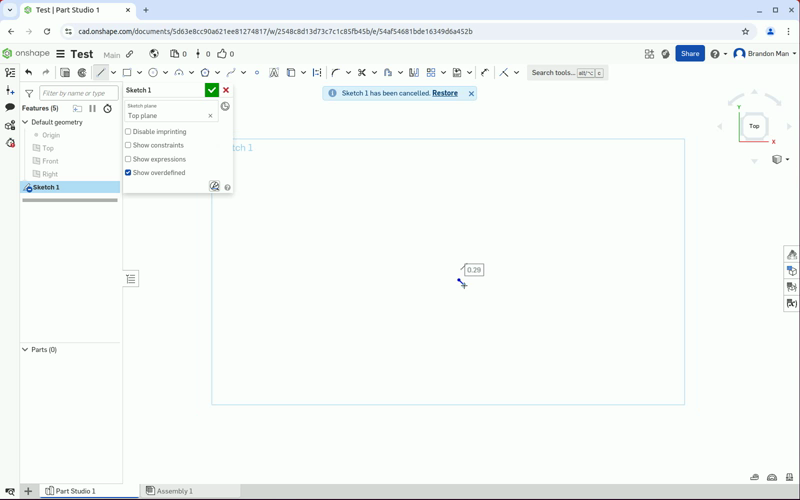
scroll(-6)
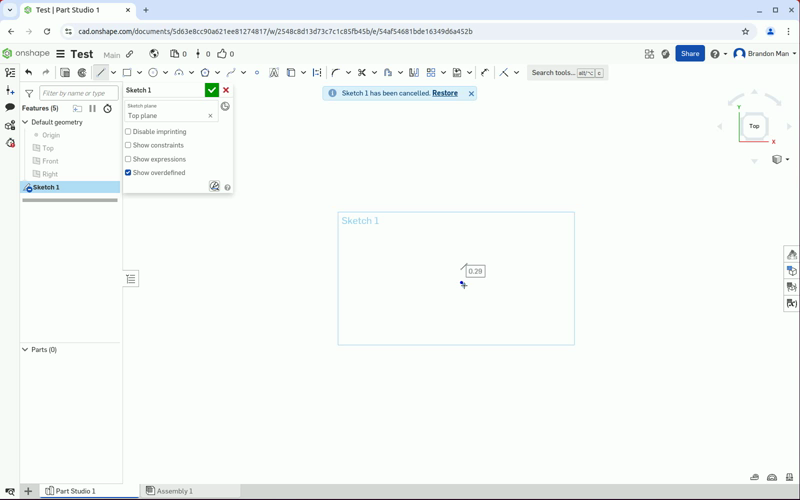
scroll(-6)
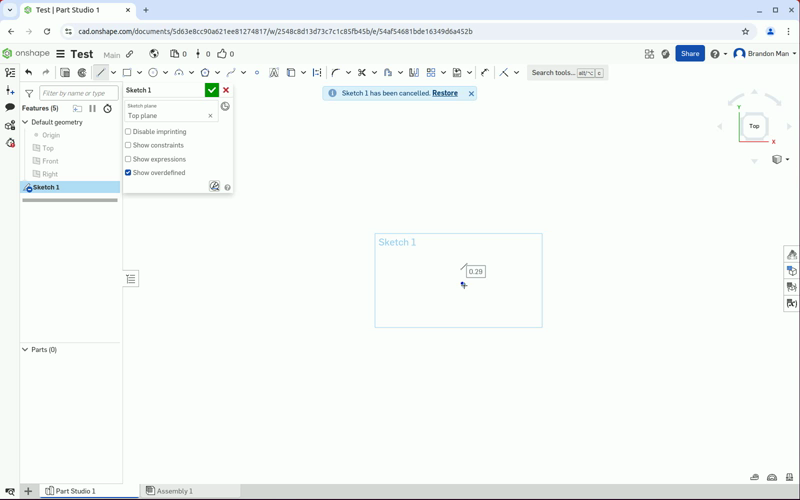
scroll(-6)
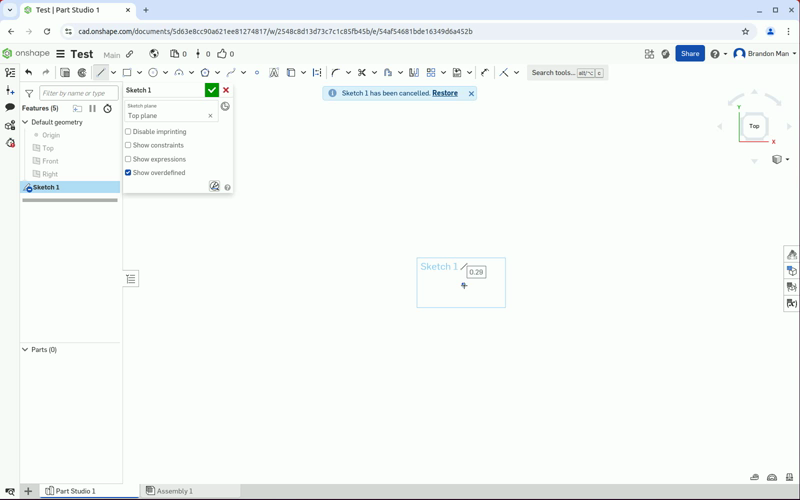
key_up(shift)
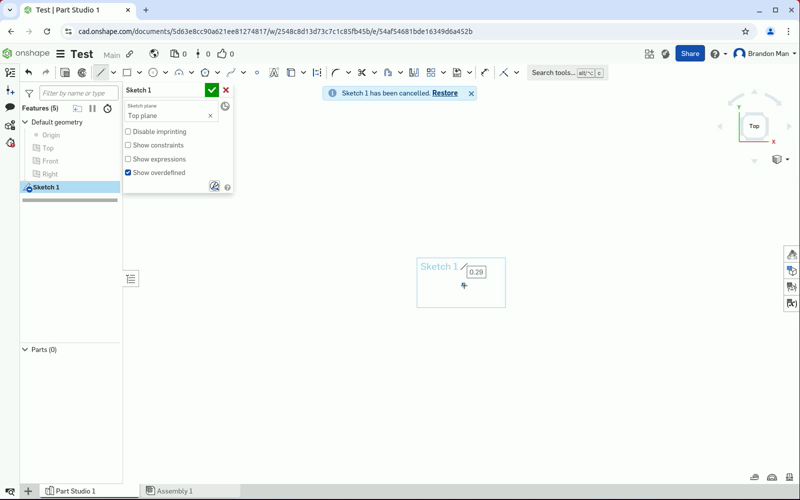
key_down(shift)
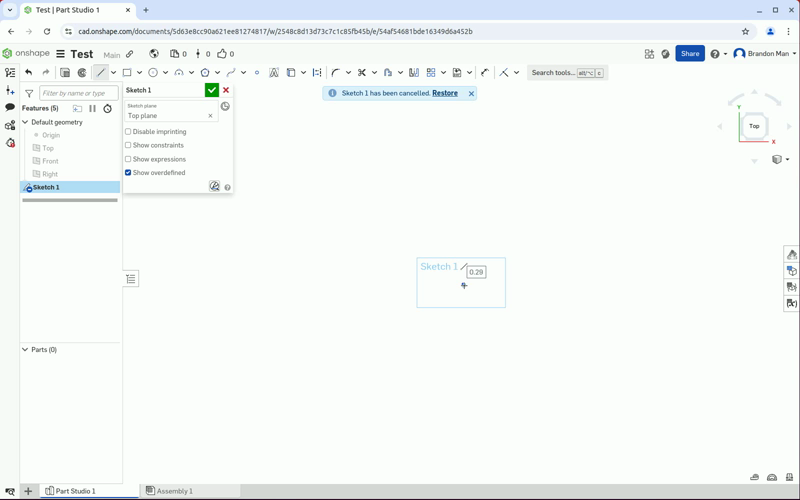
mouse_move(494, 285)
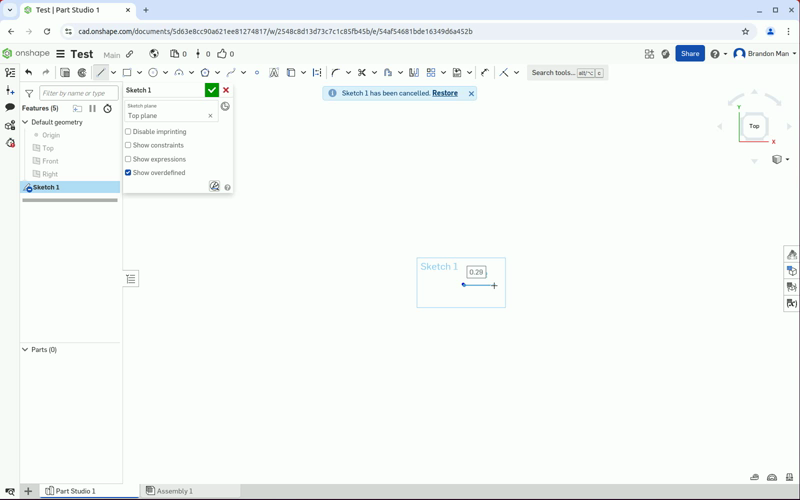
mouse_move(466, 285)
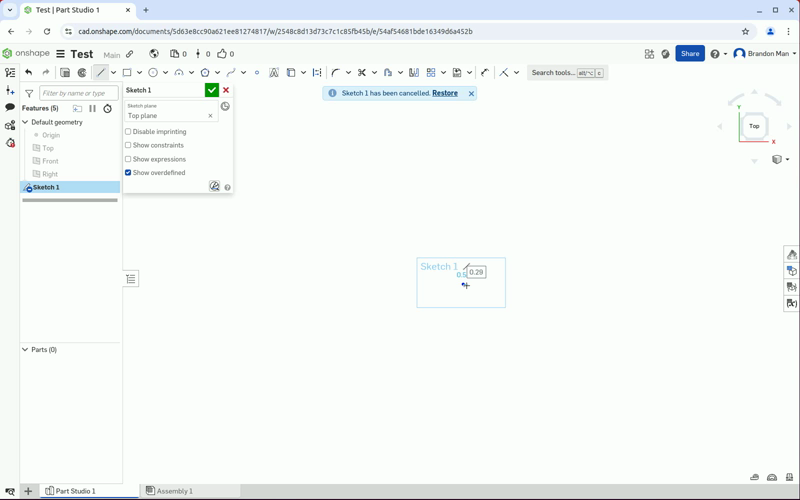
scroll(6)
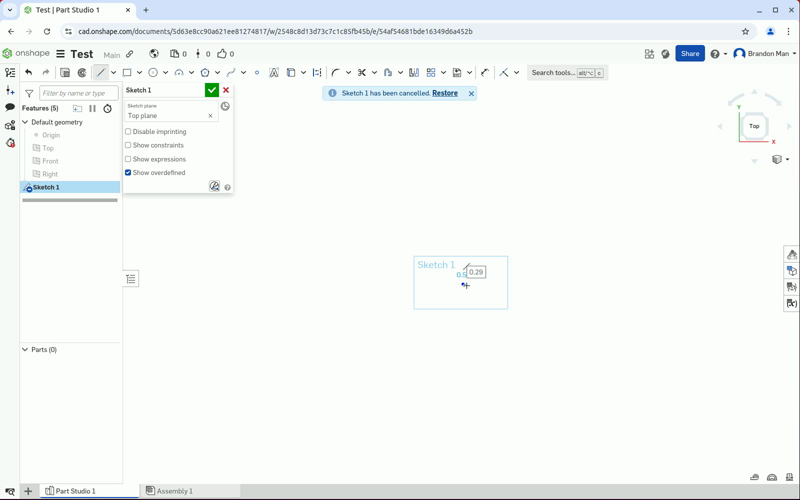
scroll(6)
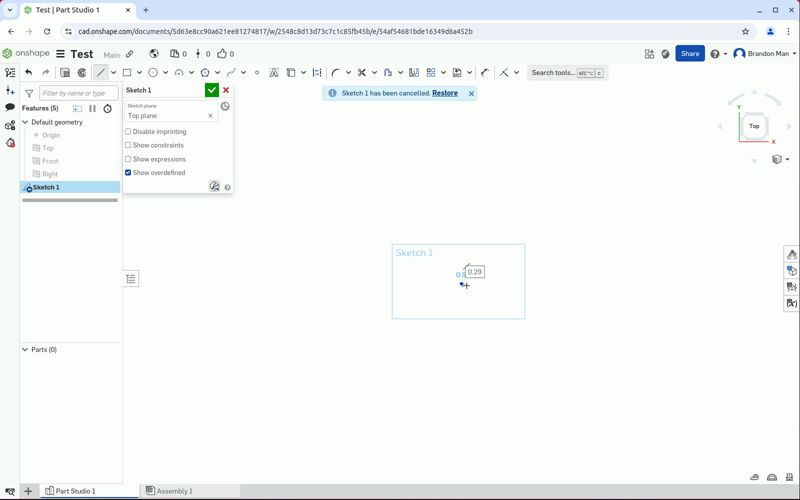
scroll(6)
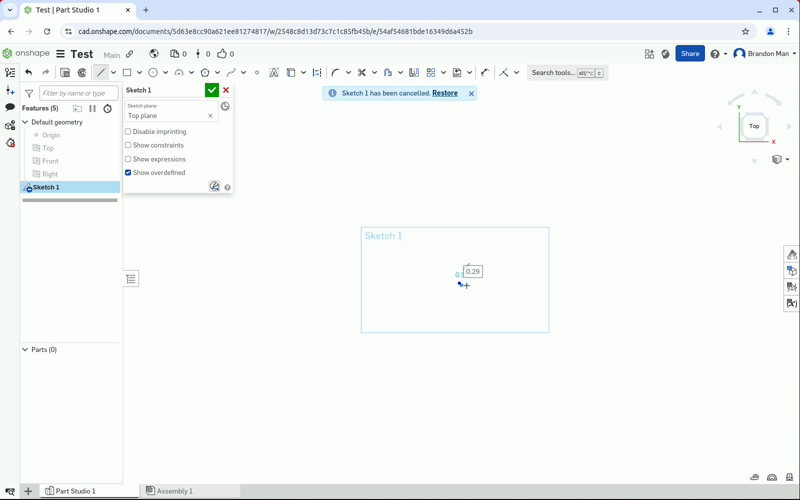
scroll(6)
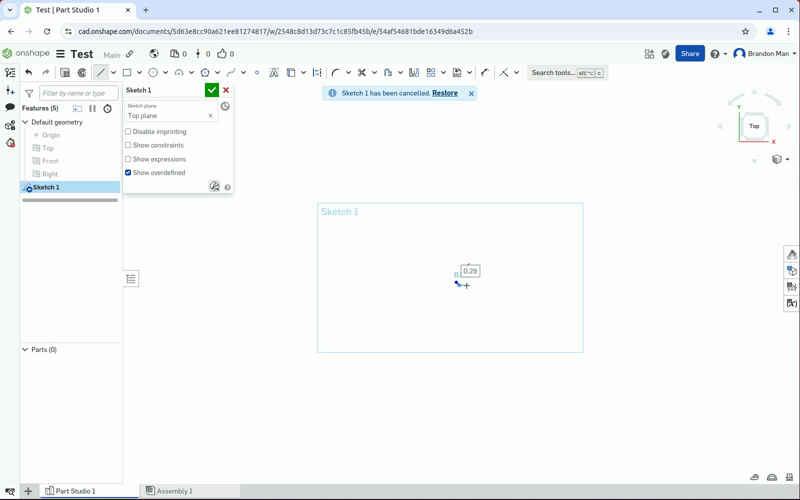
scroll(6)
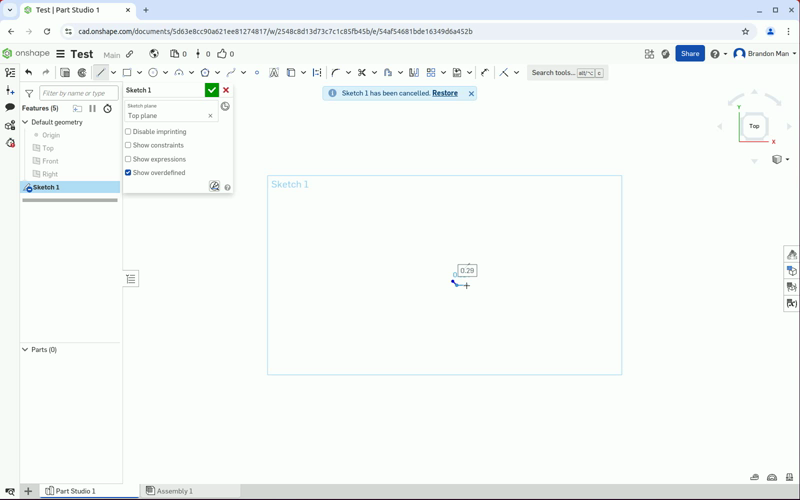
scroll(6)
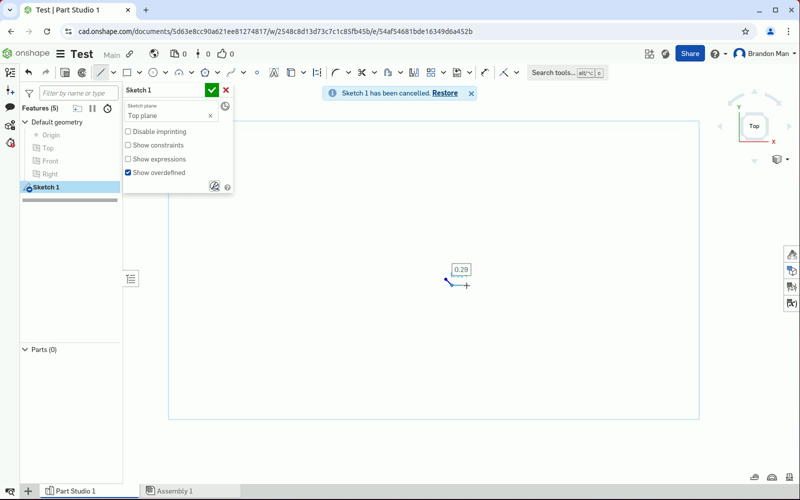
scroll(6)
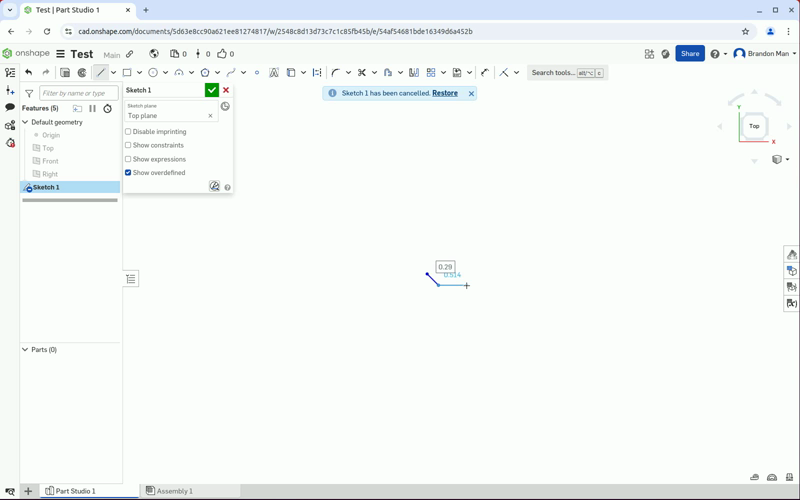
click(466, 285)
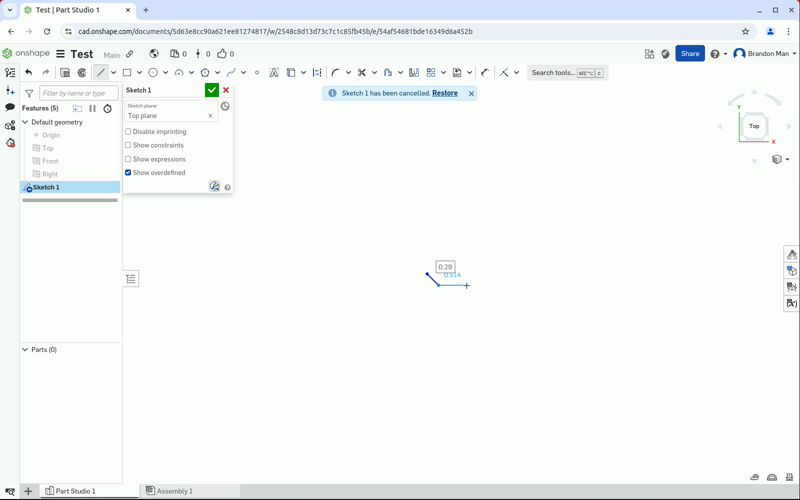
scroll(-6)
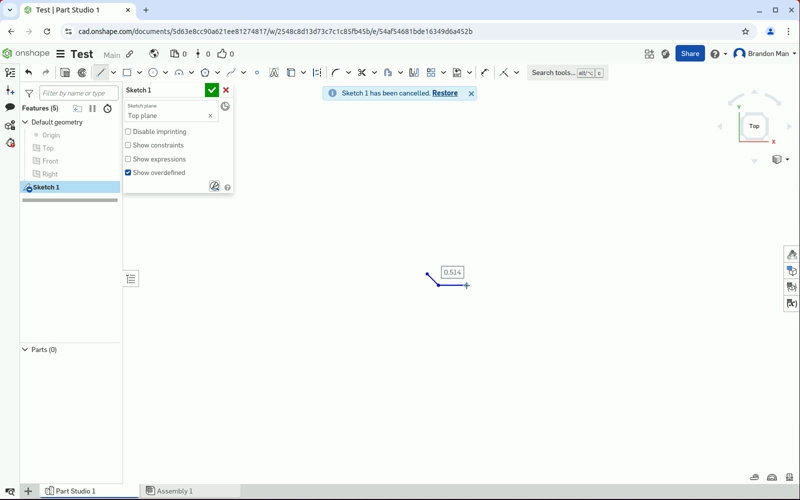
scroll(-6)
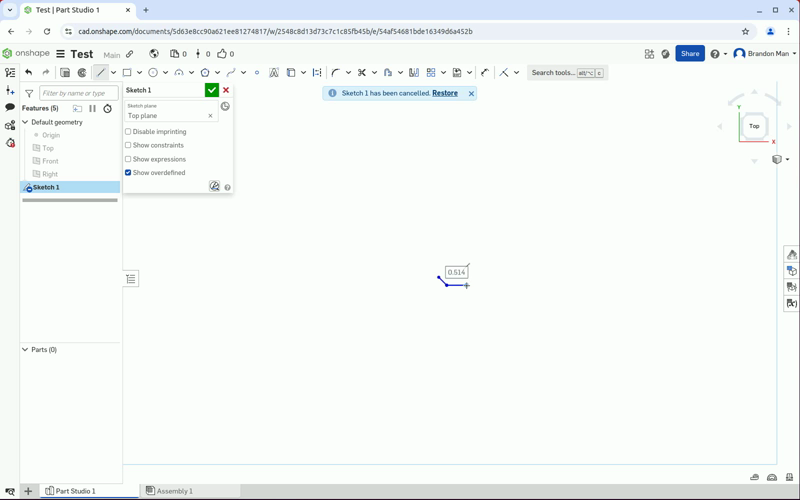
scroll(-6)
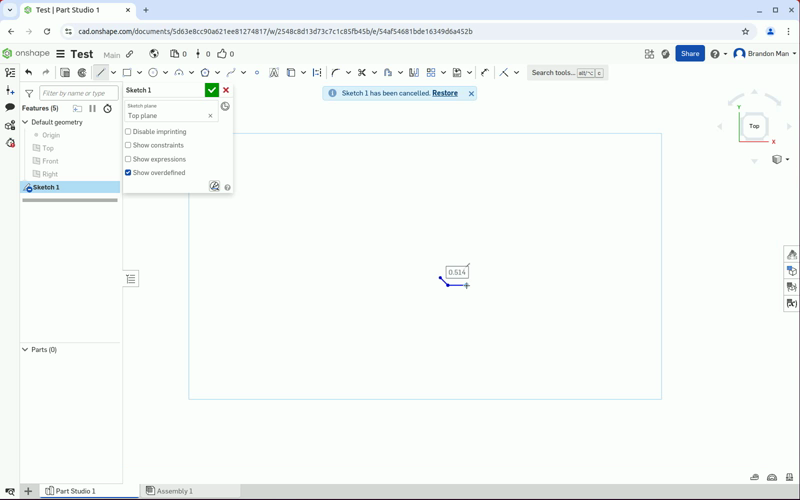
scroll(-6)
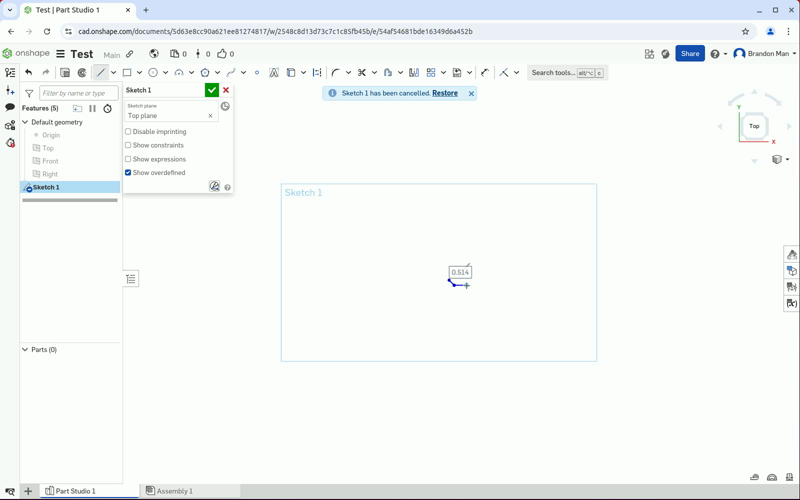
scroll(-6)
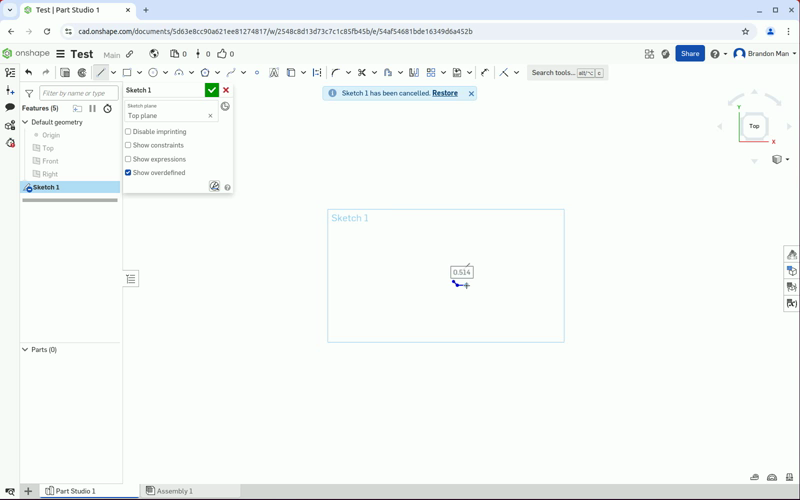
scroll(-6)
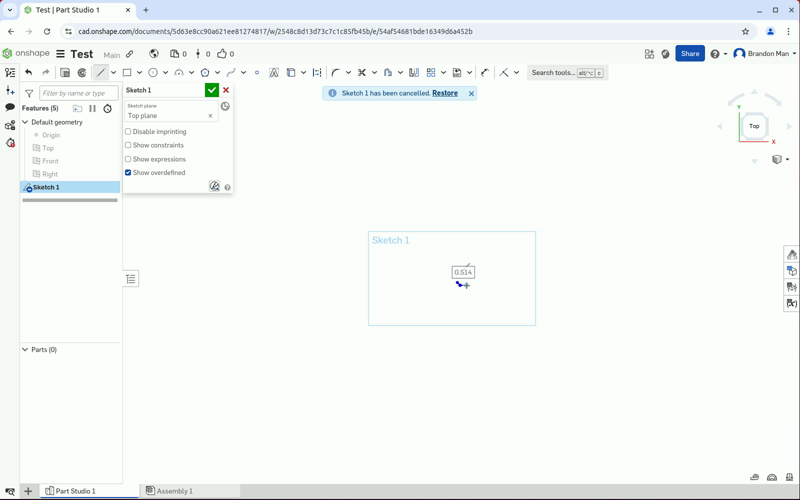
scroll(-6)
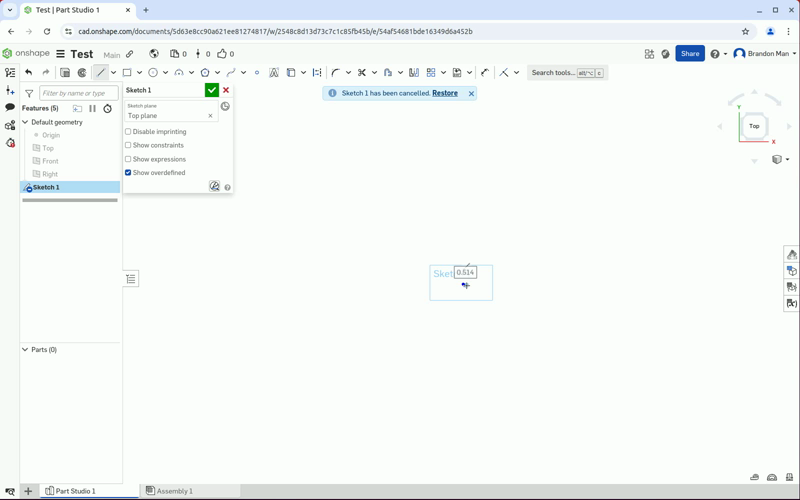
key_up(shift)
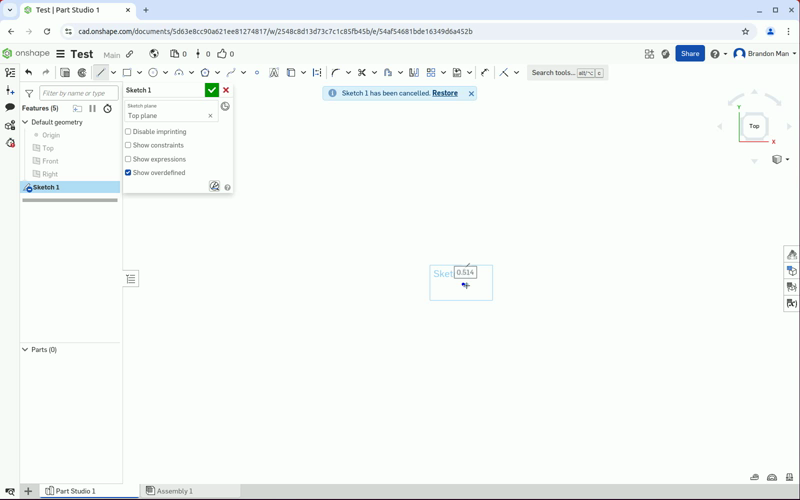
key_down(shift)
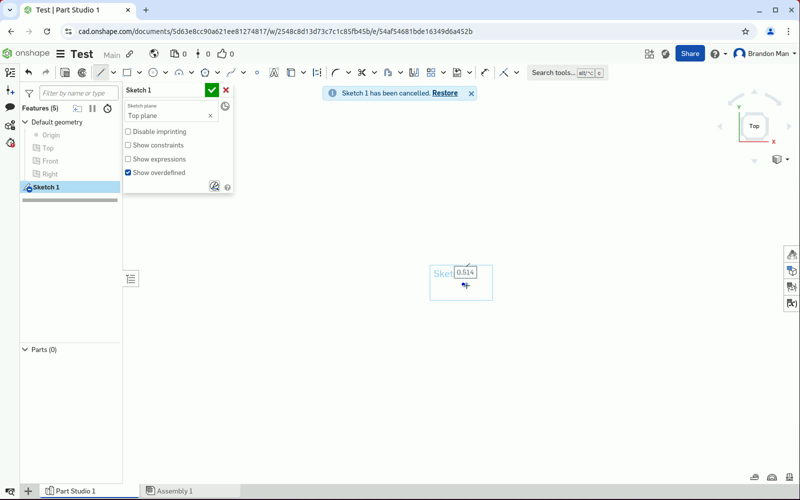
mouse_move(496, 285)
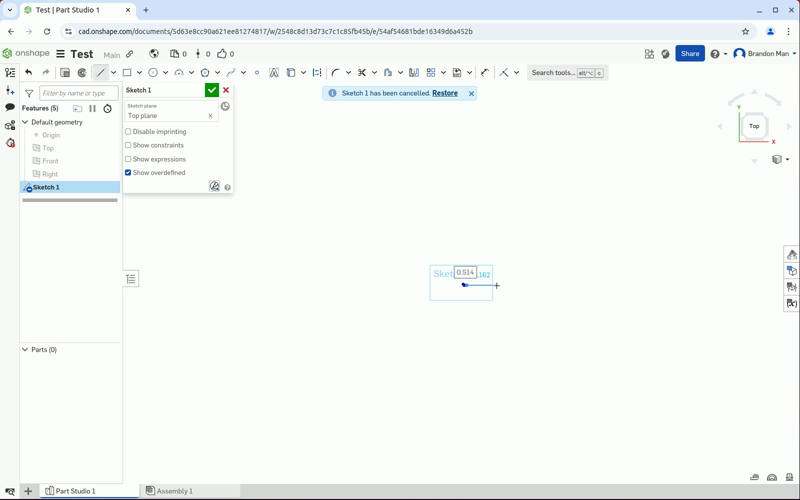
mouse_move(466, 284)
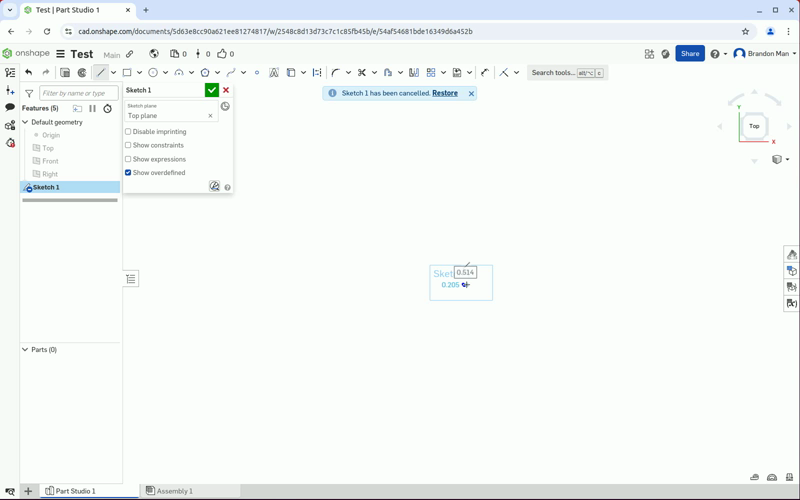
scroll(6)
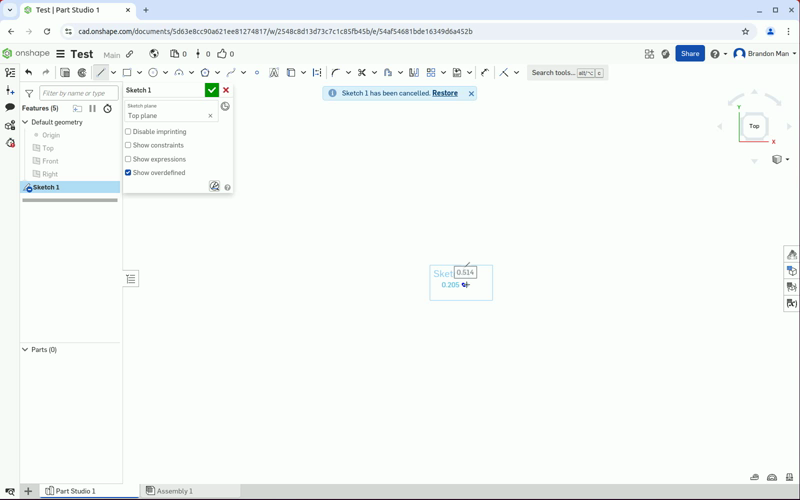
scroll(6)
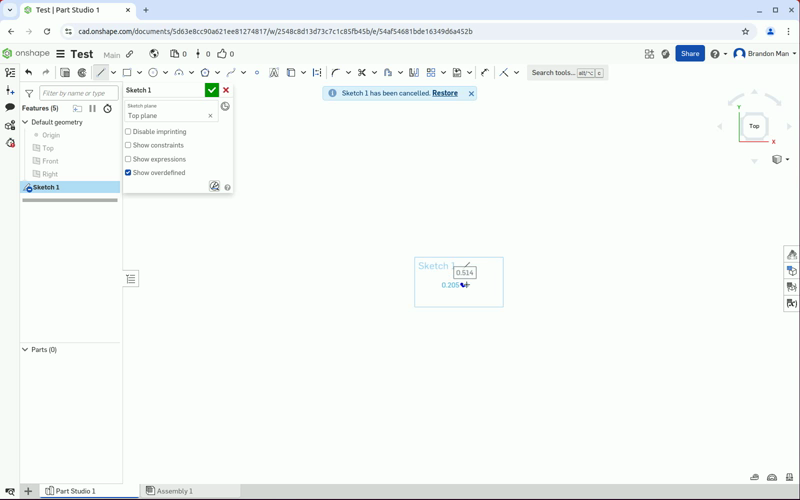
scroll(6)
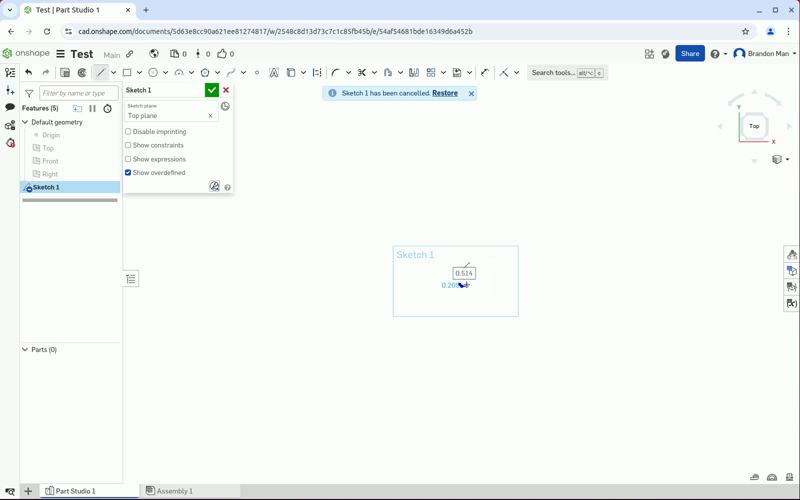
scroll(6)
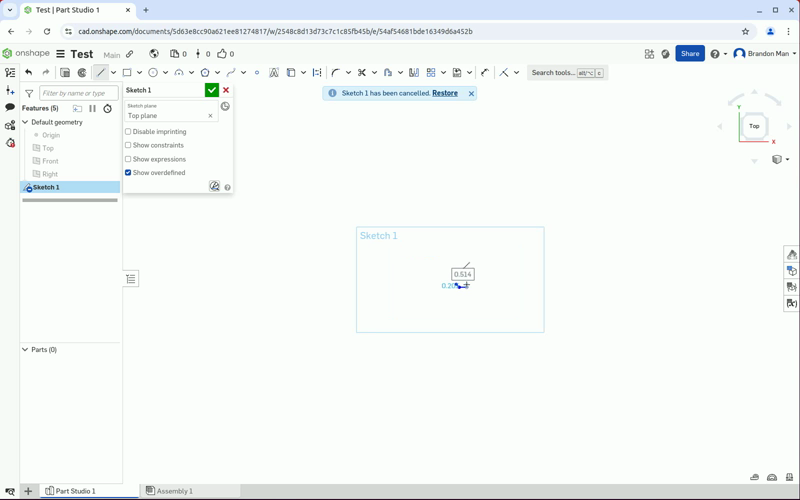
scroll(6)
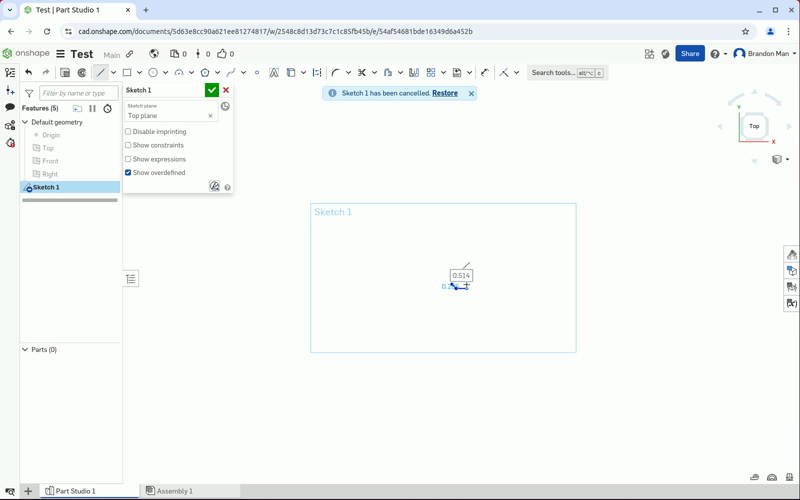
scroll(6)
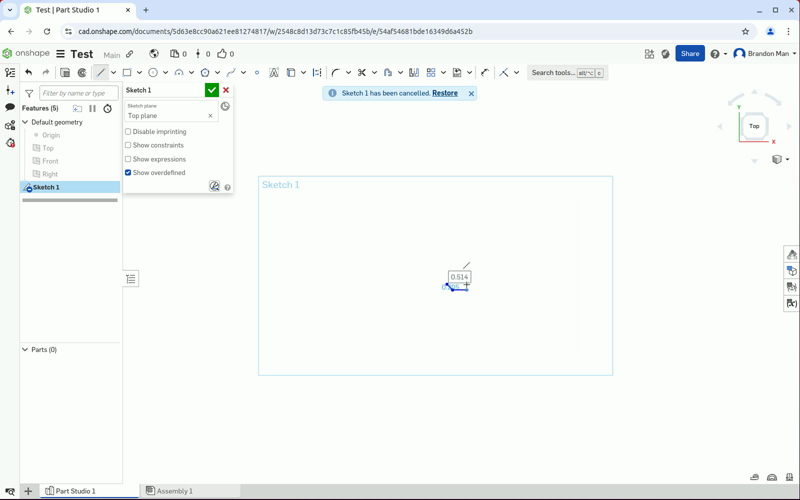
scroll(6)
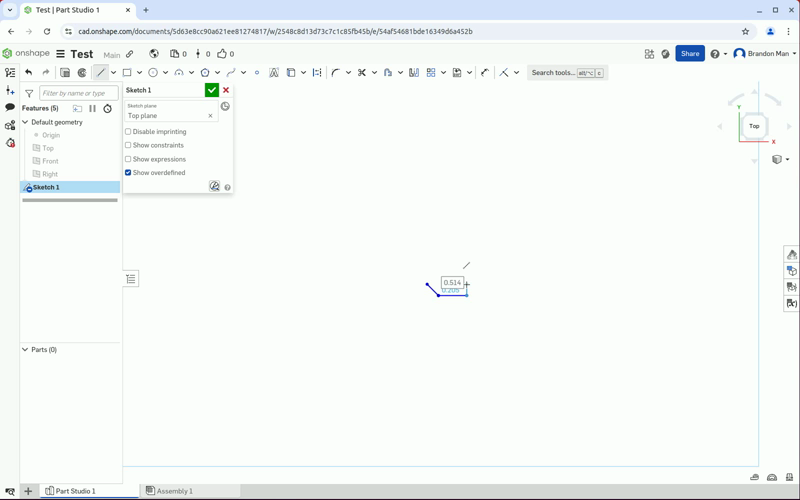
click(466, 284)
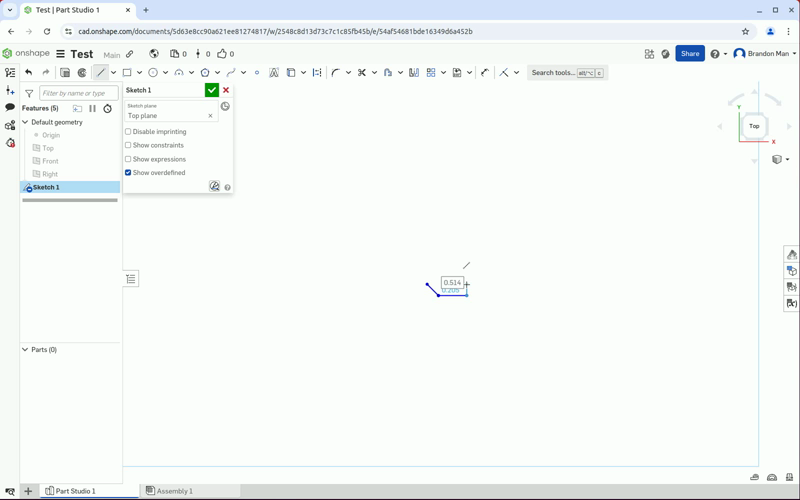
scroll(-6)
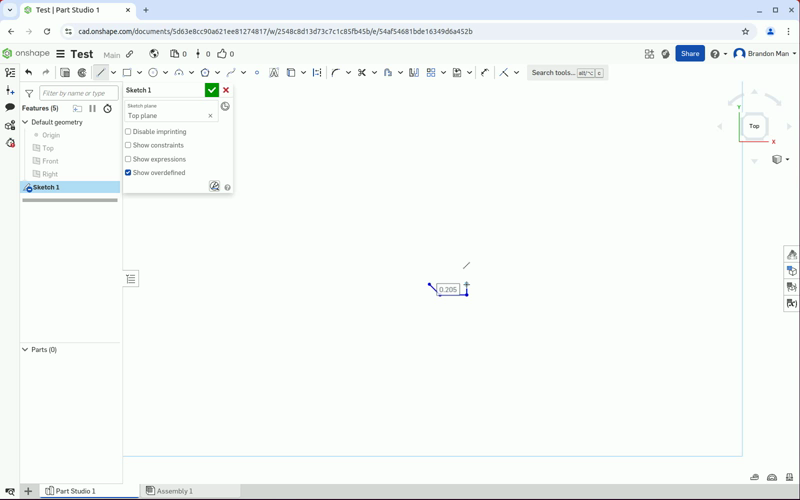
scroll(-6)
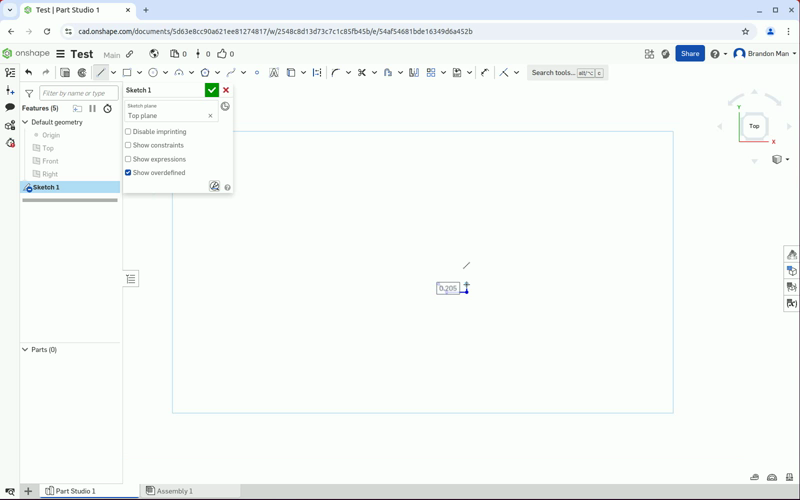
scroll(-6)
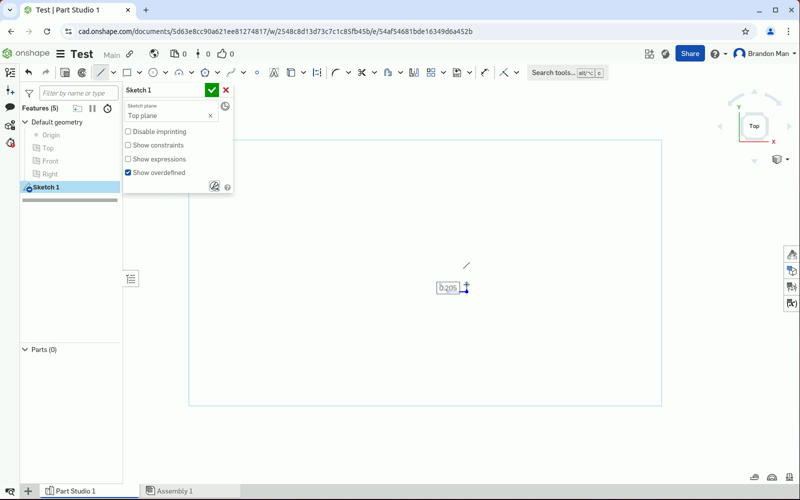
scroll(-6)
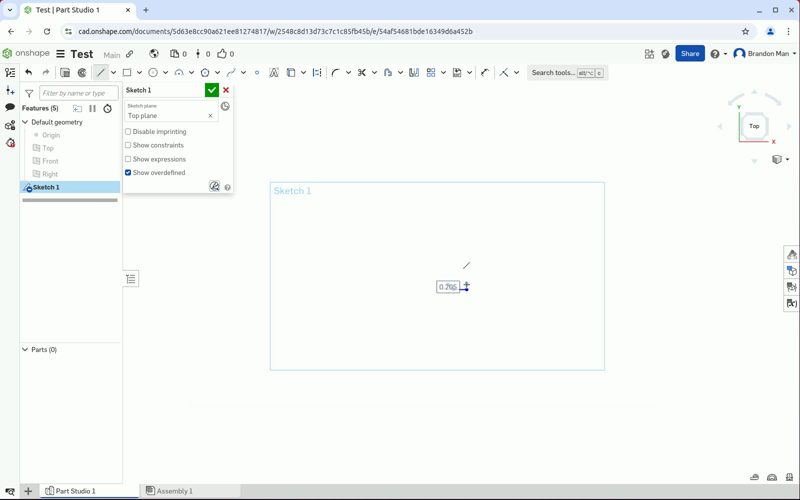
scroll(-6)
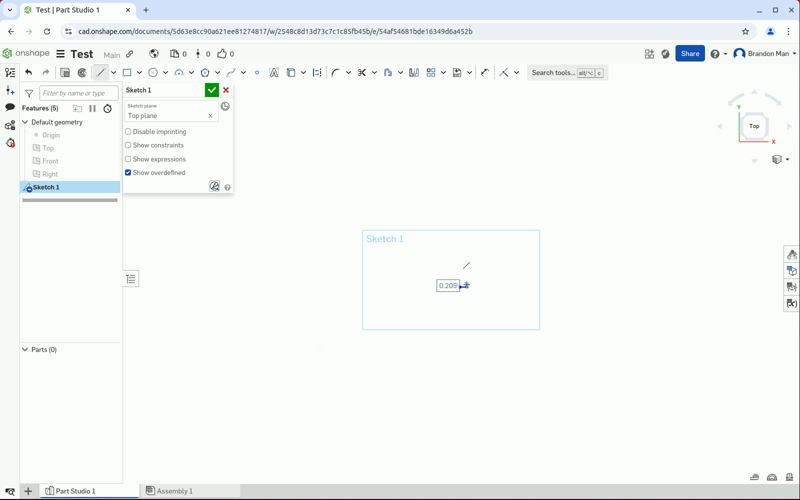
scroll(-6)
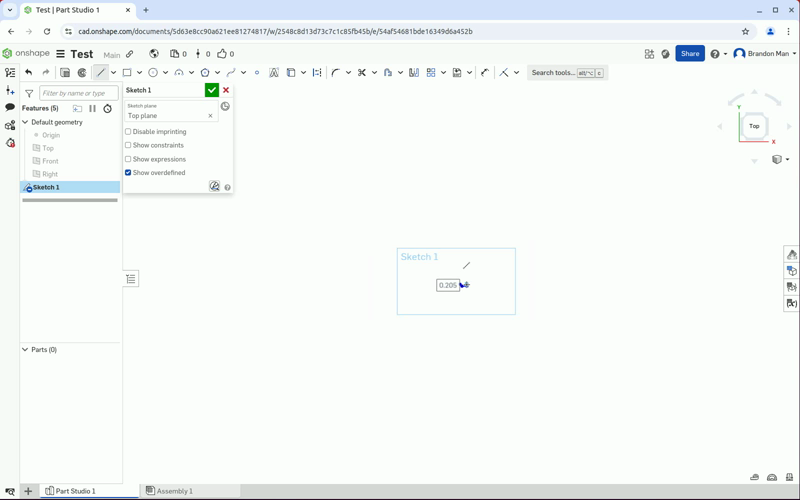
scroll(-6)
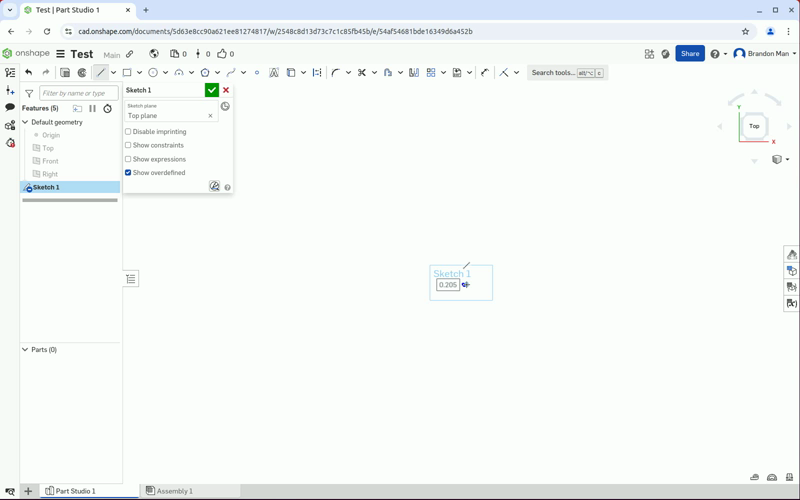
key_up(shift)
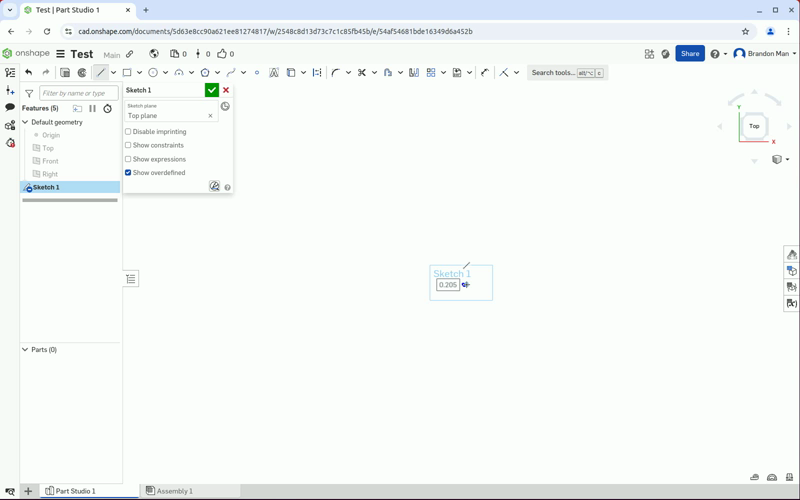
mouse_move(496, 284)
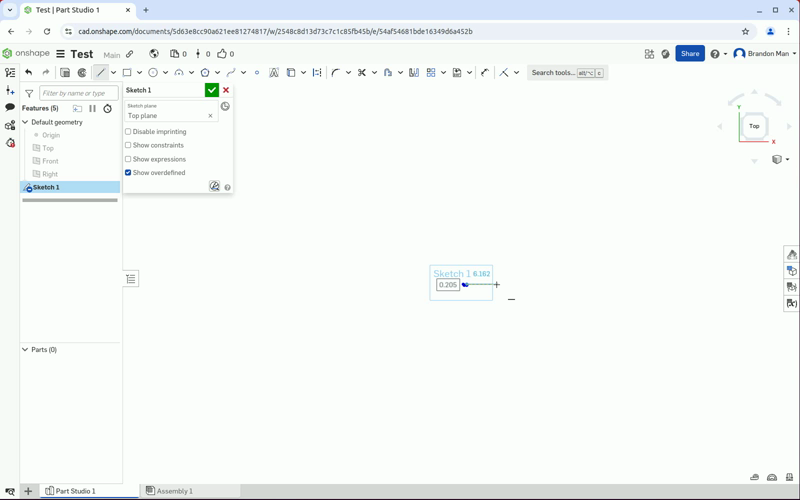
key_down(shift)
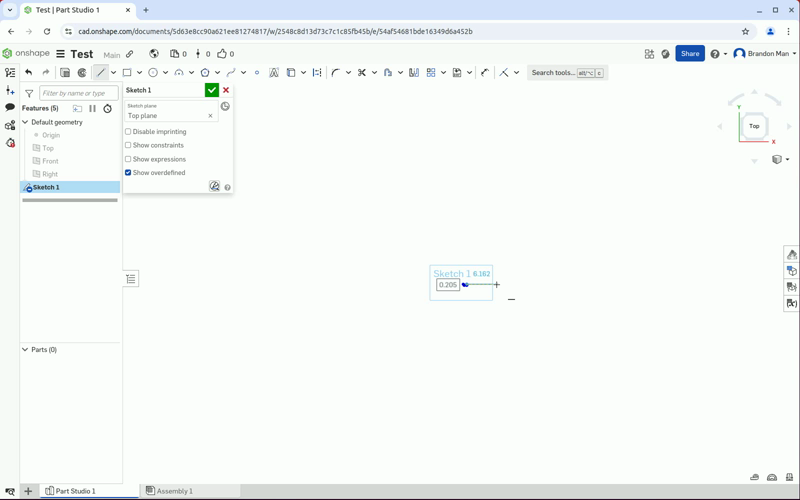
mouse_move(463, 284)
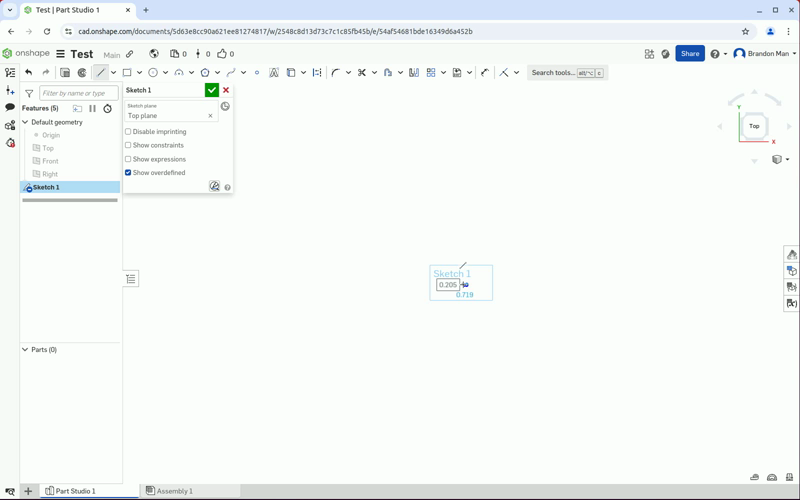
scroll(6)
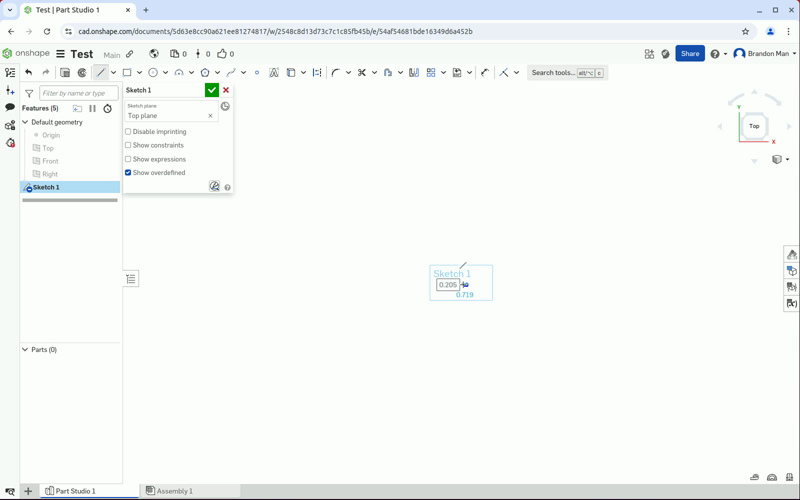
scroll(6)
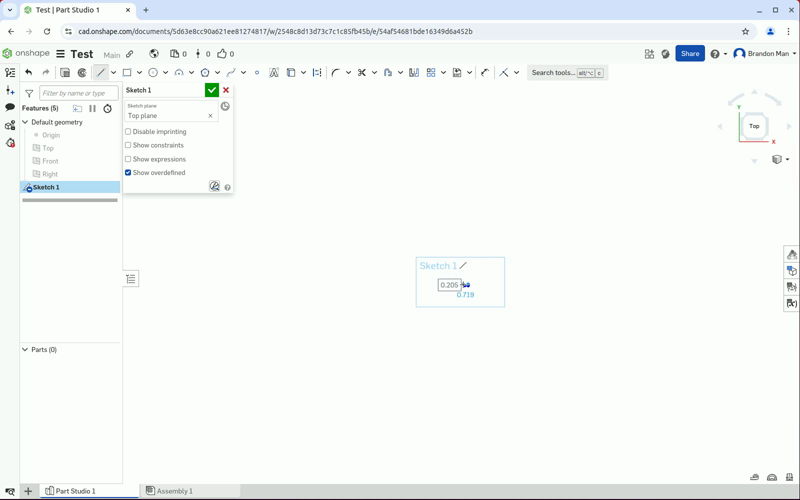
scroll(6)
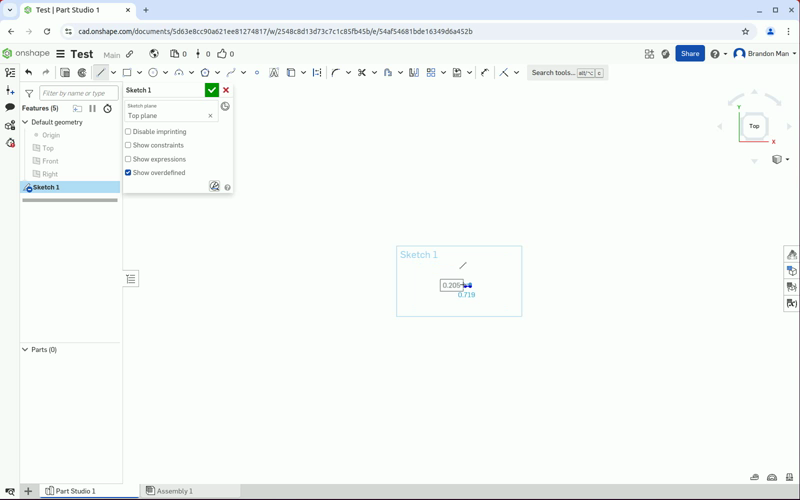
scroll(6)
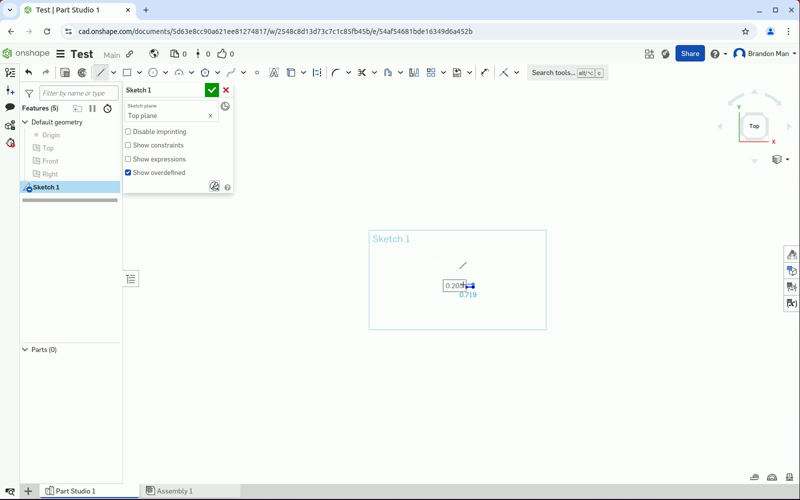
scroll(6)
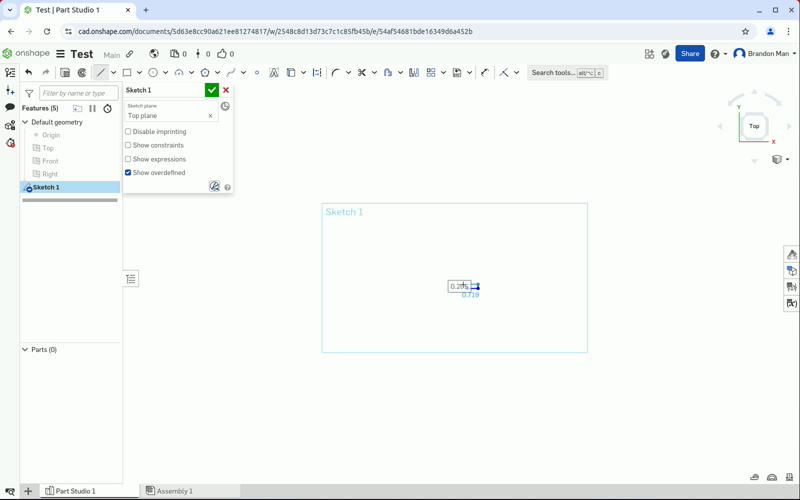
scroll(6)
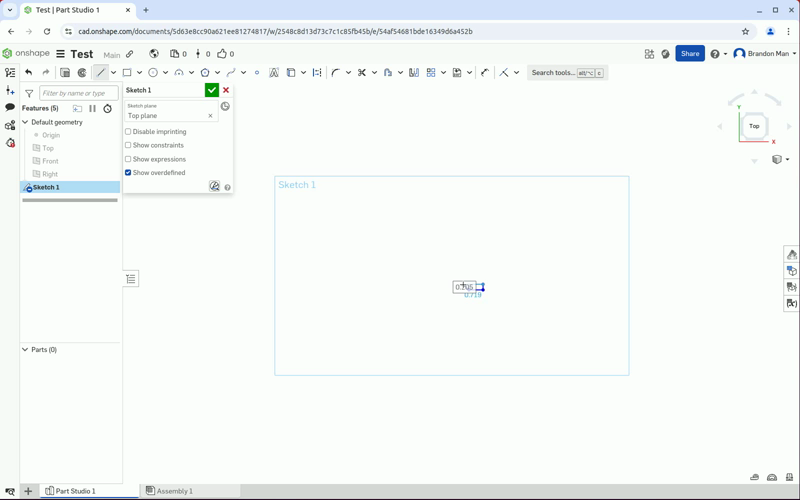
scroll(6)
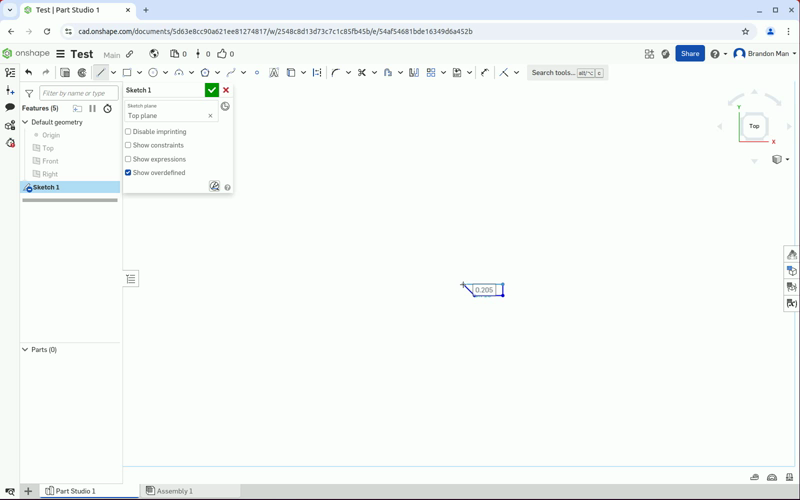
key_up(shift)
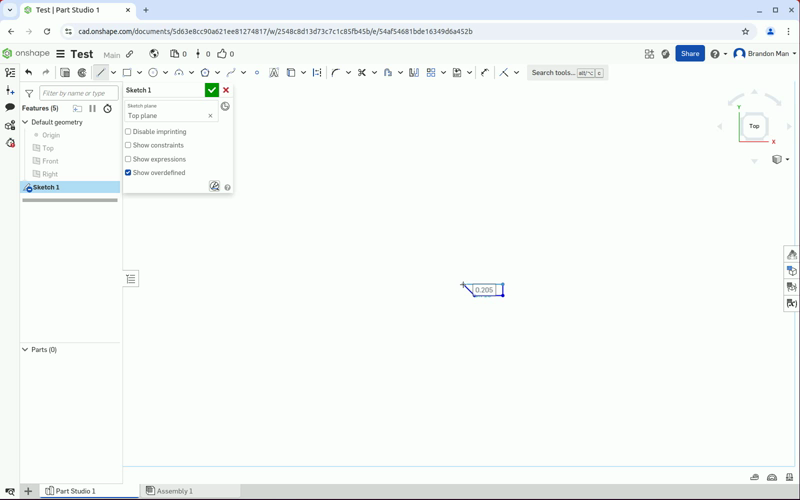
click(463, 284)
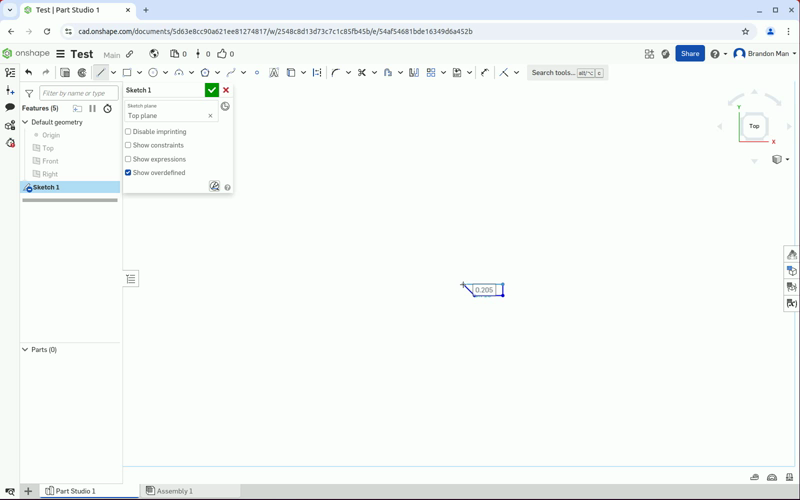
scroll(-6)
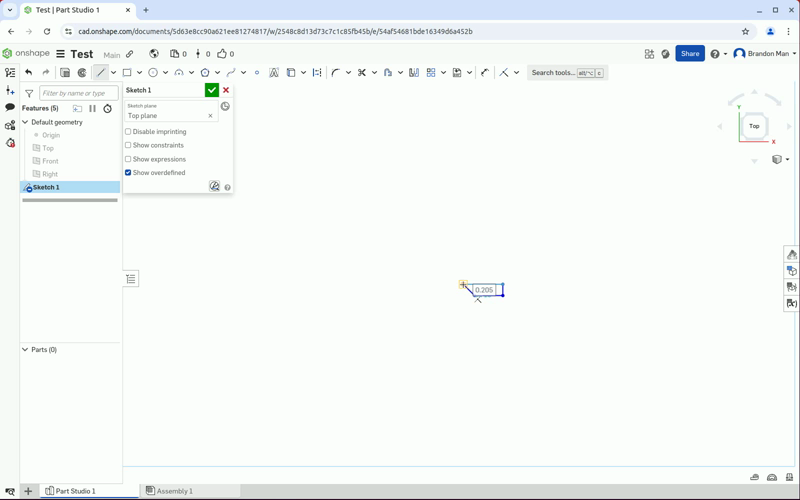
scroll(-6)
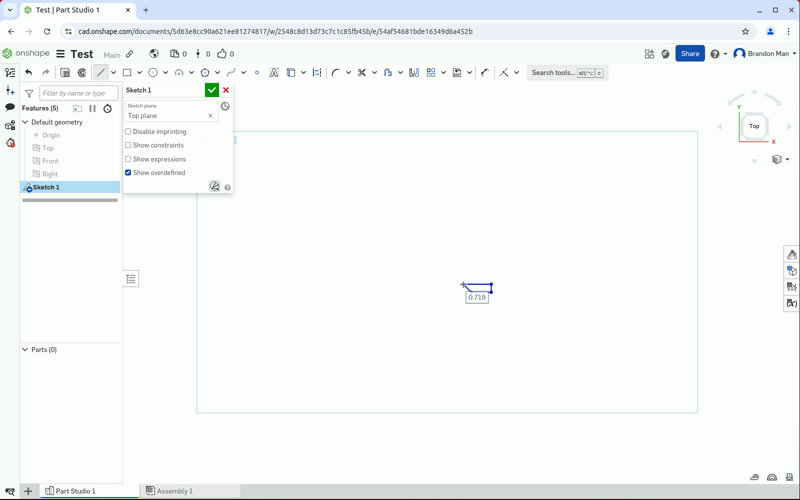
scroll(-6)
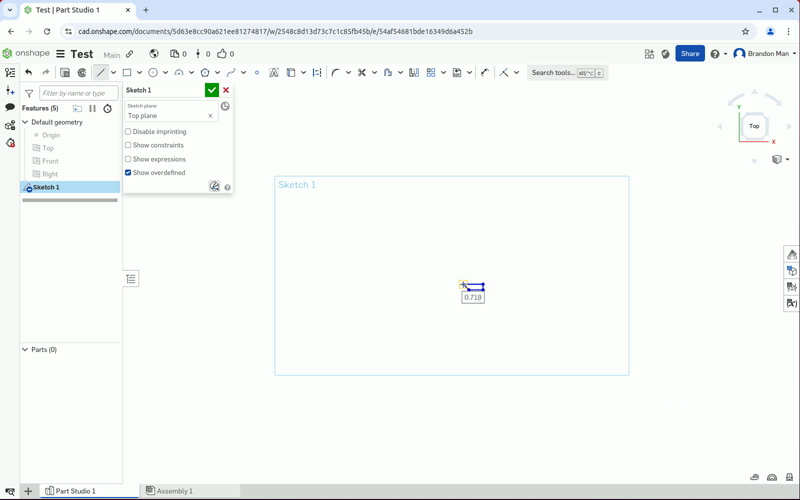
scroll(-6)
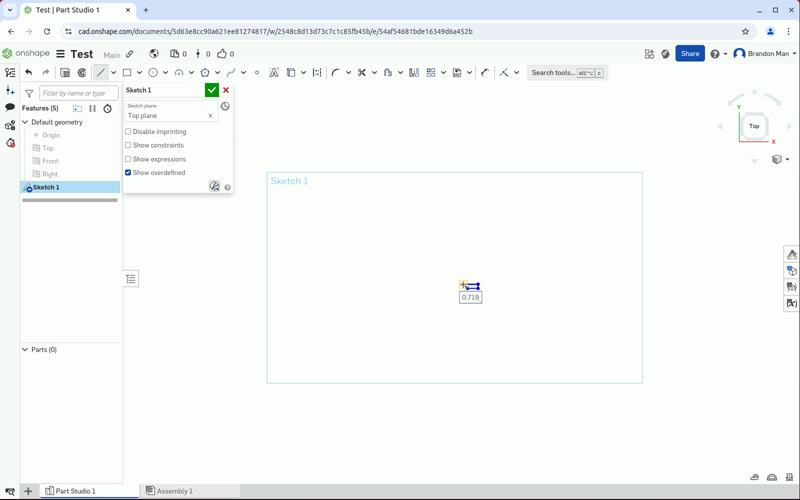
scroll(-6)
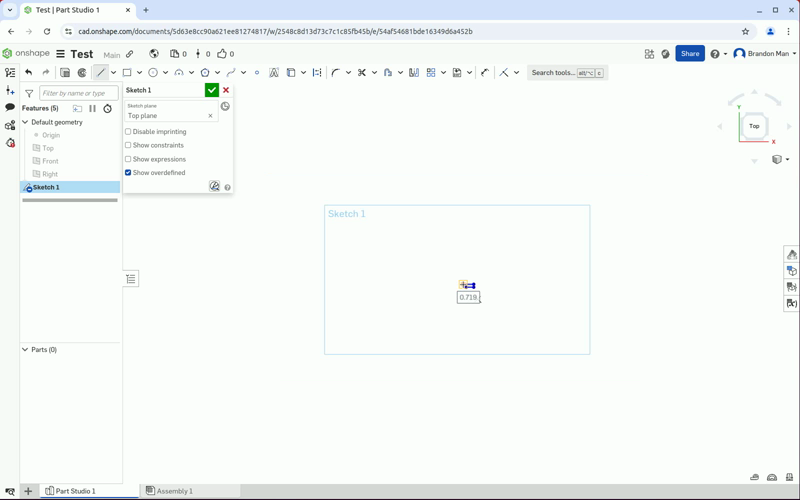
scroll(-6)
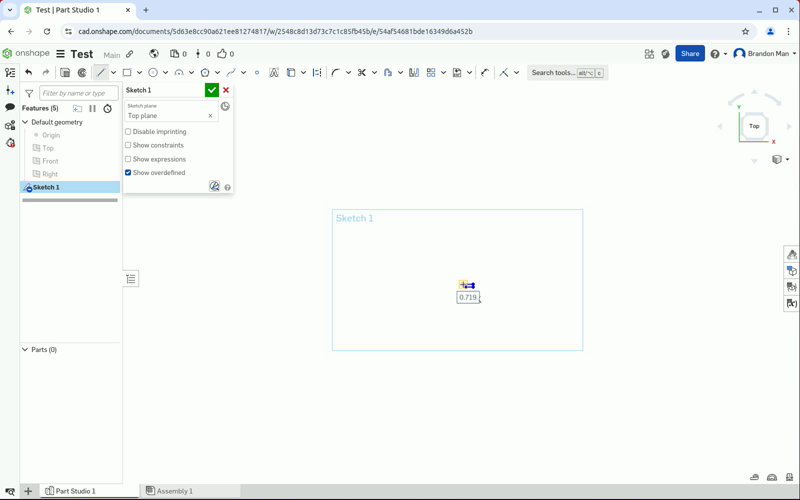
scroll(-6)
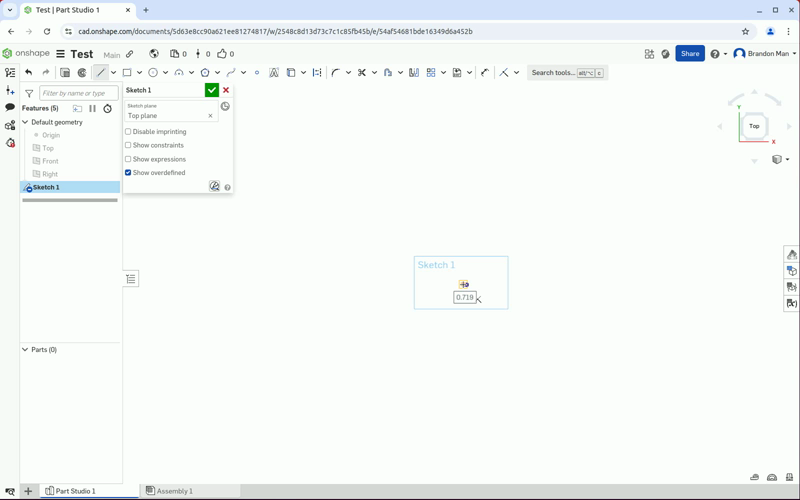
key(esc)
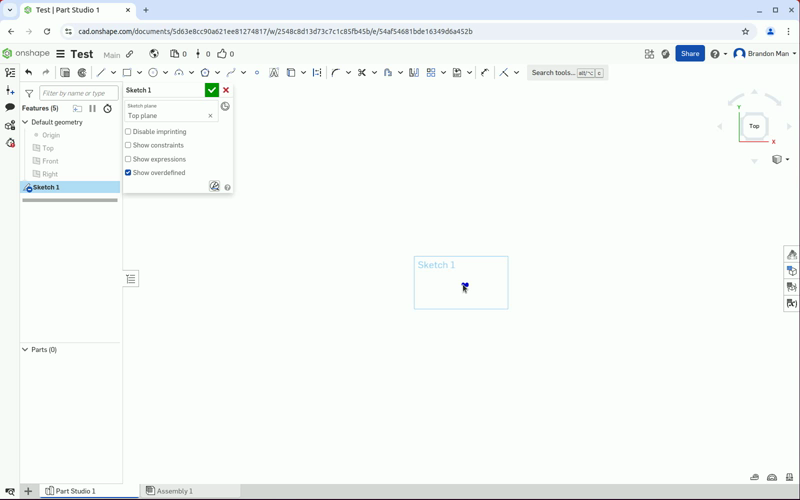
mouse_move(465, 284)
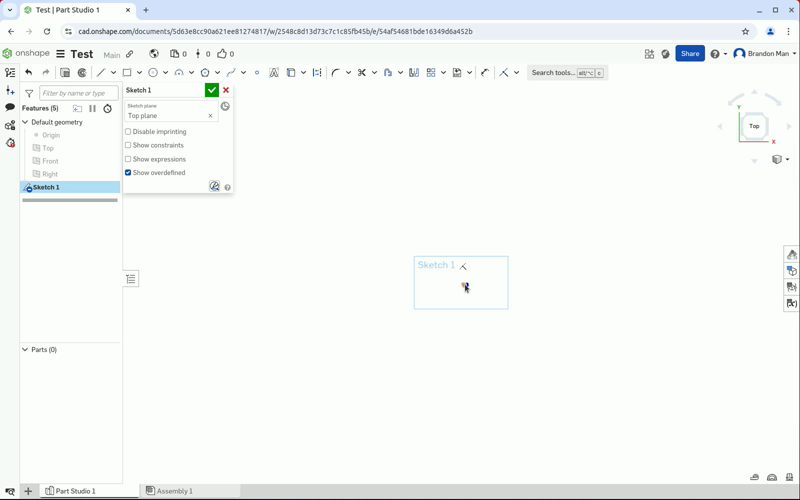
scroll(6)
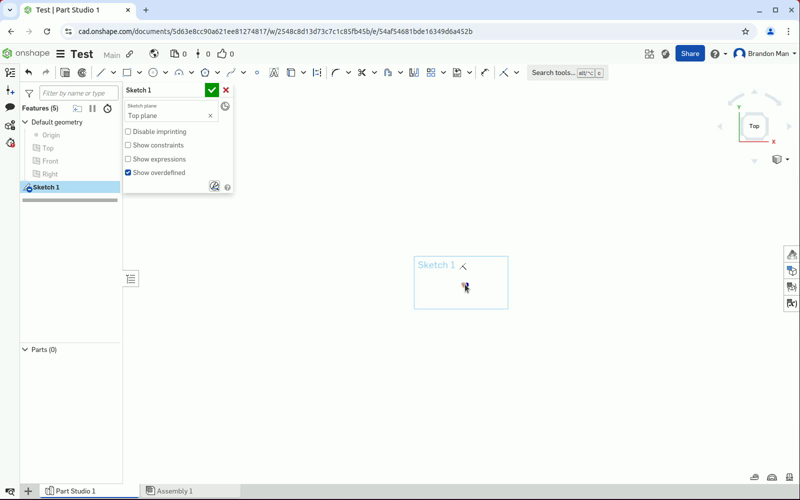
scroll(6)
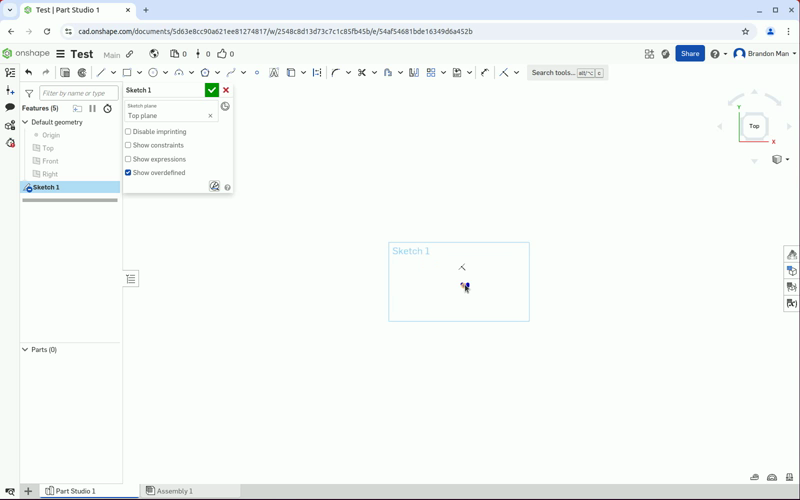
scroll(6)
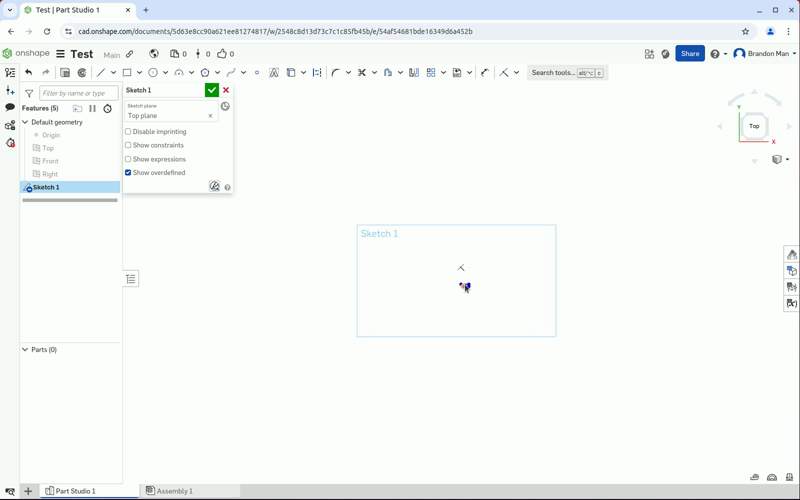
scroll(6)
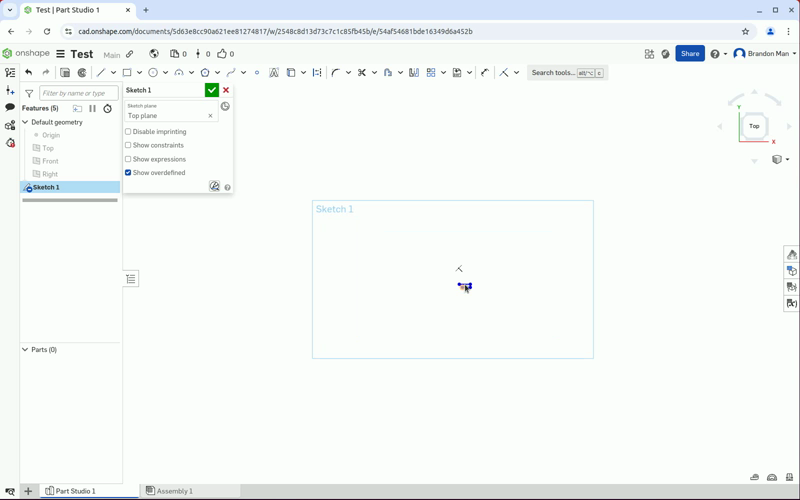
scroll(6)
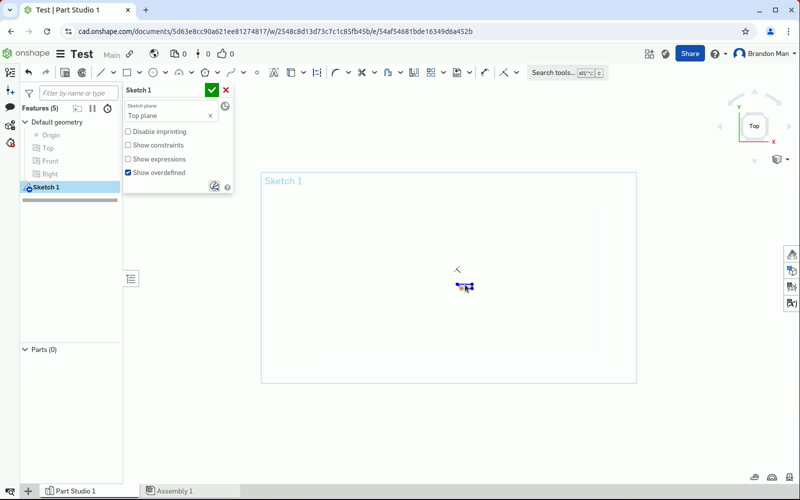
scroll(6)
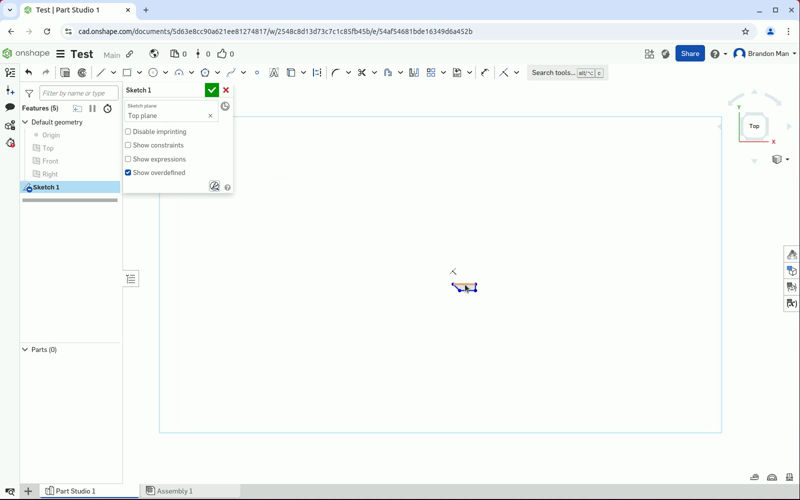
scroll(6)
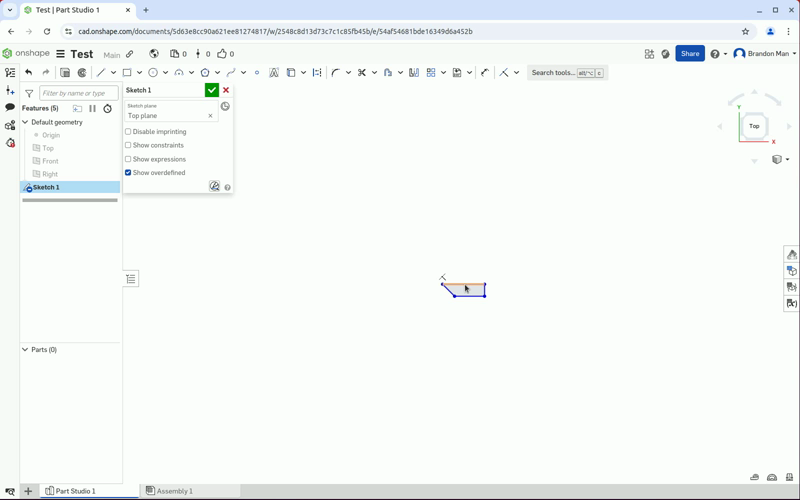
click(465, 284)
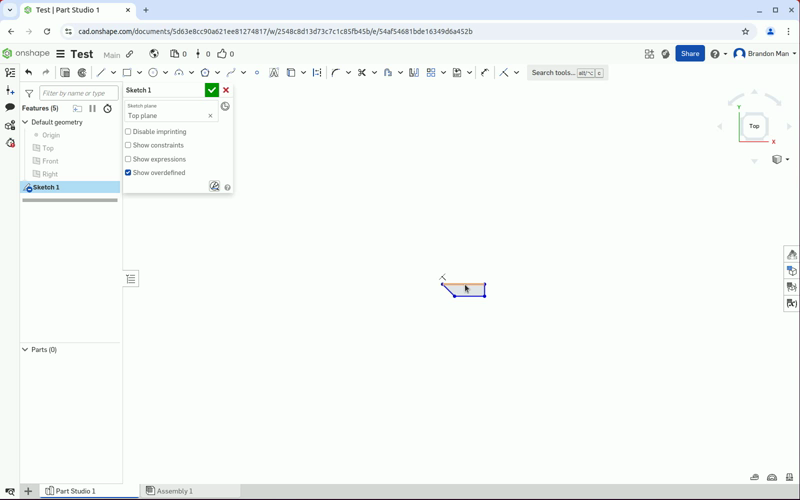
scroll(-6)
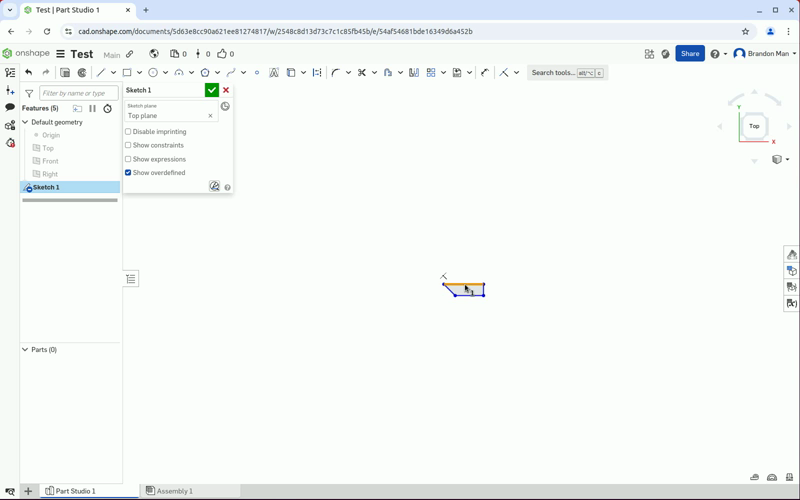
scroll(-6)
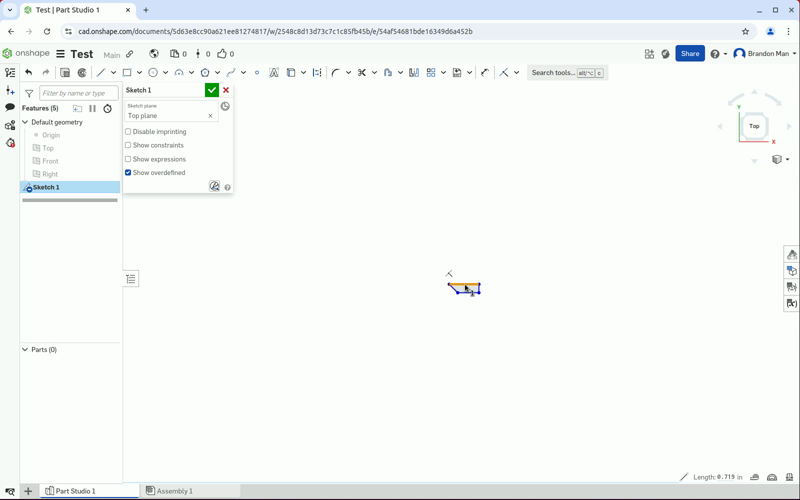
scroll(-6)
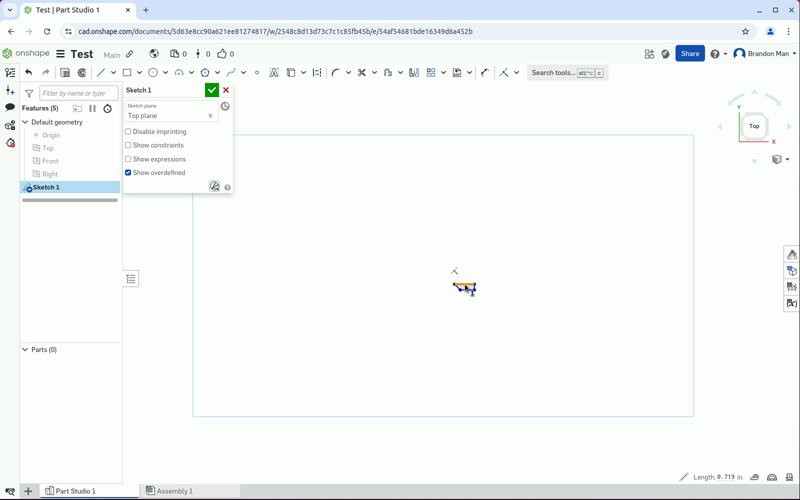
scroll(-6)
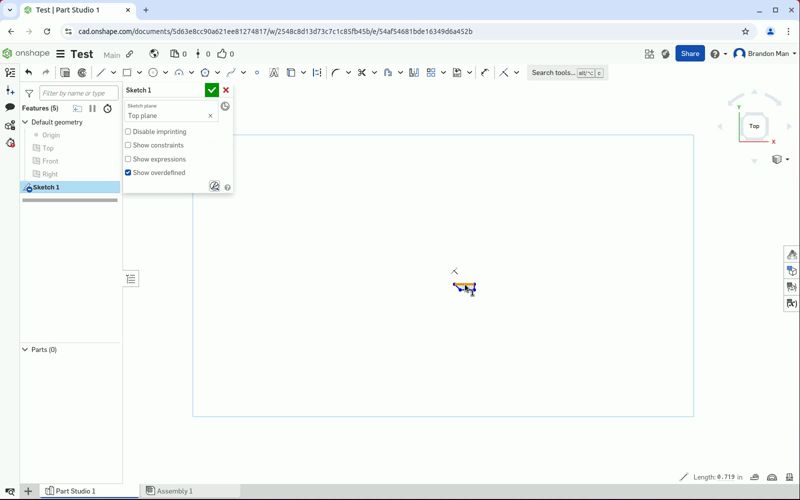
scroll(-6)
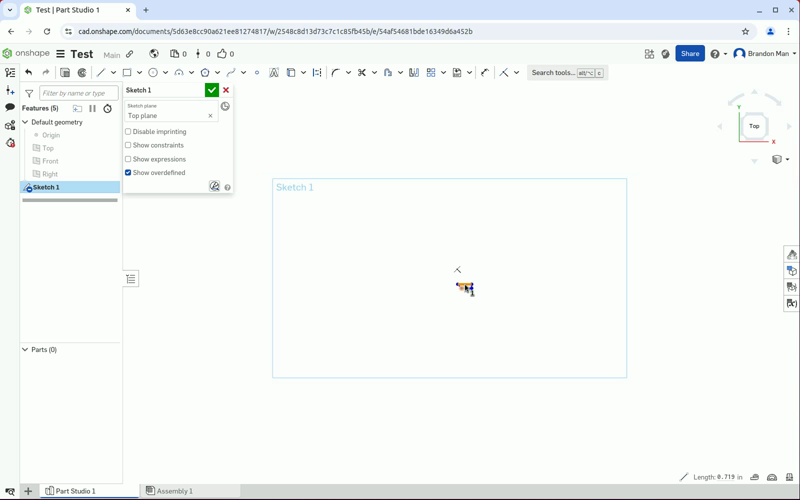
scroll(-6)
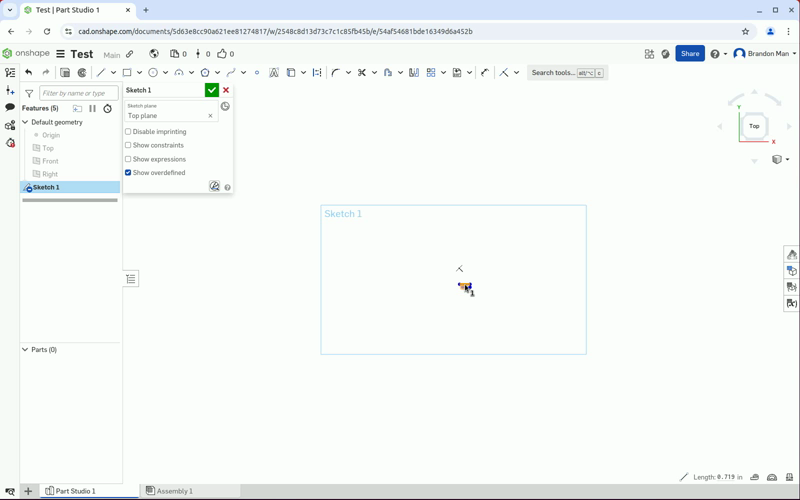
scroll(-6)
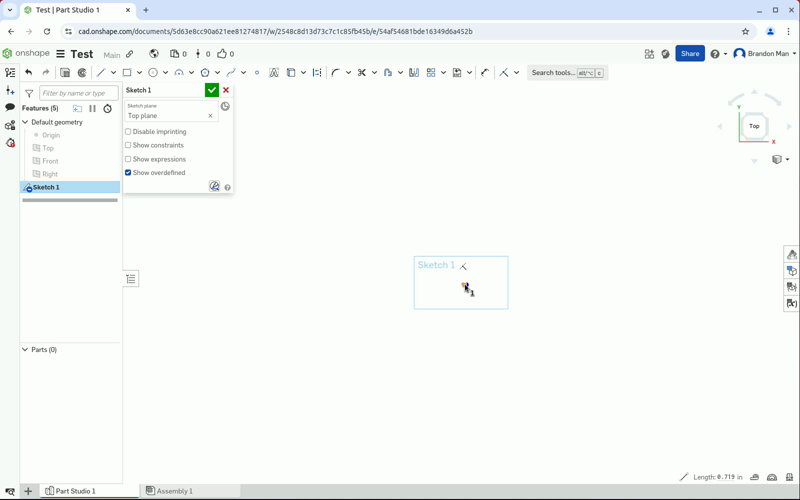
mouse_move(73, 352)
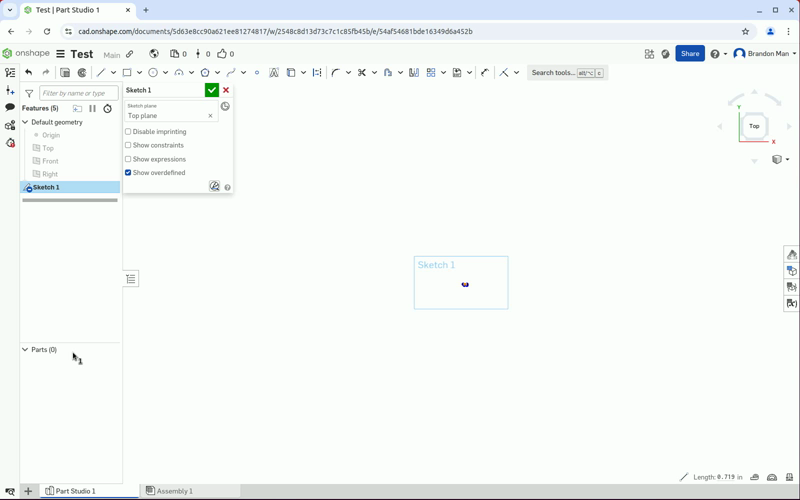
key(shift+y)
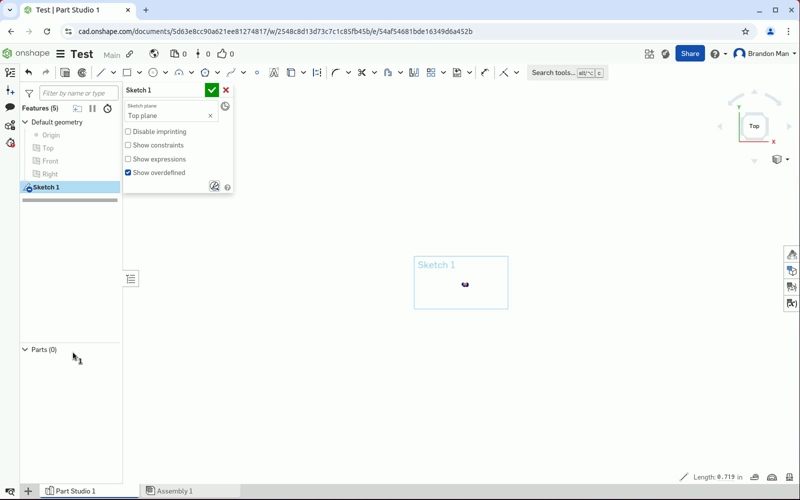
key(shift+e)
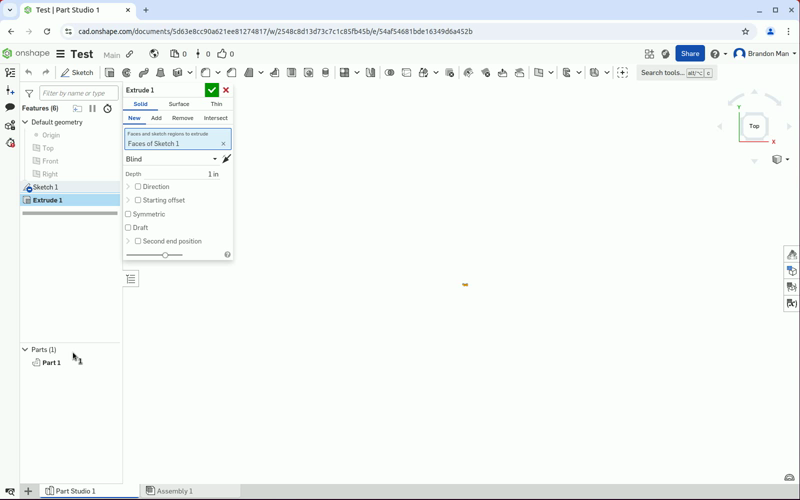
mouse_move(143, 106)
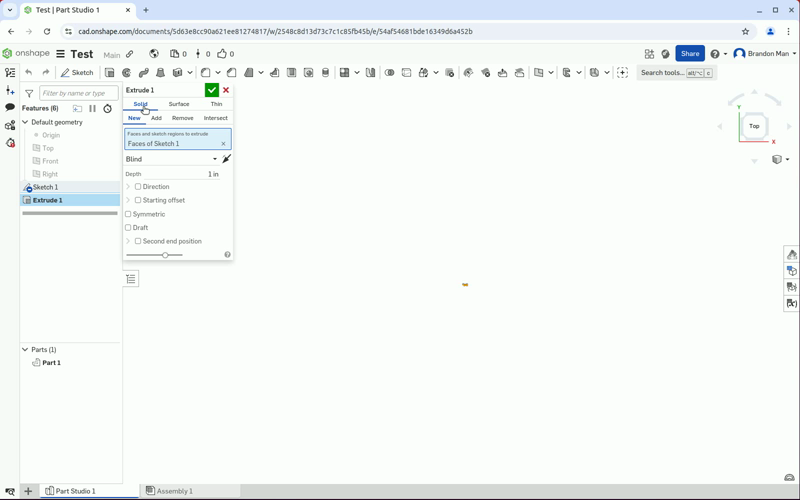
click(143, 106)
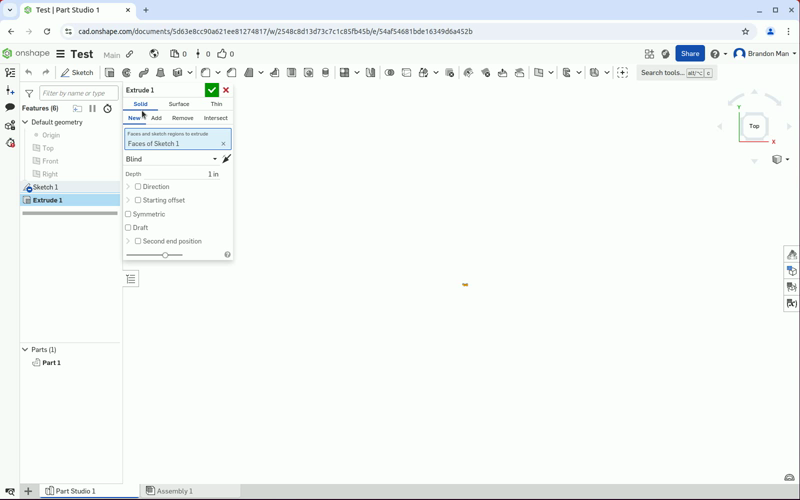
mouse_move(137, 120)
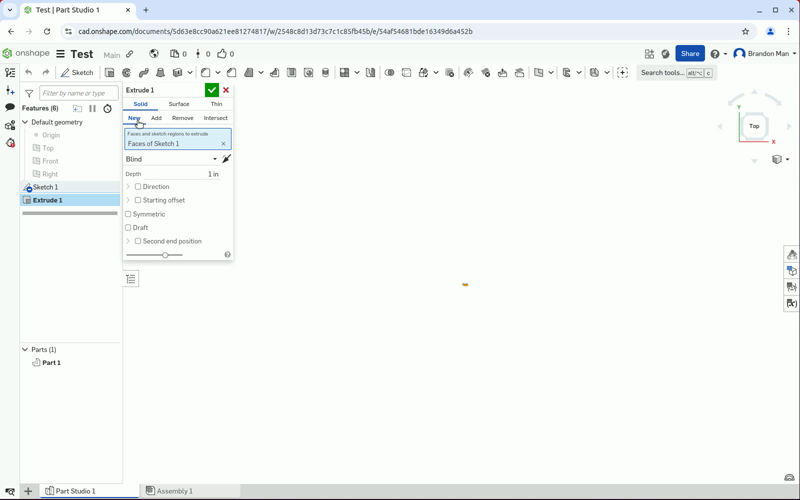
click(137, 120)
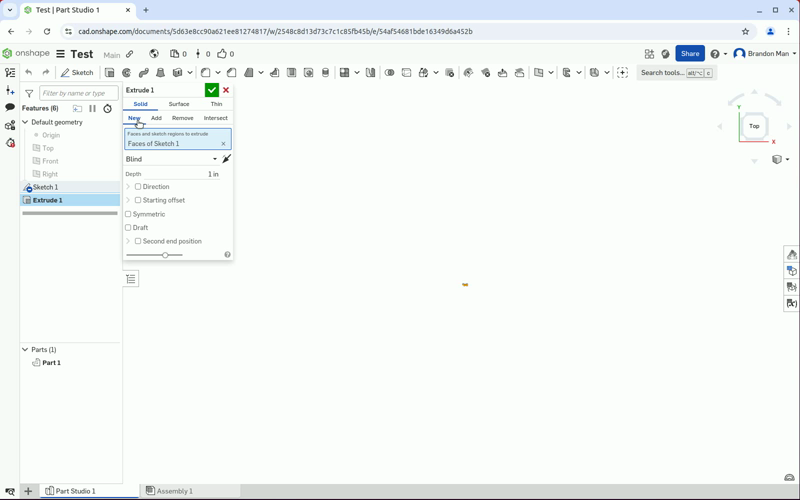
key(tab, 4)
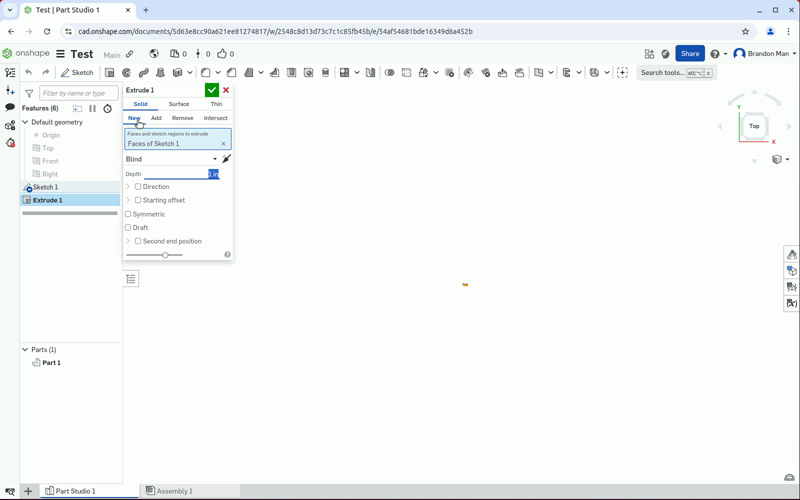
text(23.108)
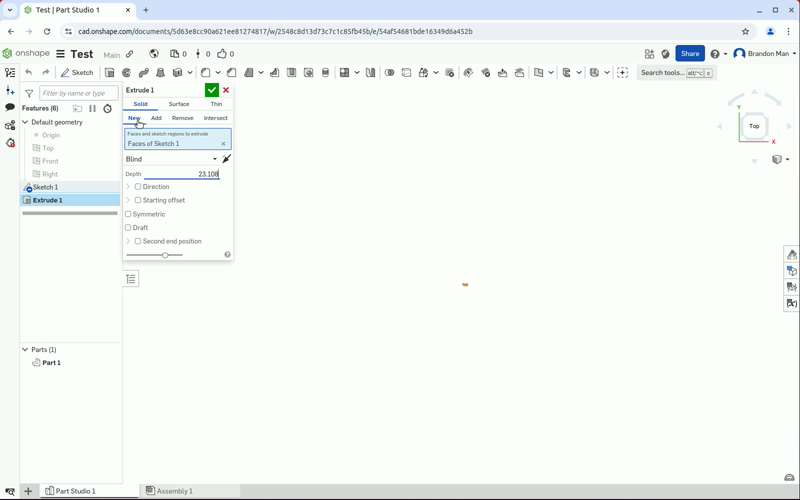
key(enter)
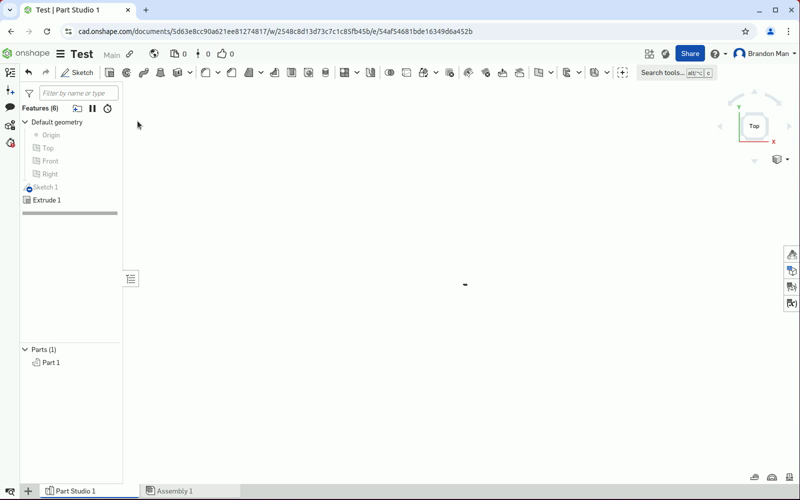
key(shift+h)
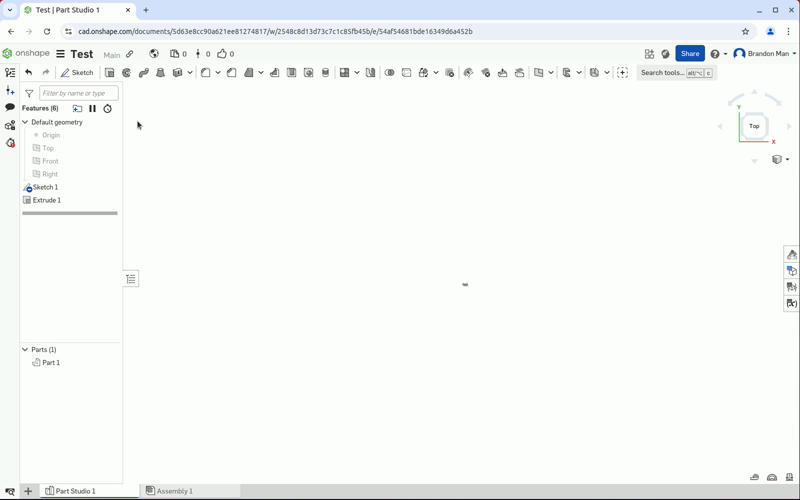
key(shift+h)
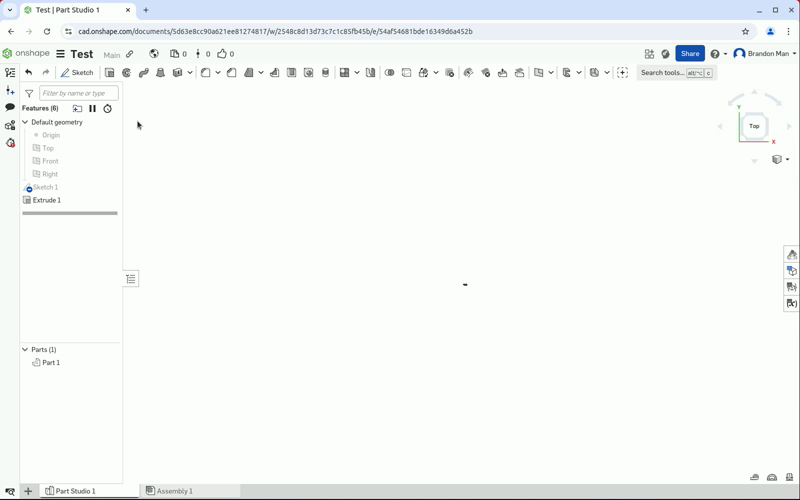
mouse_move(73, 189)
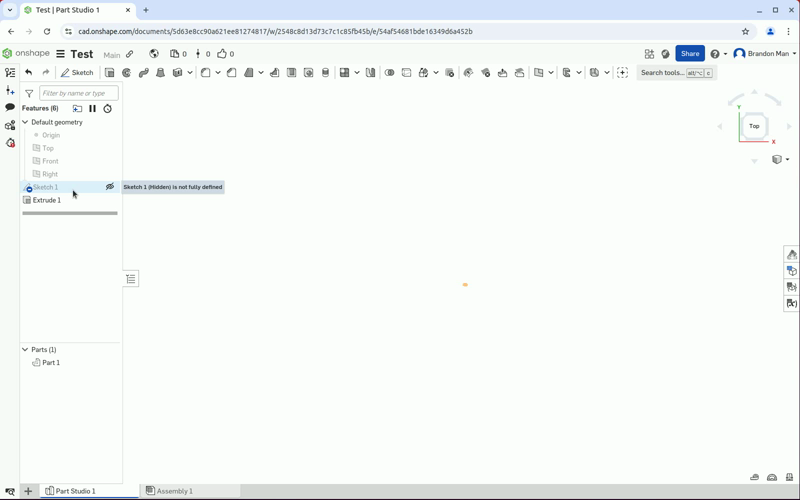
click(73, 189)
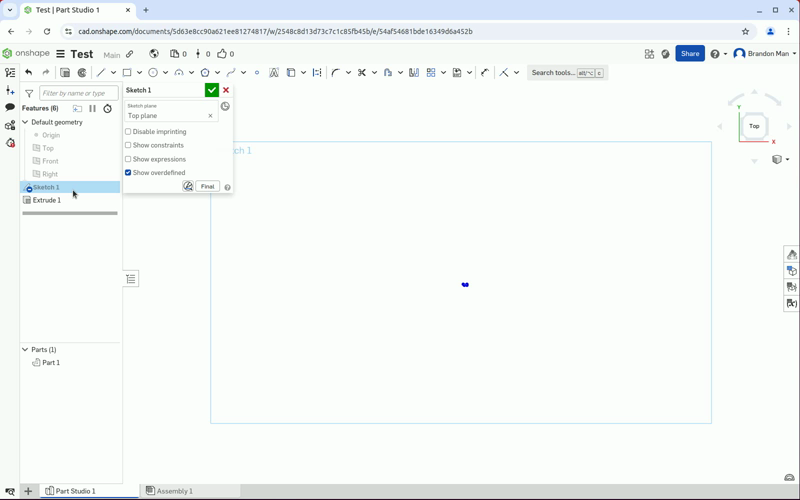
mouse_move(229, 92)
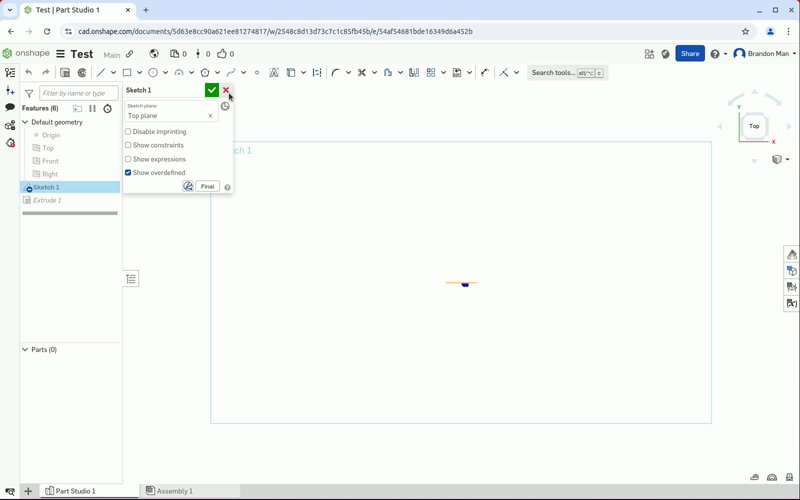
click(229, 92)
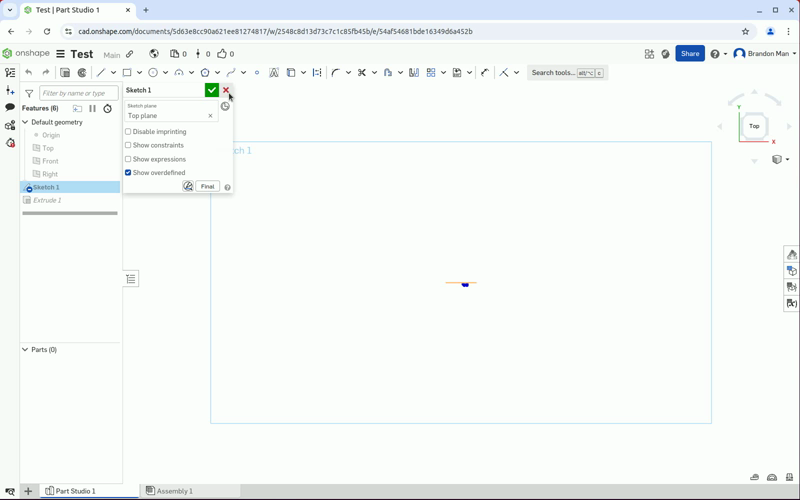
key(shift+s)
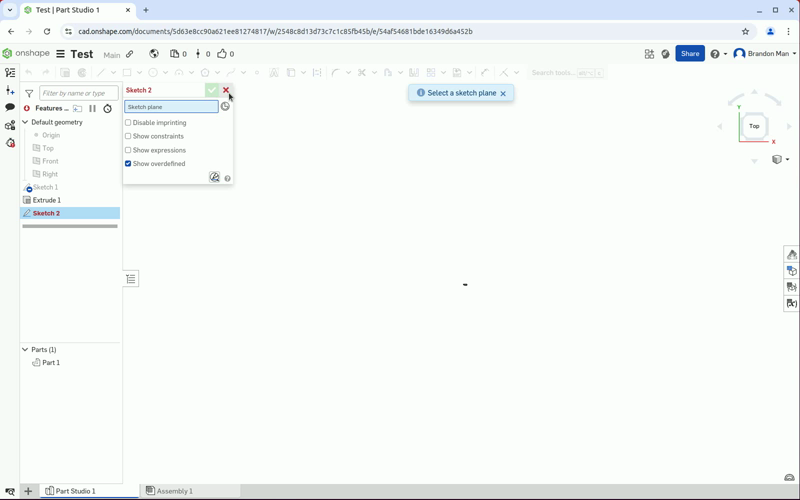
mouse_move(73, 150)
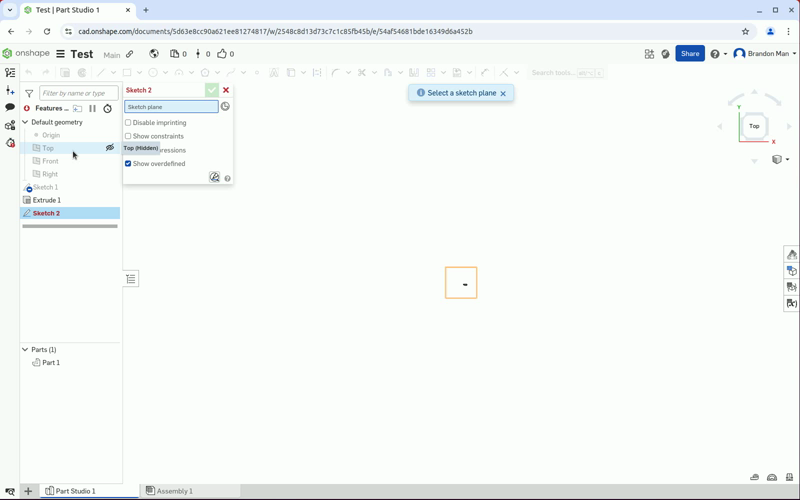
click(73, 150)
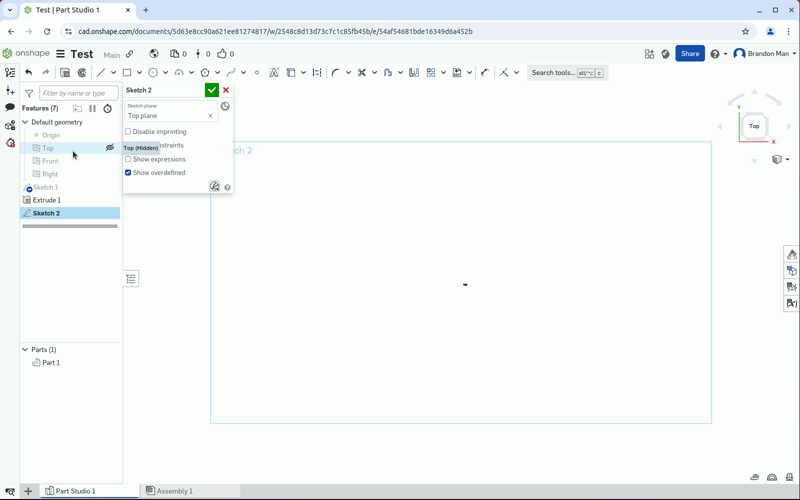
mouse_move(73, 352)
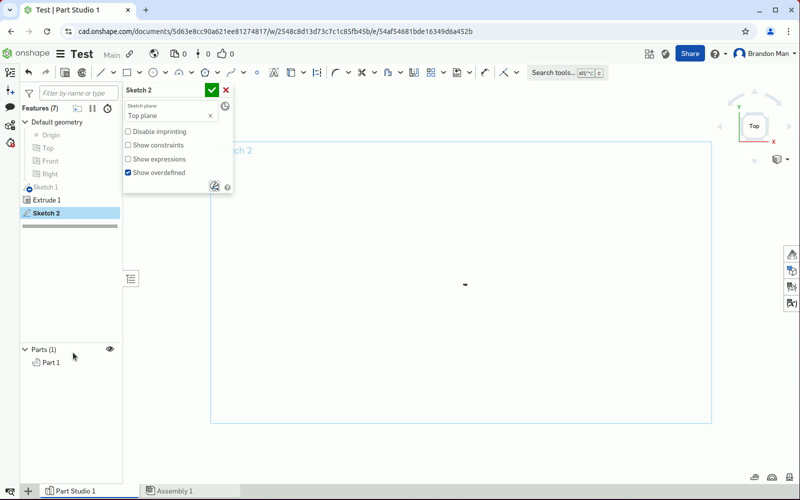
key(y)
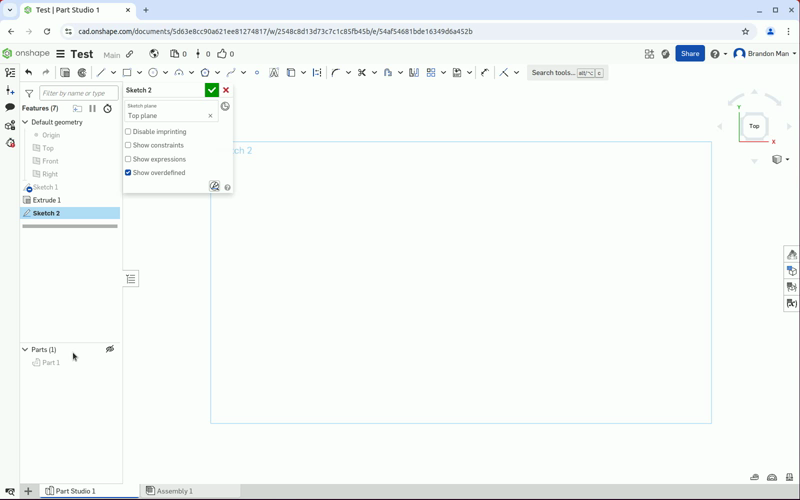
key(l)
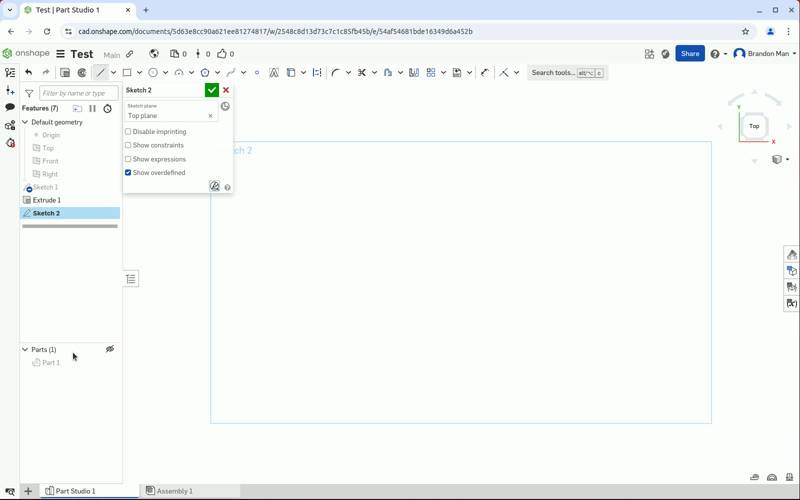
key_down(shift)
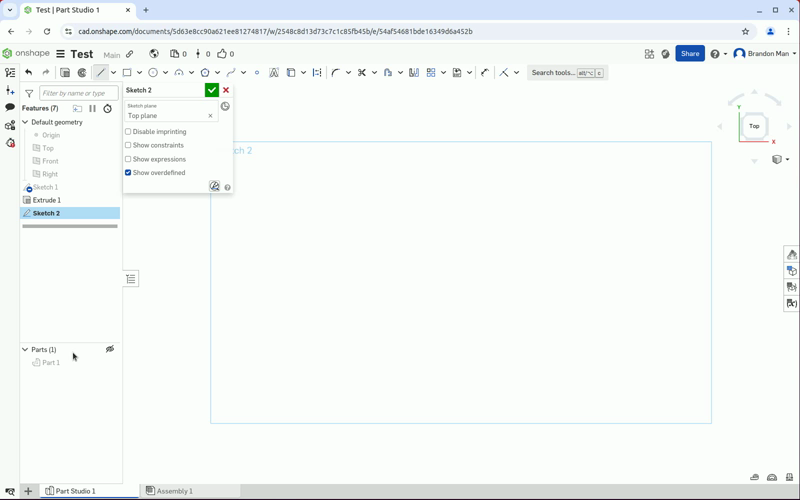
mouse_move(456, 285)
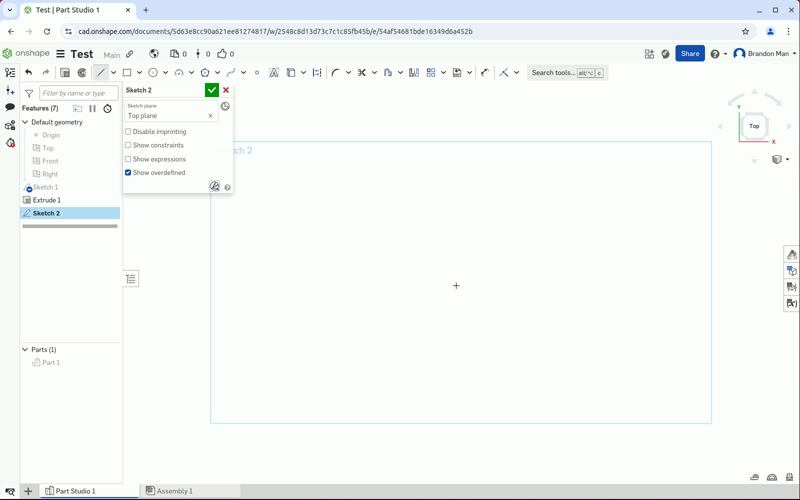
click(456, 285)
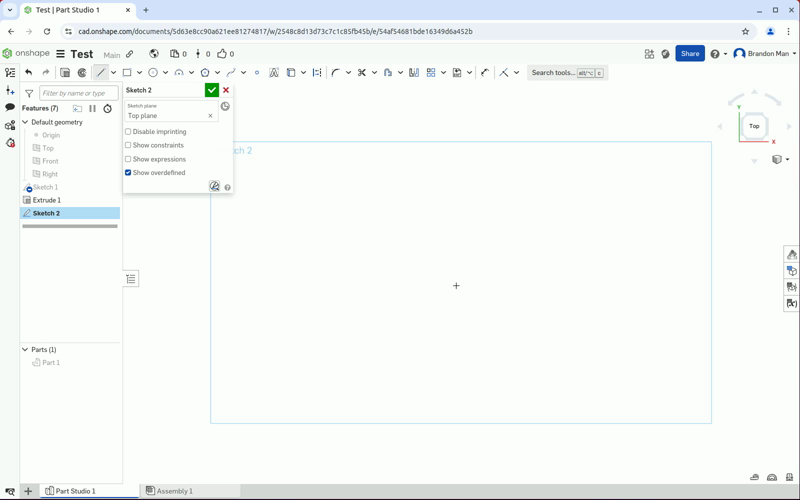
key_up(shift)
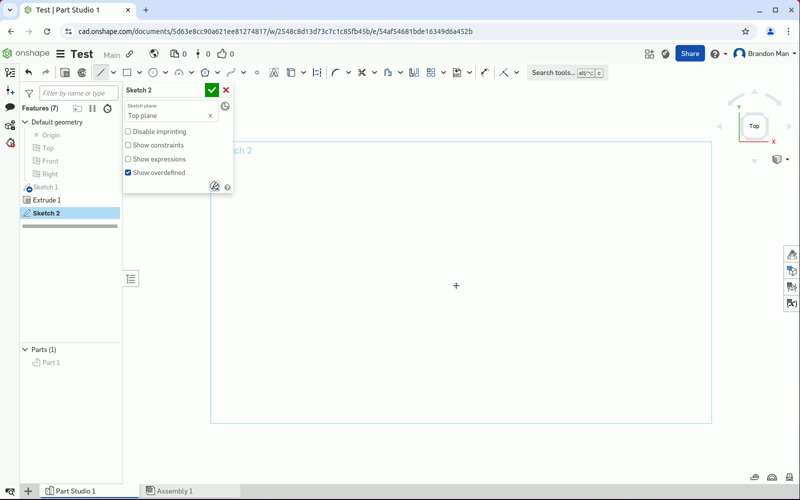
key_down(shift)
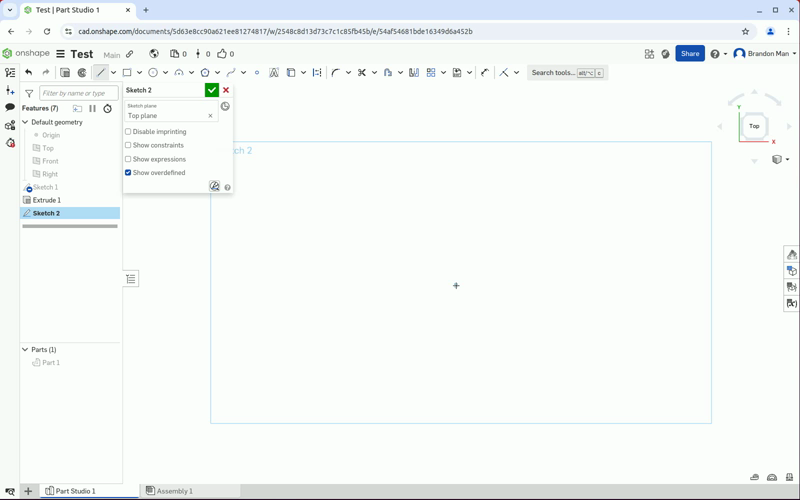
mouse_move(486, 285)
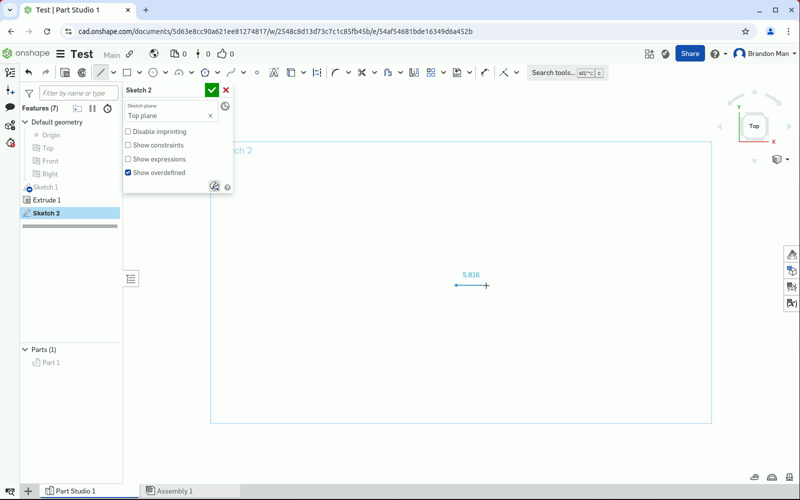
mouse_move(458, 285)
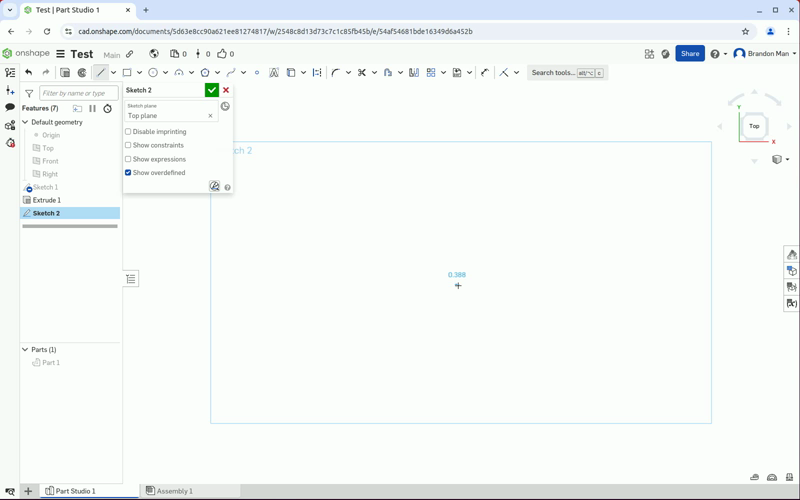
scroll(6)
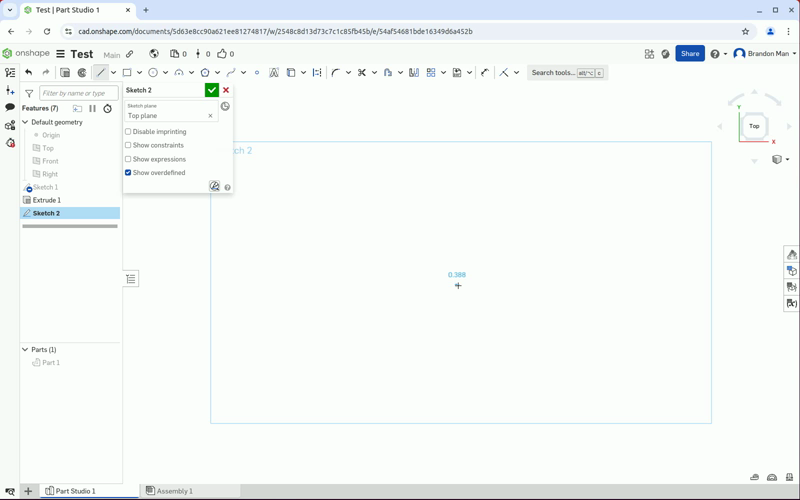
scroll(6)
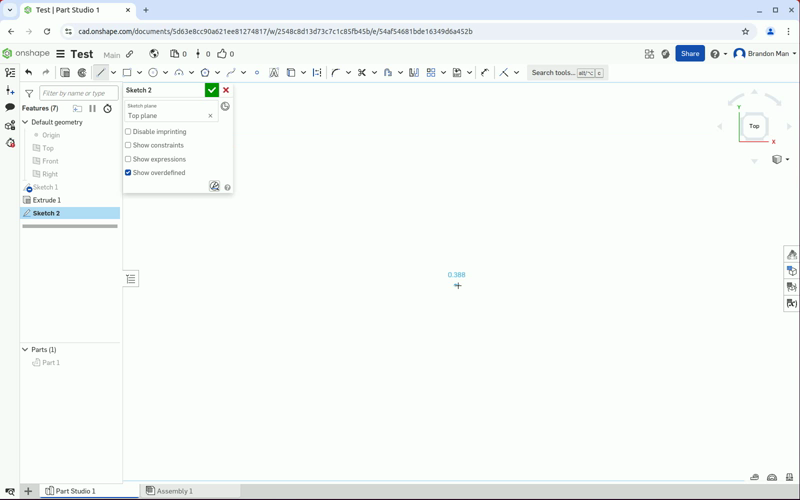
scroll(6)
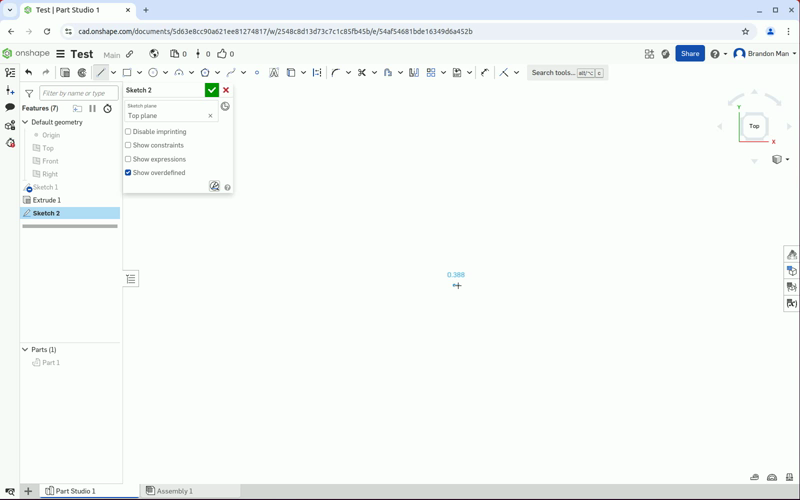
scroll(6)
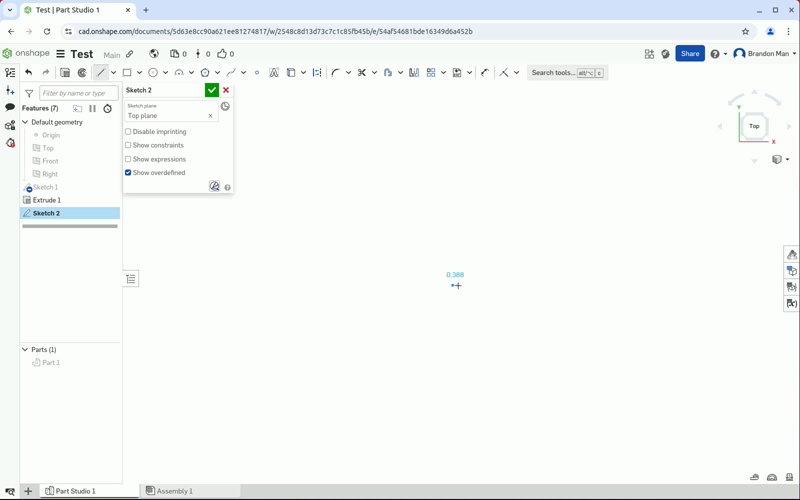
scroll(6)
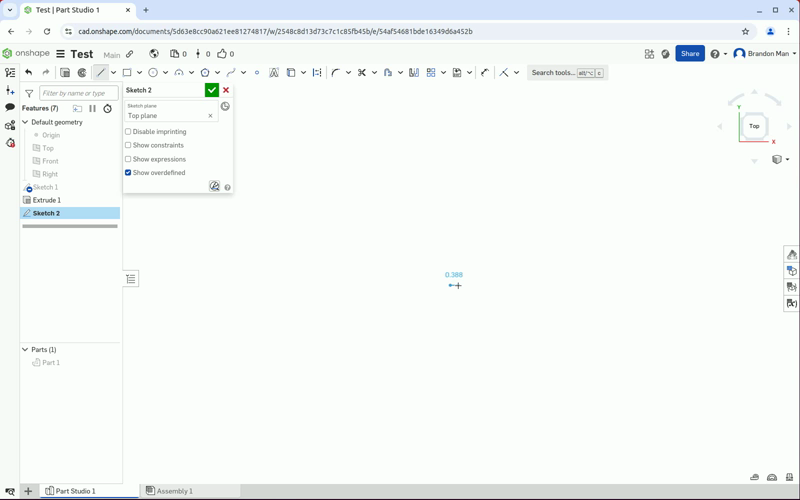
scroll(6)
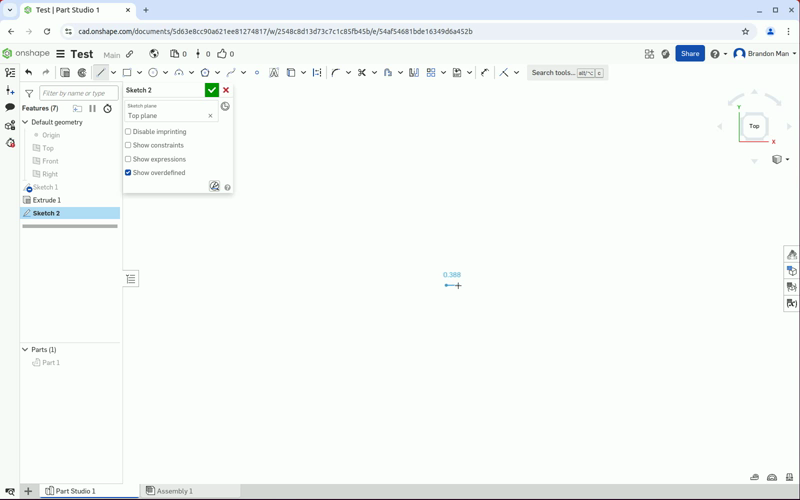
scroll(6)
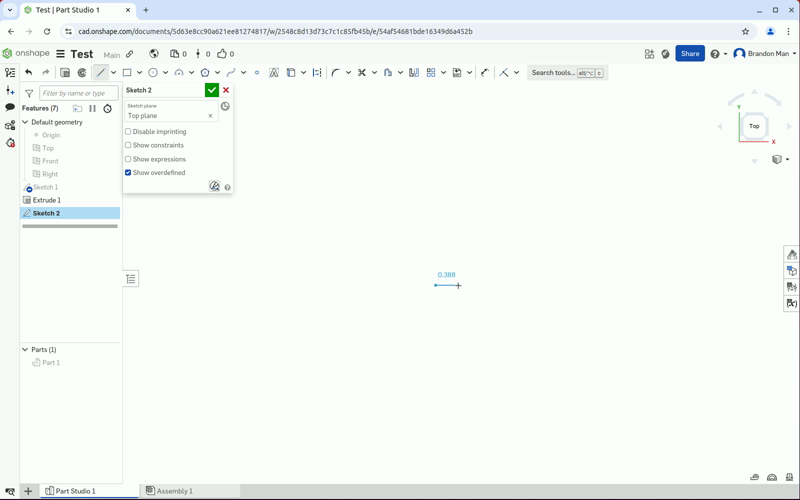
click(458, 285)
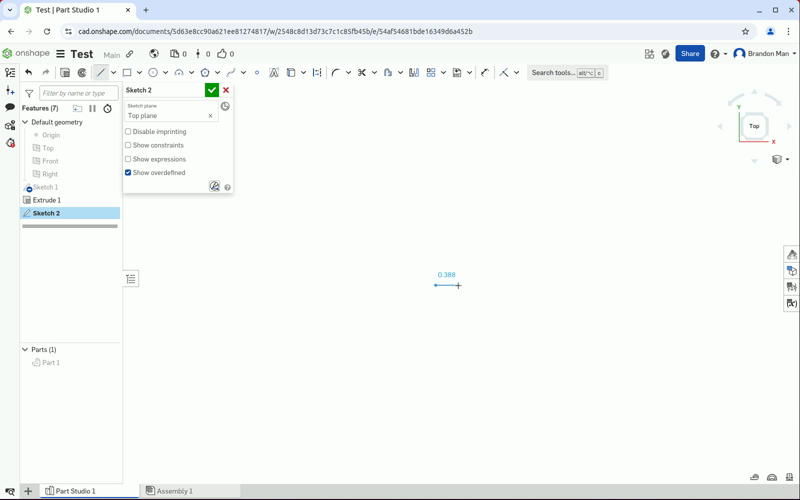
scroll(-6)
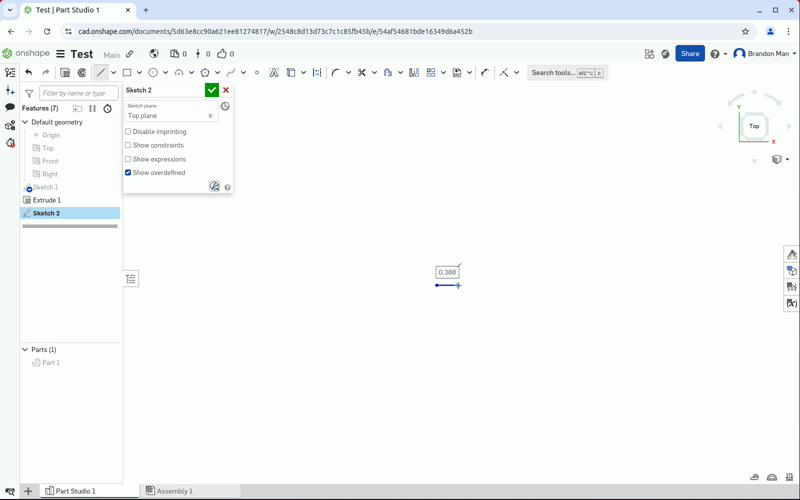
scroll(-6)
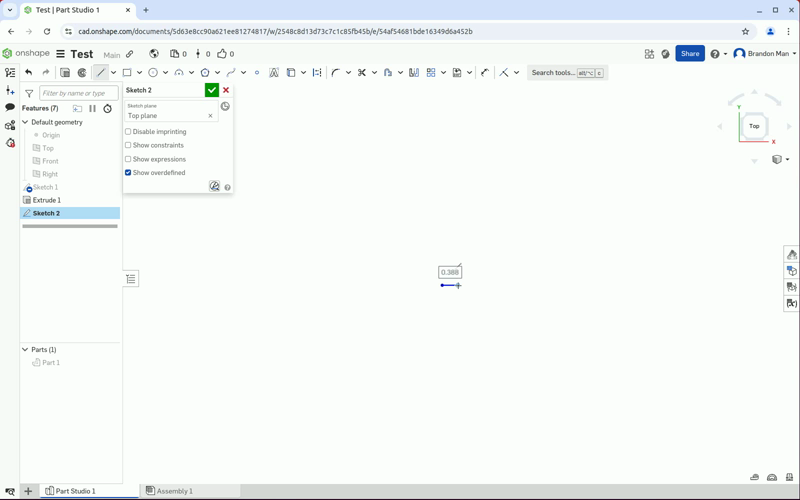
scroll(-6)
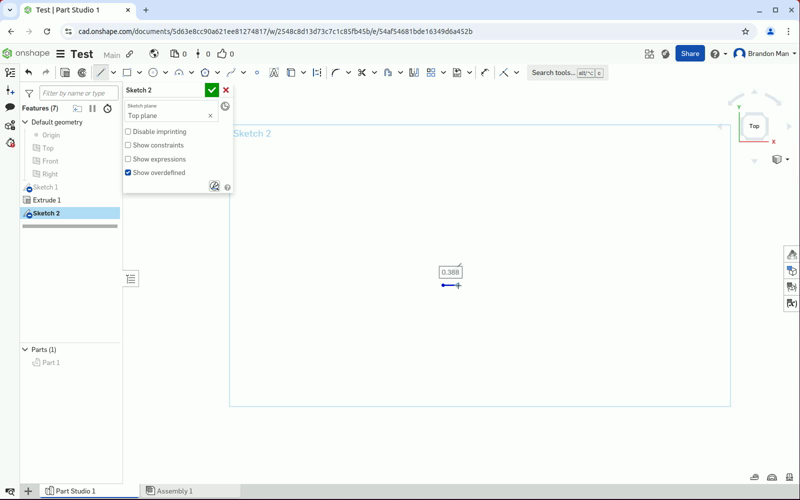
scroll(-6)
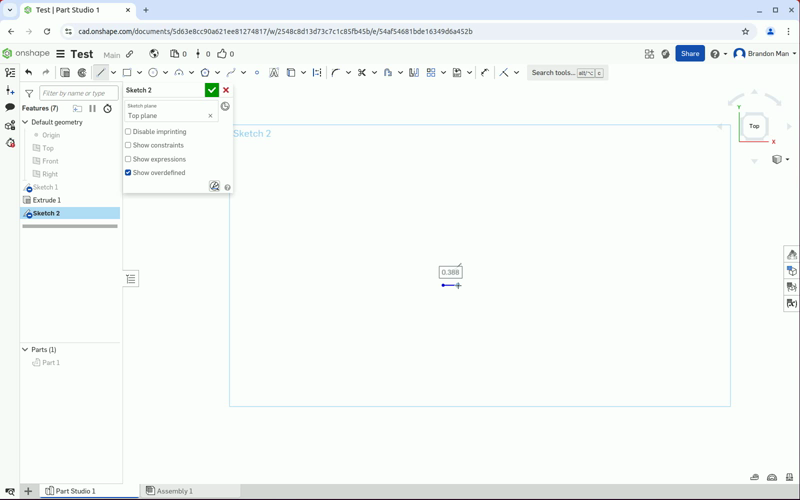
scroll(-6)
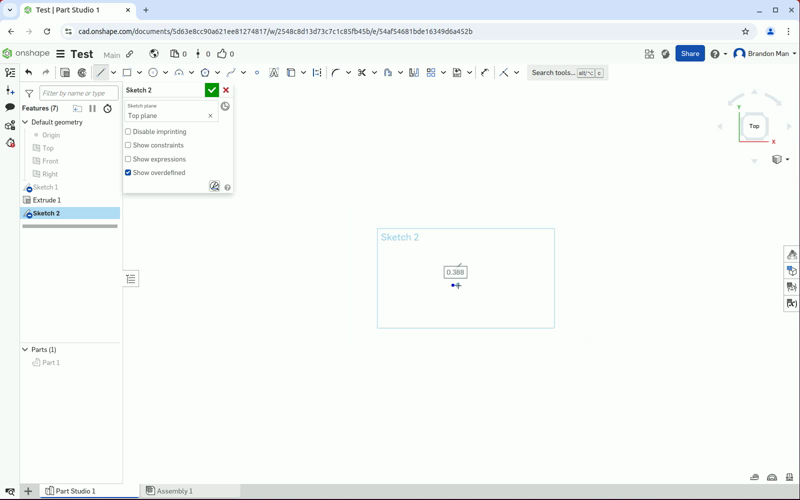
scroll(-6)
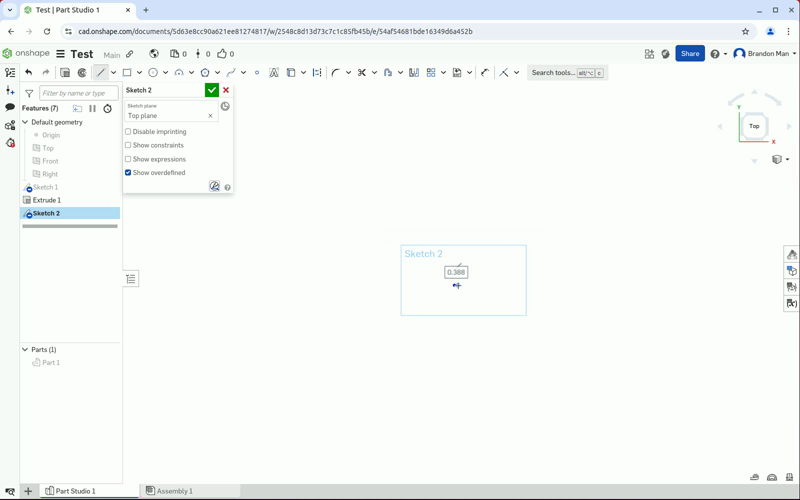
scroll(-6)
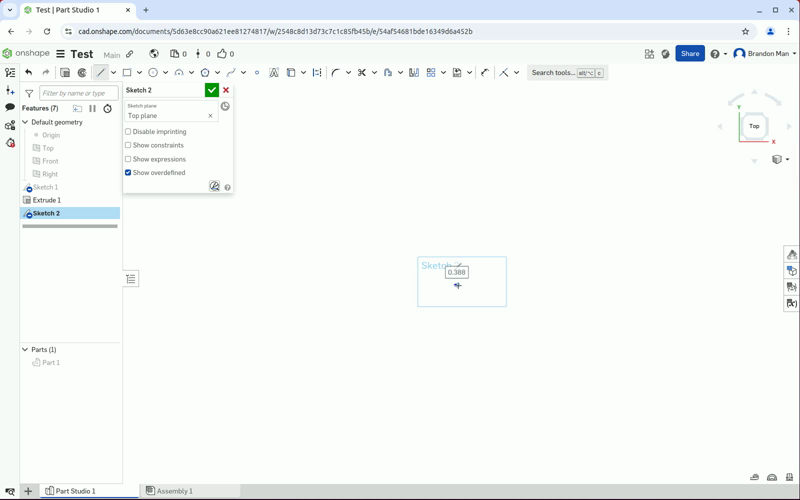
key_up(shift)
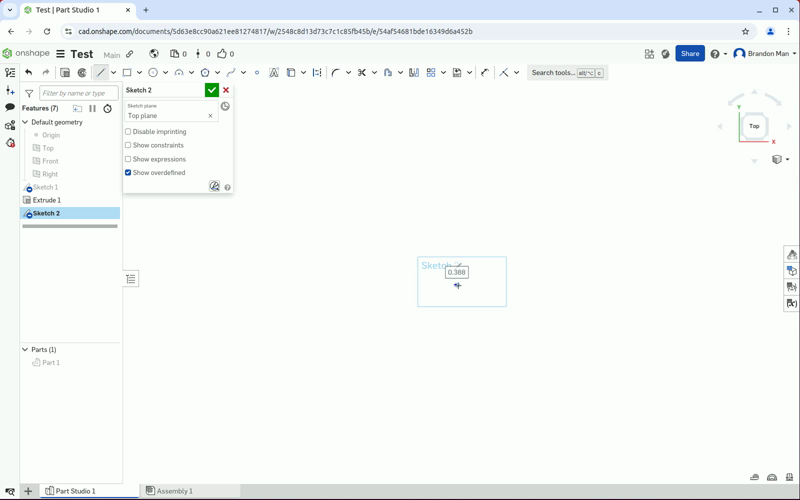
key_down(shift)
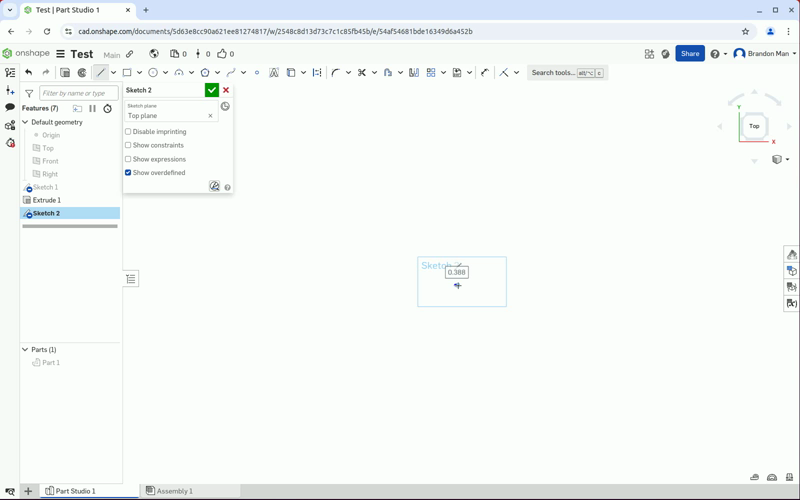
mouse_move(488, 285)
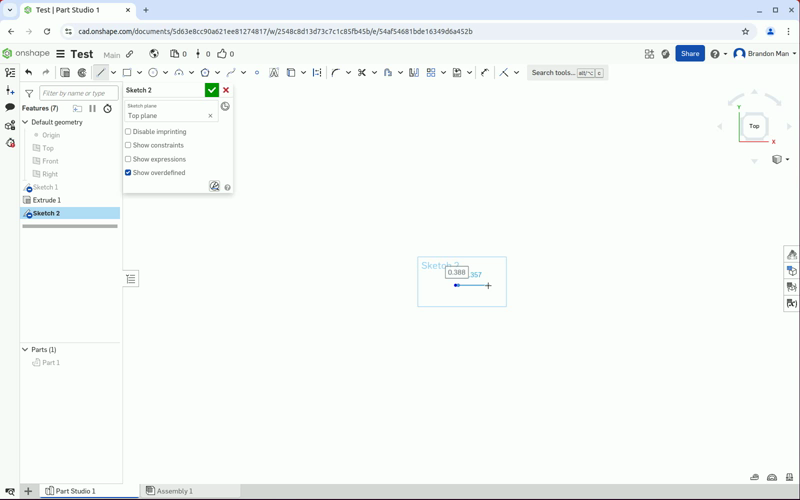
mouse_move(459, 284)
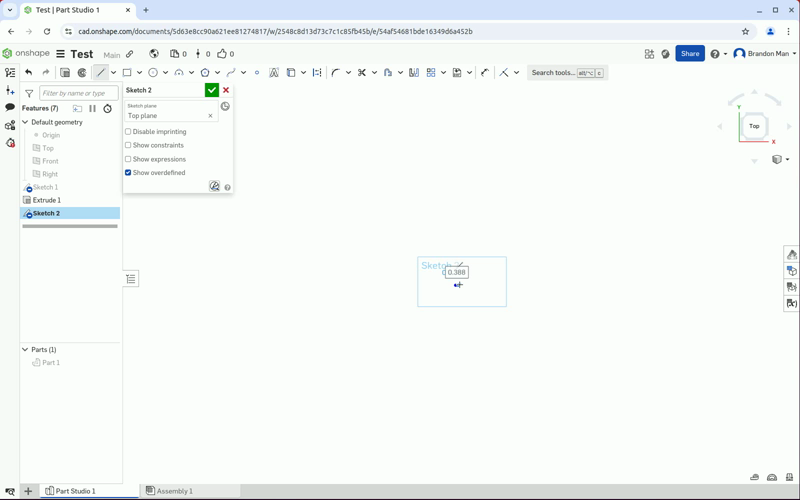
scroll(6)
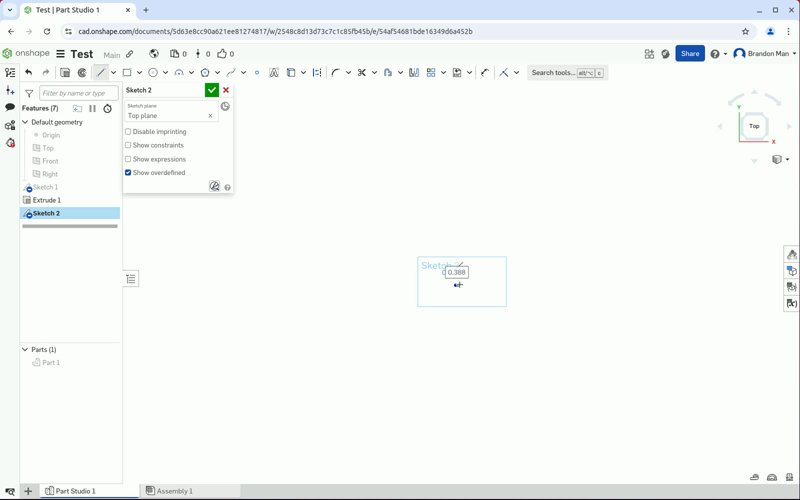
scroll(6)
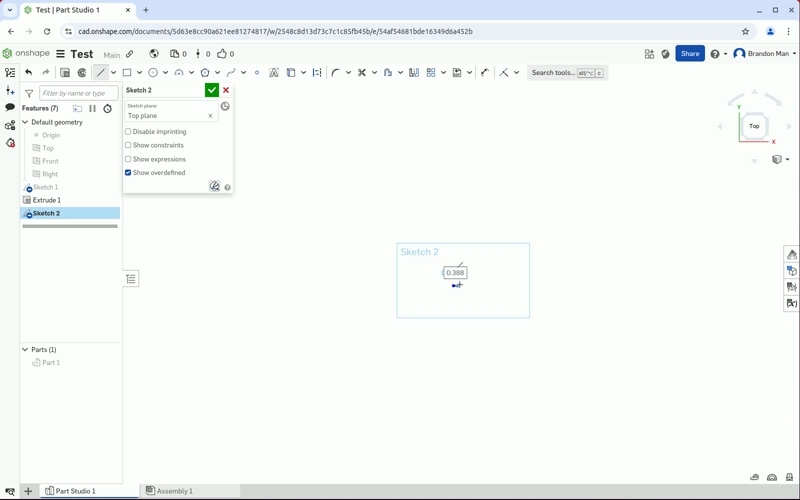
scroll(6)
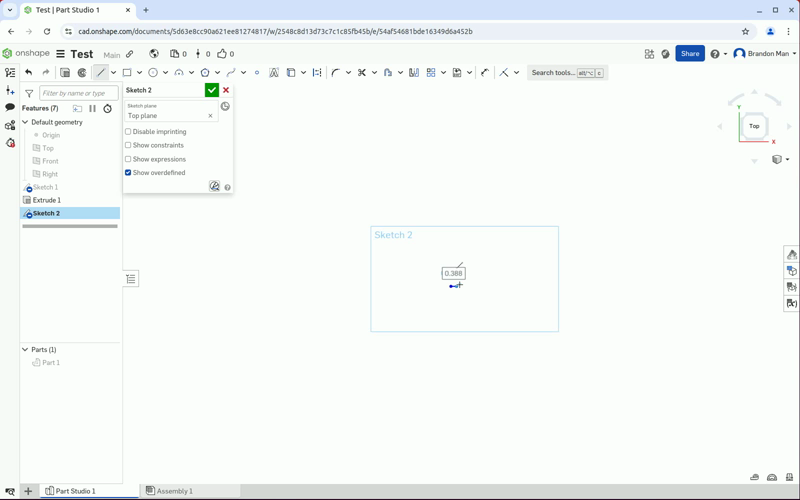
scroll(6)
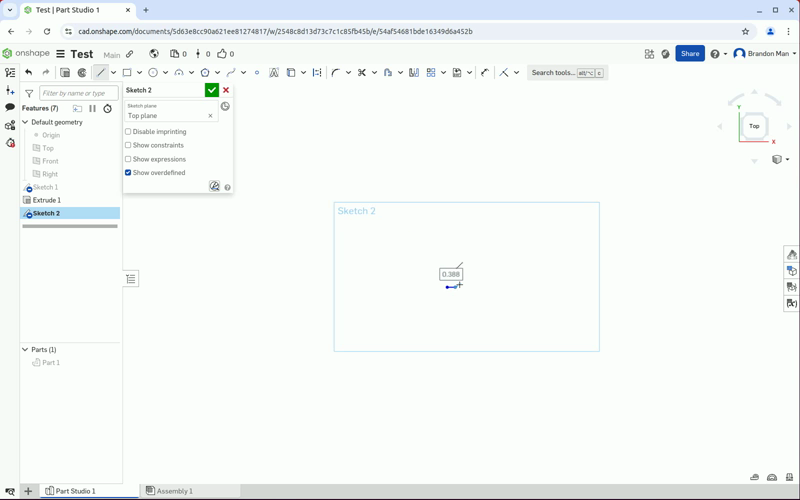
scroll(6)
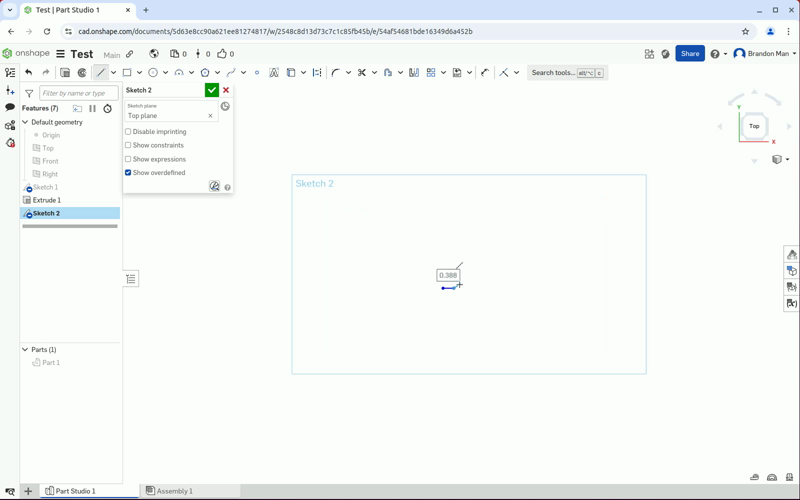
scroll(6)
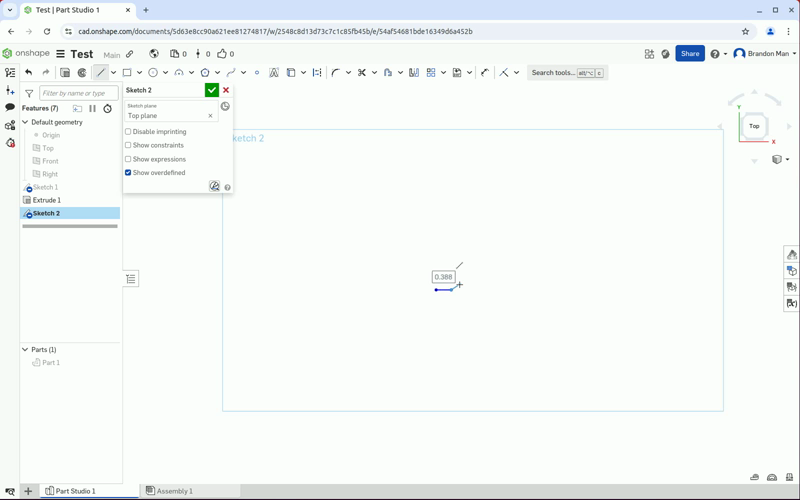
scroll(6)
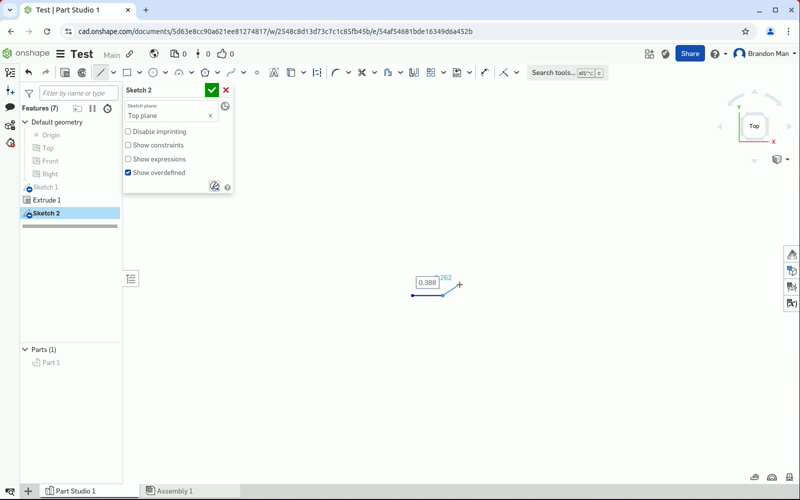
click(459, 284)
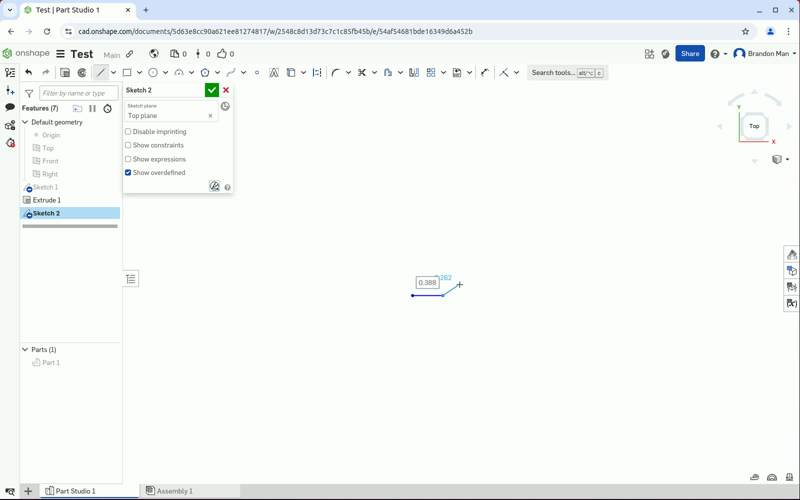
scroll(-6)
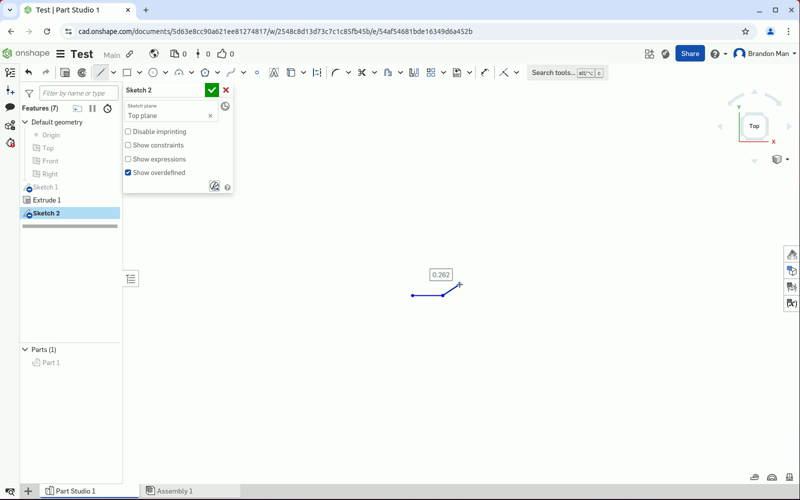
scroll(-6)
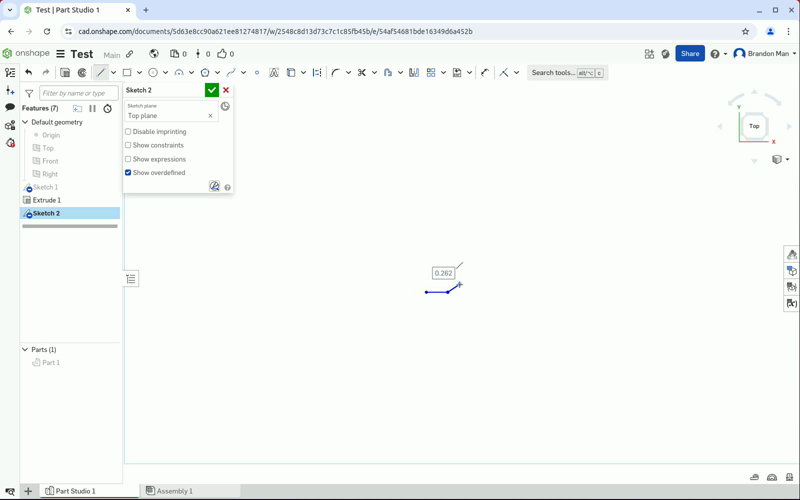
scroll(-6)
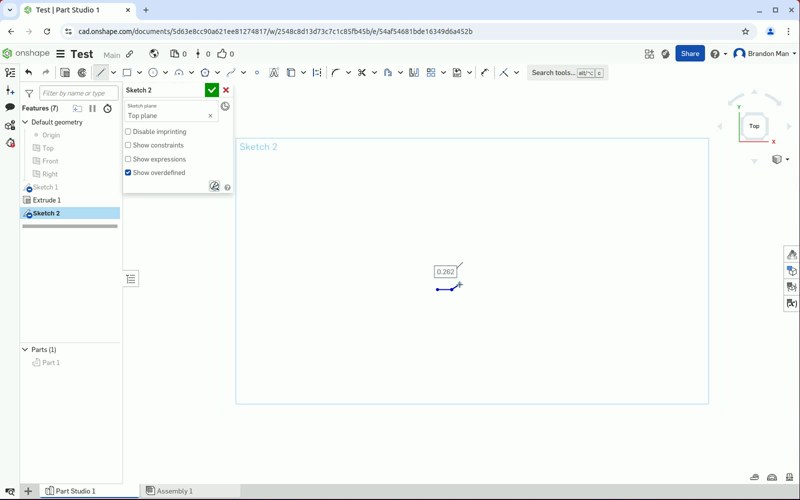
scroll(-6)
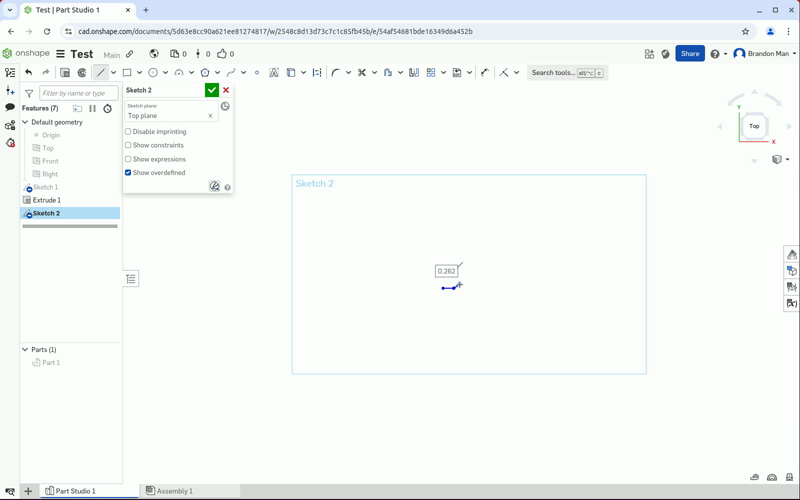
scroll(-6)
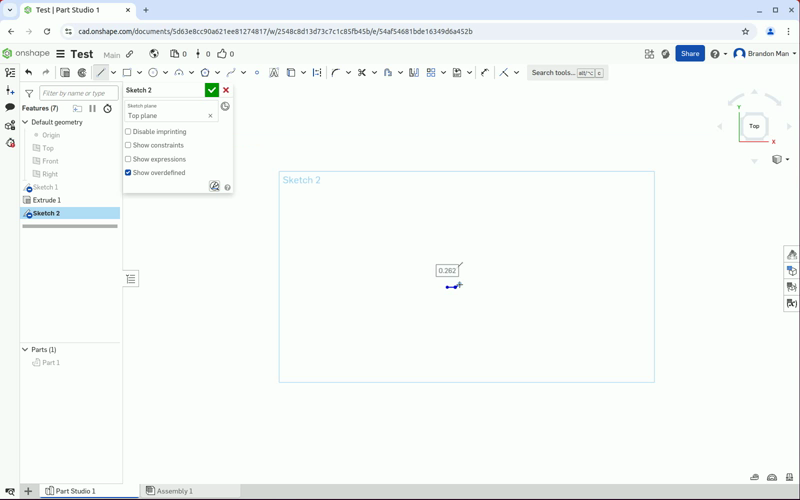
scroll(-6)
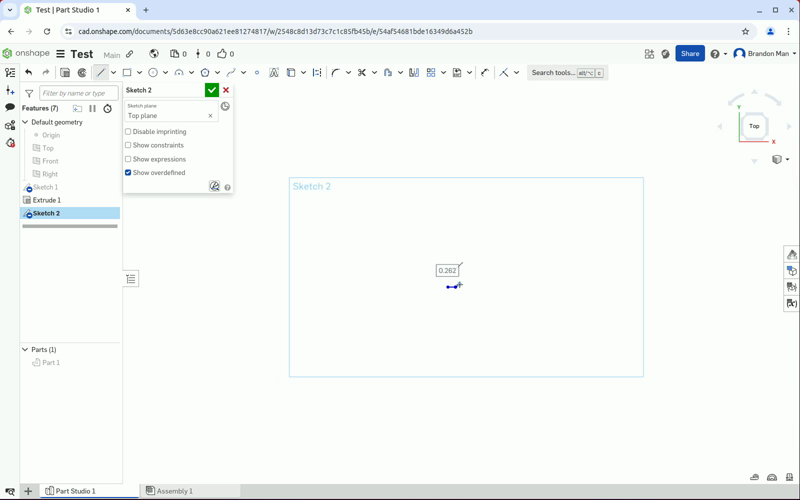
scroll(-6)
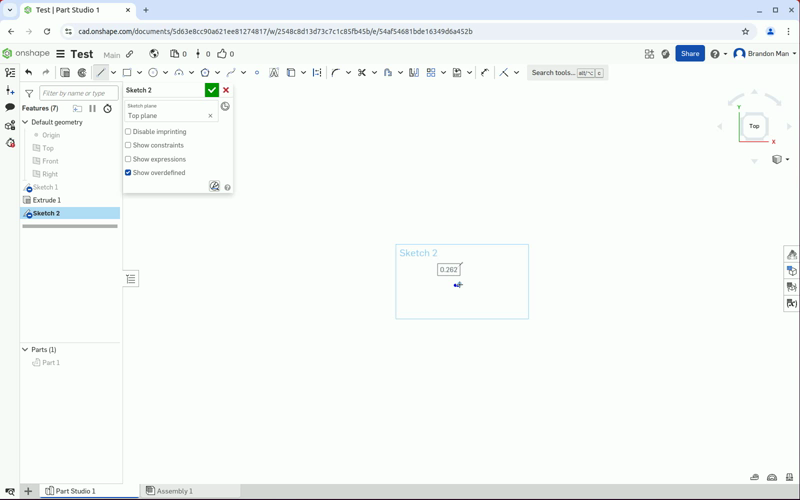
key_up(shift)
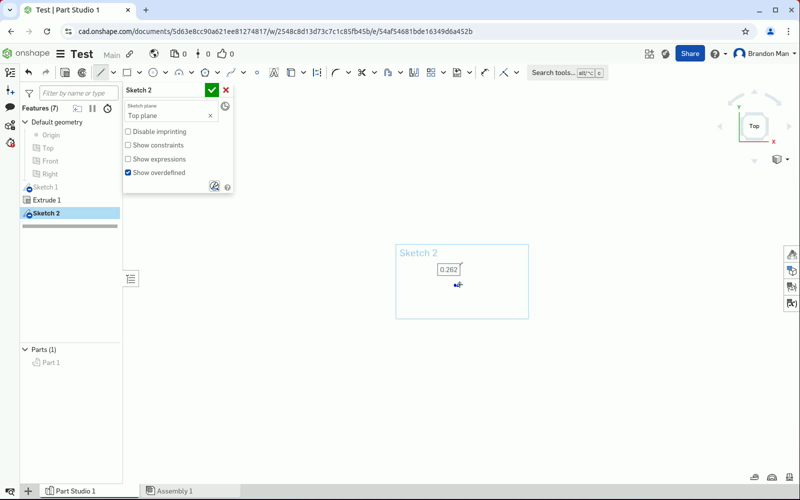
key_down(shift)
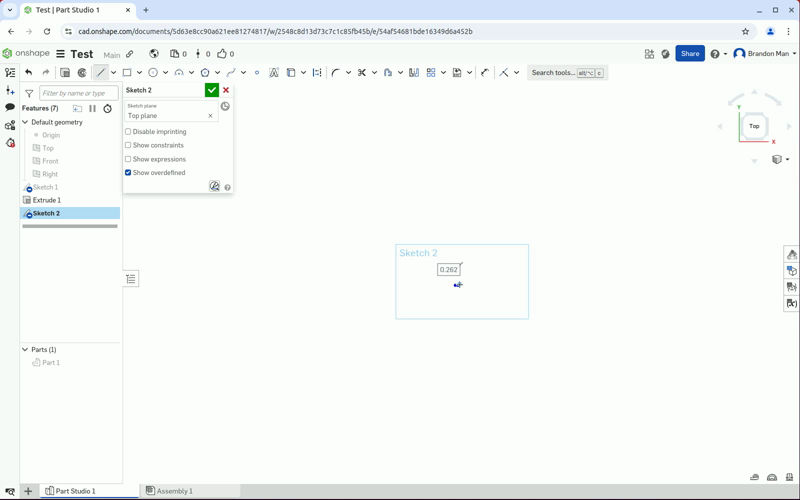
mouse_move(489, 284)
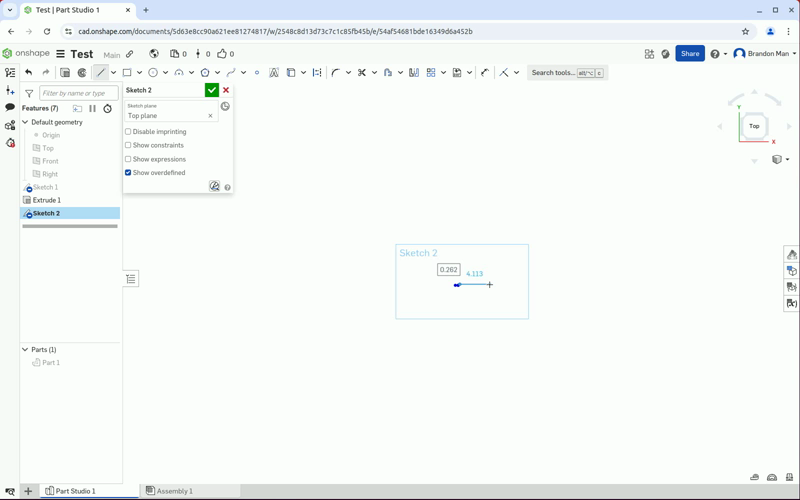
mouse_move(456, 284)
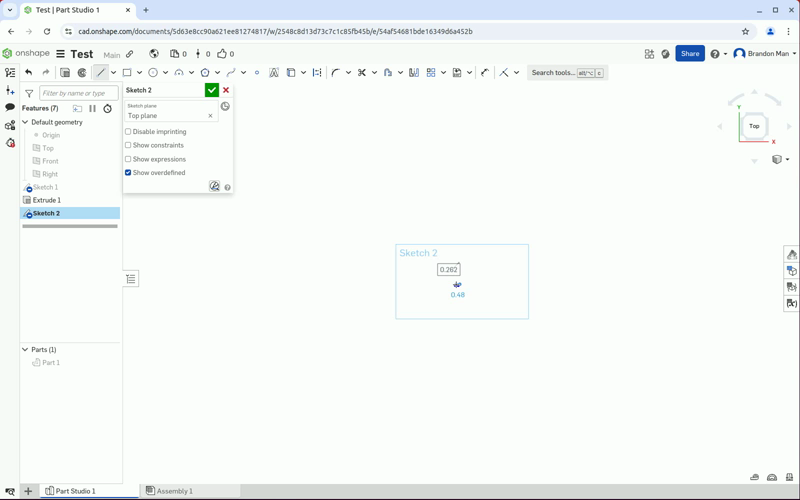
scroll(6)
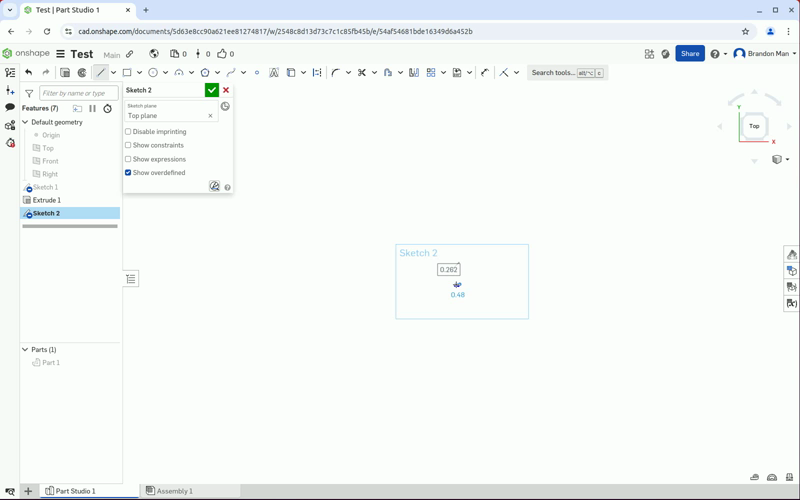
scroll(6)
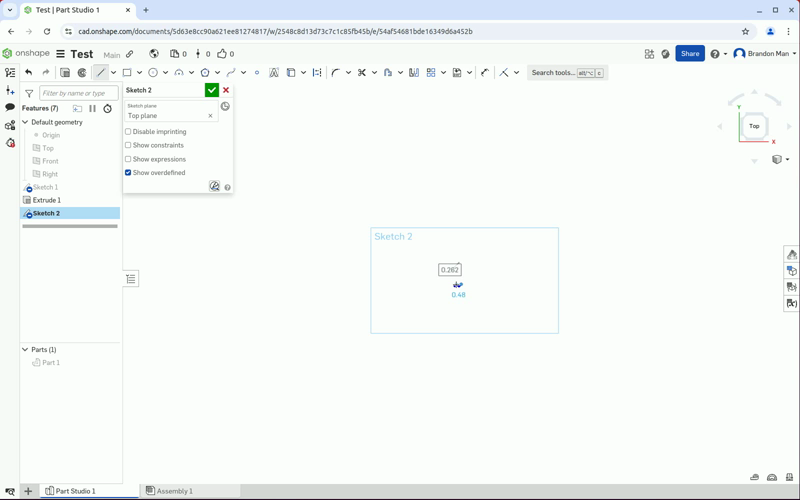
scroll(6)
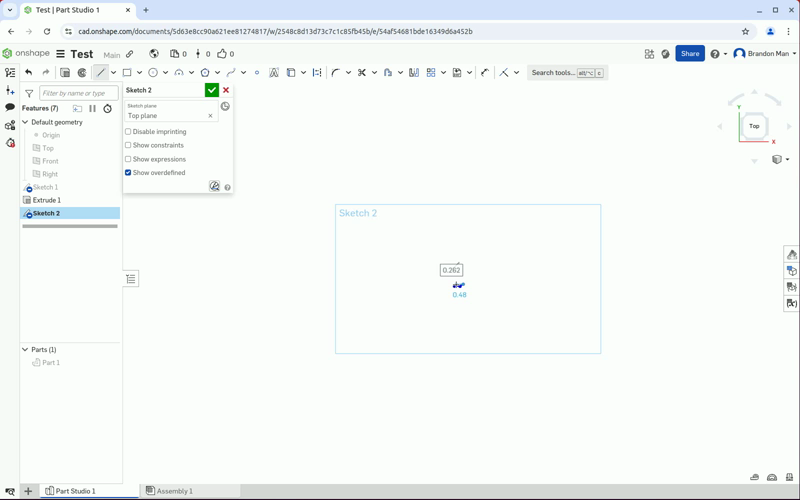
scroll(6)
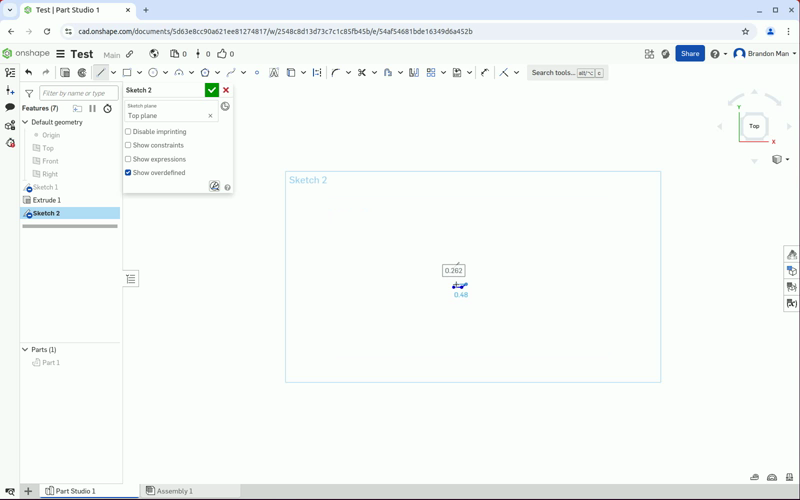
scroll(6)
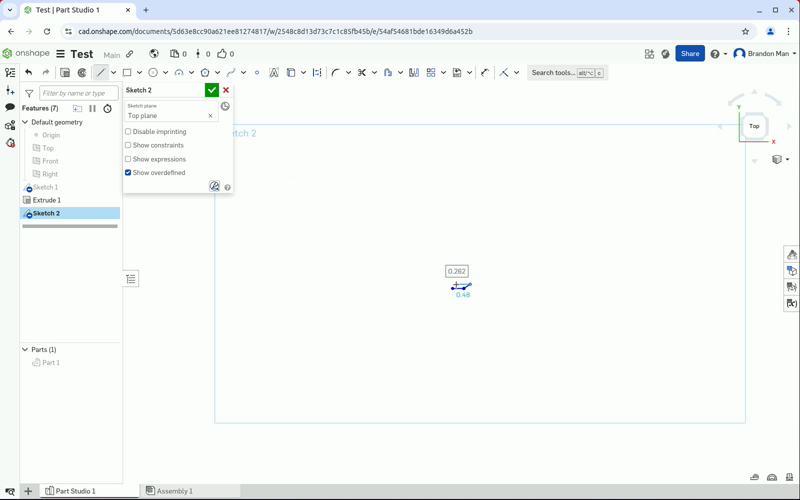
scroll(6)
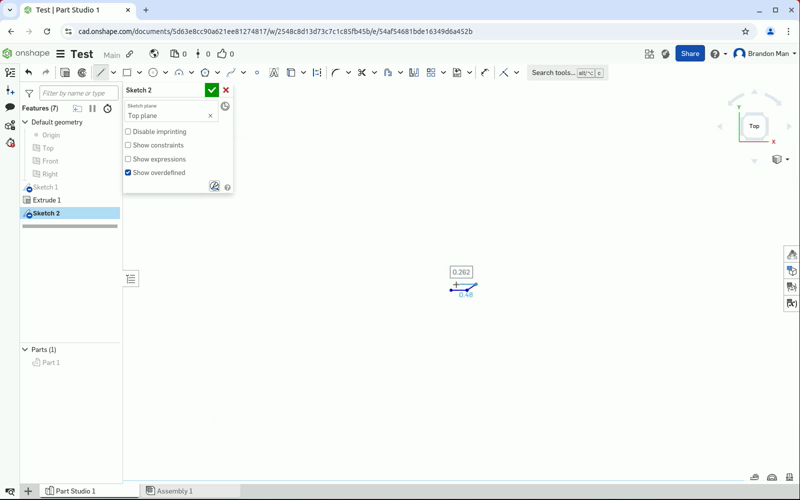
scroll(6)
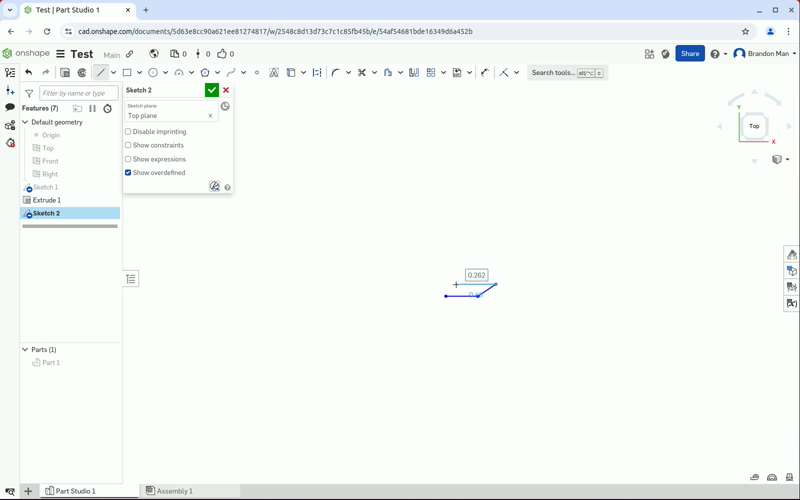
click(456, 284)
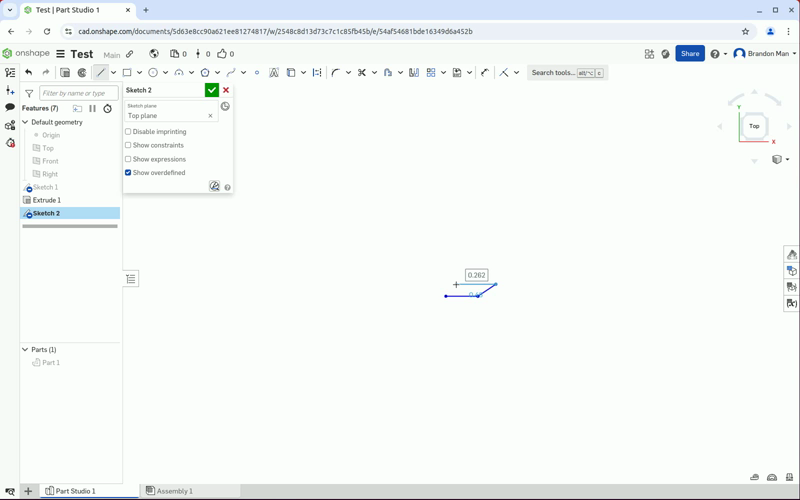
scroll(-6)
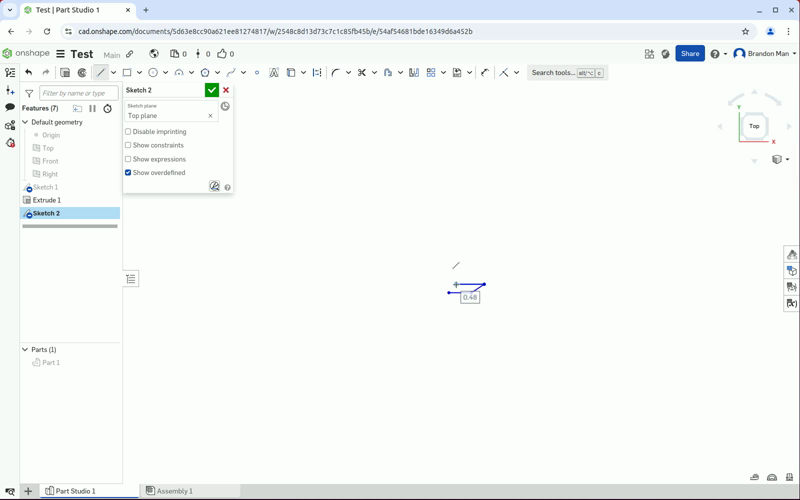
scroll(-6)
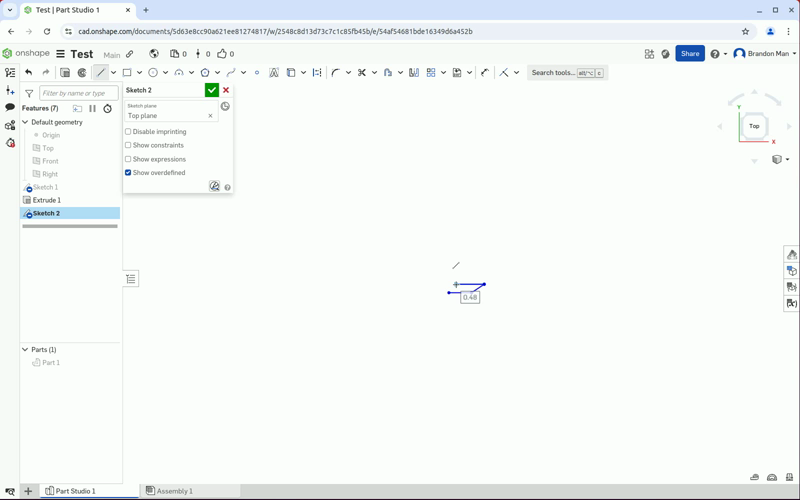
scroll(-6)
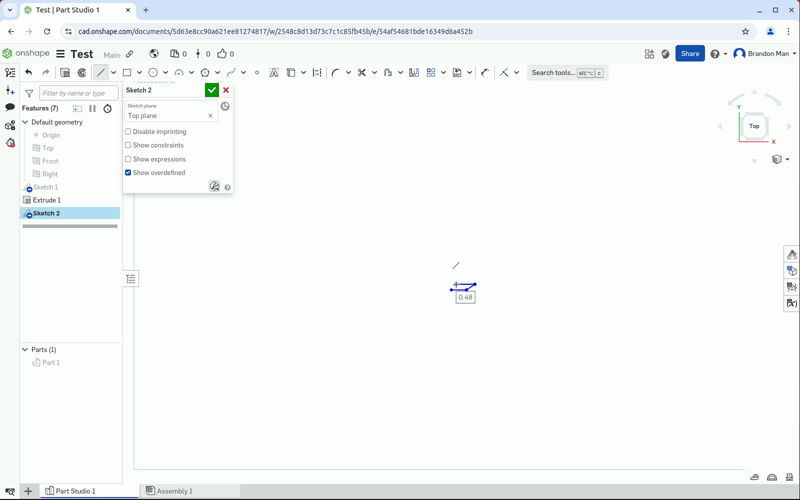
scroll(-6)
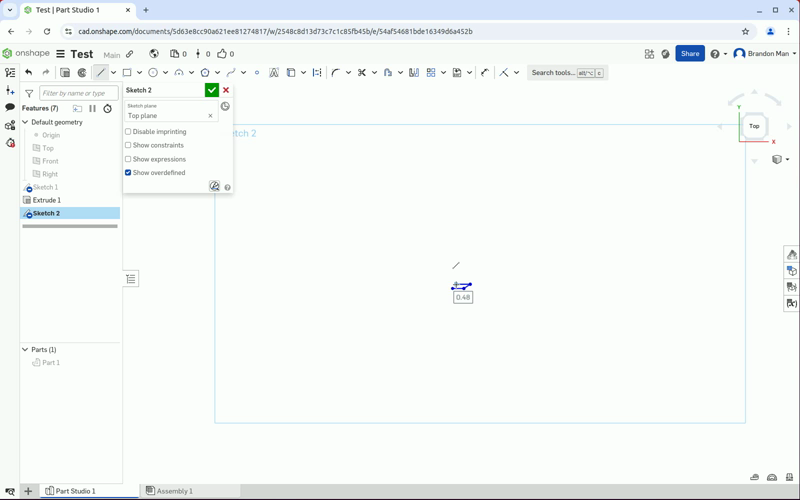
scroll(-6)
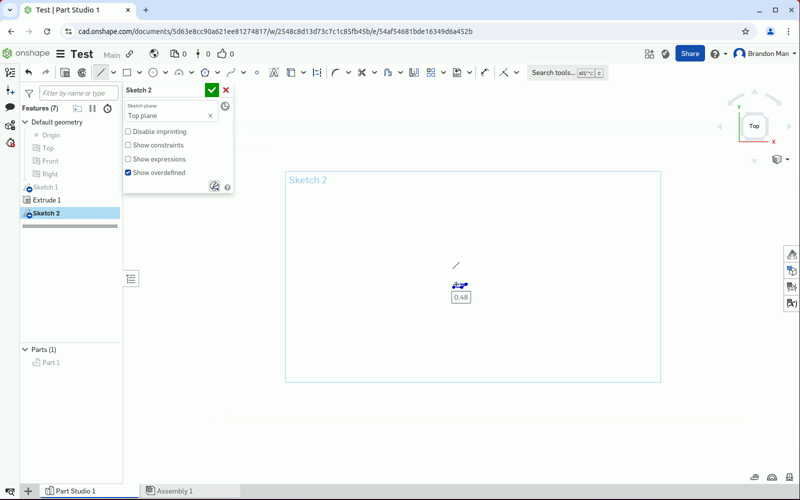
scroll(-6)
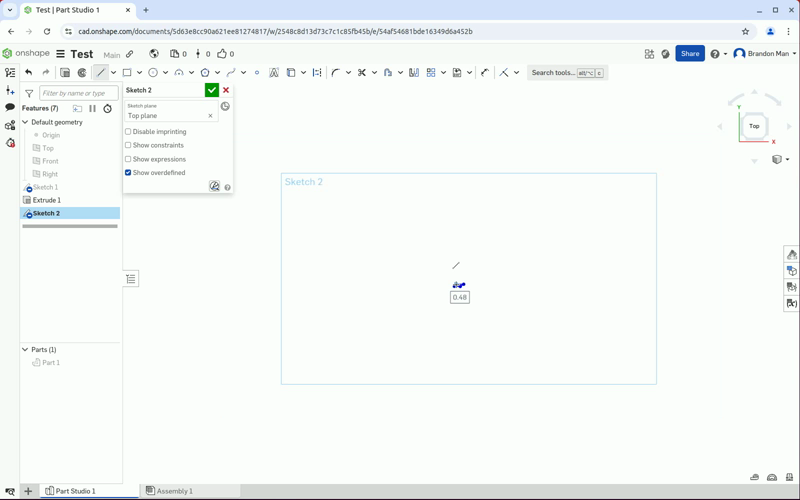
scroll(-6)
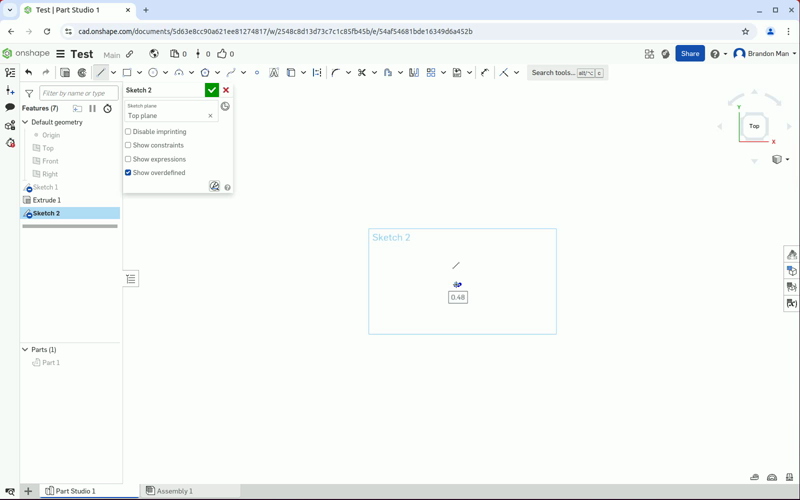
key_up(shift)
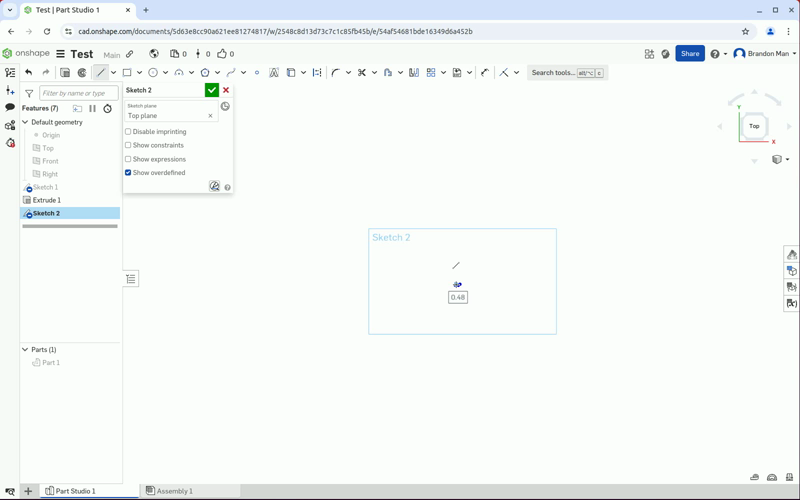
mouse_move(486, 284)
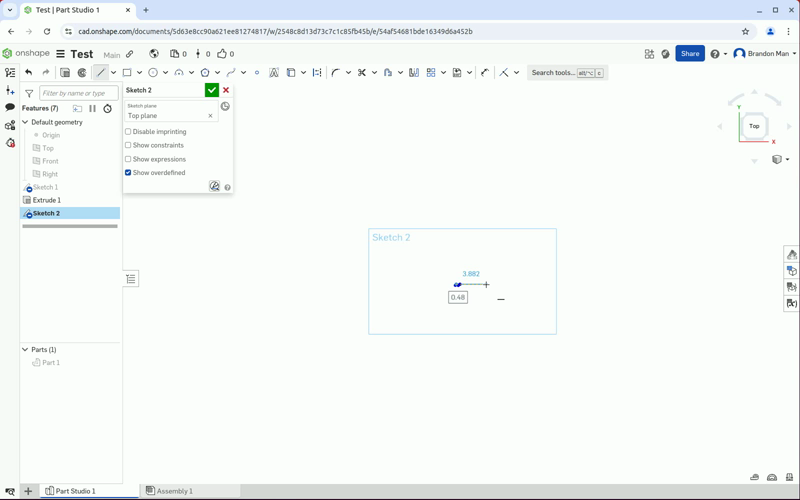
key_down(shift)
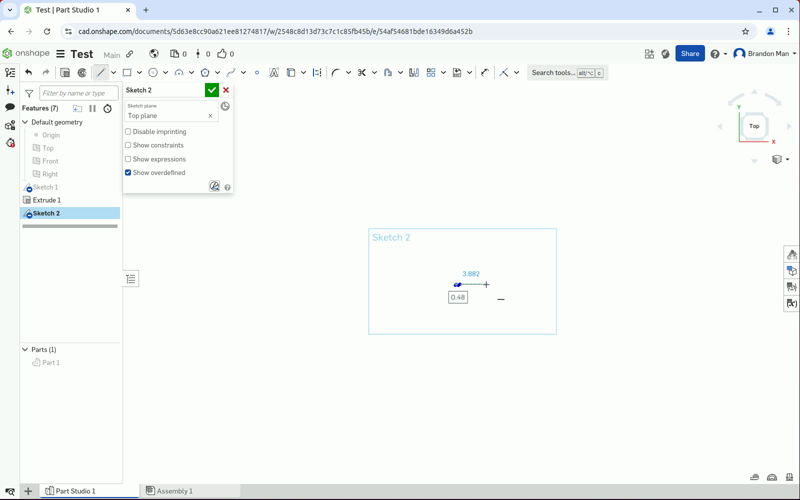
mouse_move(456, 285)
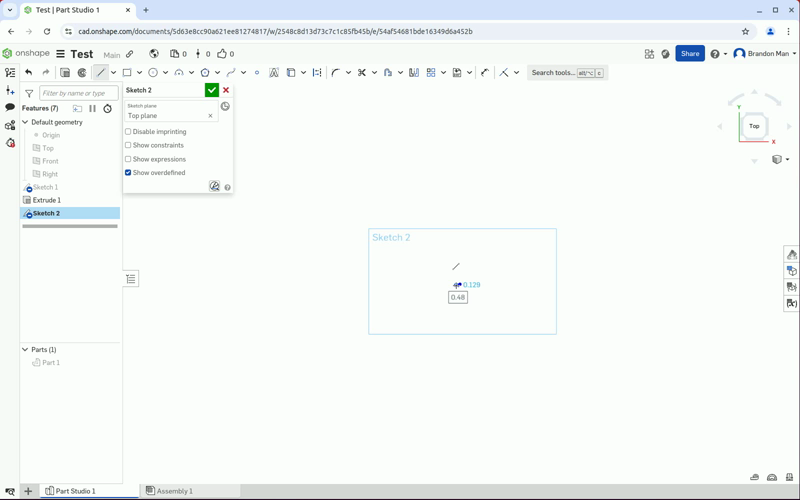
scroll(6)
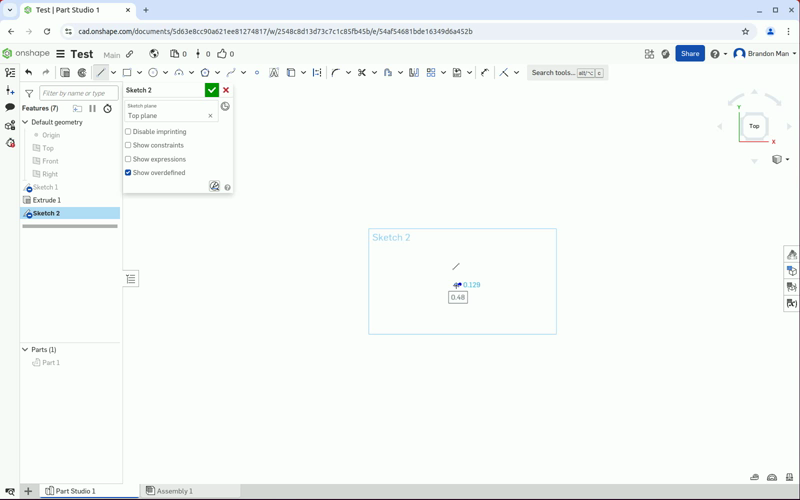
scroll(6)
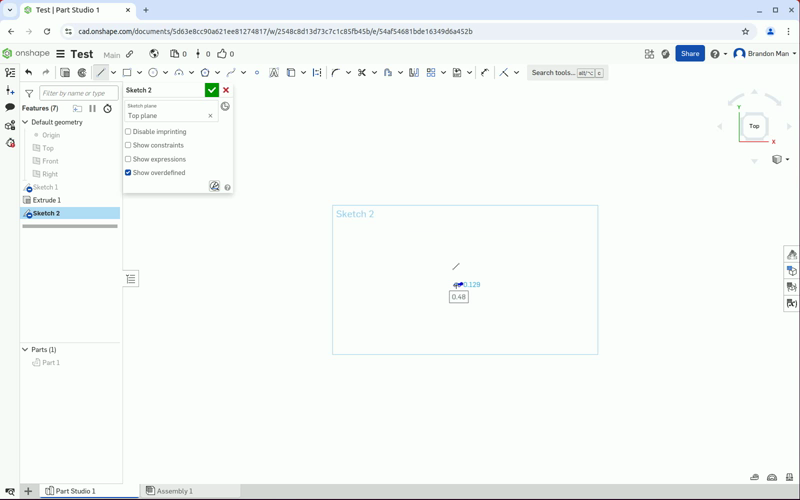
scroll(6)
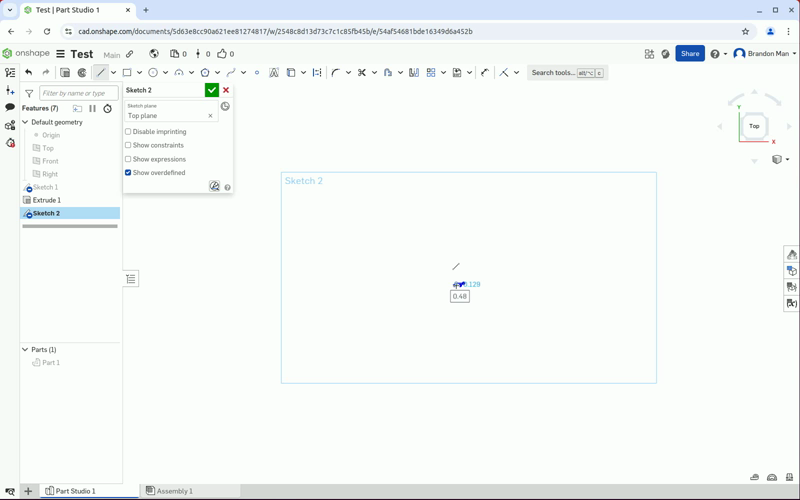
scroll(6)
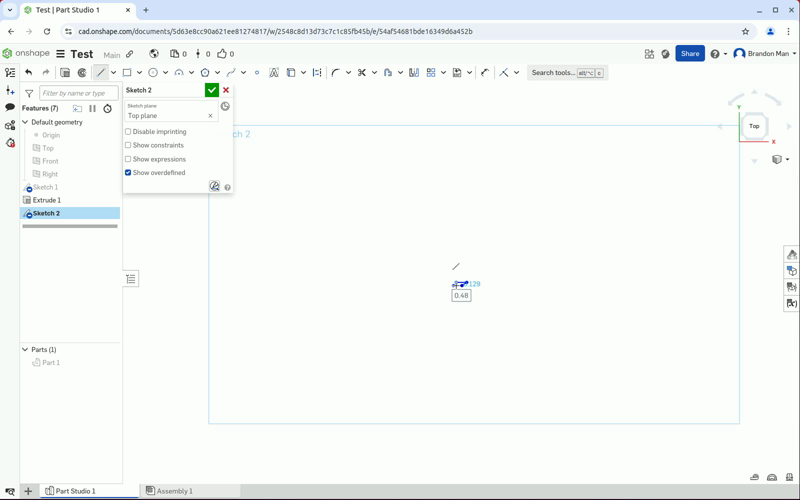
scroll(6)
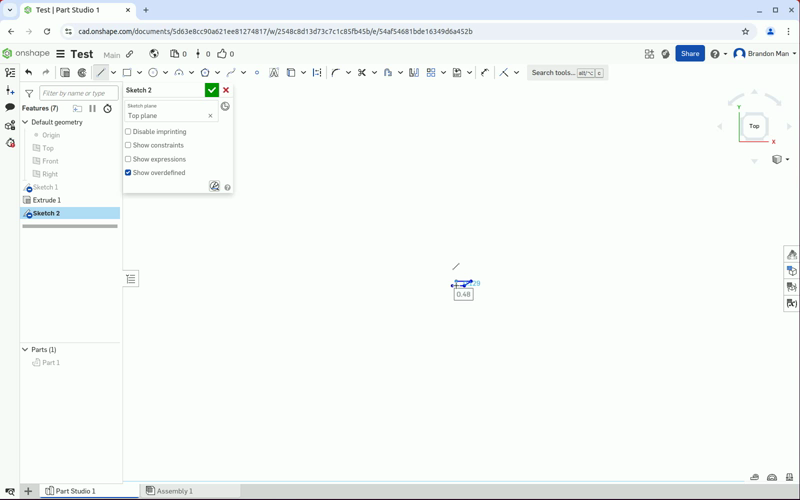
scroll(6)
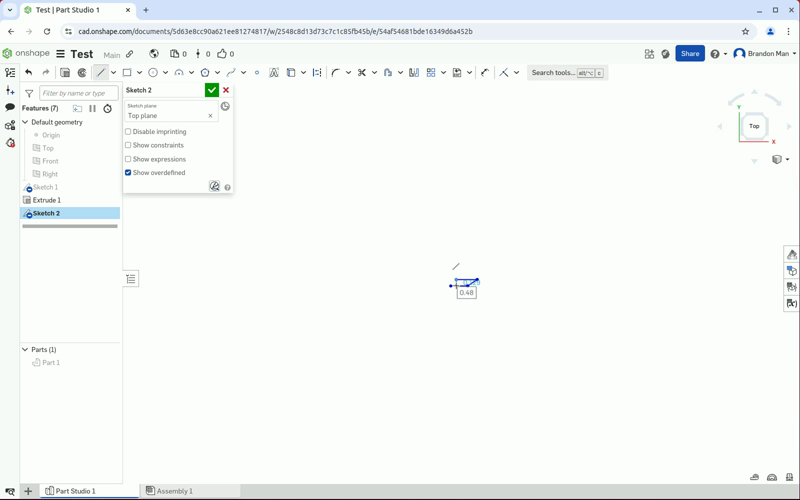
scroll(6)
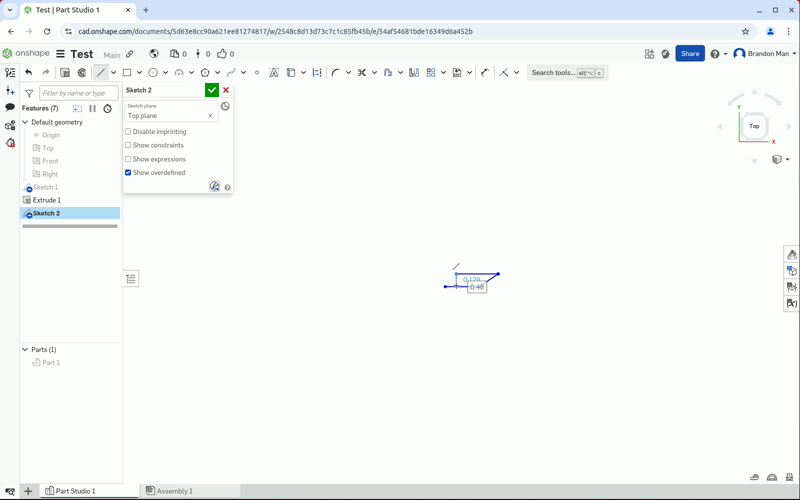
key_up(shift)
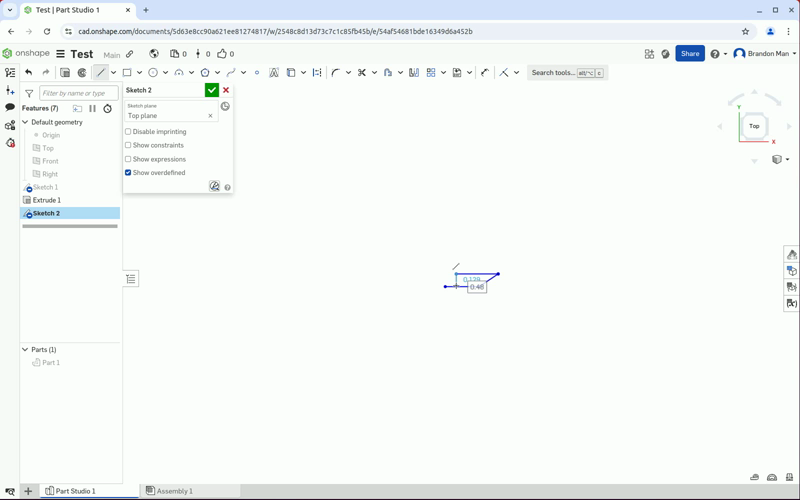
click(456, 285)
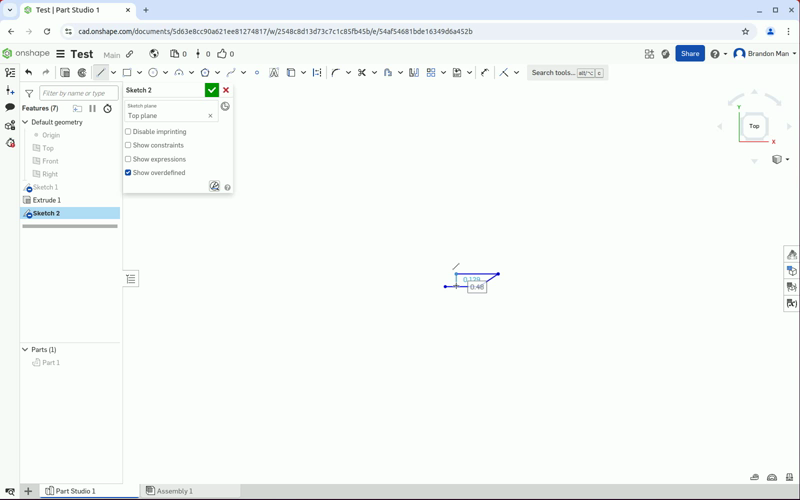
scroll(-6)
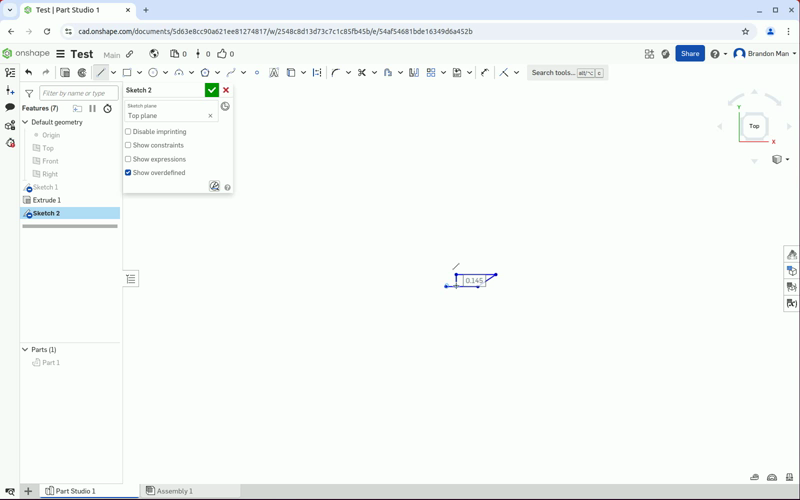
scroll(-6)
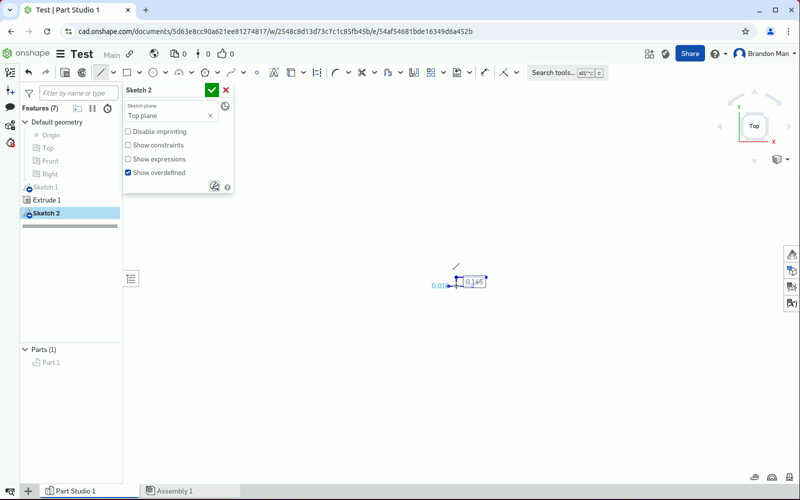
scroll(-6)
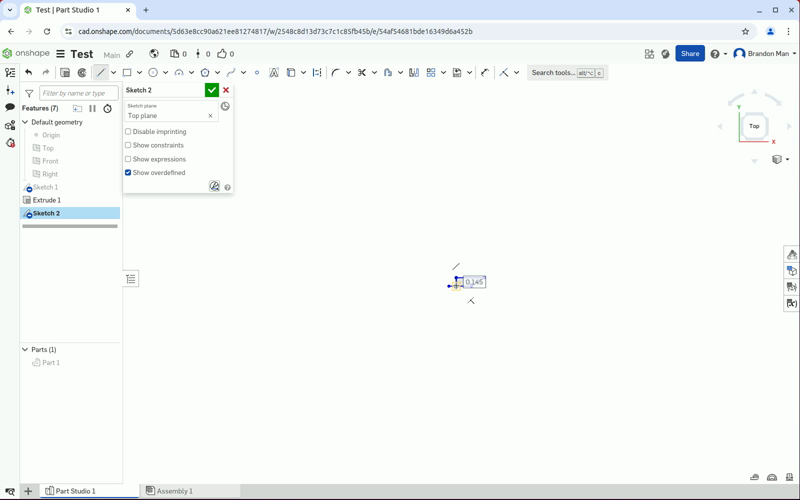
scroll(-6)
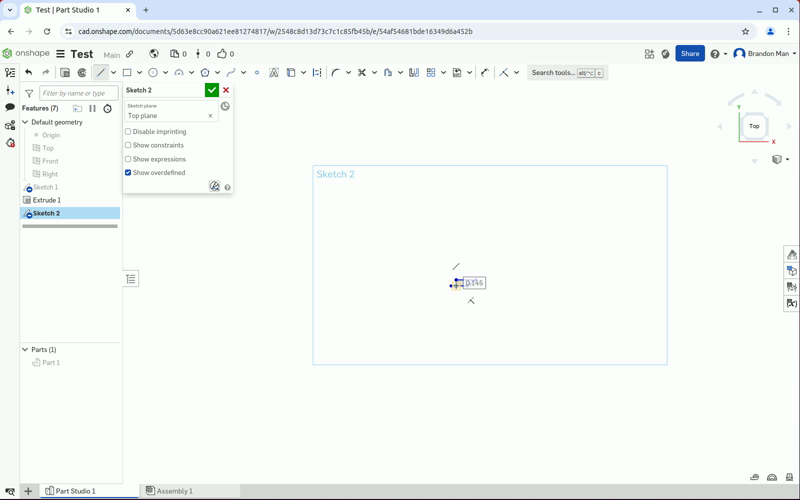
scroll(-6)
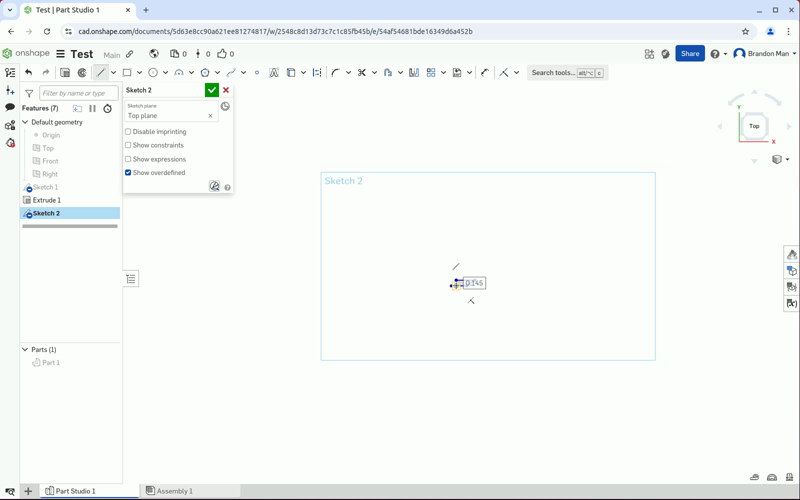
scroll(-6)
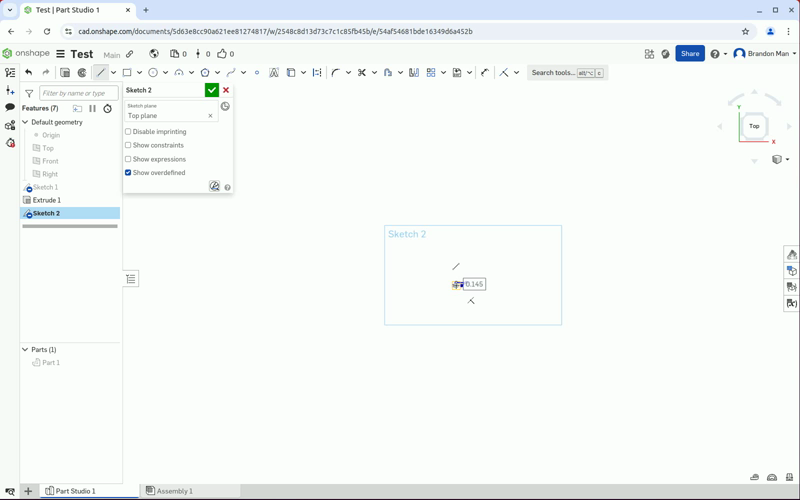
scroll(-6)
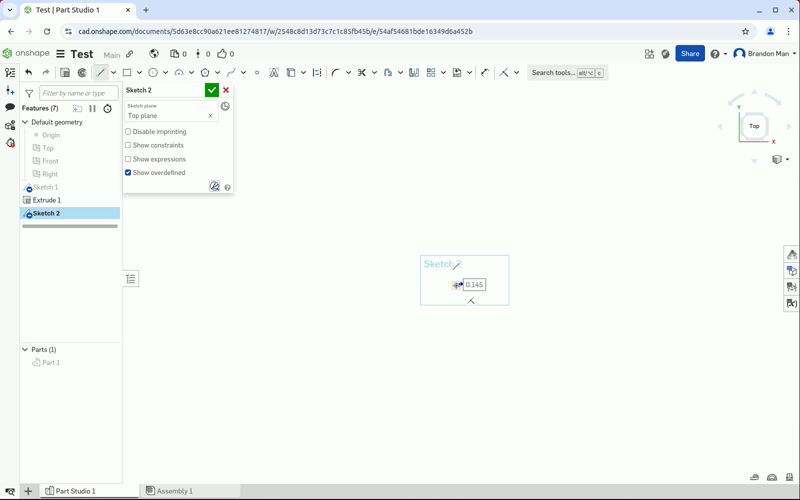
key(esc)
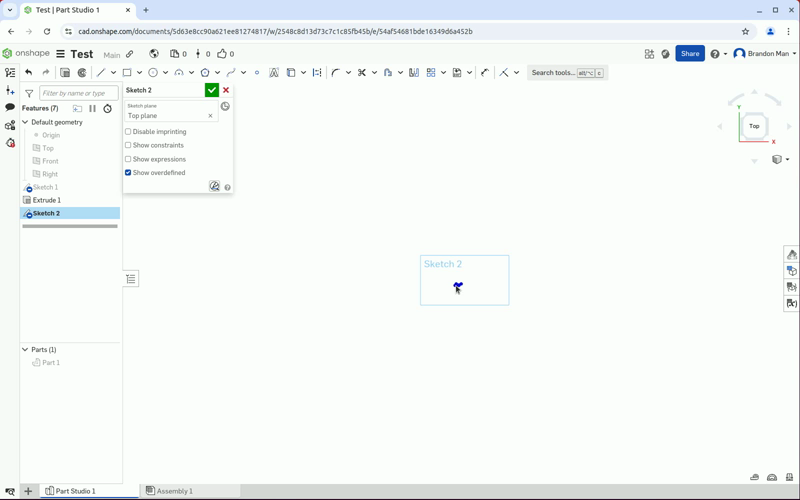
mouse_move(457, 284)
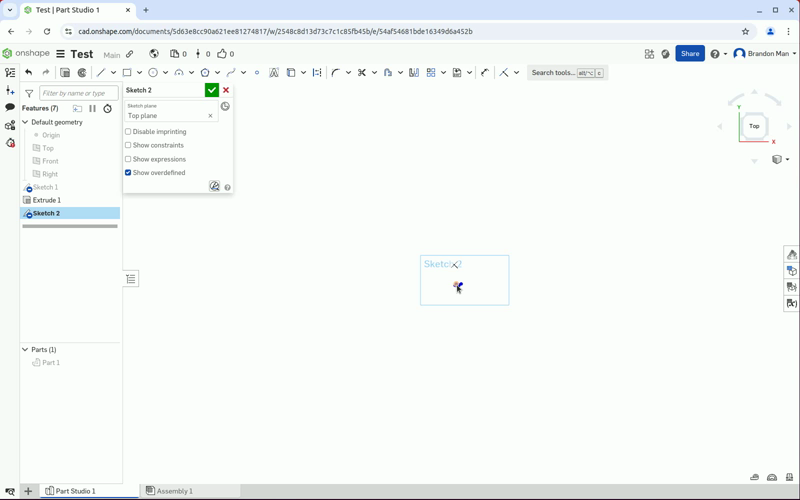
scroll(6)
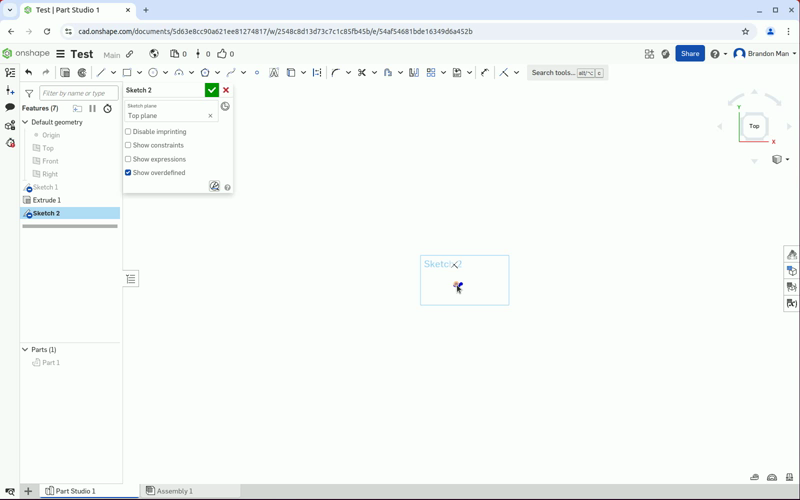
scroll(6)
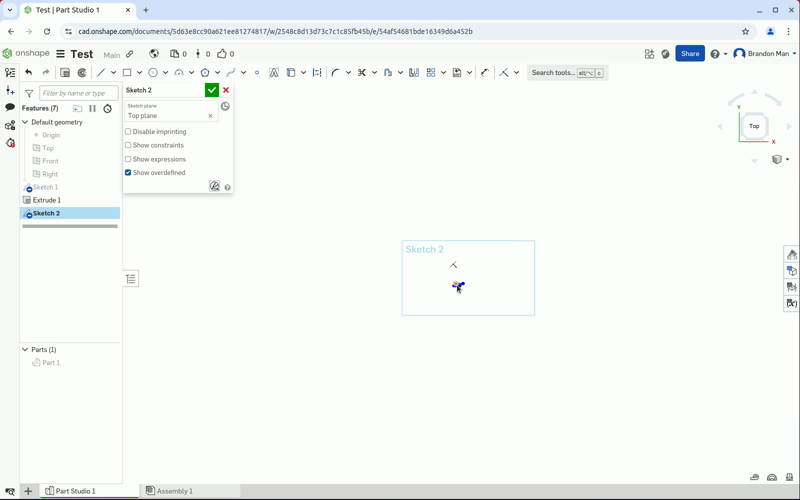
scroll(6)
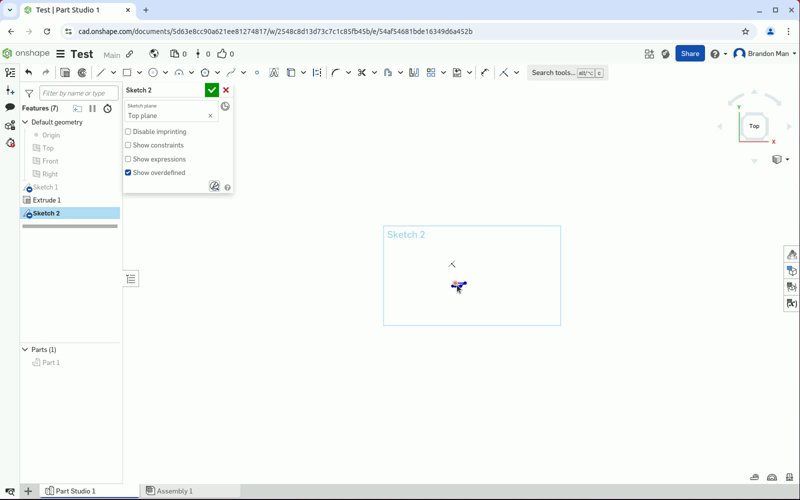
scroll(6)
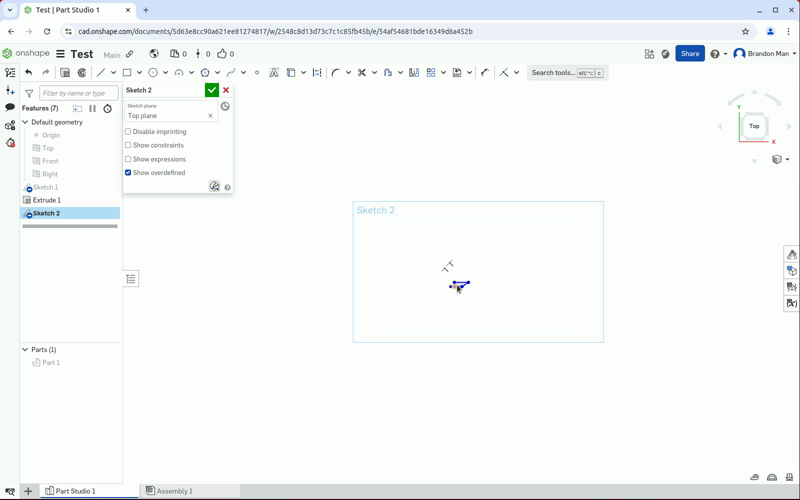
scroll(6)
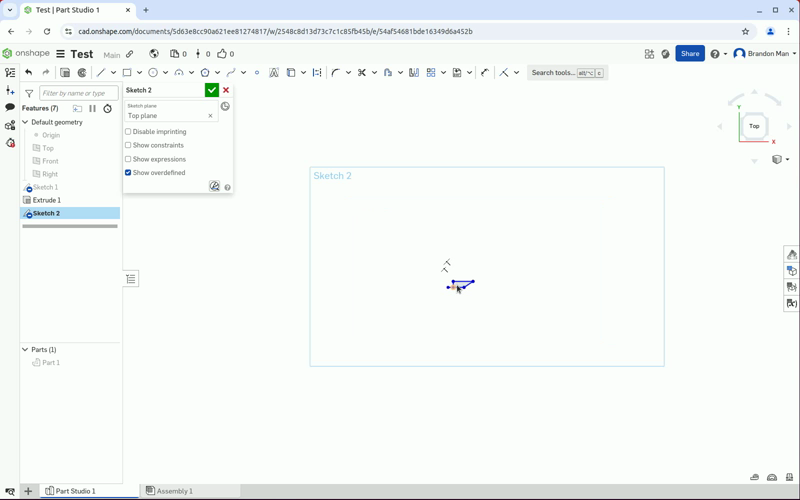
scroll(6)
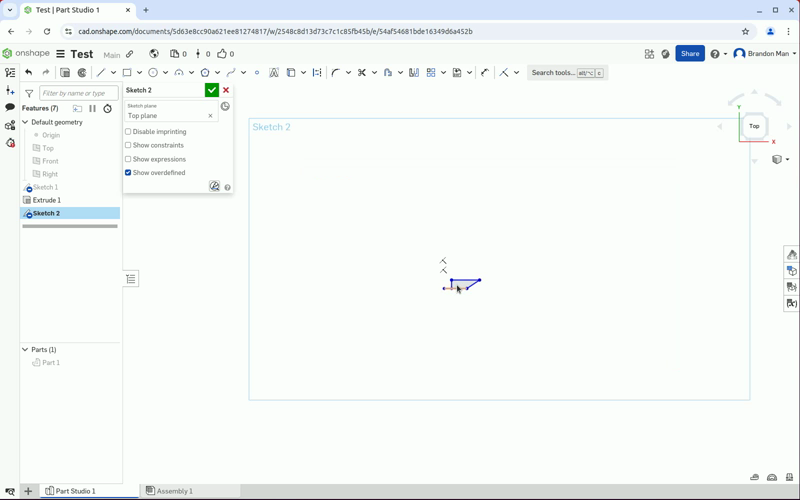
scroll(6)
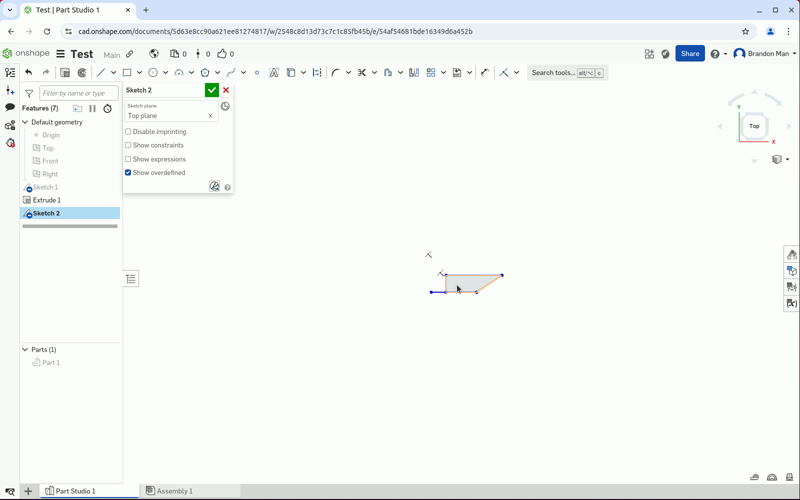
click(457, 284)
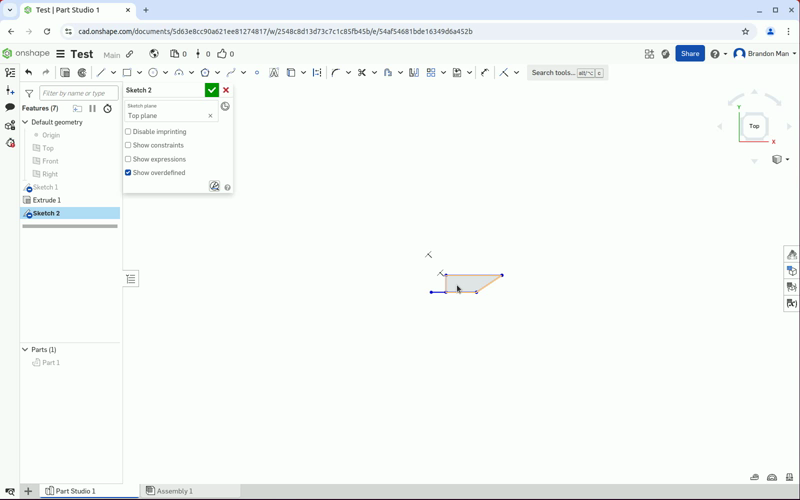
scroll(-6)
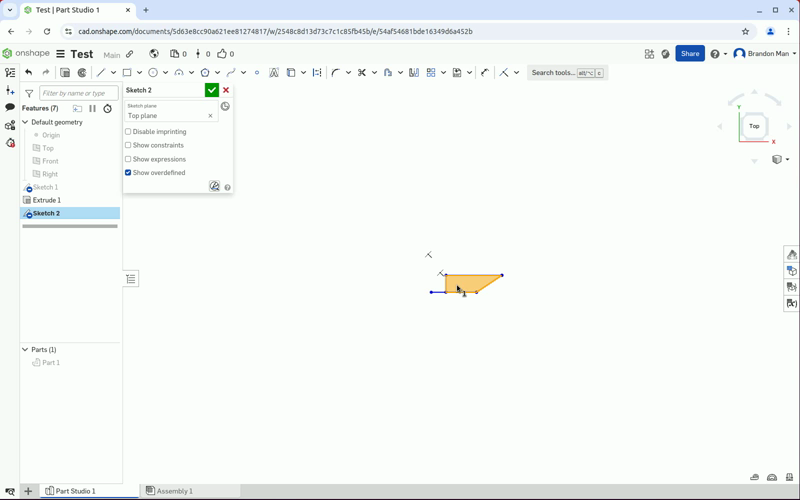
scroll(-6)
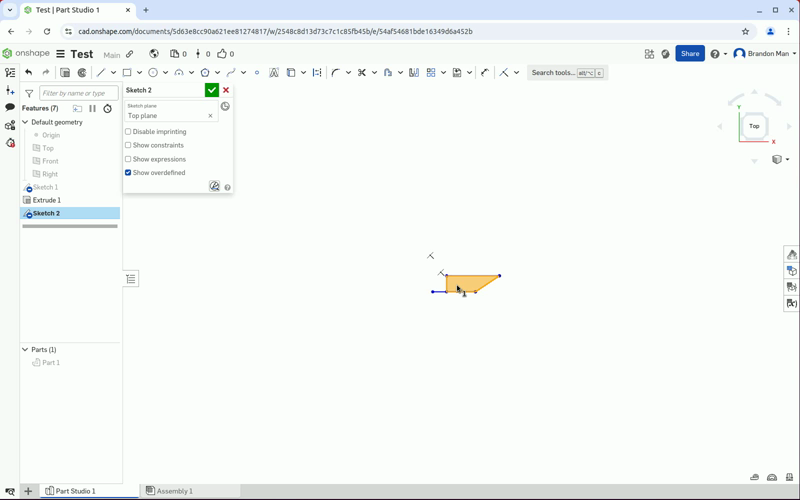
scroll(-6)
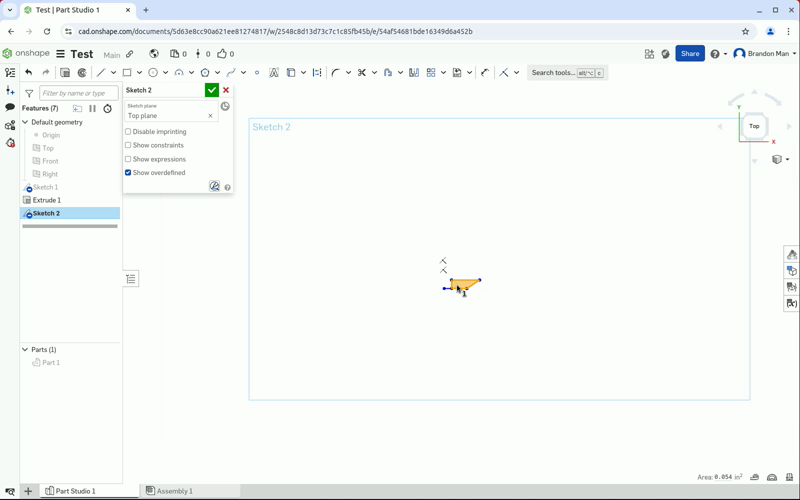
scroll(-6)
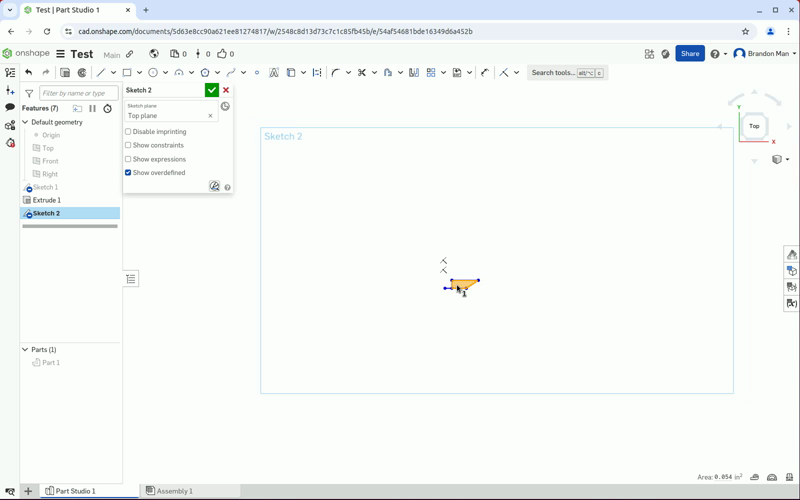
scroll(-6)
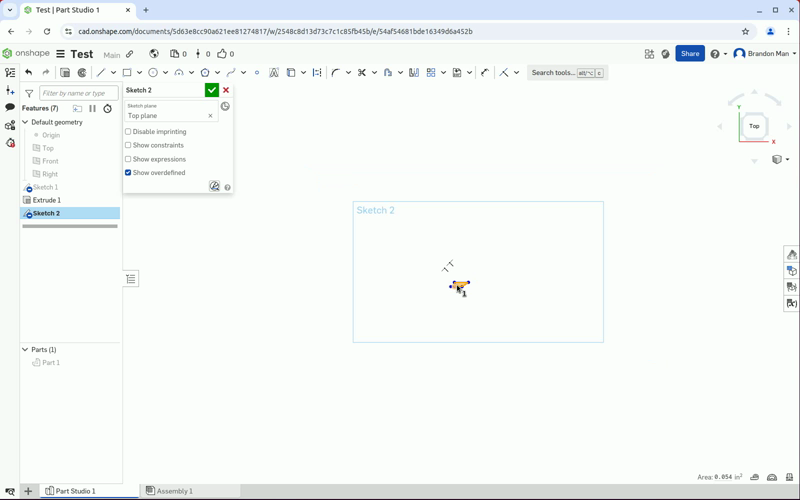
scroll(-6)
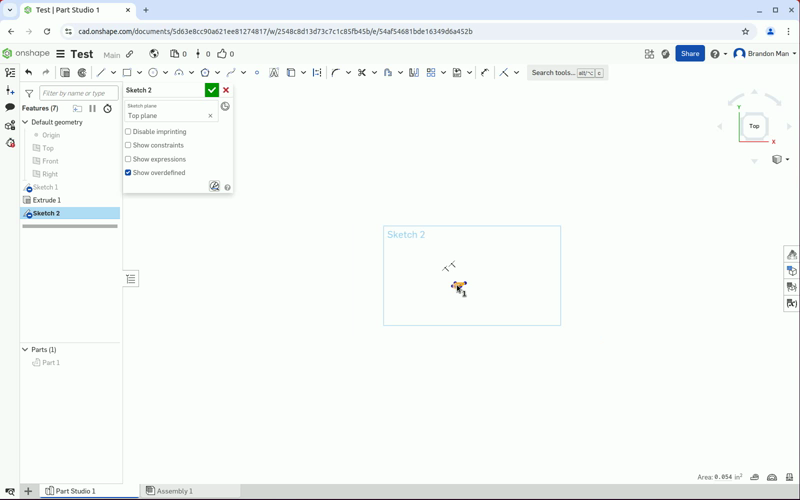
scroll(-6)
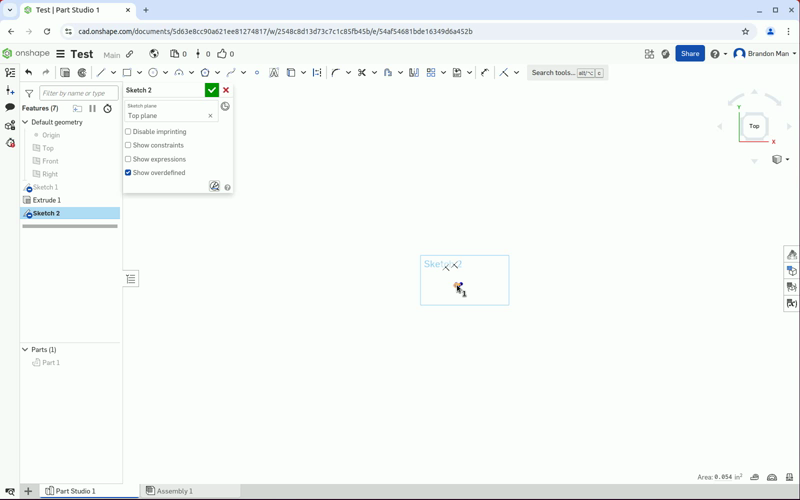
mouse_move(73, 352)
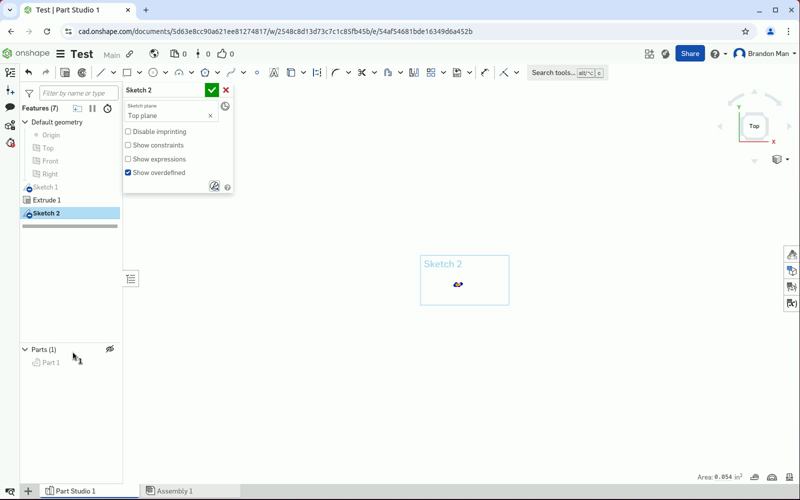
key(shift+y)
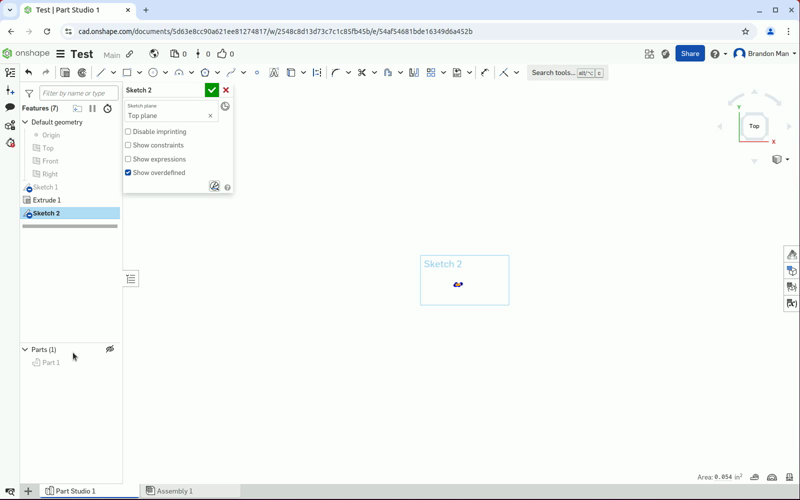
key(shift+e)
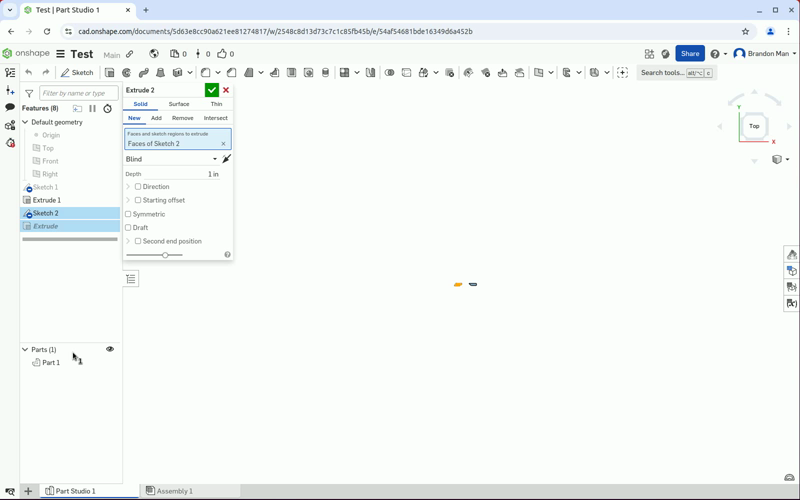
mouse_move(143, 106)
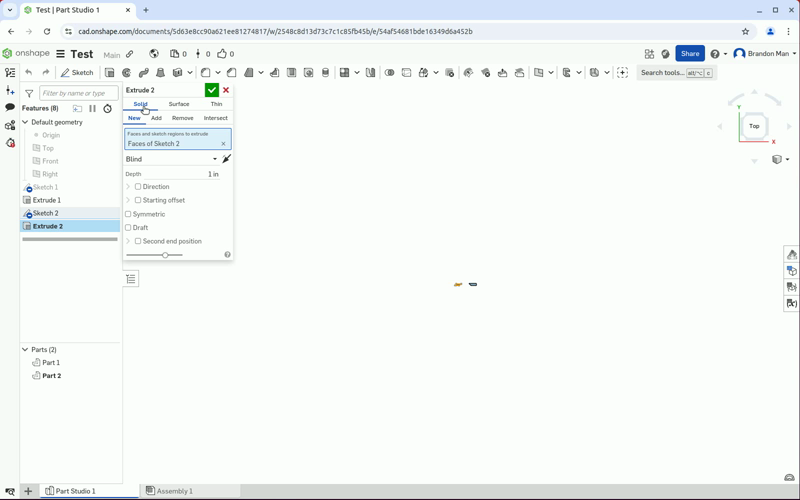
click(143, 106)
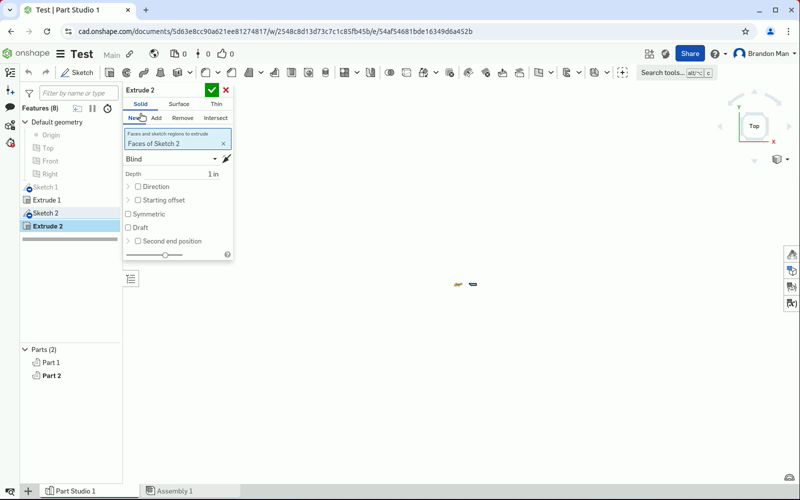
mouse_move(137, 120)
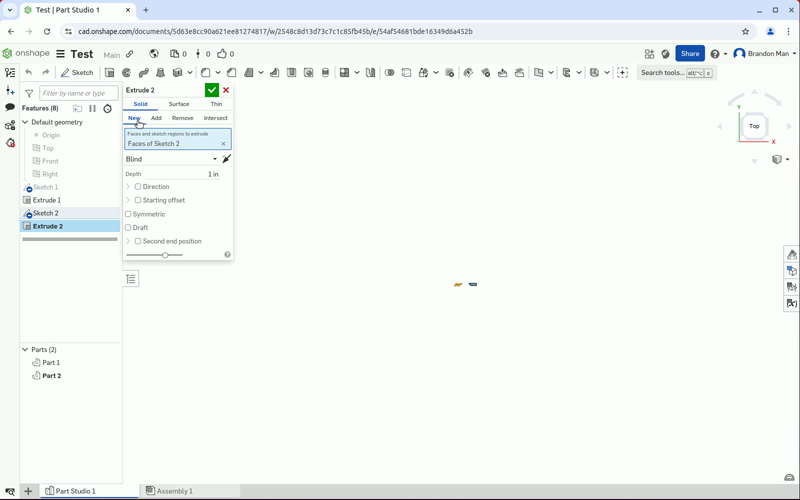
click(137, 120)
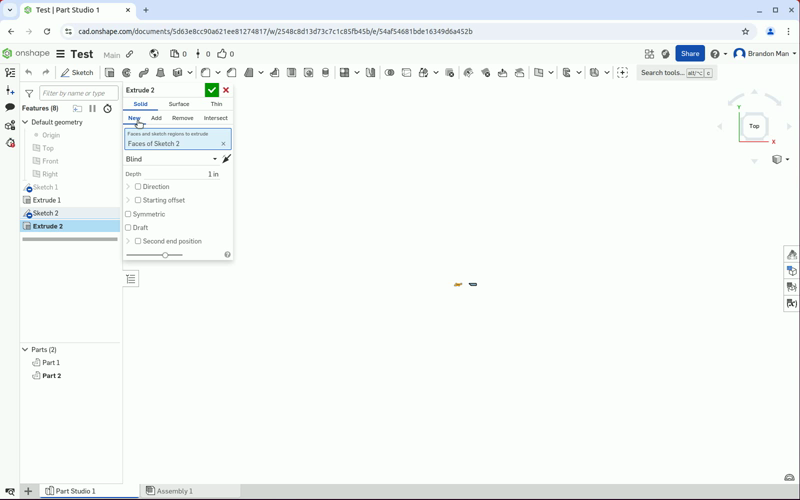
key(tab, 4)
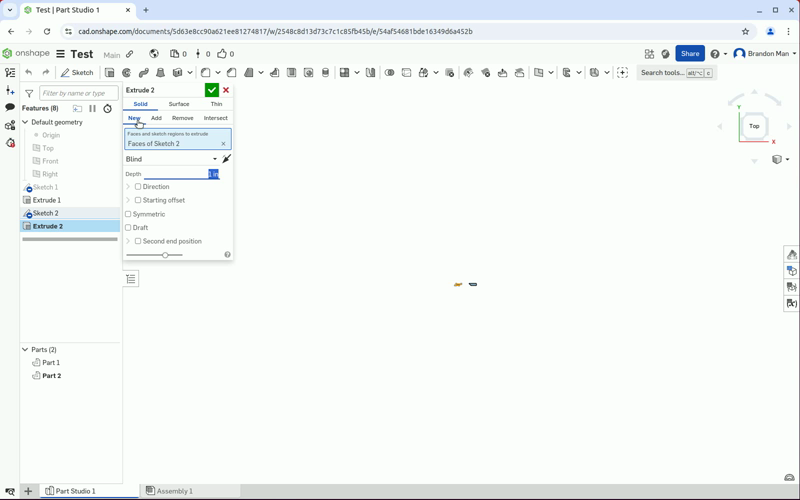
text(23.108)
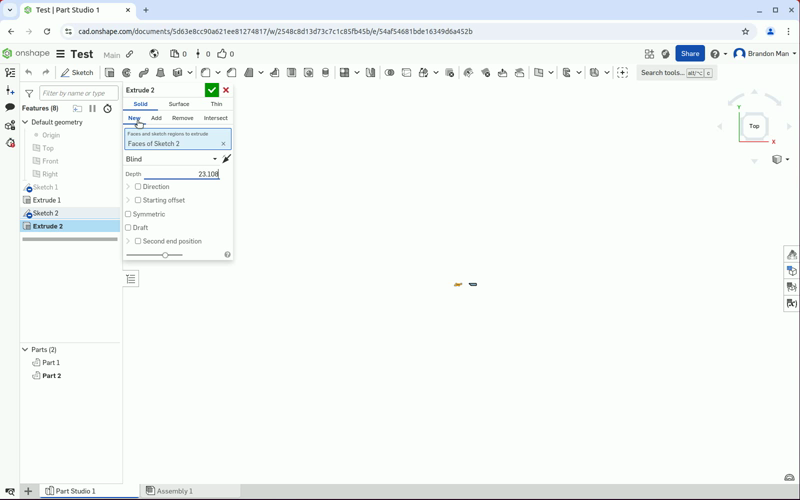
key(enter)
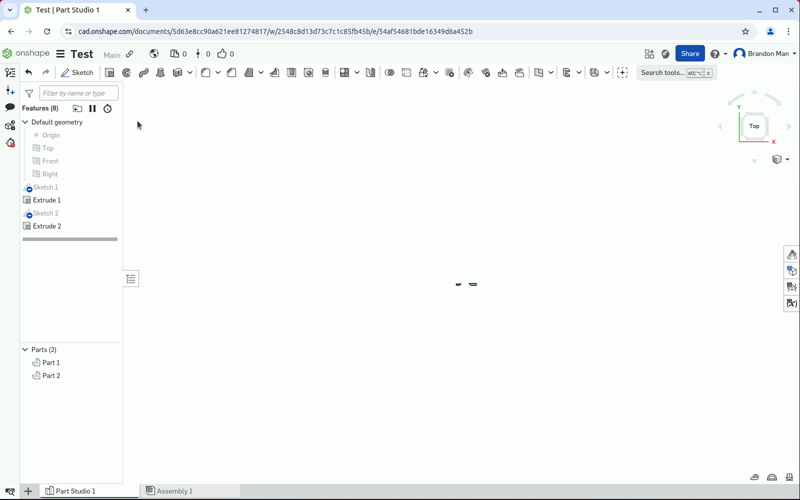
key(shift+h)
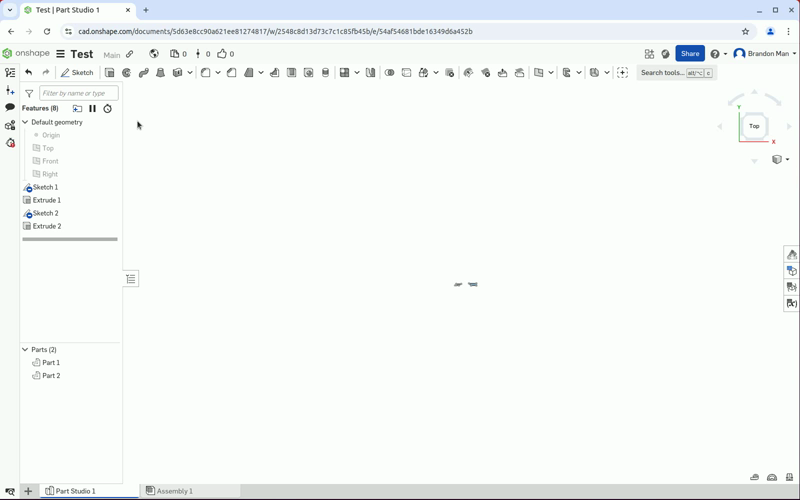
key(shift+h)
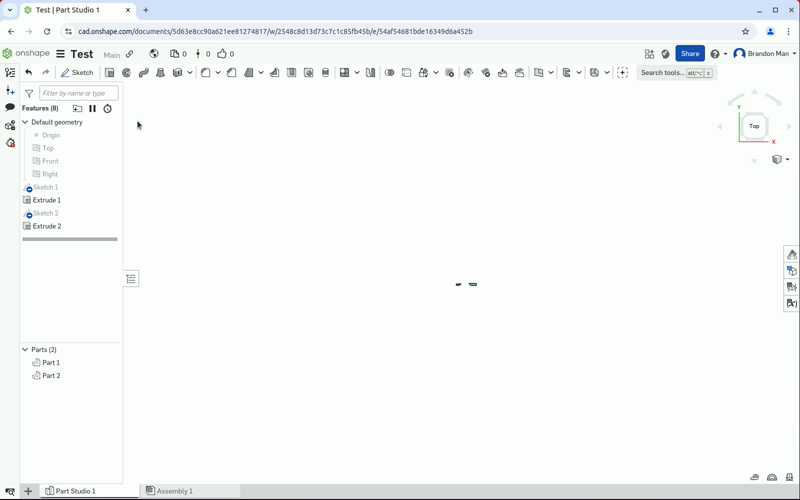
mouse_move(73, 189)
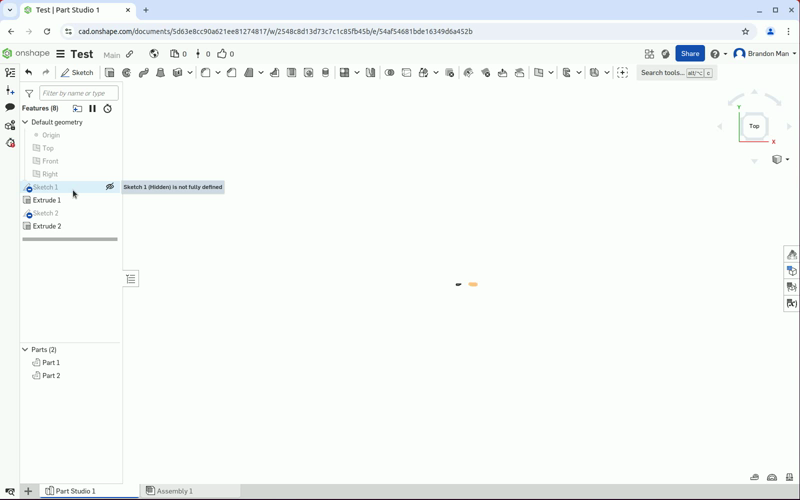
click(73, 189)
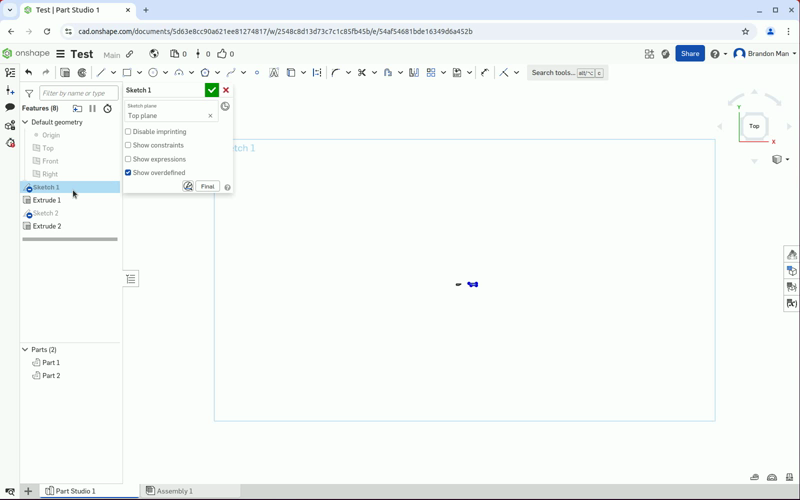
mouse_move(229, 92)
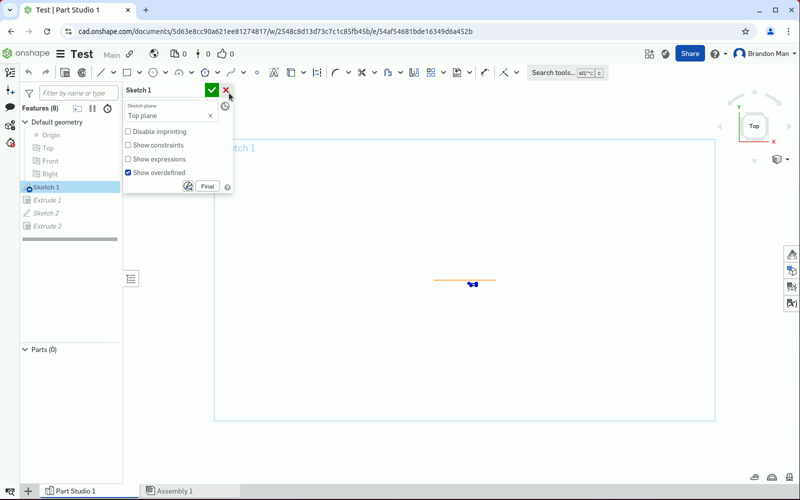
click(229, 92)
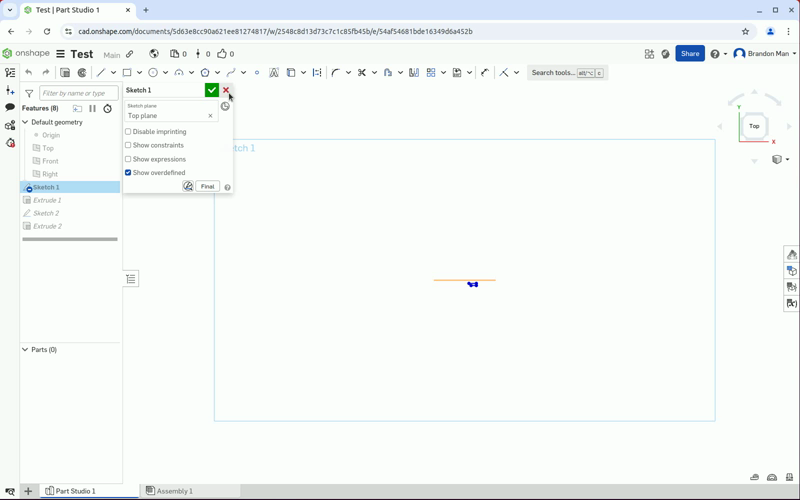
key(shift+s)
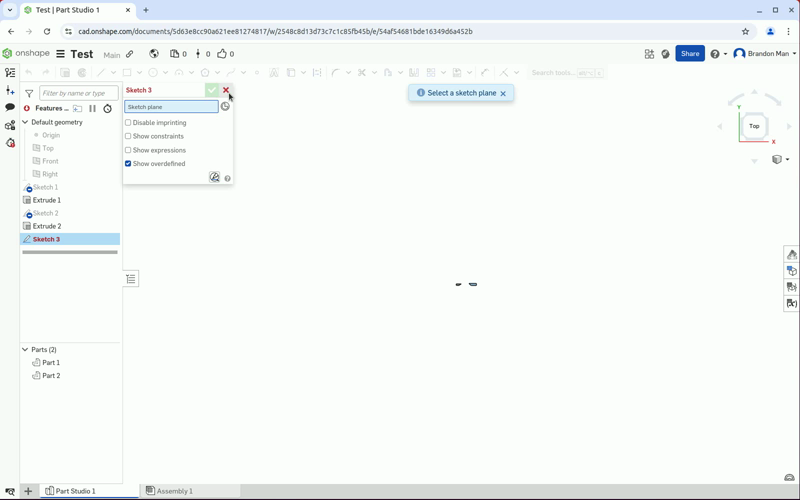
mouse_move(73, 150)
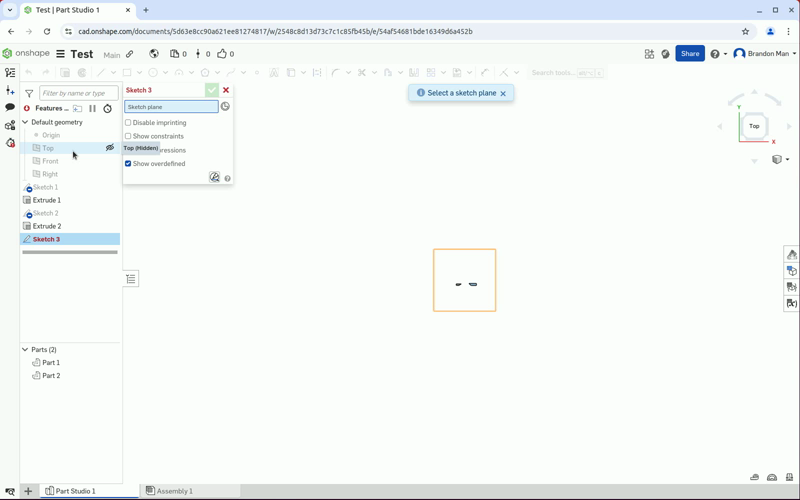
click(73, 150)
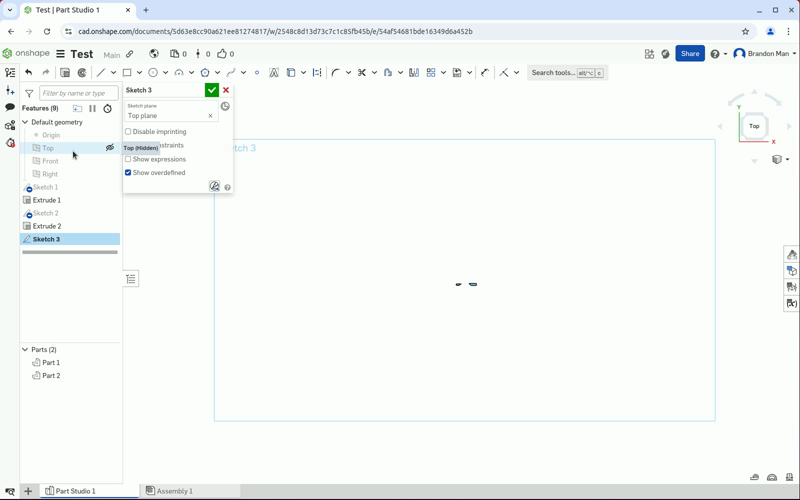
mouse_move(73, 352)
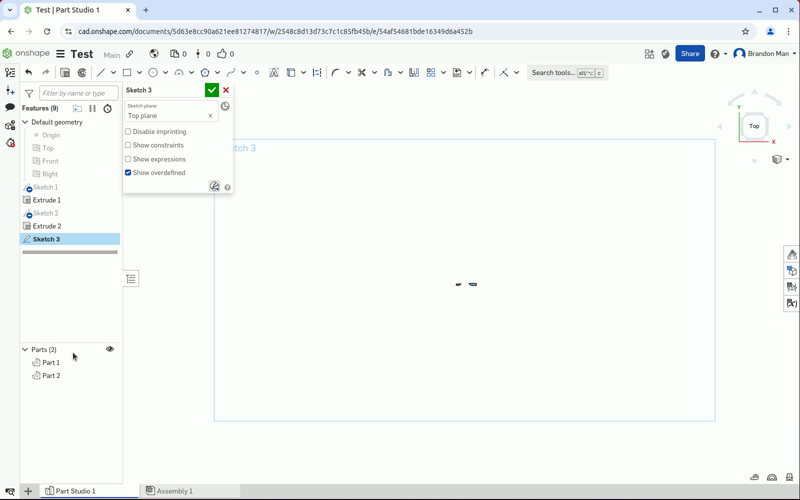
key(y)
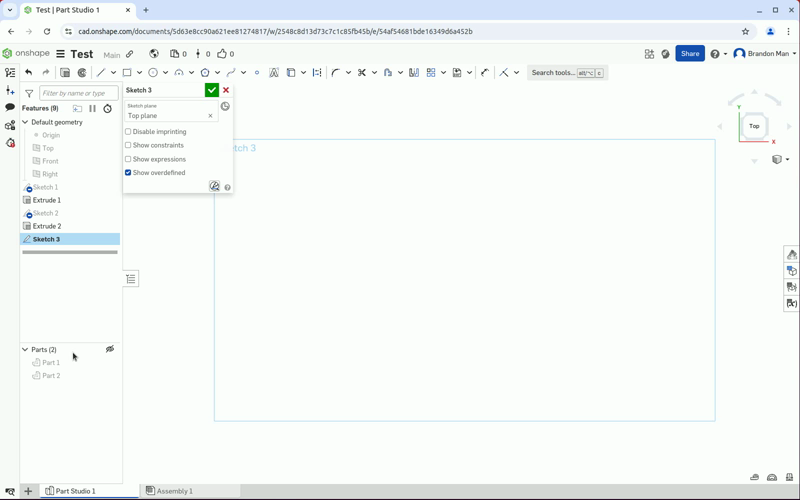
key(l)
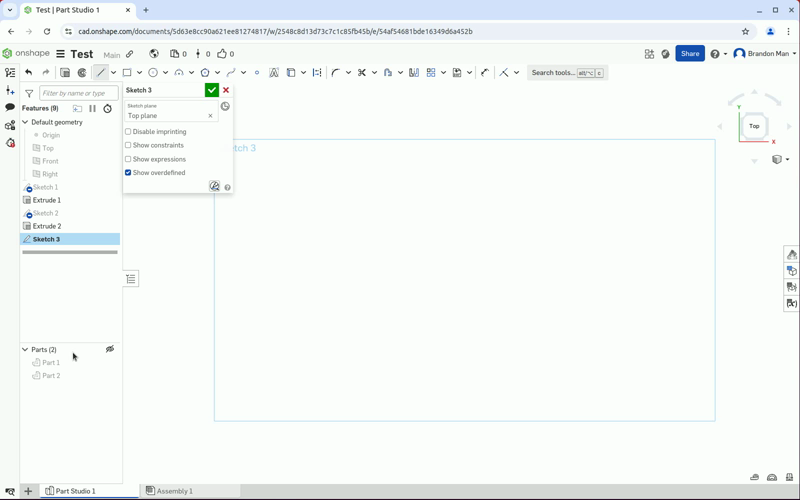
key_down(shift)
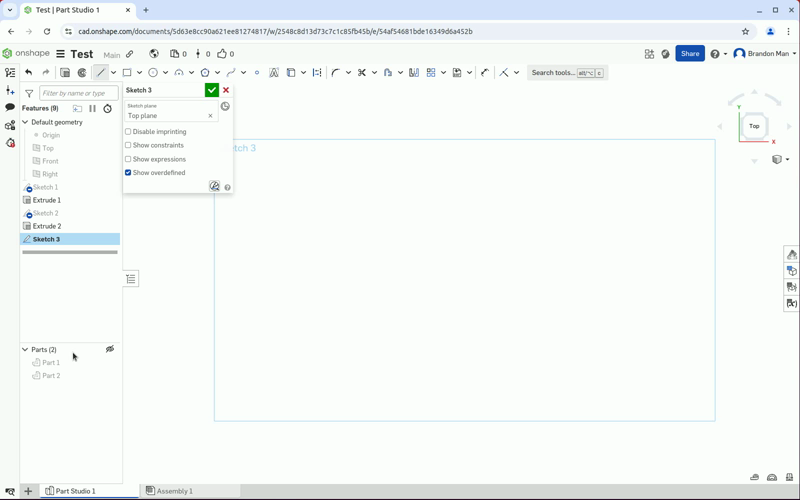
mouse_move(456, 286)
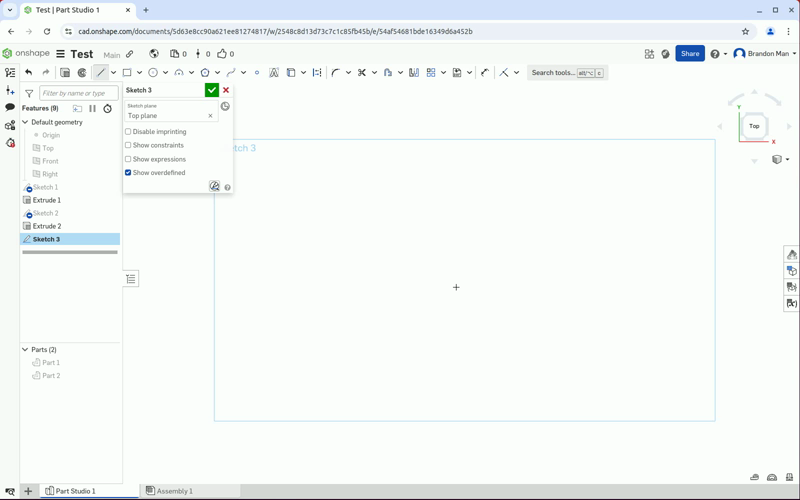
click(456, 286)
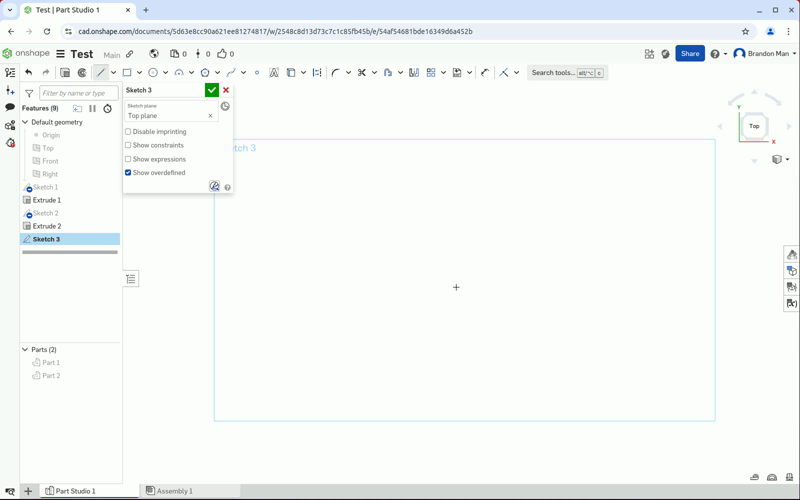
key_up(shift)
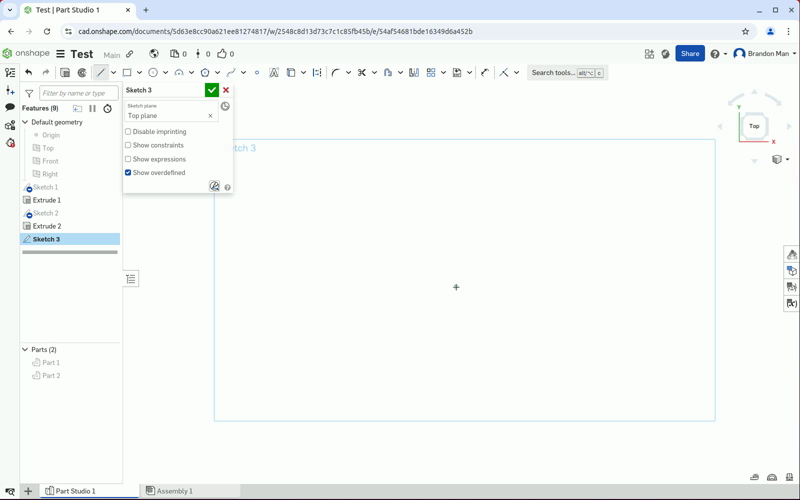
key_down(shift)
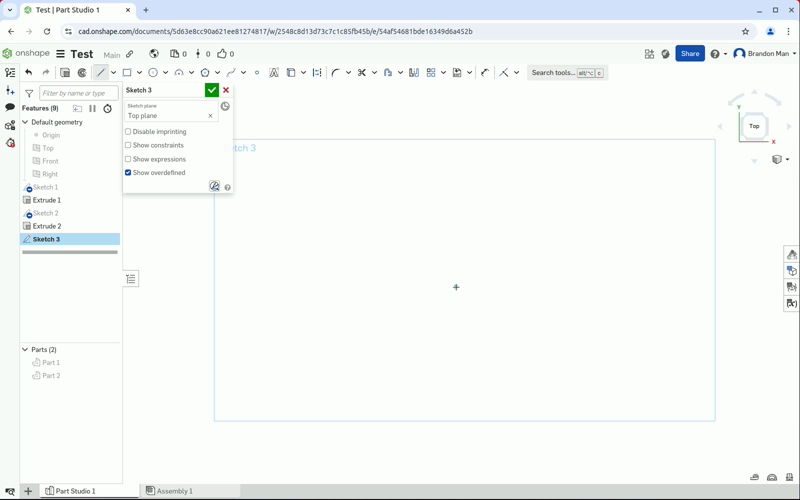
mouse_move(486, 286)
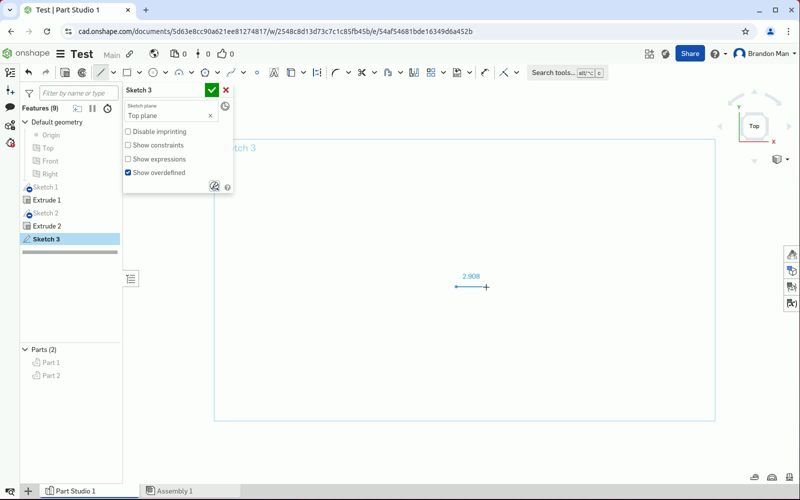
mouse_move(459, 290)
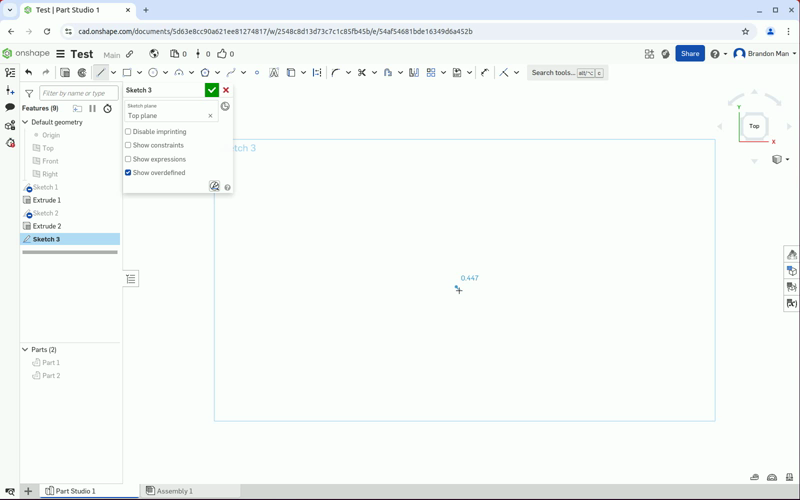
scroll(6)
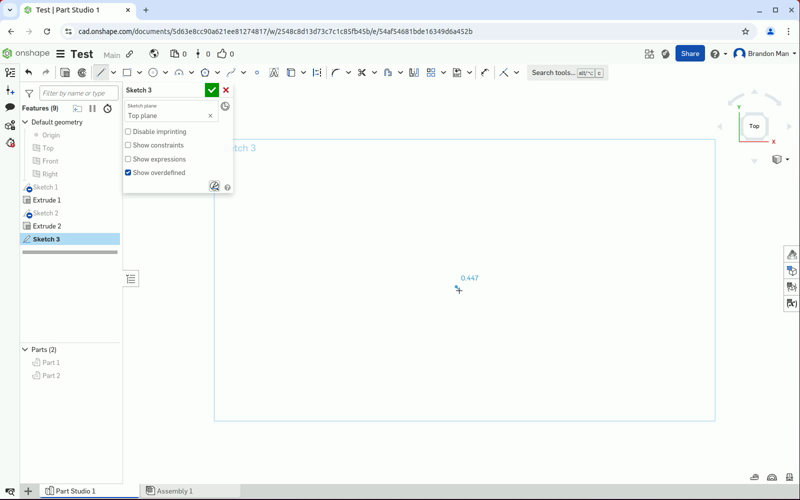
scroll(6)
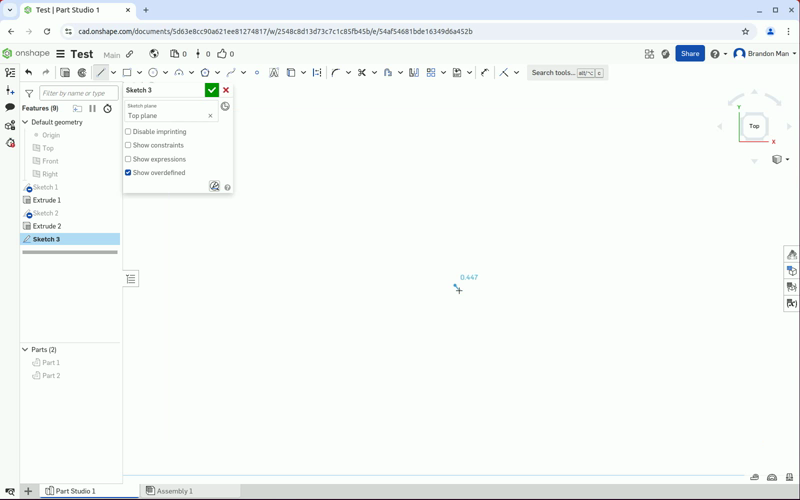
scroll(6)
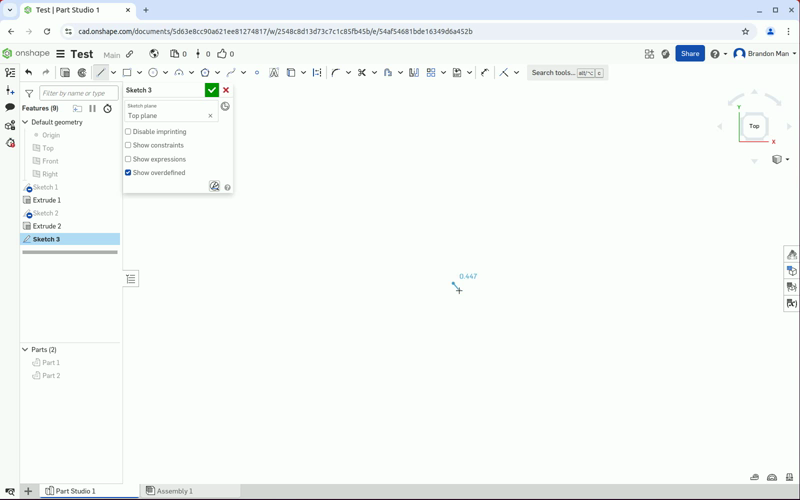
scroll(6)
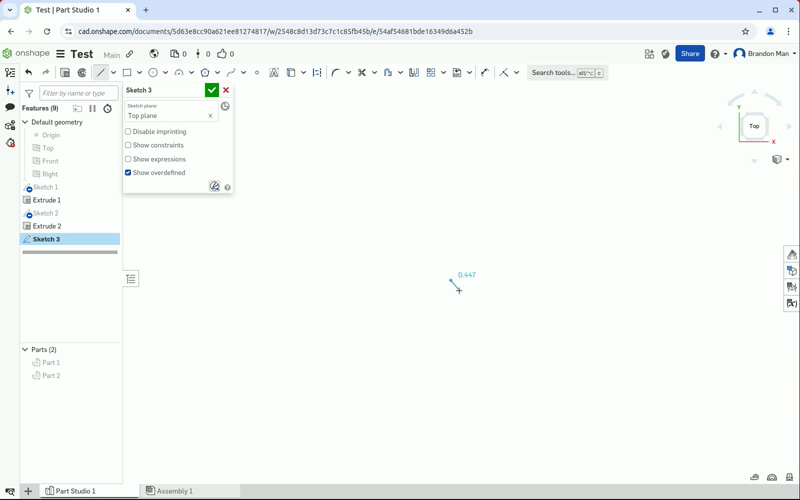
scroll(6)
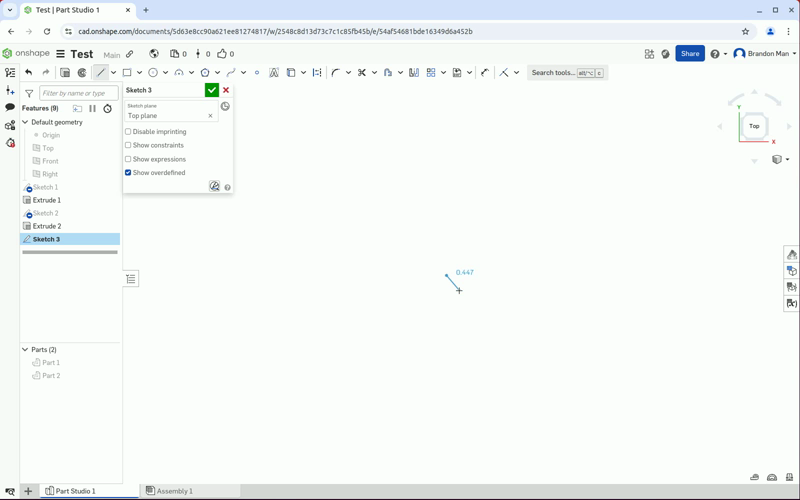
scroll(6)
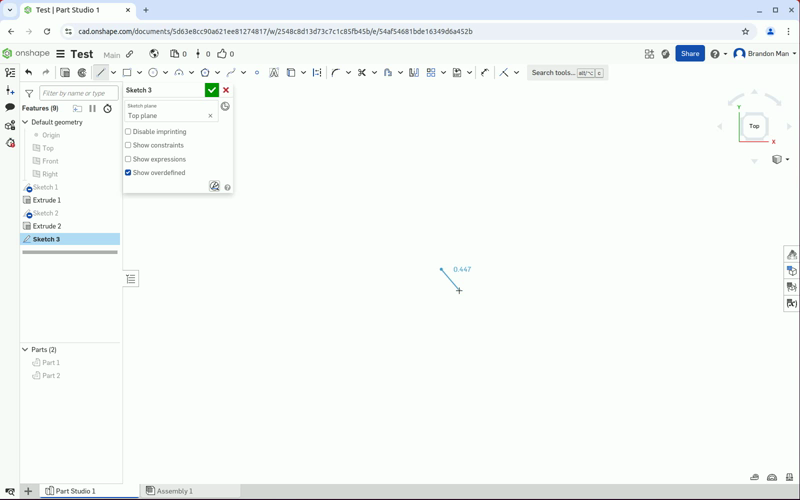
scroll(6)
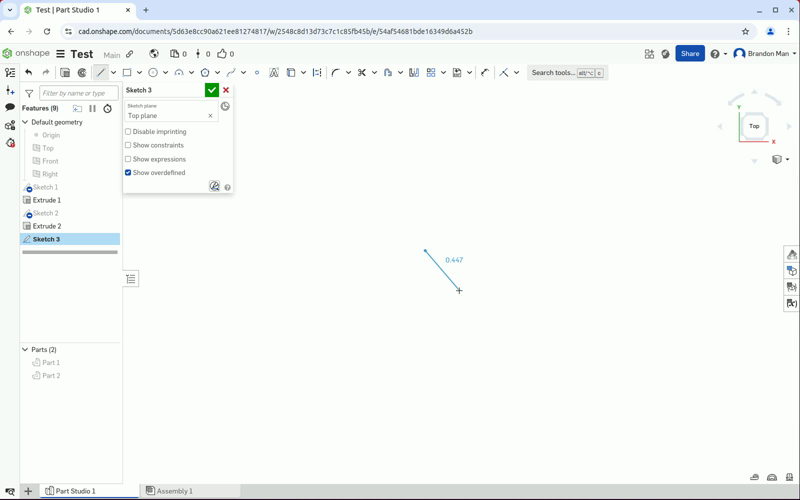
click(459, 290)
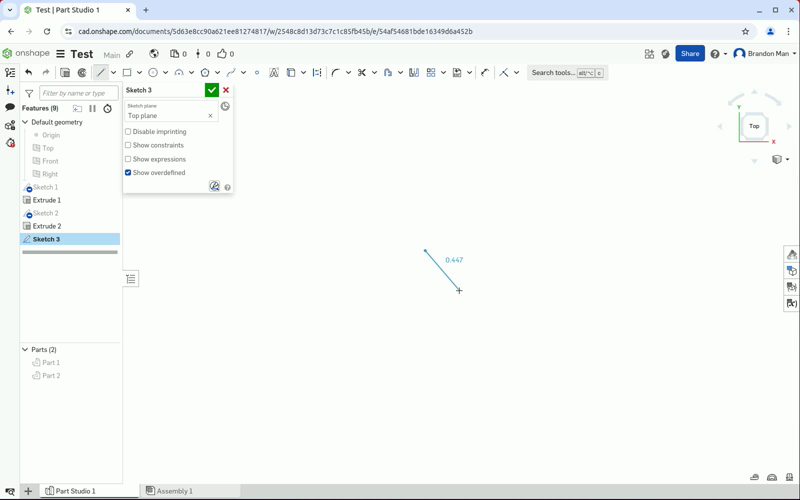
scroll(-6)
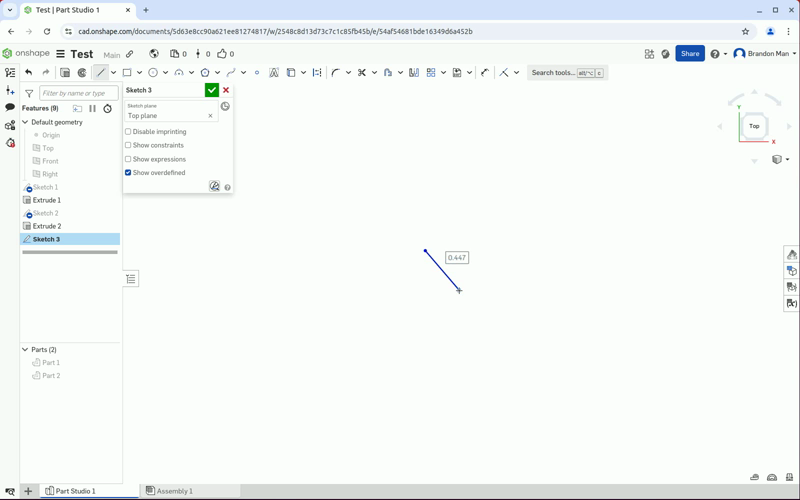
scroll(-6)
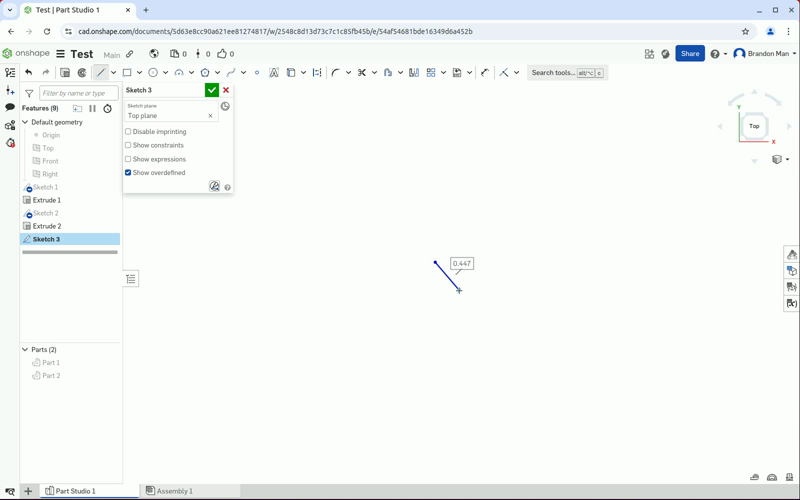
scroll(-6)
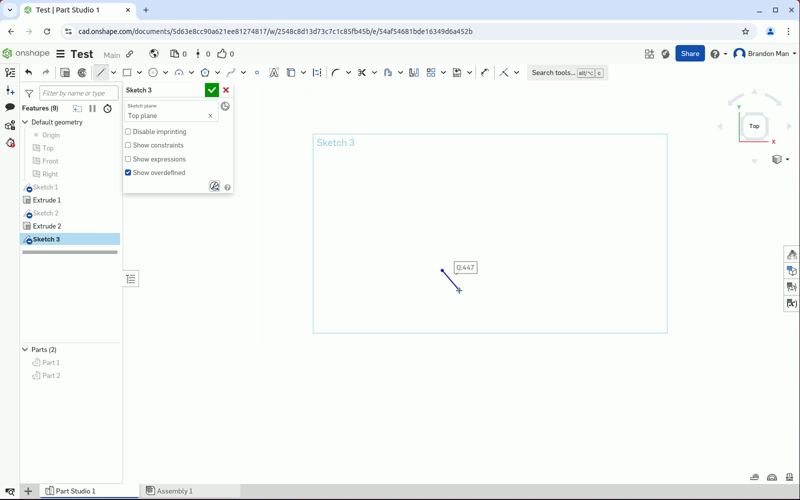
scroll(-6)
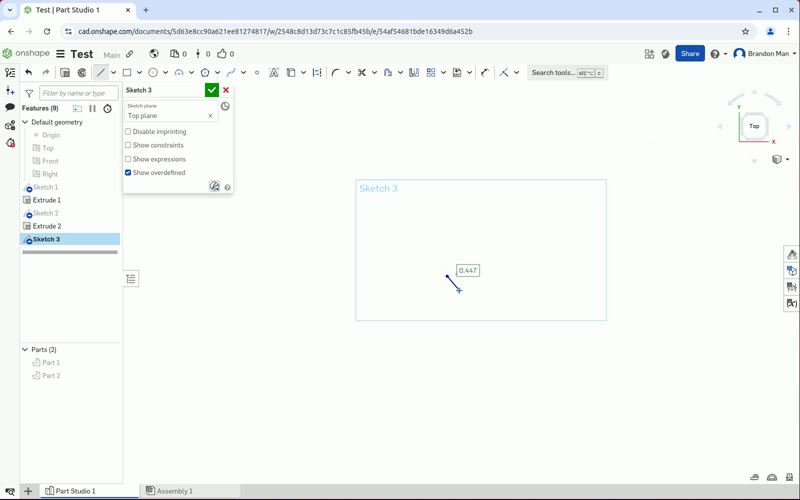
scroll(-6)
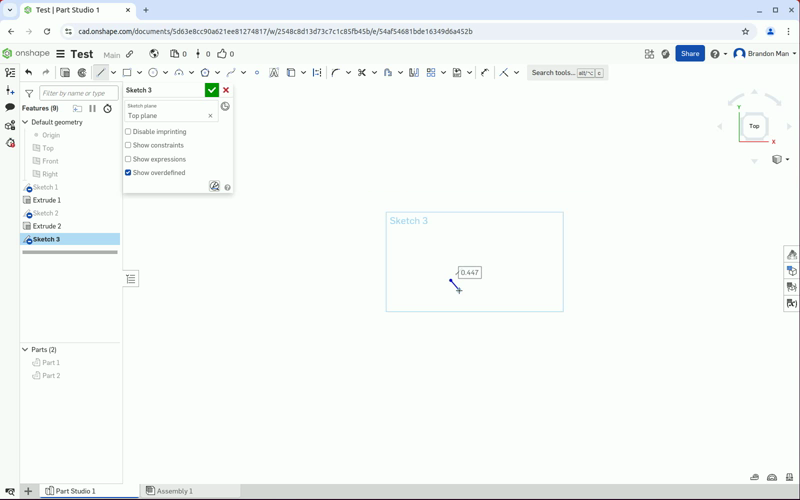
scroll(-6)
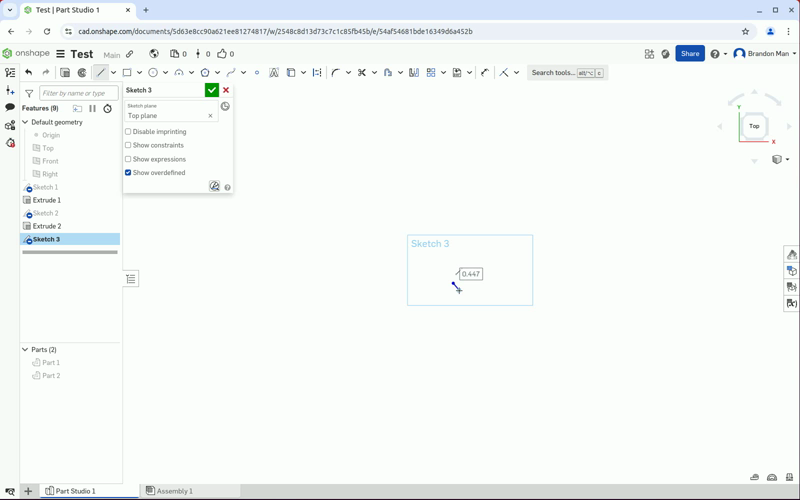
scroll(-6)
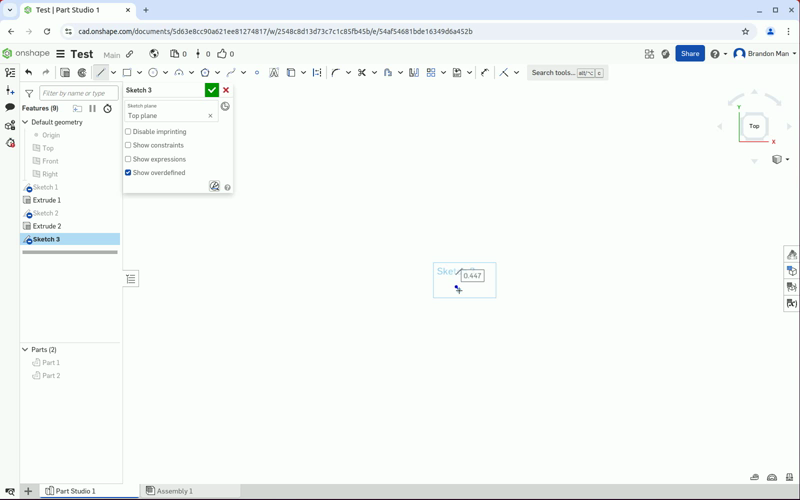
key_up(shift)
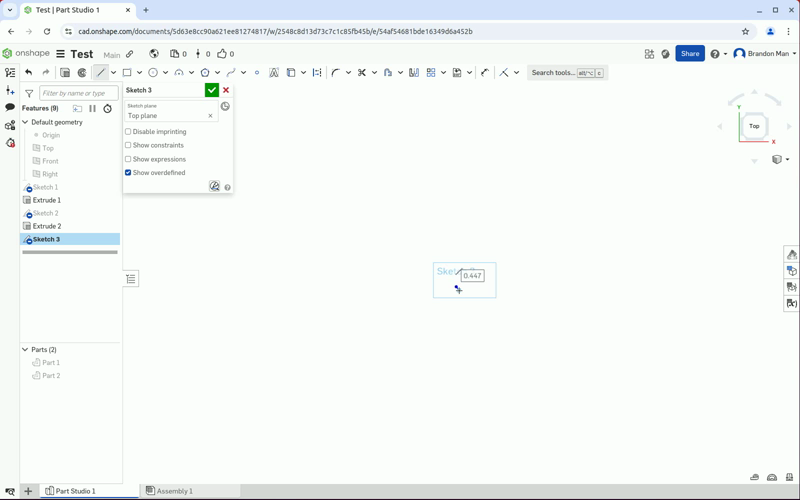
key_down(shift)
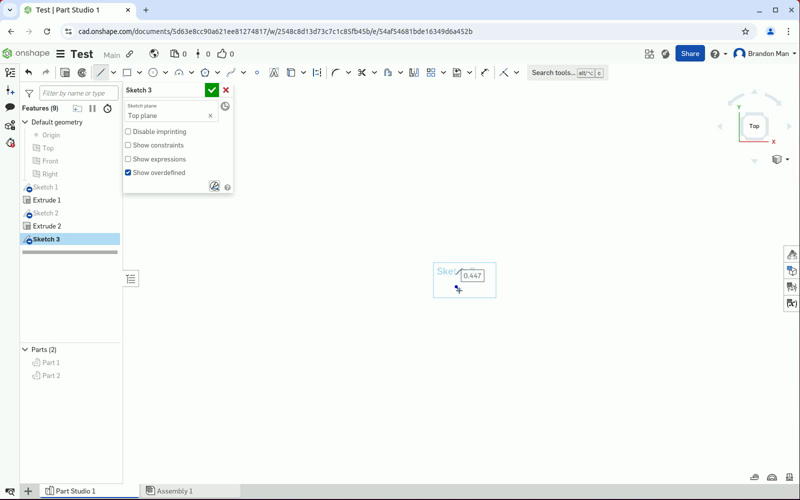
mouse_move(489, 290)
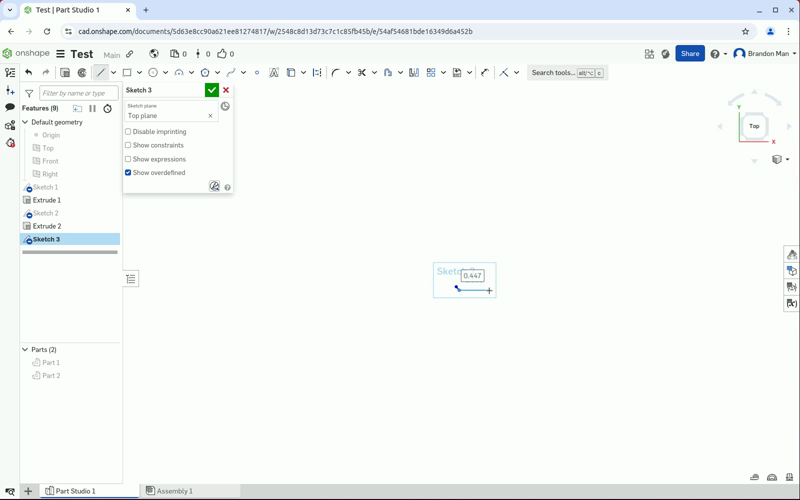
mouse_move(461, 290)
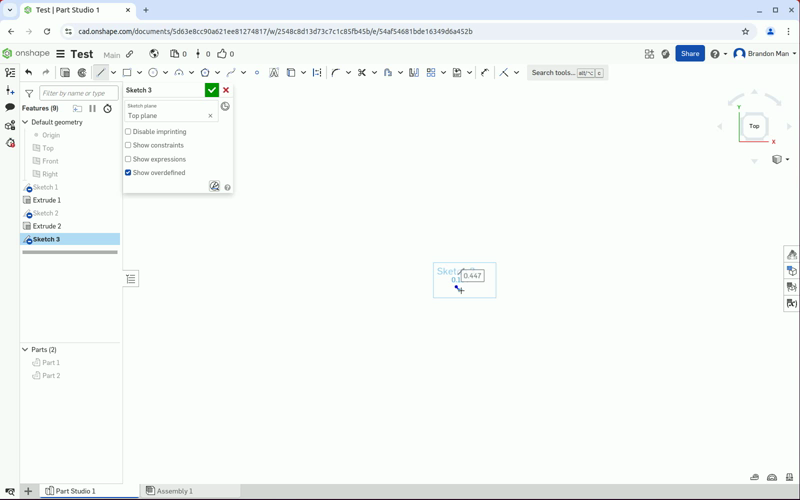
scroll(6)
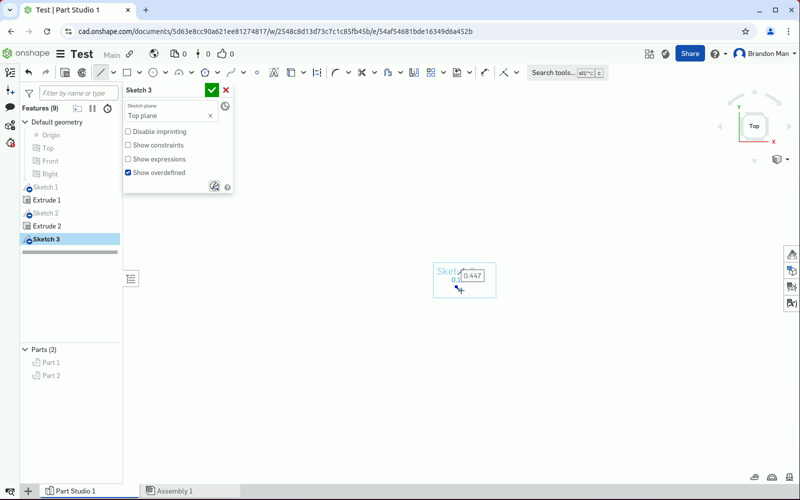
scroll(6)
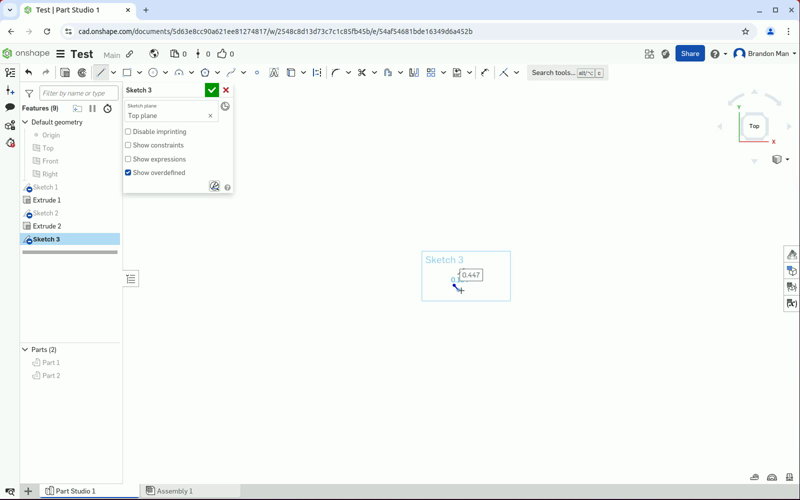
scroll(6)
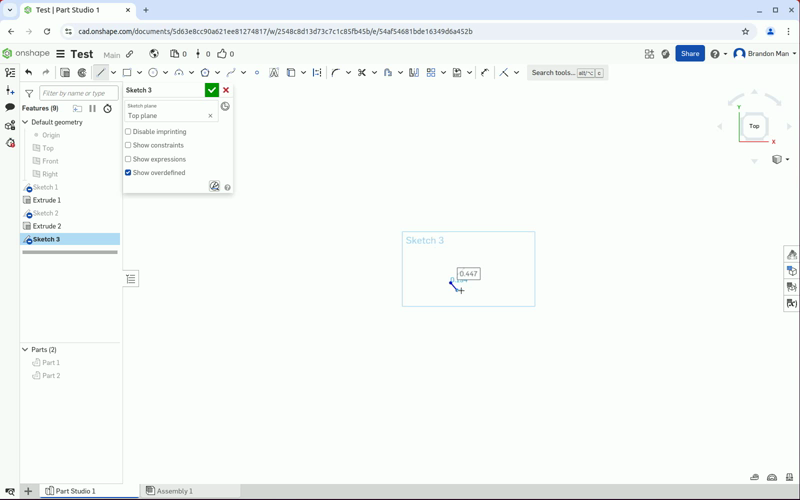
scroll(6)
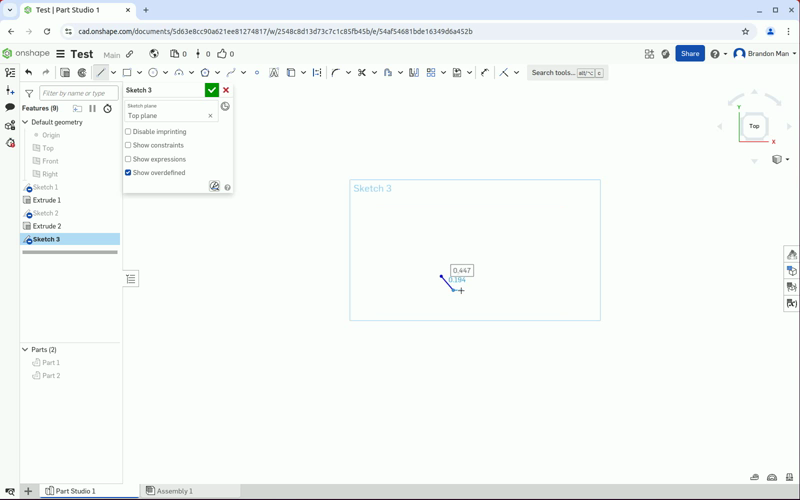
scroll(6)
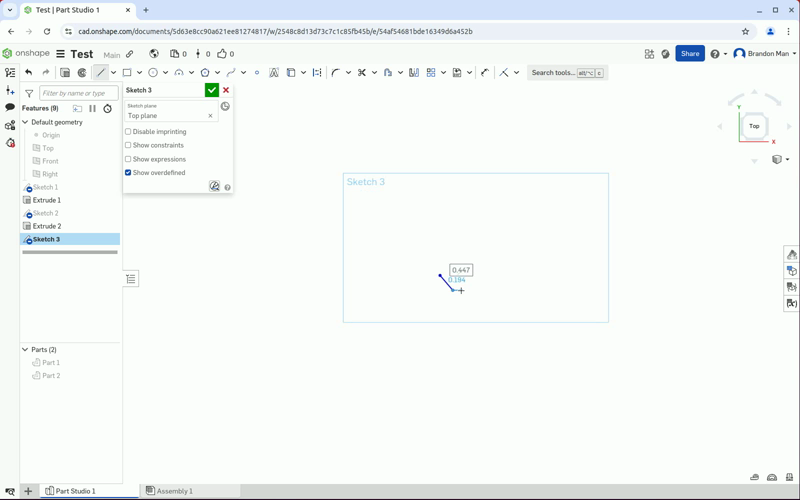
scroll(6)
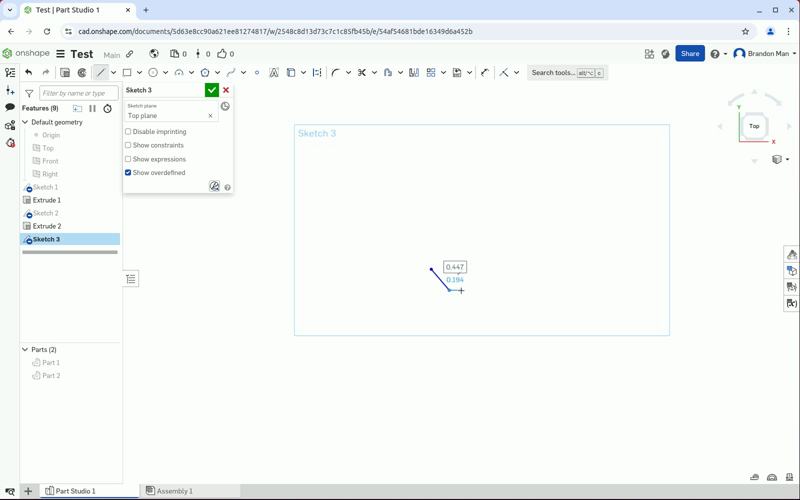
scroll(6)
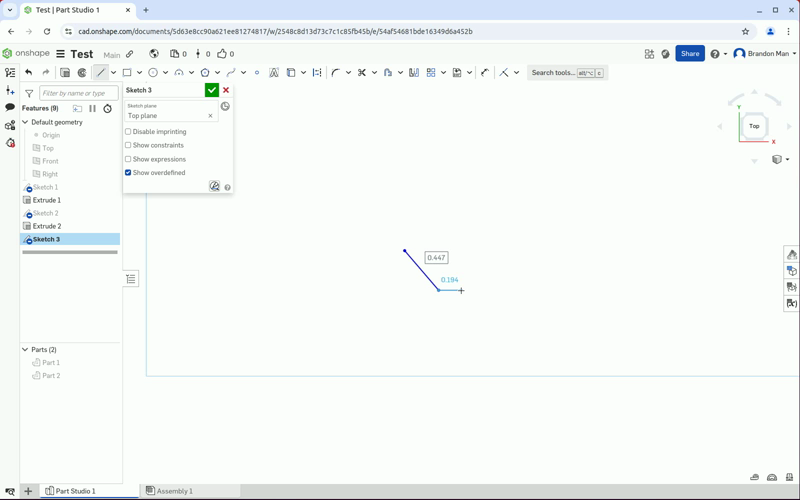
click(461, 290)
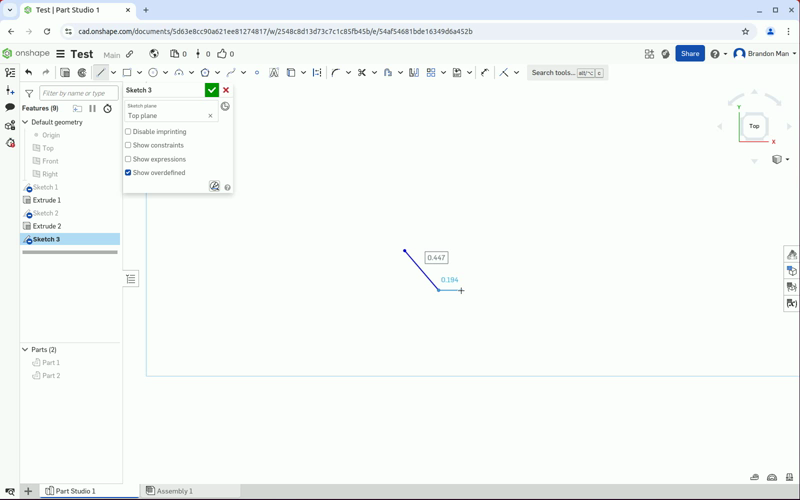
scroll(-6)
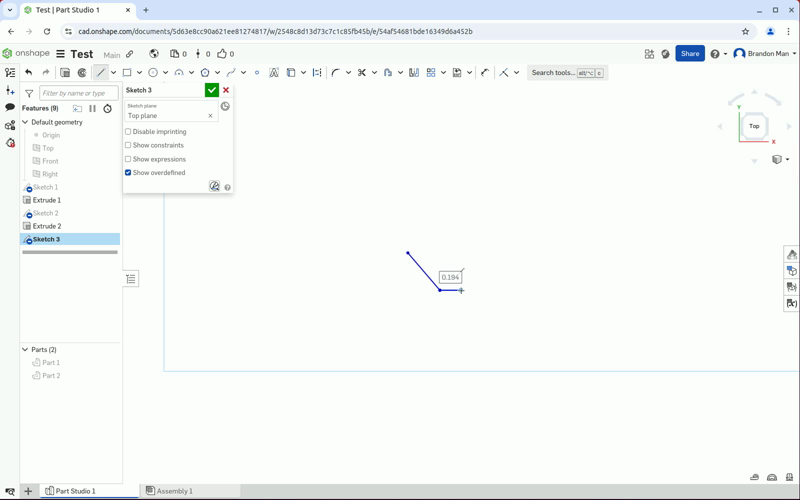
scroll(-6)
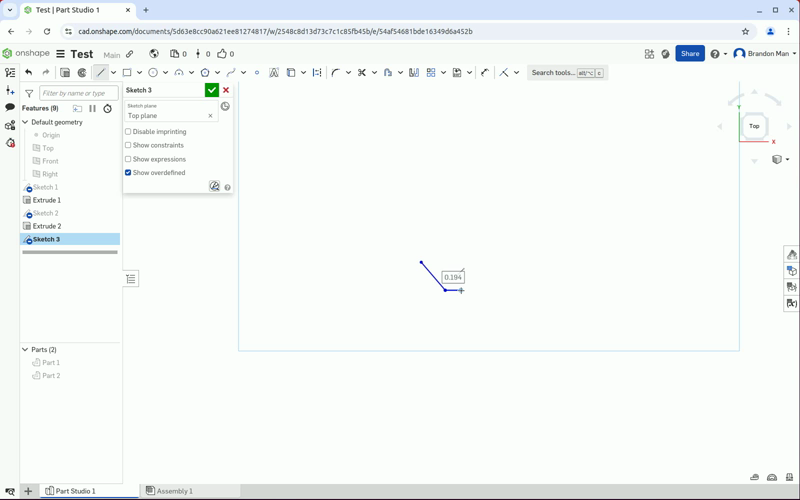
scroll(-6)
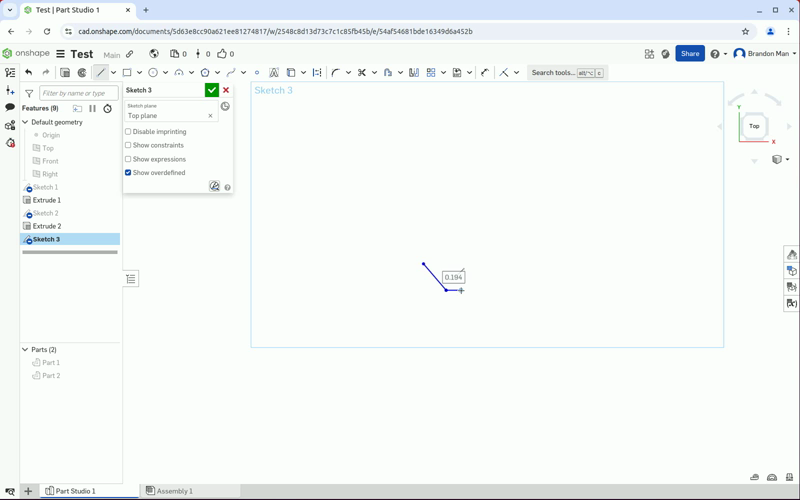
scroll(-6)
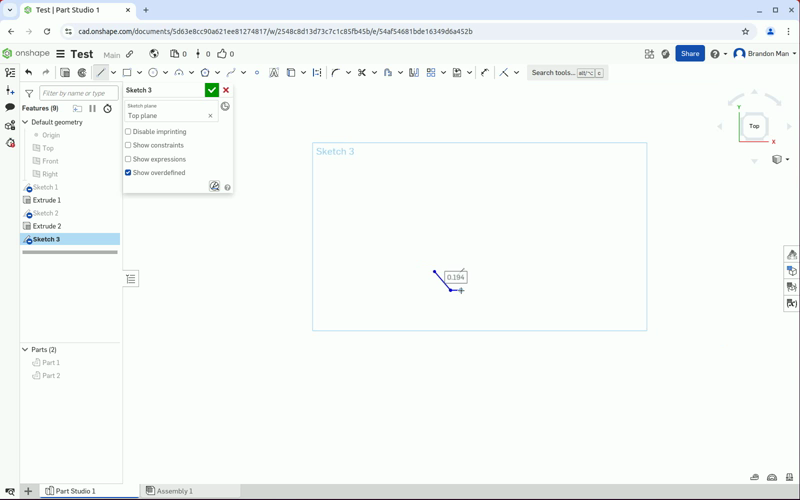
scroll(-6)
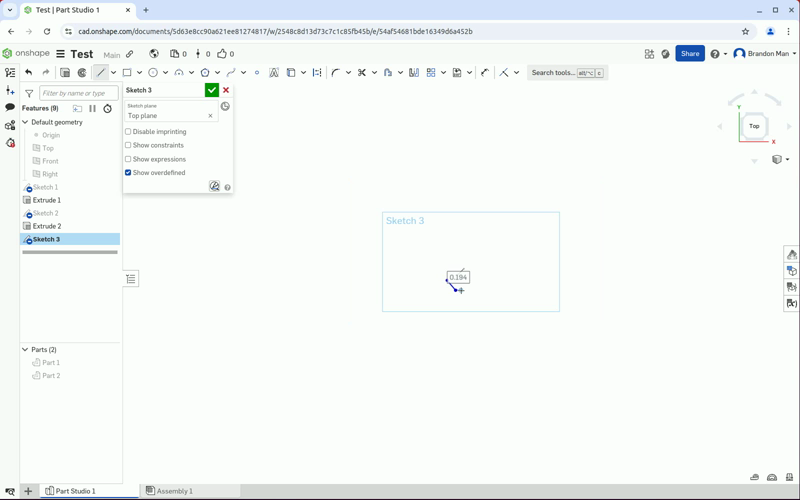
scroll(-6)
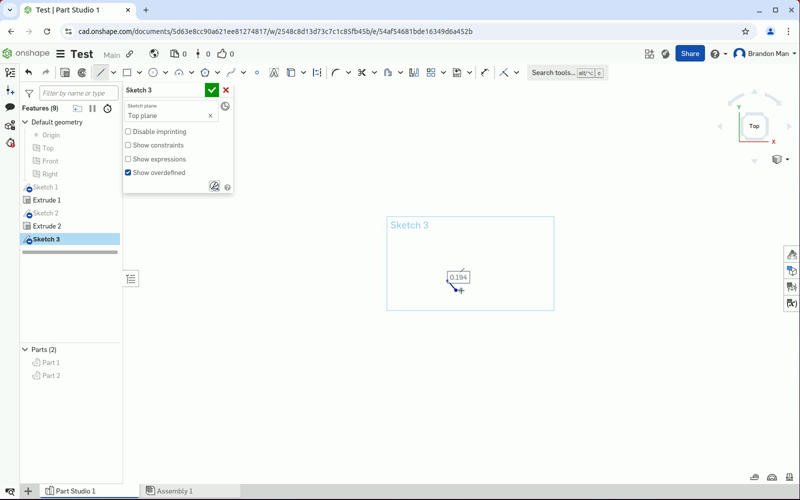
scroll(-6)
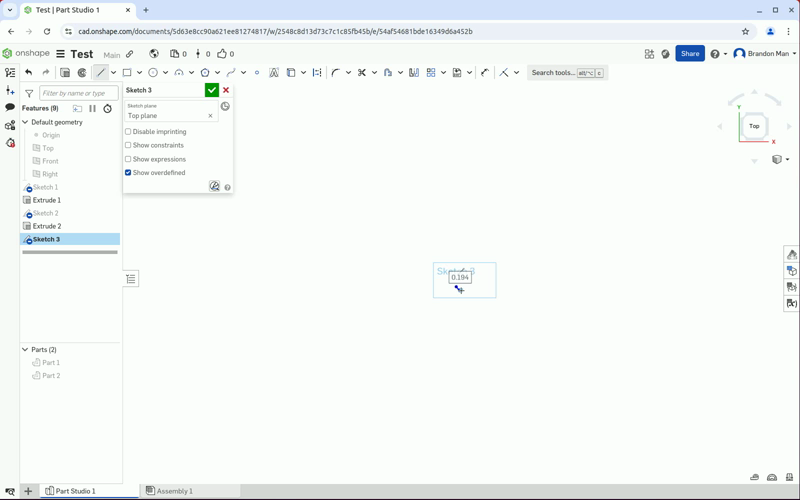
key_up(shift)
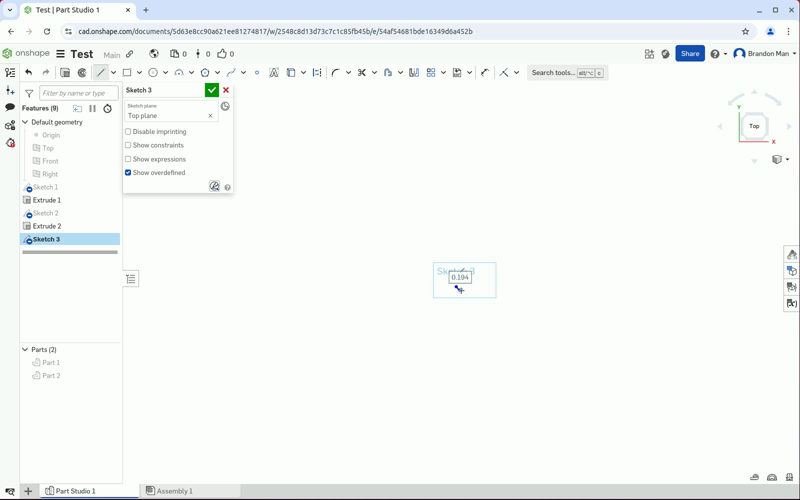
key(esc)
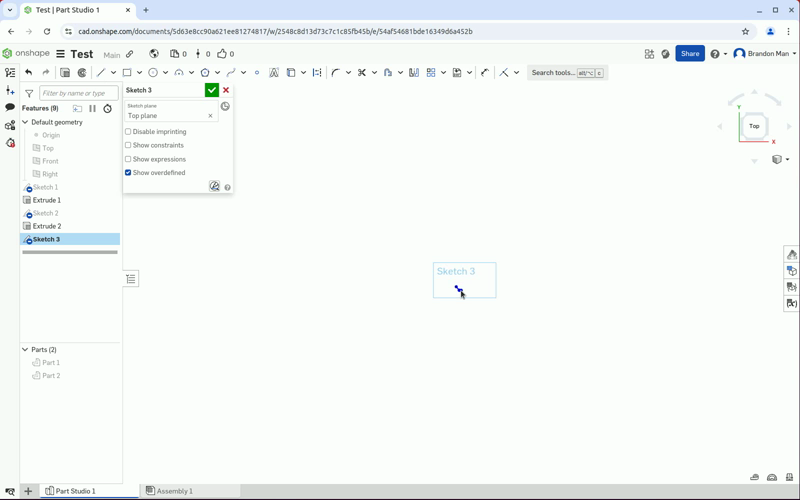
key(a)
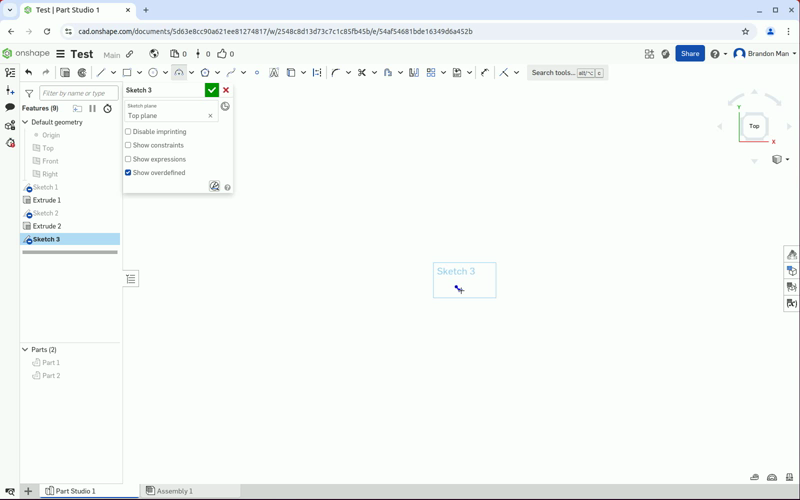
mouse_move(461, 290)
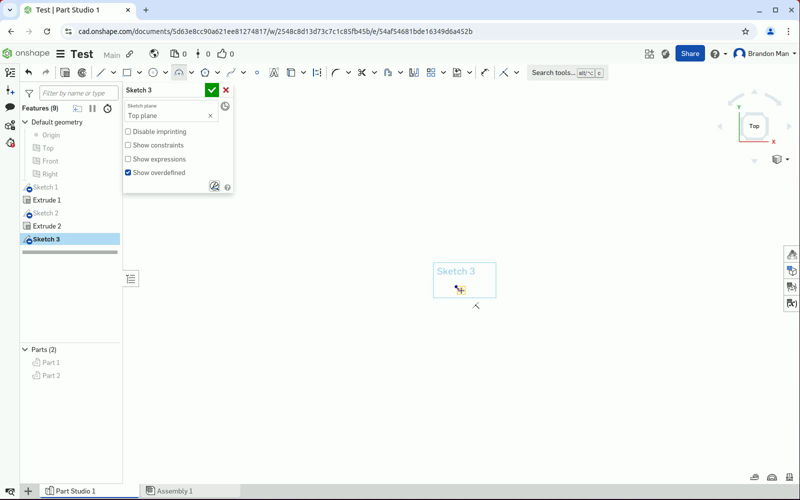
scroll(6)
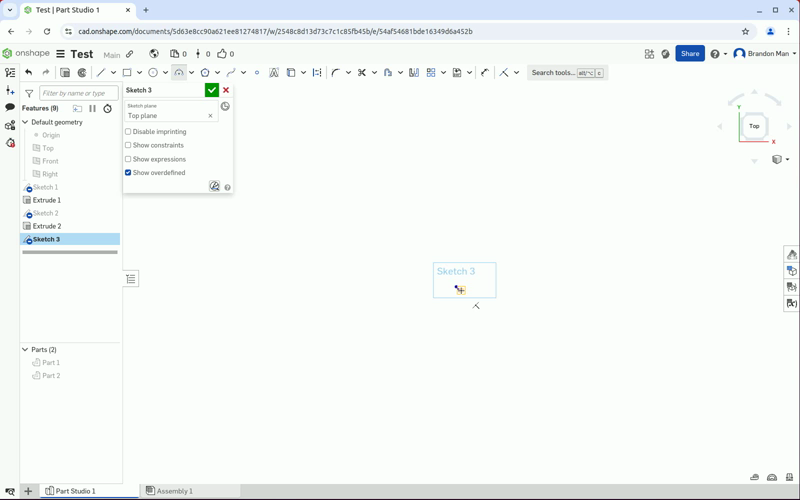
scroll(6)
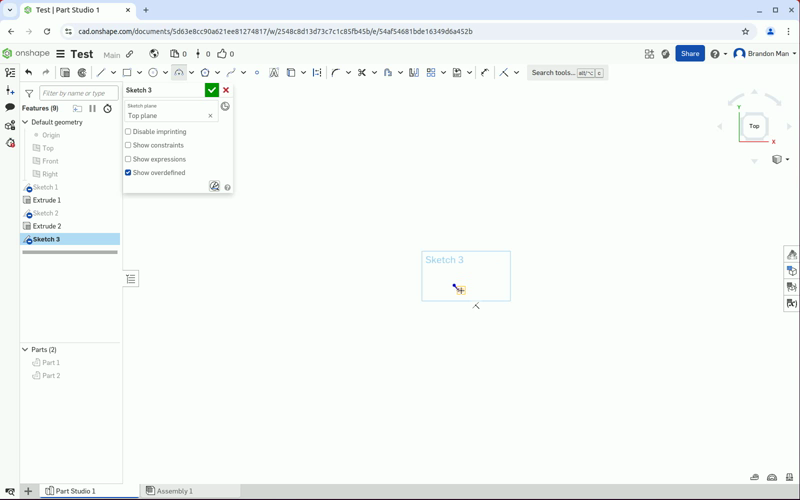
scroll(6)
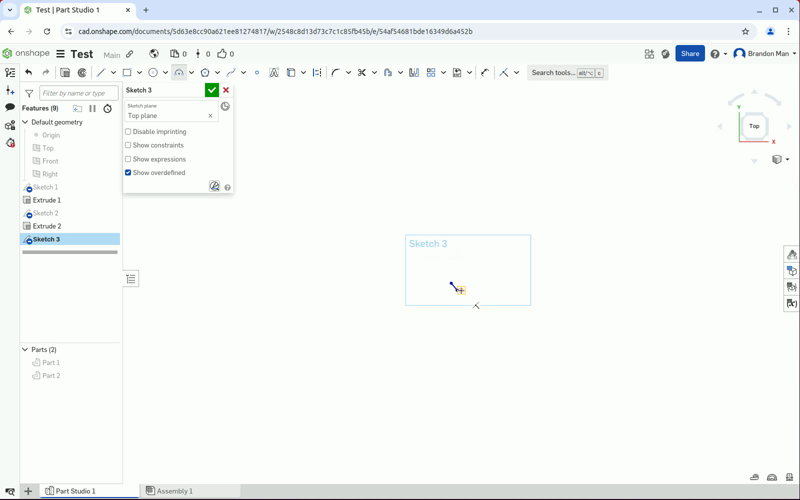
scroll(6)
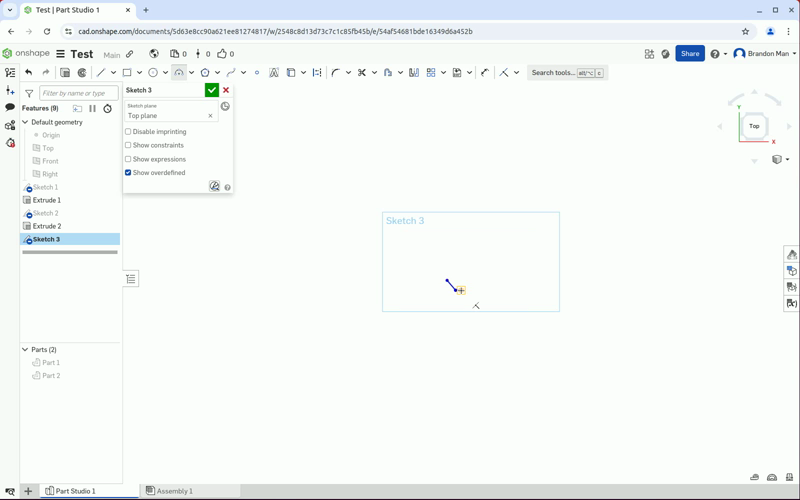
scroll(6)
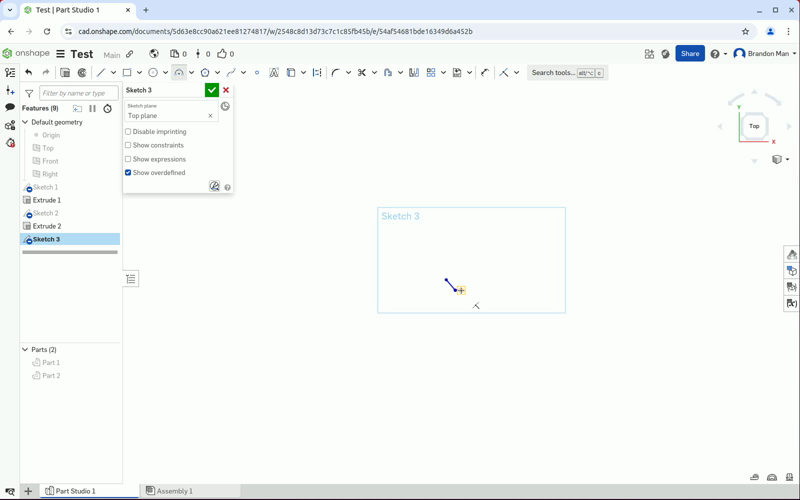
scroll(6)
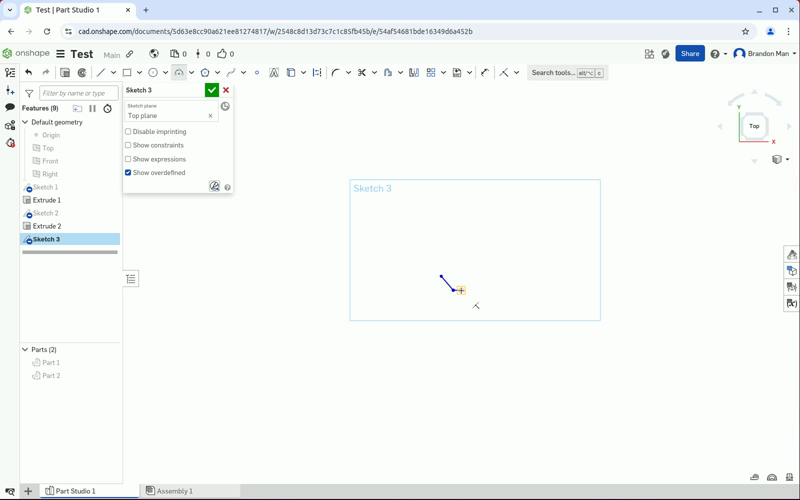
scroll(6)
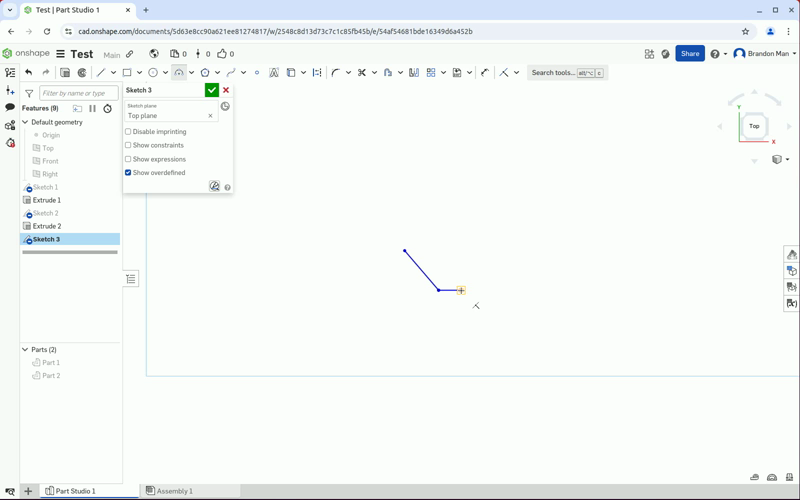
click(461, 290)
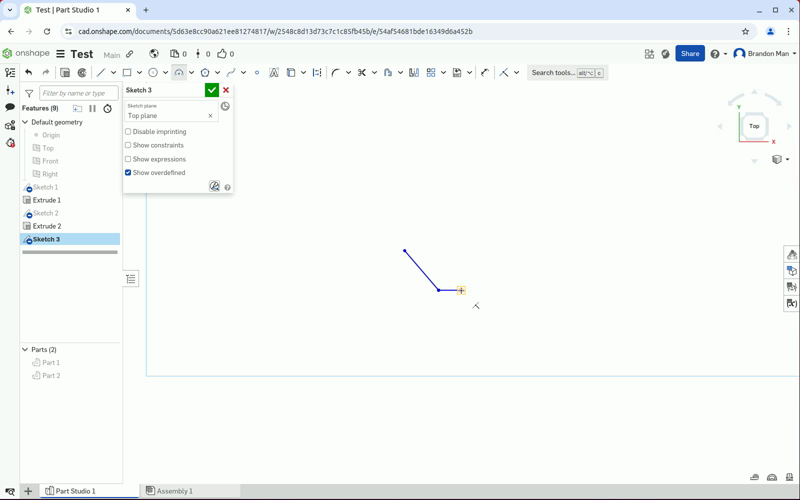
scroll(-6)
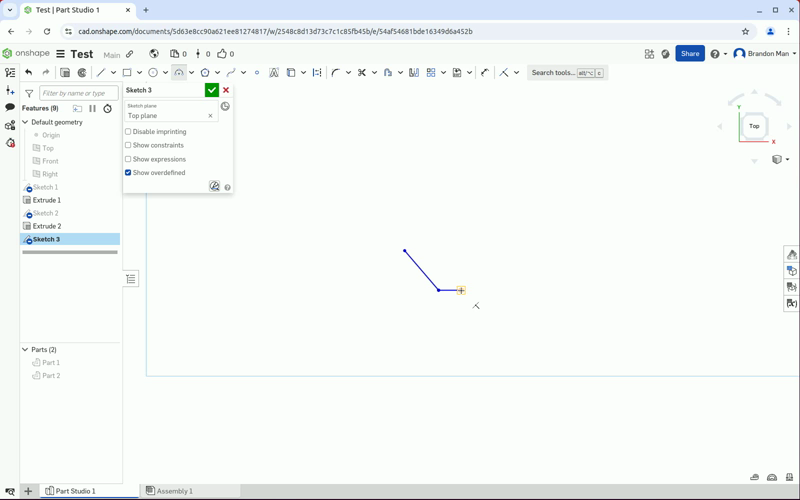
scroll(-6)
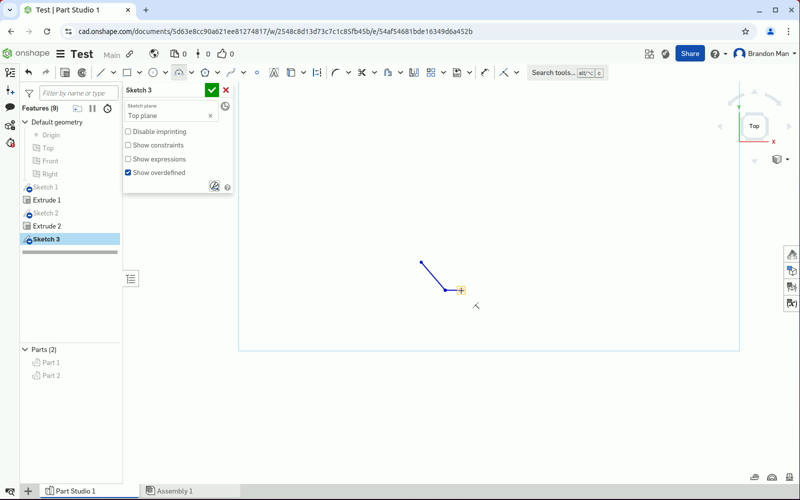
scroll(-6)
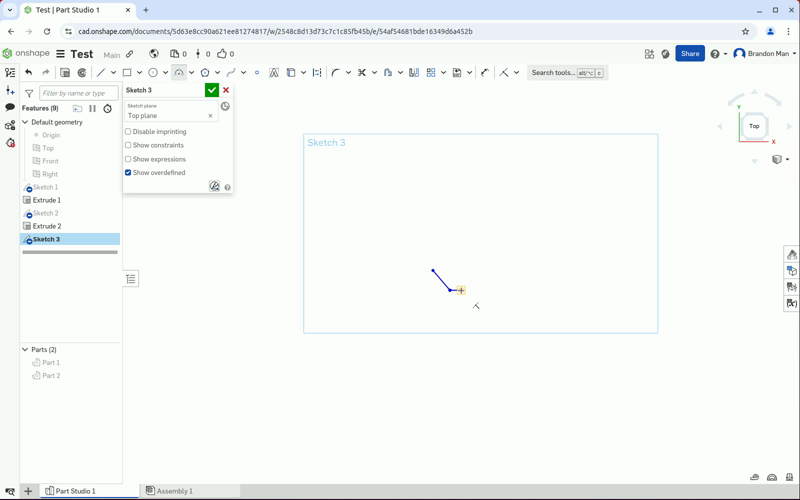
scroll(-6)
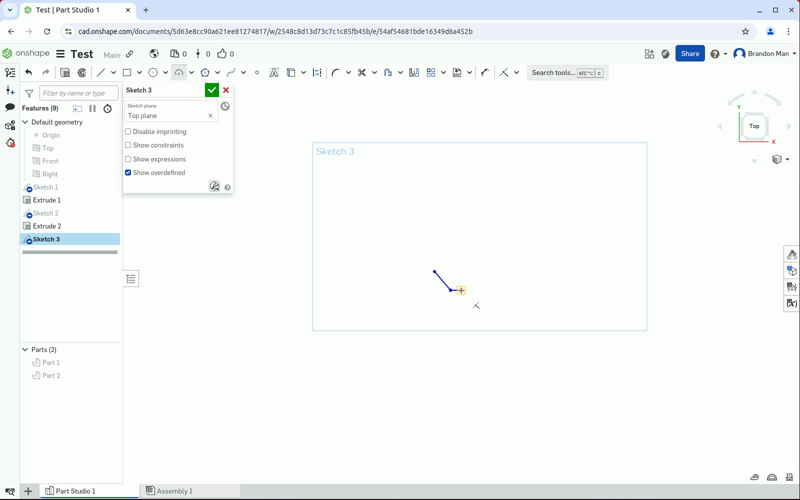
scroll(-6)
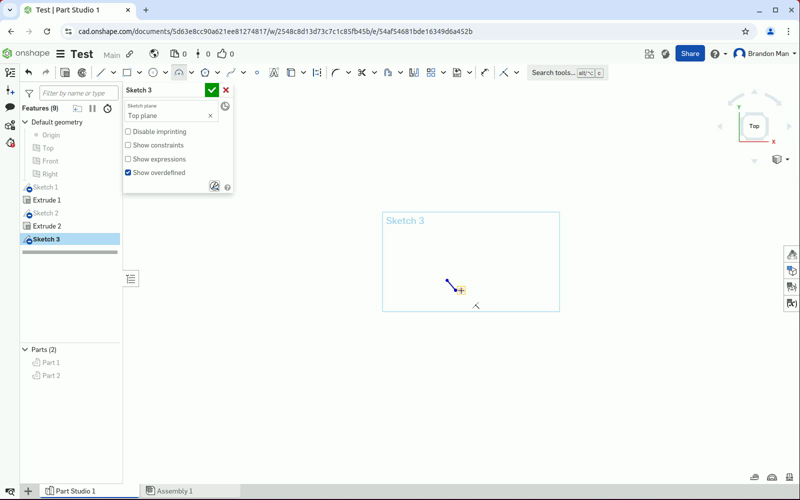
scroll(-6)
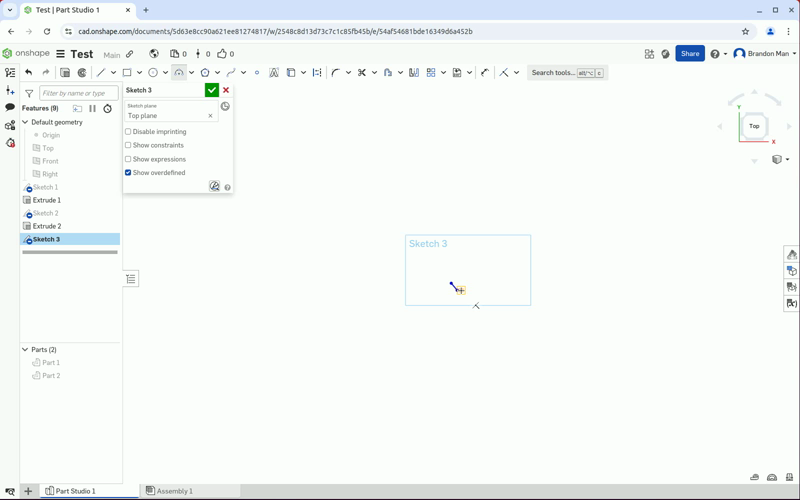
scroll(-6)
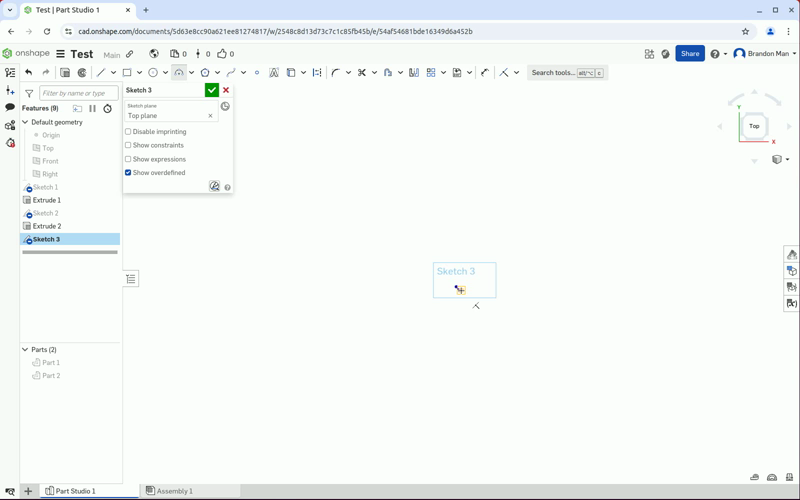
key_down(shift)
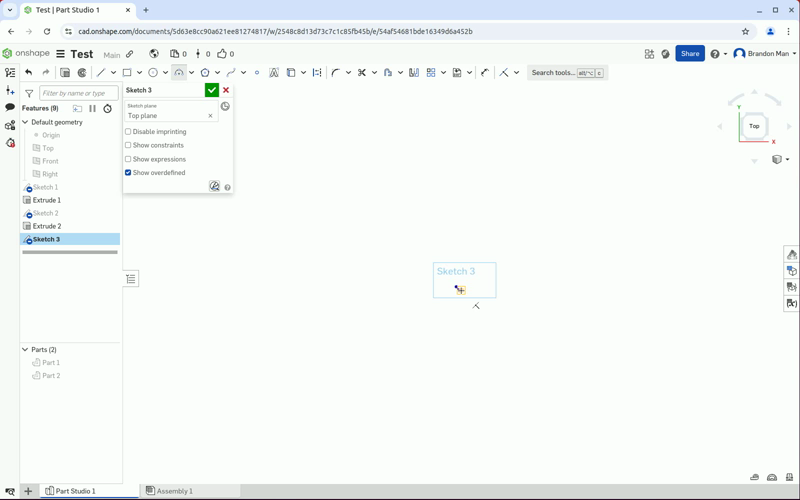
mouse_move(462, 290)
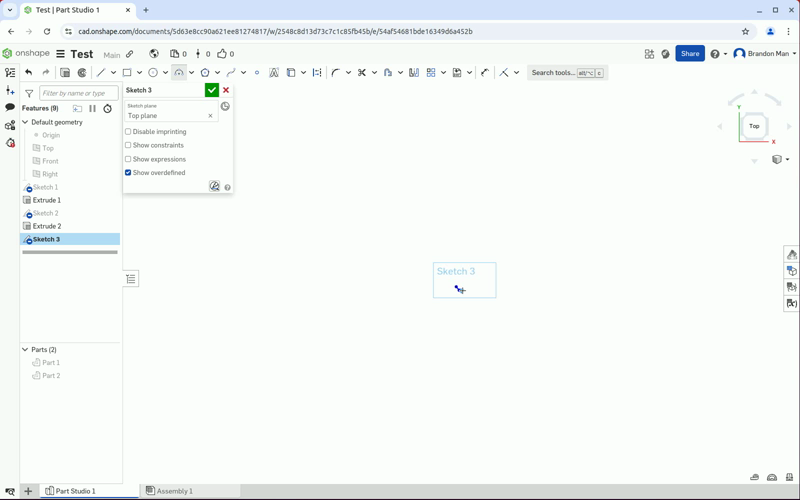
scroll(6)
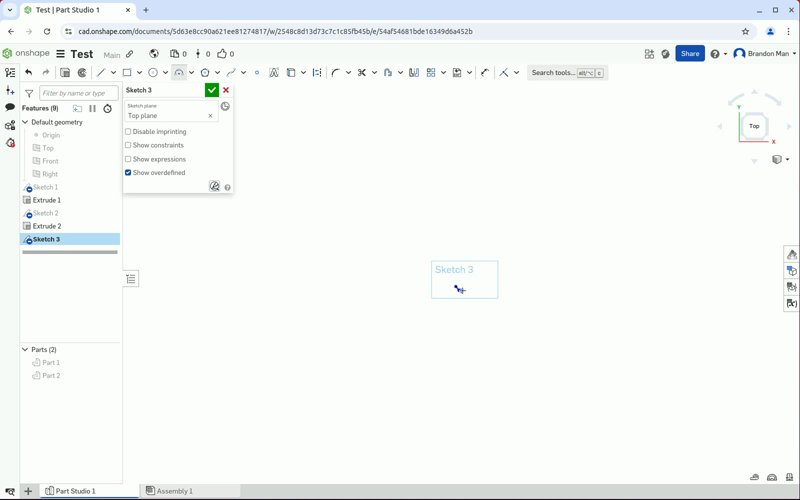
scroll(6)
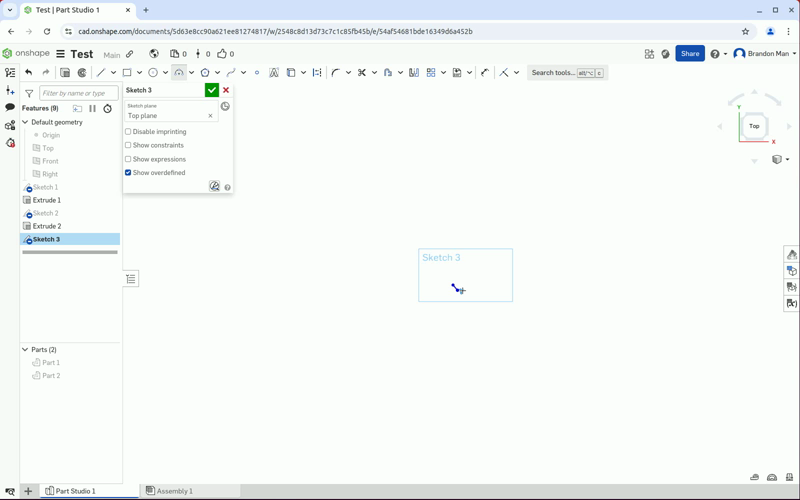
scroll(6)
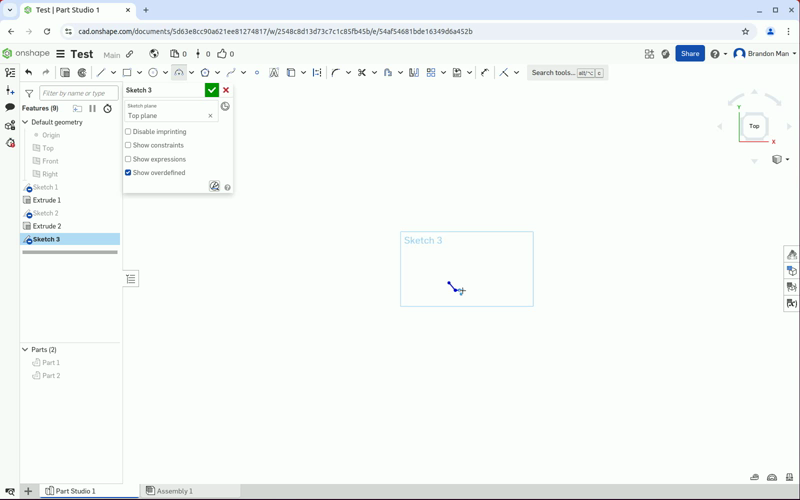
scroll(6)
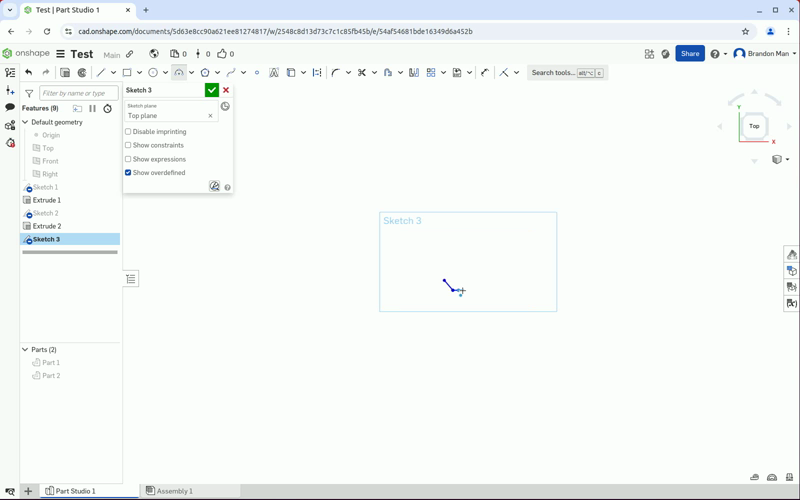
scroll(6)
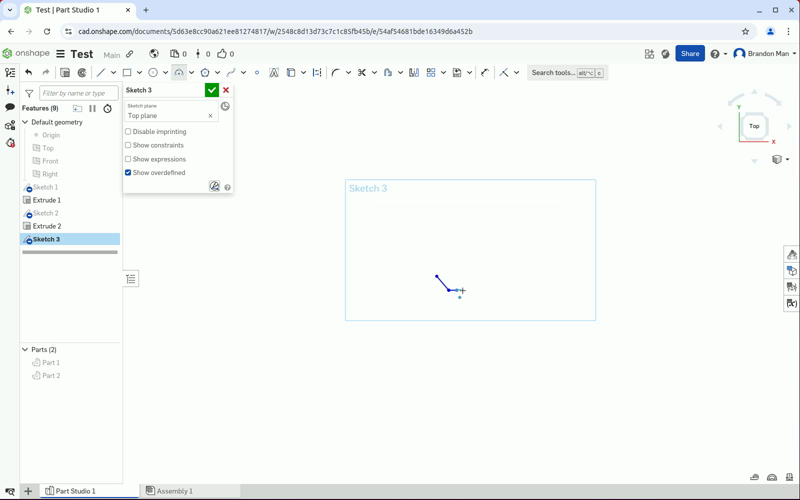
scroll(6)
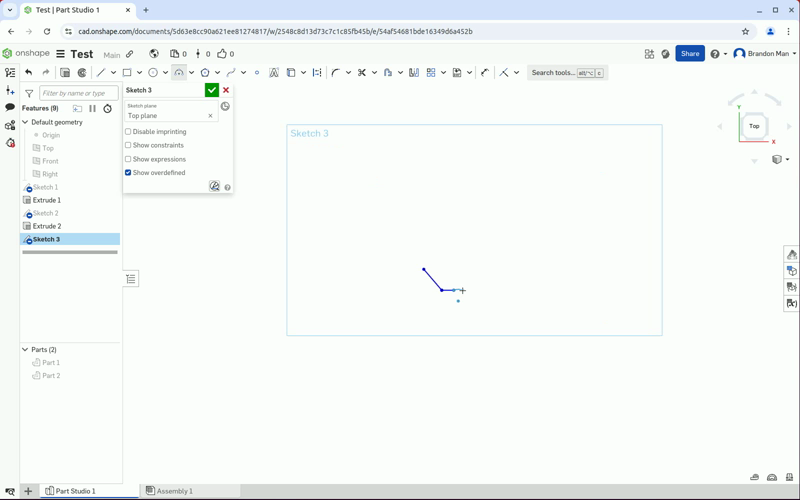
scroll(6)
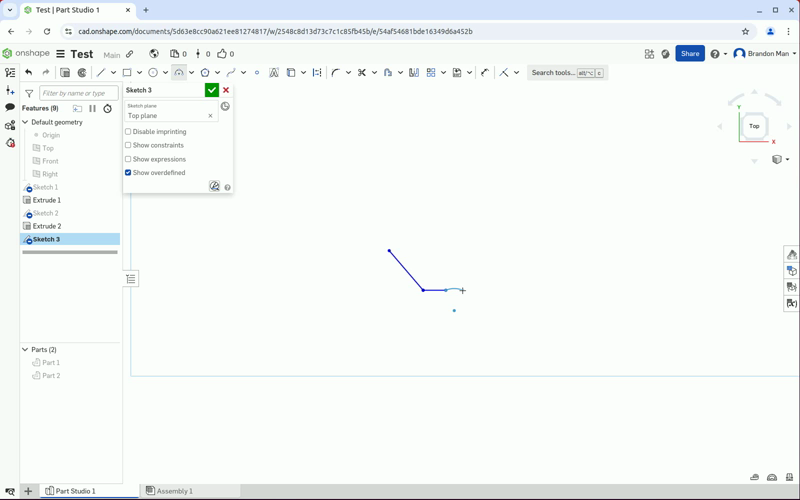
click(462, 290)
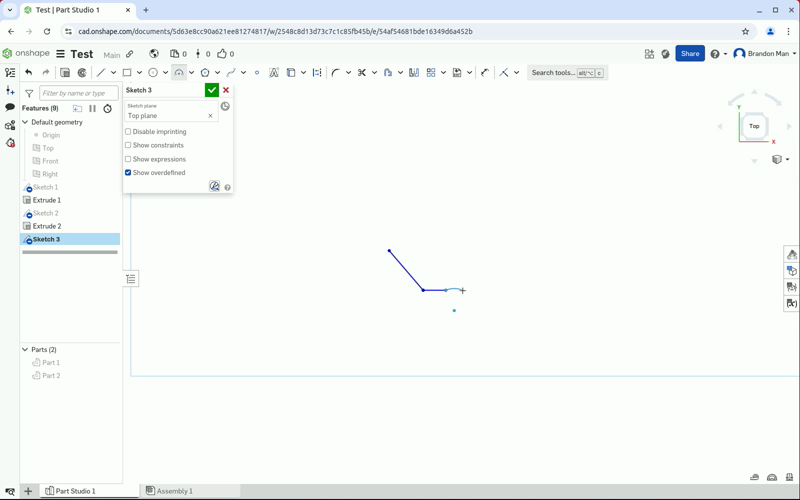
scroll(-6)
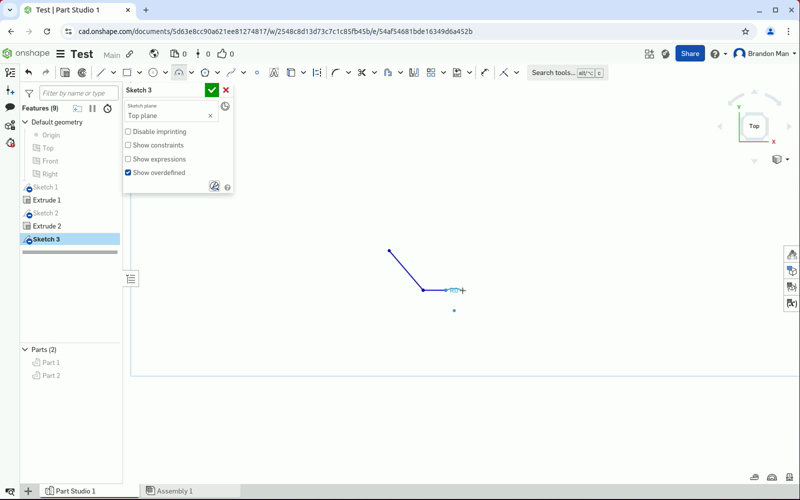
scroll(-6)
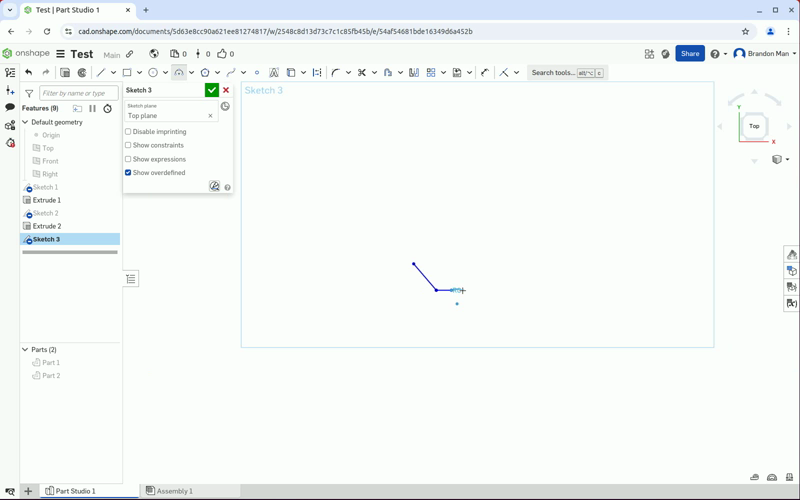
scroll(-6)
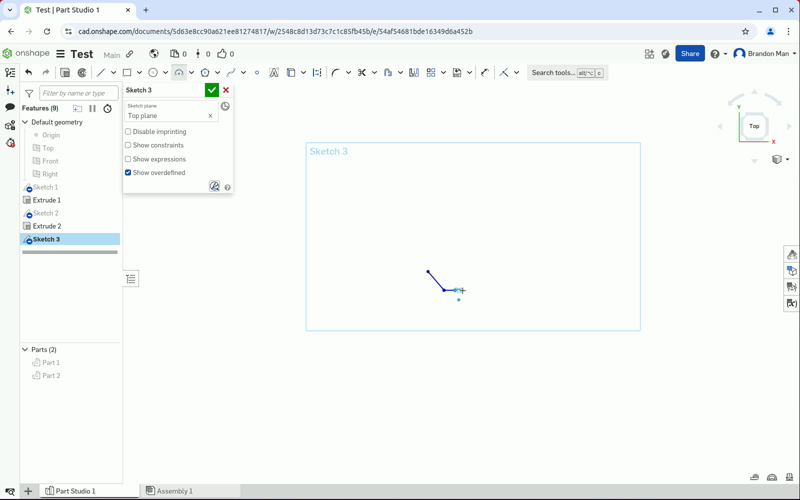
scroll(-6)
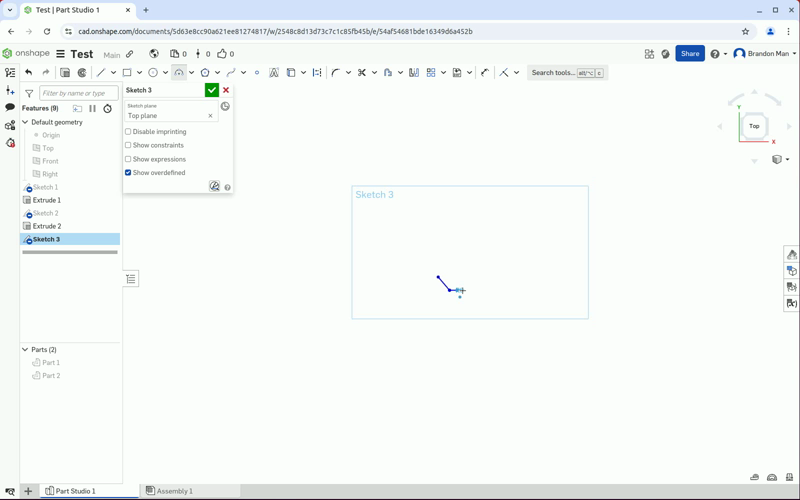
scroll(-6)
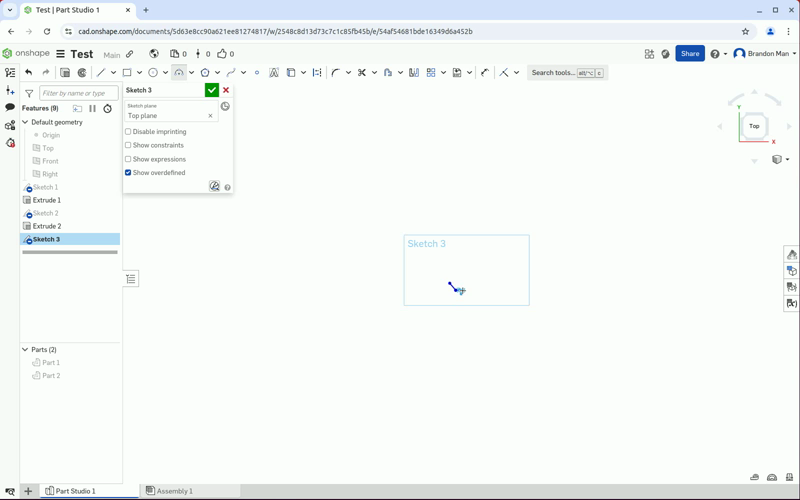
scroll(-6)
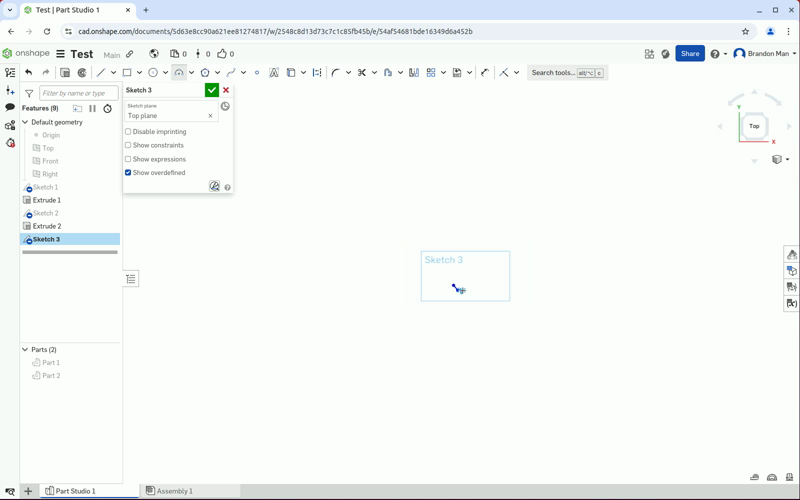
scroll(-6)
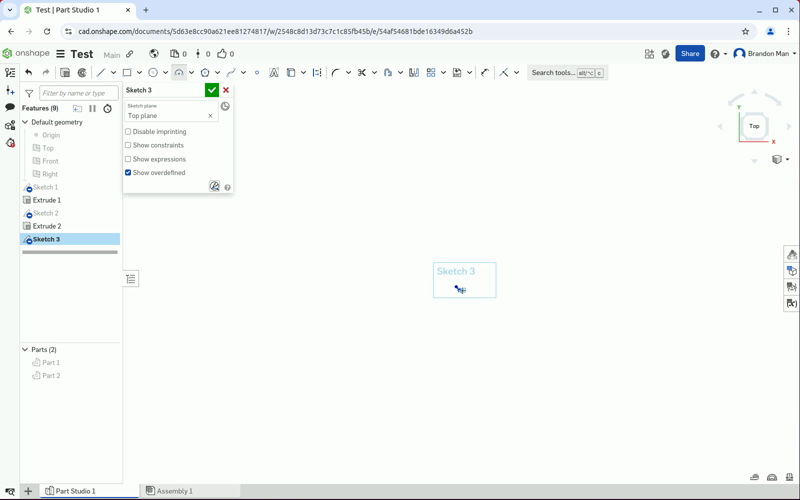
mouse_move(461, 286)
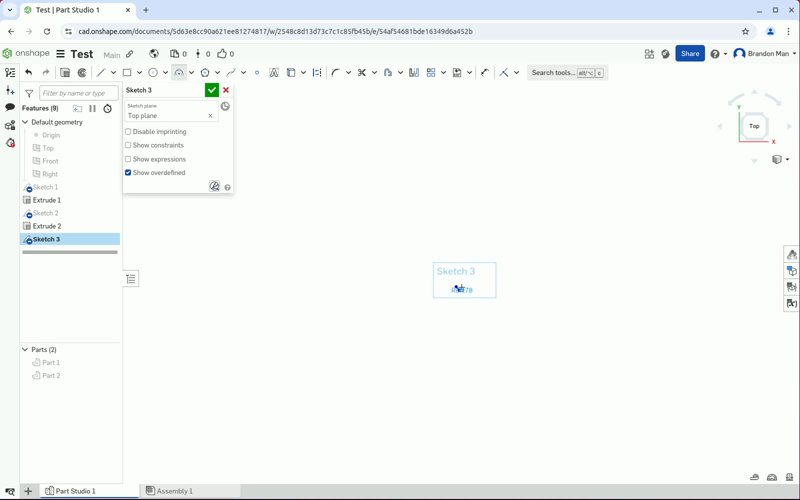
scroll(6)
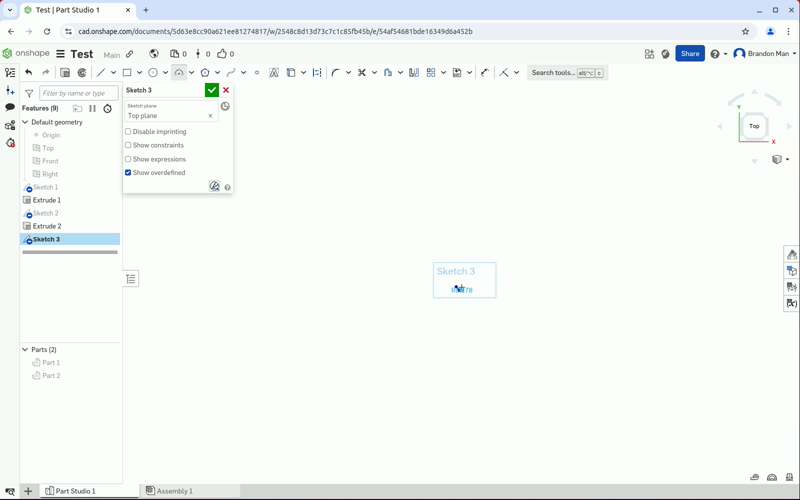
scroll(6)
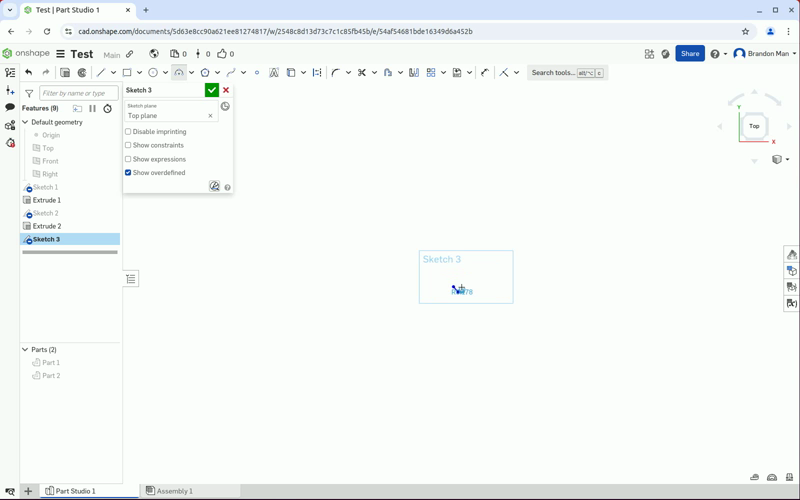
scroll(6)
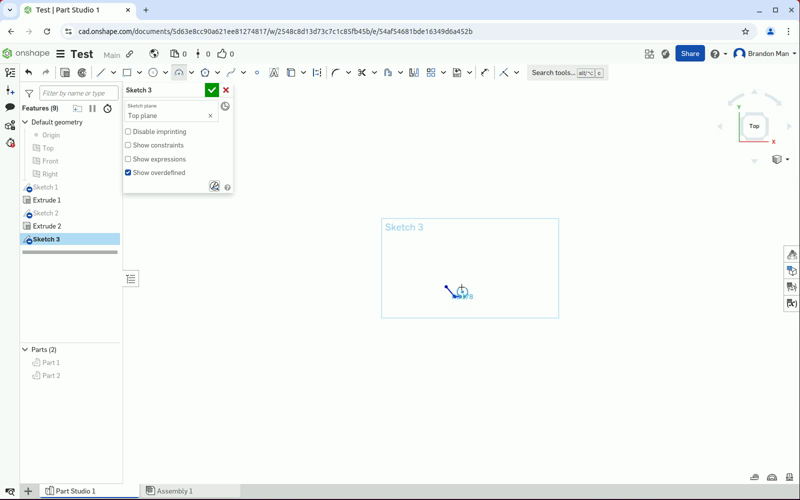
scroll(6)
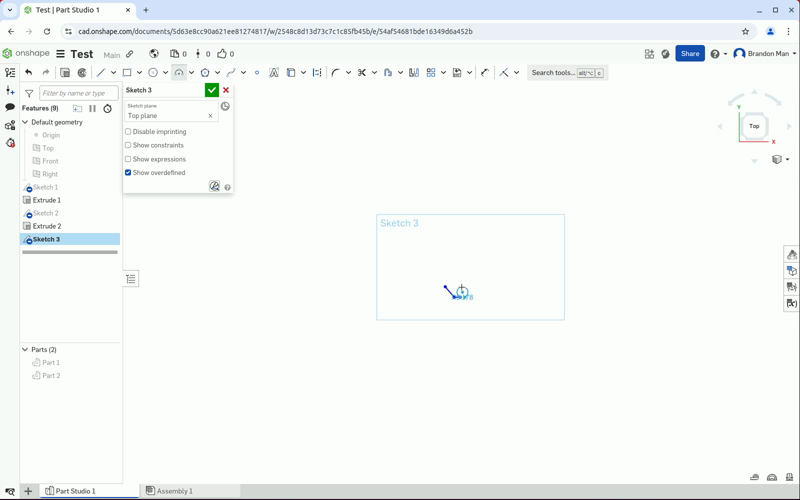
scroll(6)
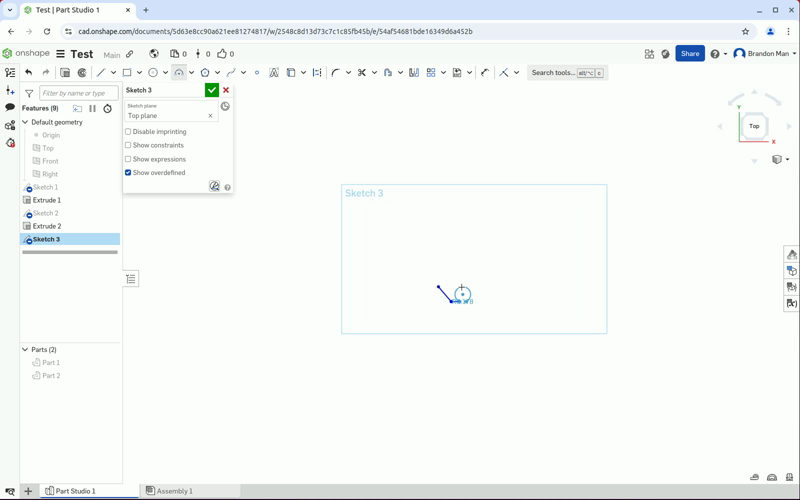
scroll(6)
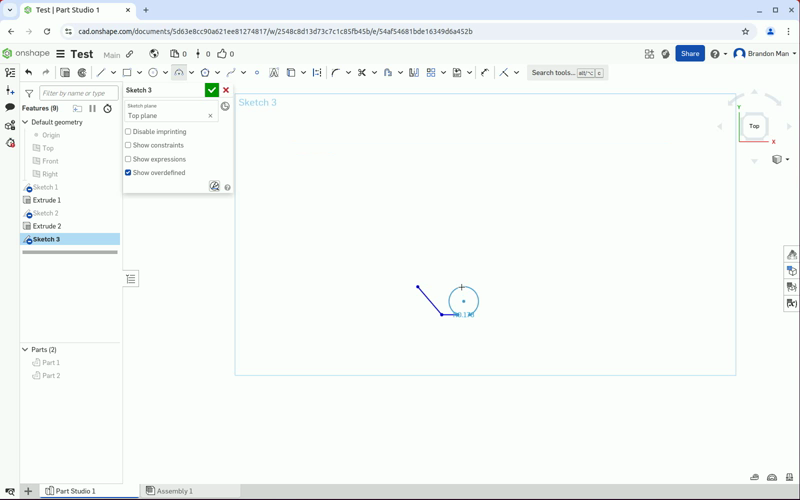
scroll(6)
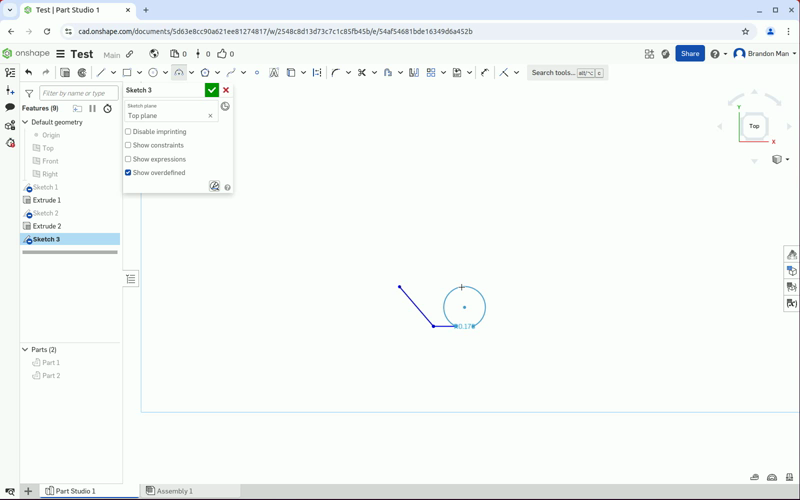
click(461, 286)
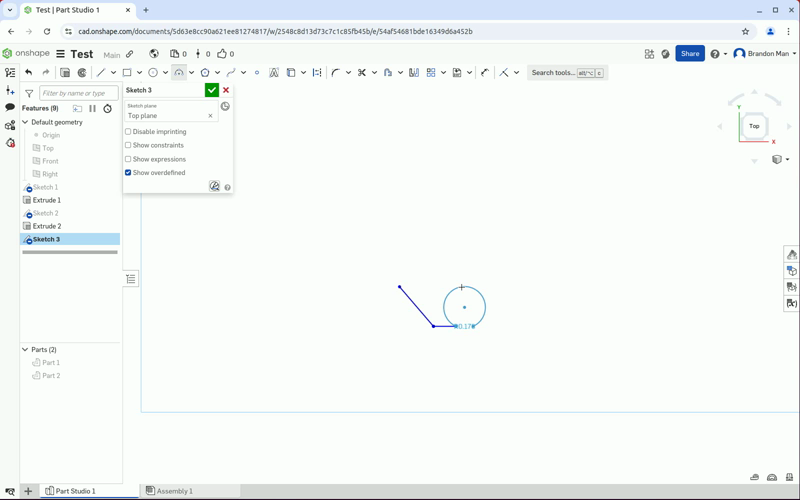
scroll(-6)
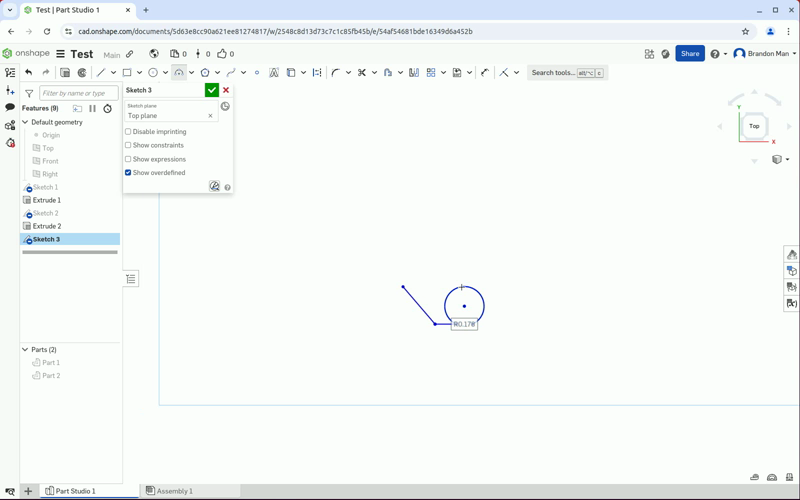
scroll(-6)
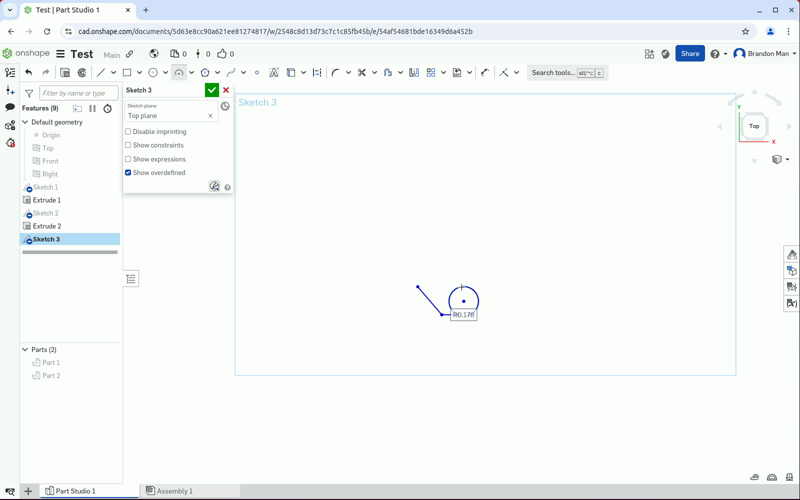
scroll(-6)
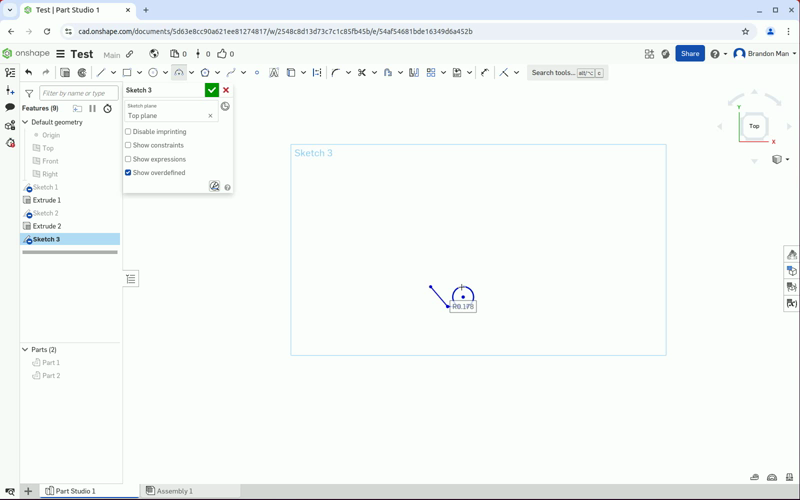
scroll(-6)
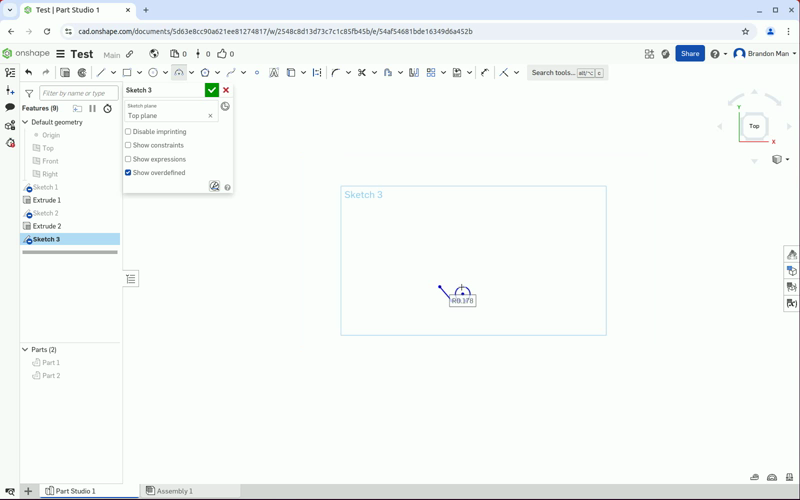
scroll(-6)
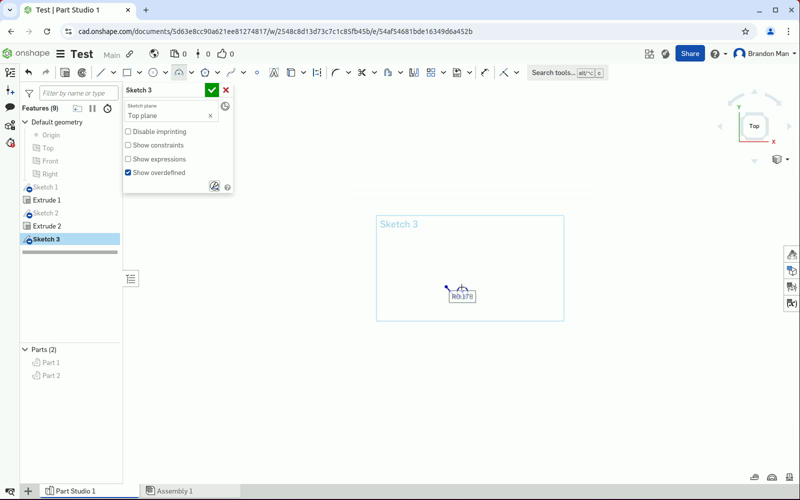
scroll(-6)
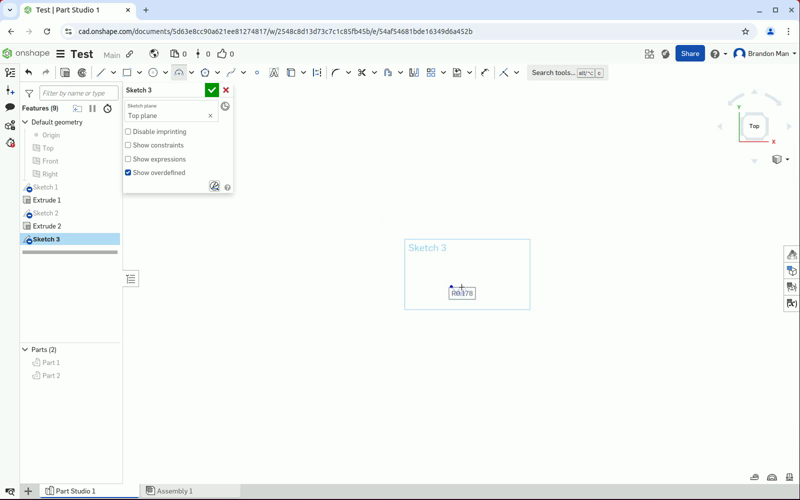
scroll(-6)
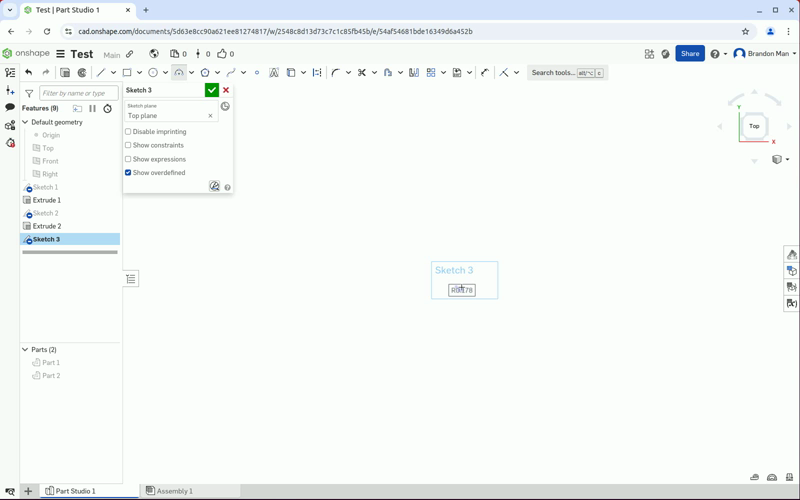
key_up(shift)
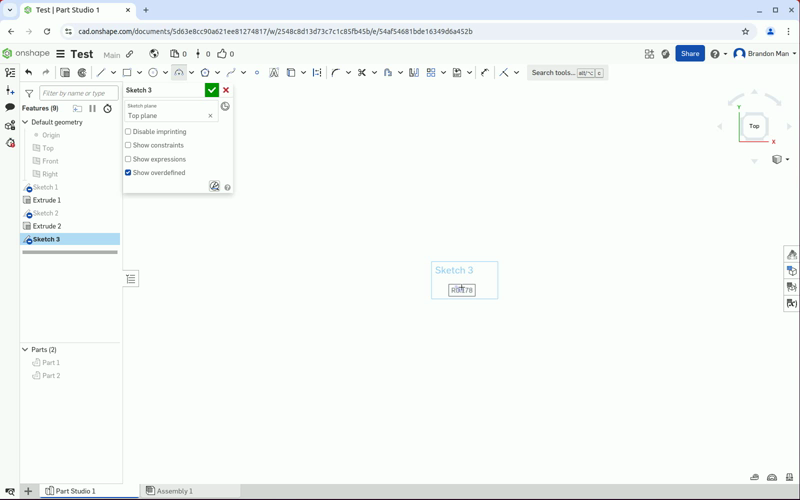
key(esc)
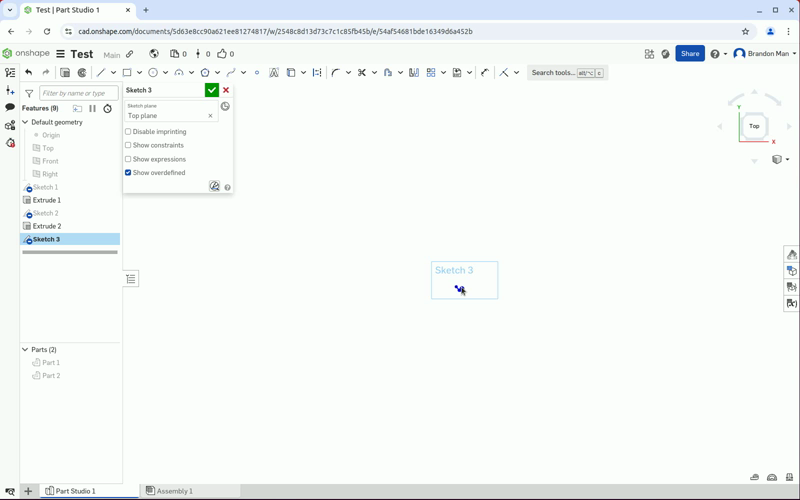
key(l)
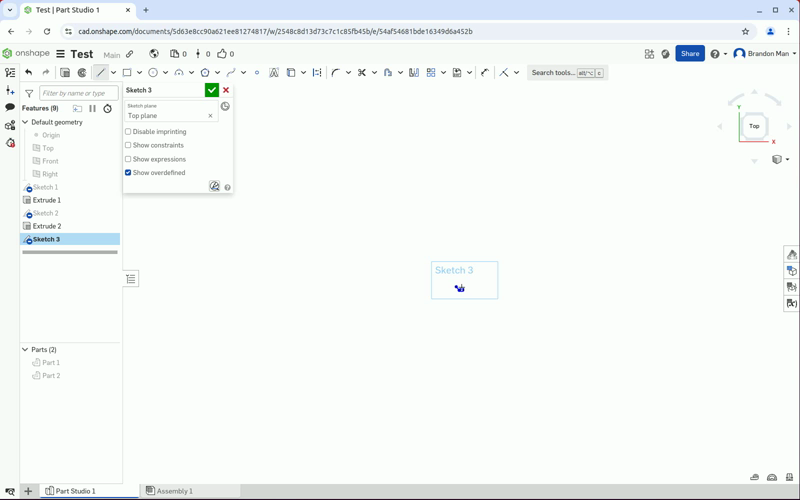
mouse_move(462, 290)
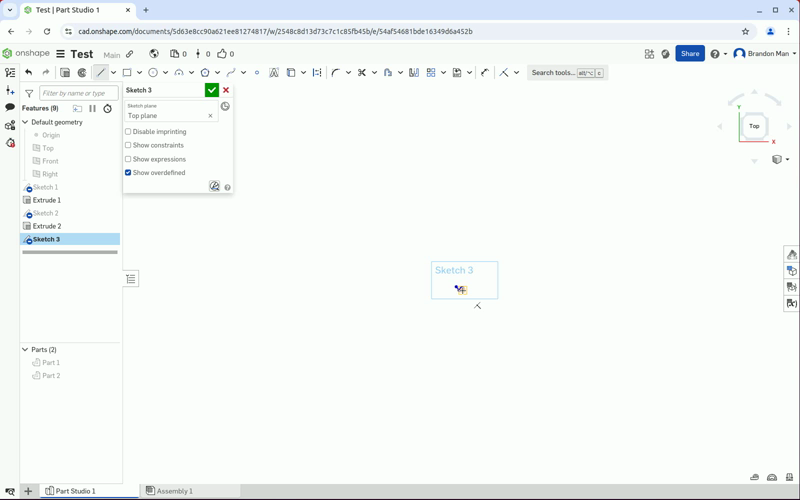
scroll(6)
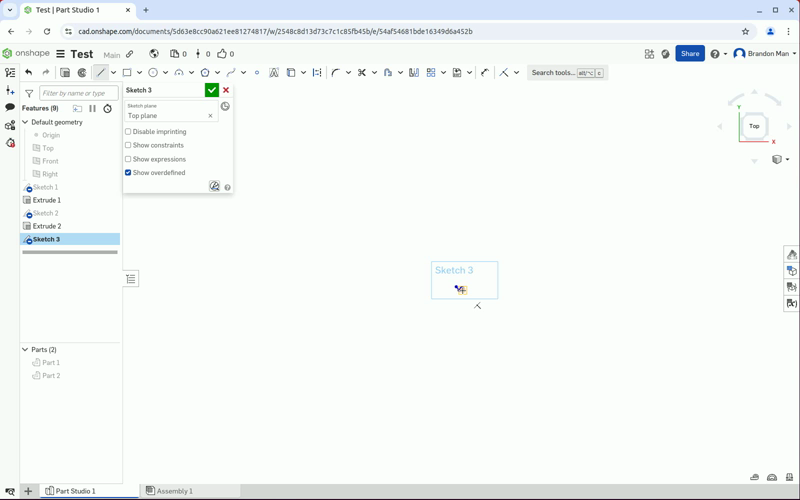
scroll(6)
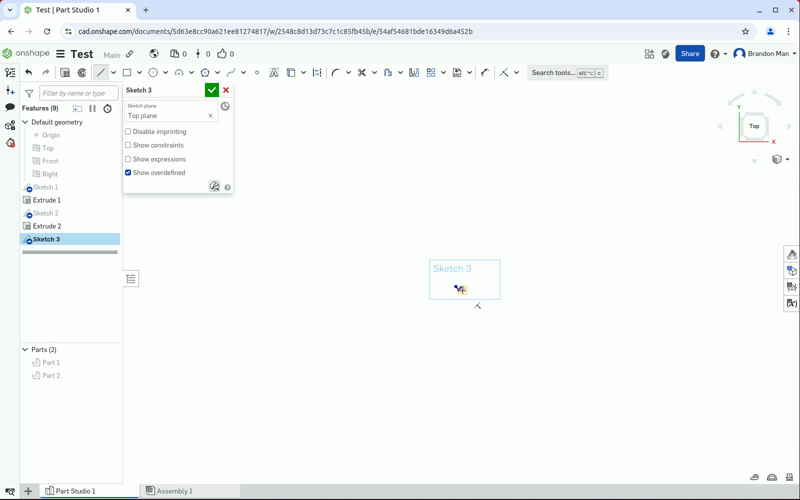
scroll(6)
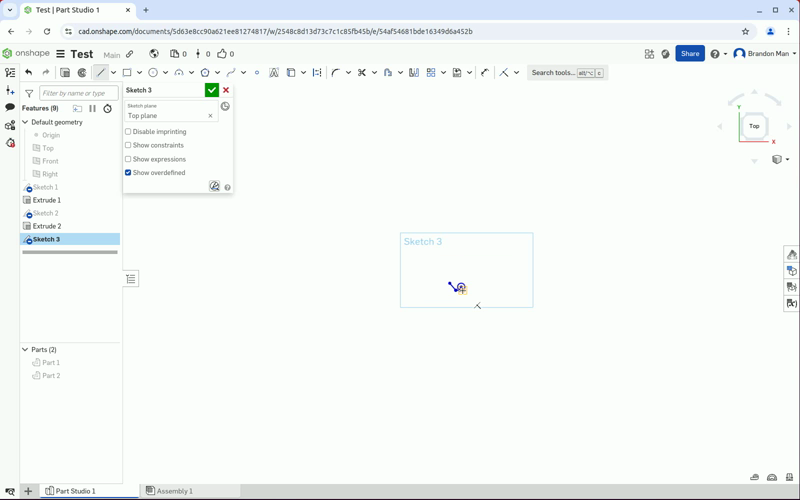
scroll(6)
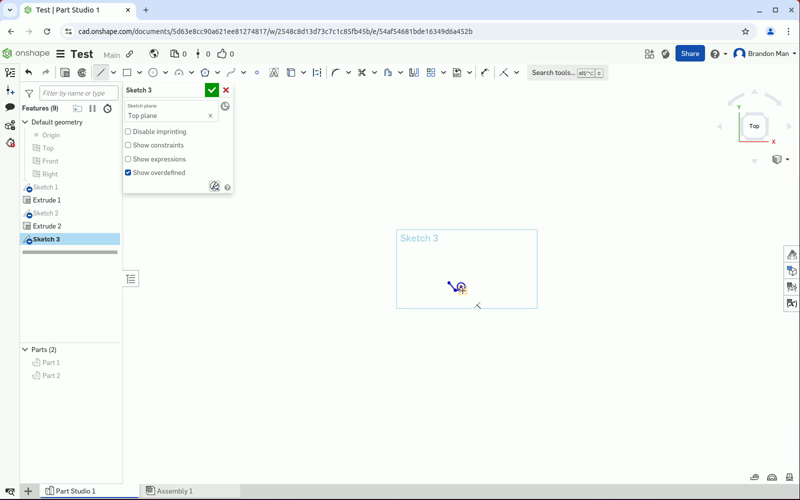
scroll(6)
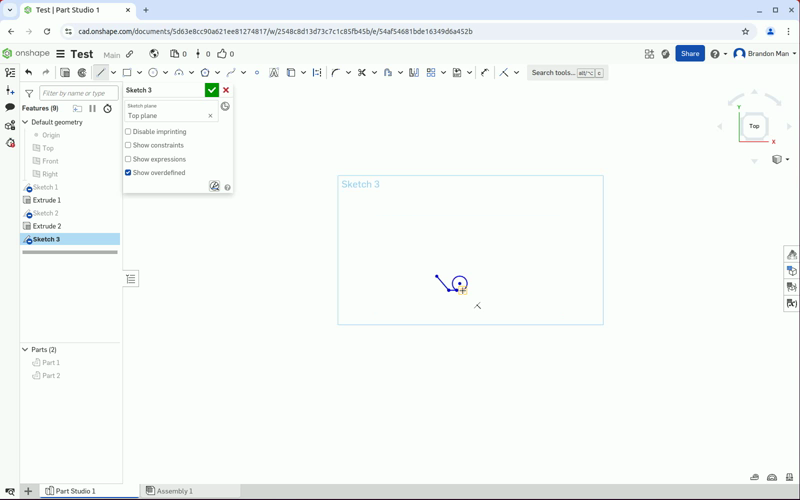
scroll(6)
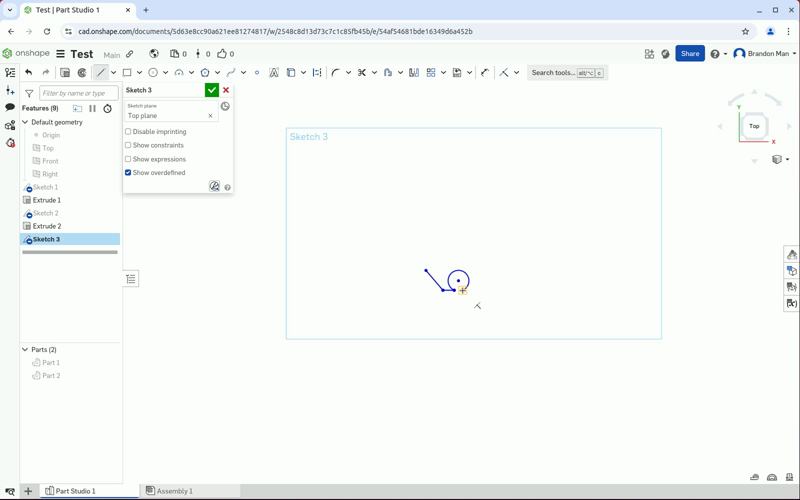
scroll(6)
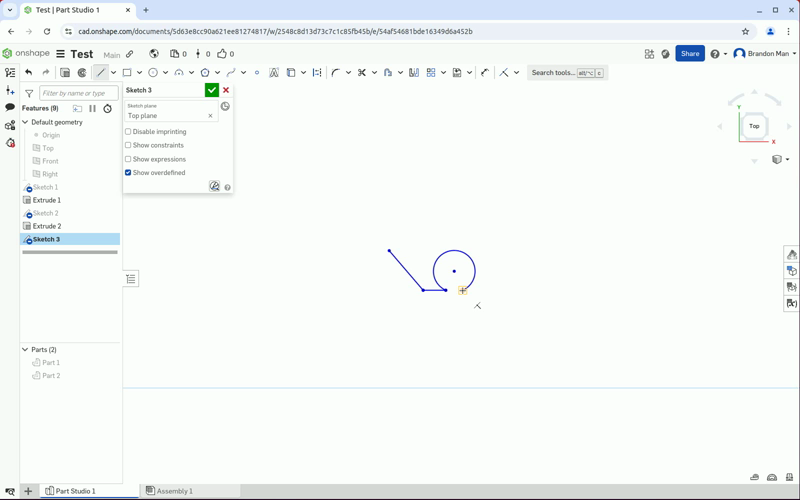
click(462, 290)
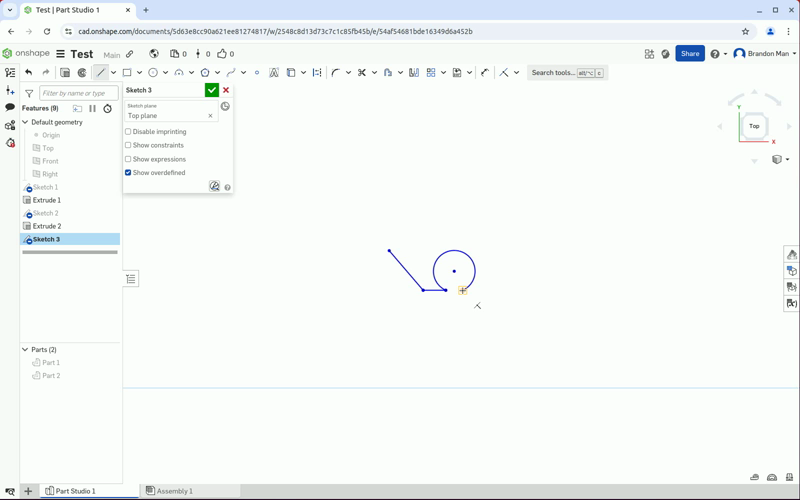
scroll(-6)
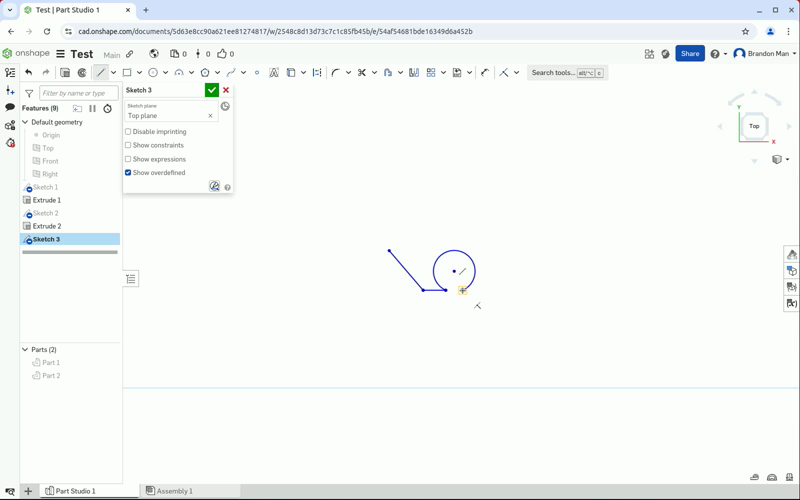
scroll(-6)
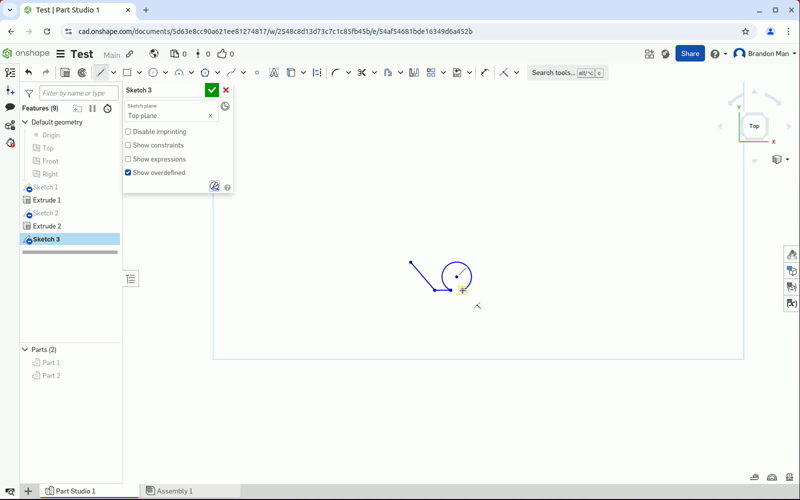
scroll(-6)
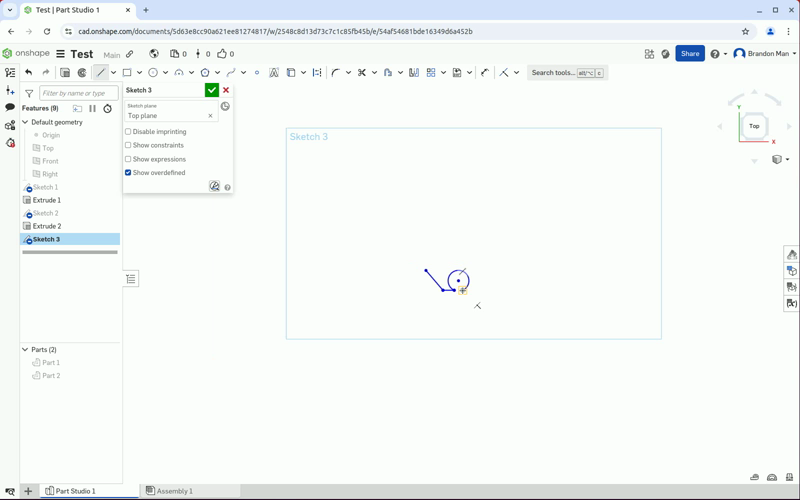
scroll(-6)
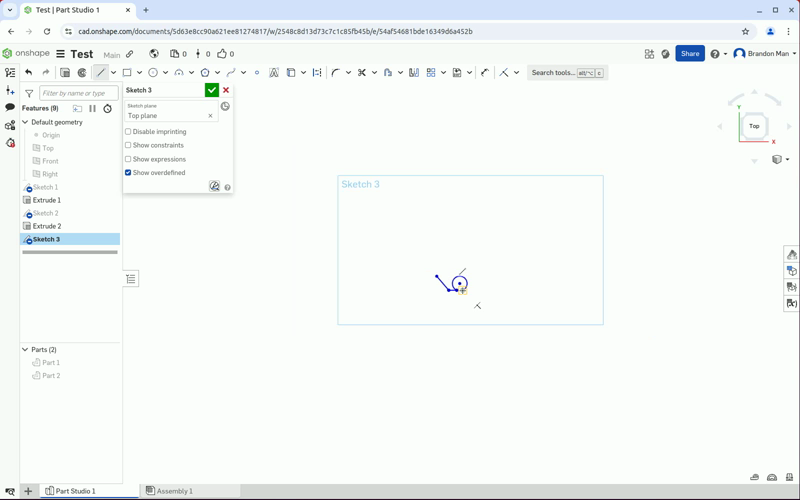
scroll(-6)
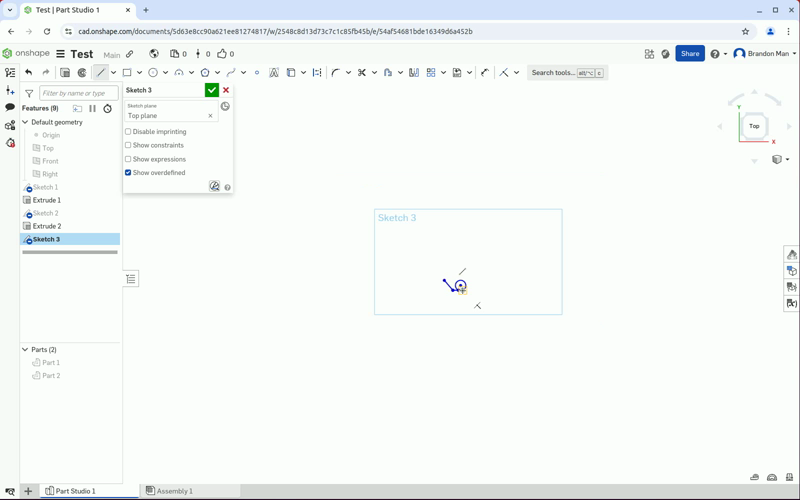
scroll(-6)
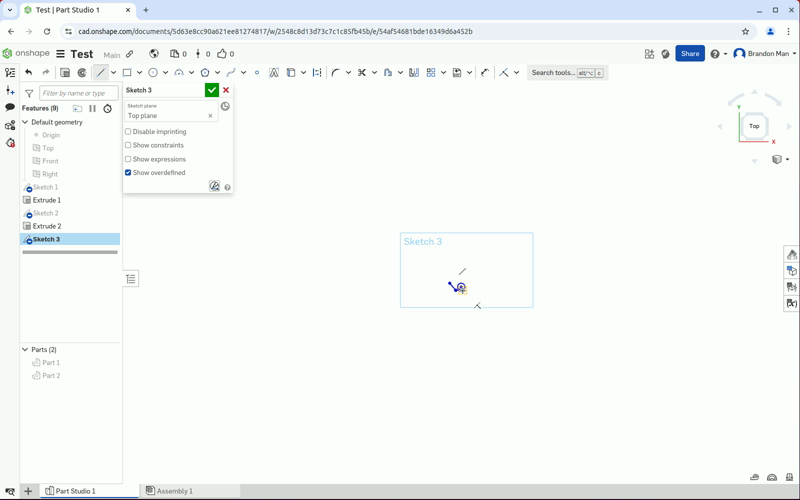
scroll(-6)
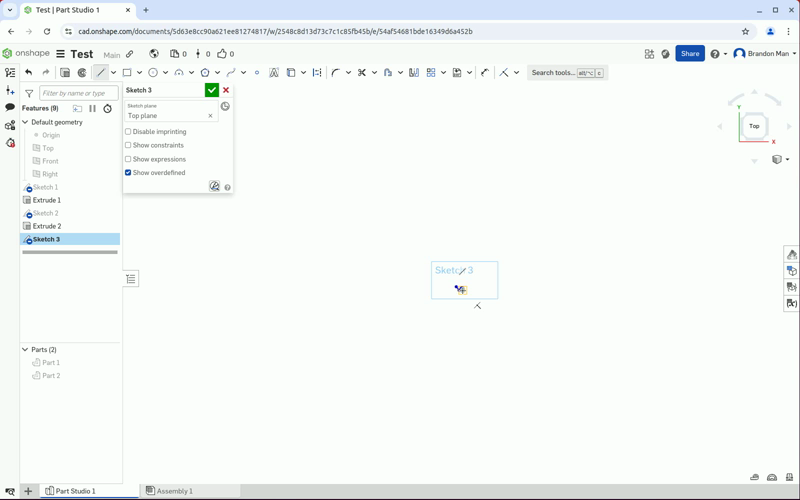
key_down(shift)
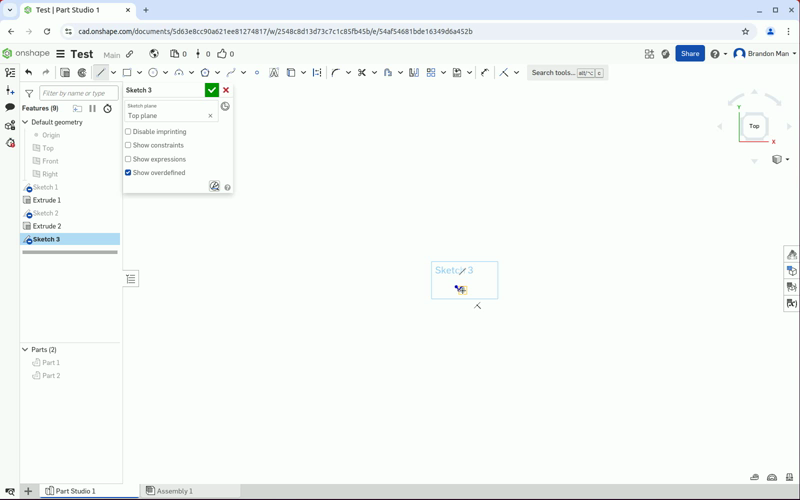
mouse_move(492, 290)
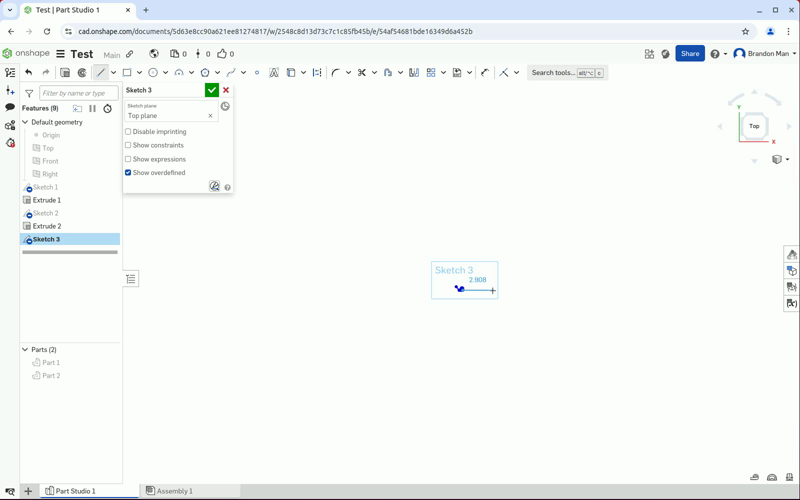
mouse_move(464, 290)
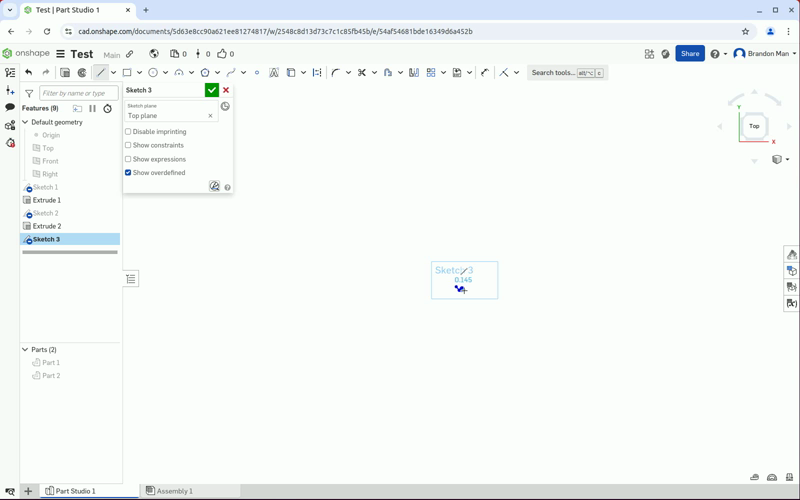
scroll(6)
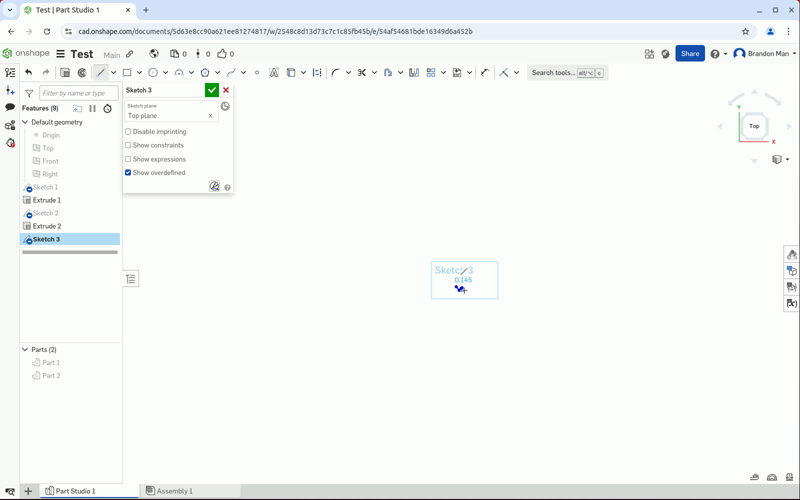
scroll(6)
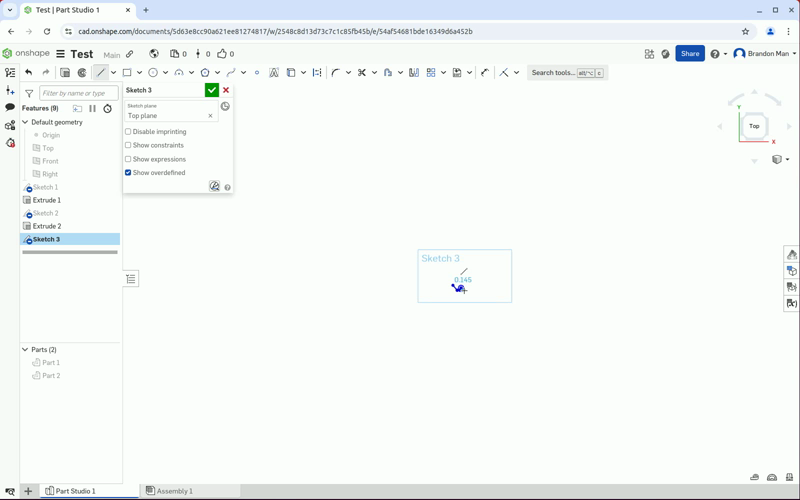
scroll(6)
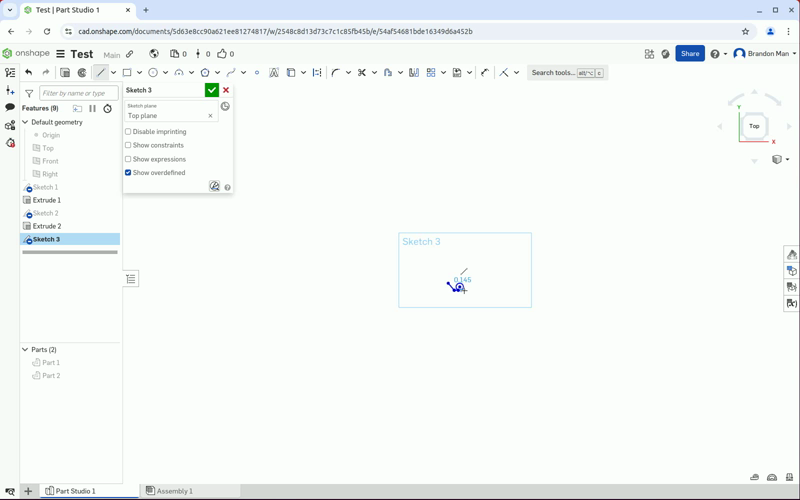
scroll(6)
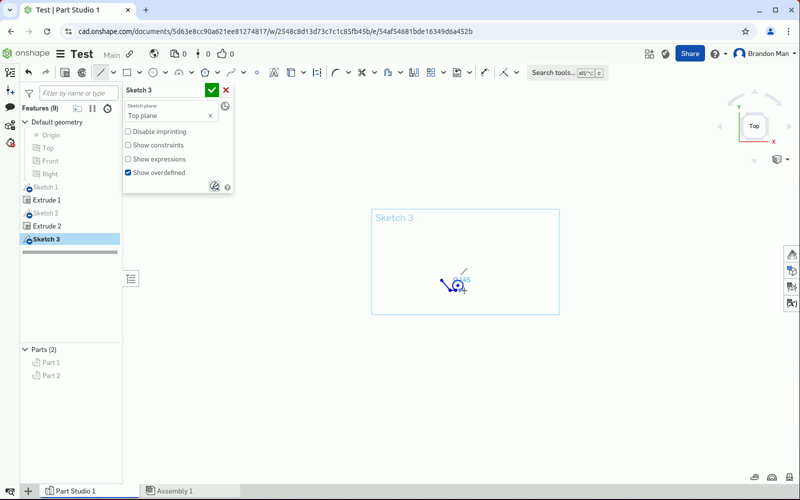
scroll(6)
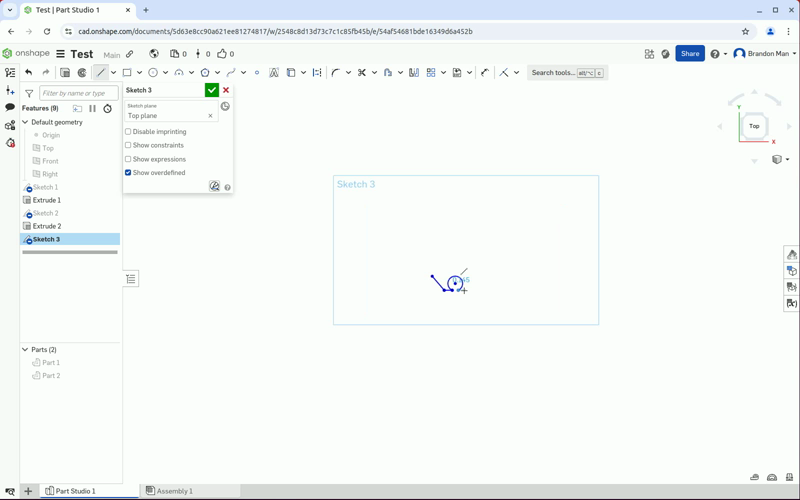
scroll(6)
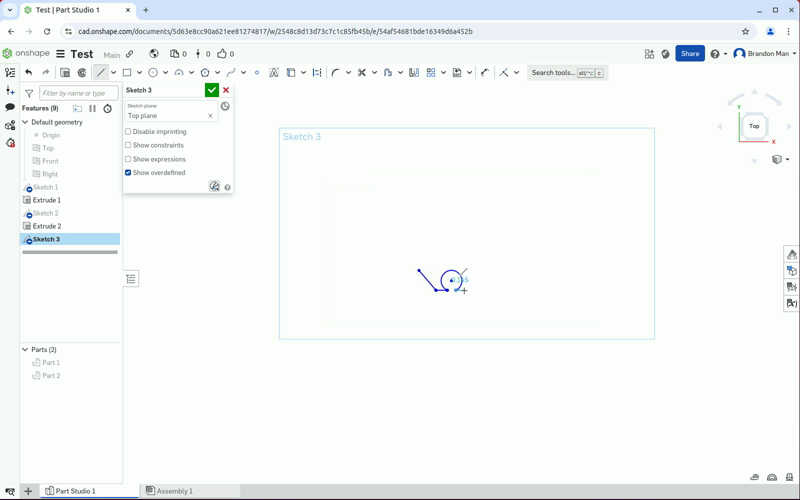
scroll(6)
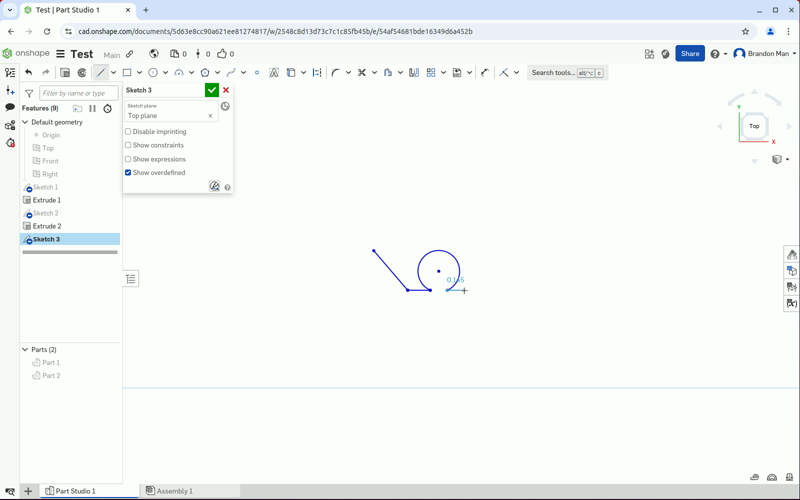
click(464, 290)
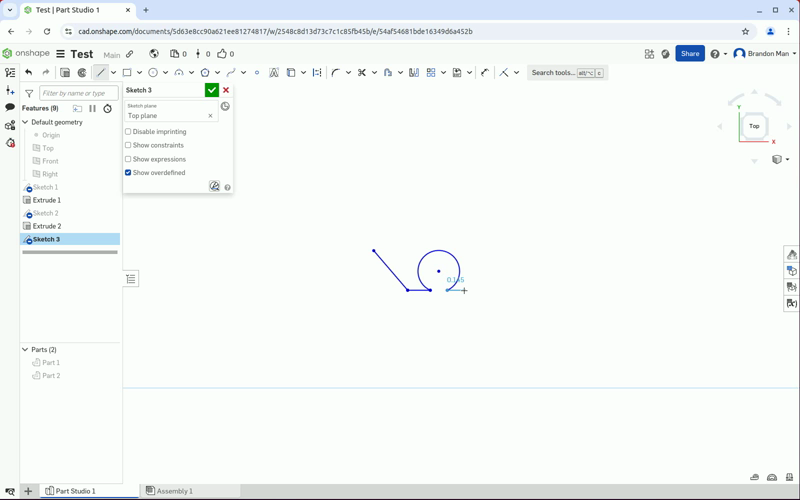
scroll(-6)
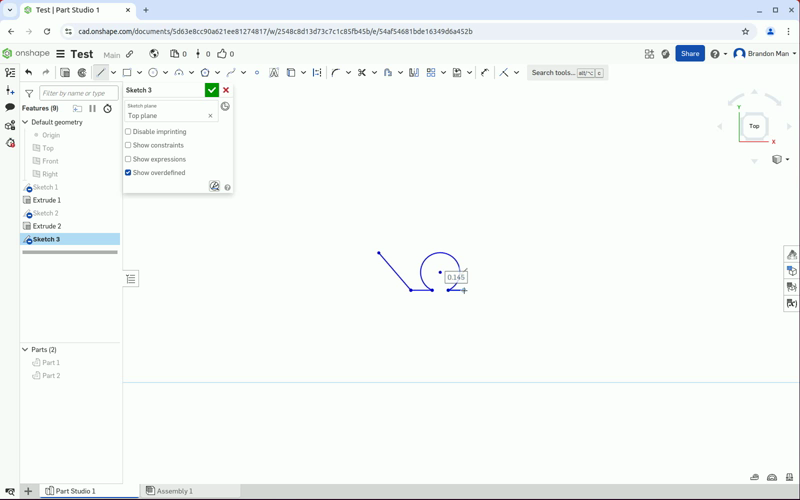
scroll(-6)
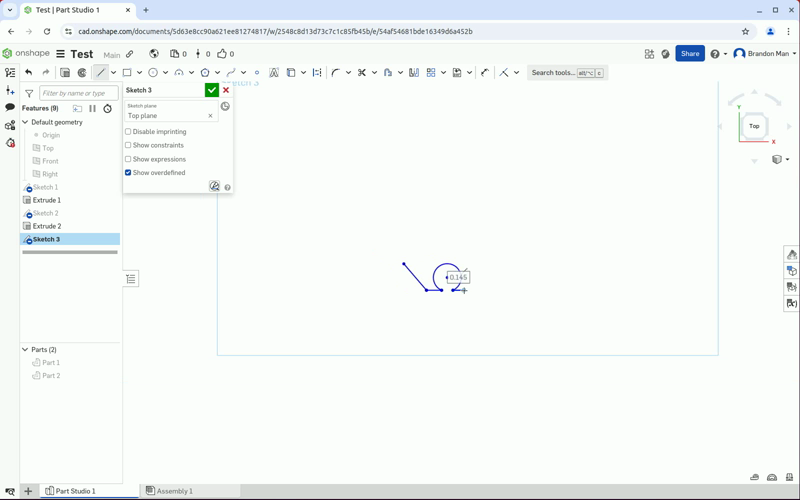
scroll(-6)
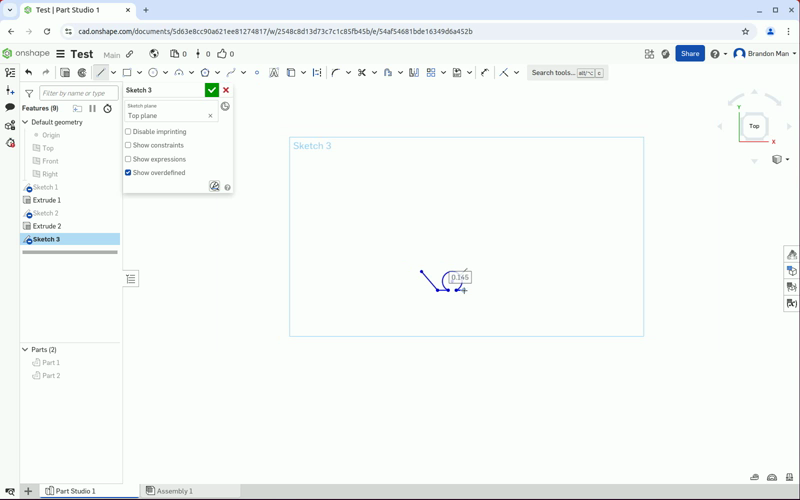
scroll(-6)
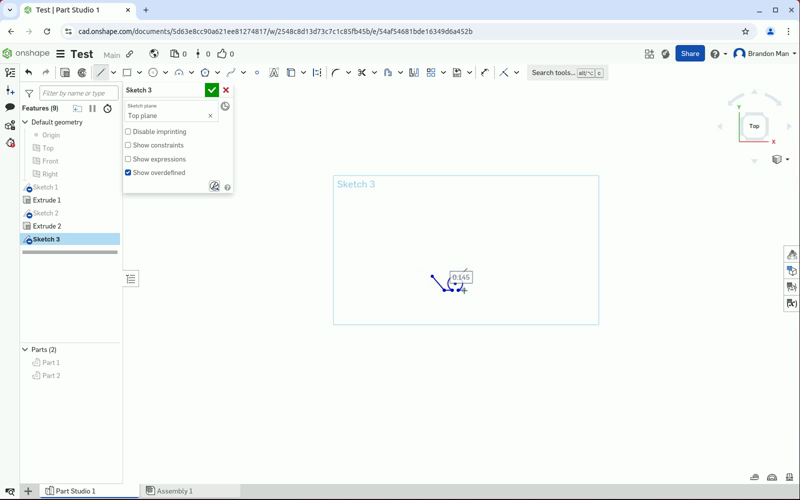
scroll(-6)
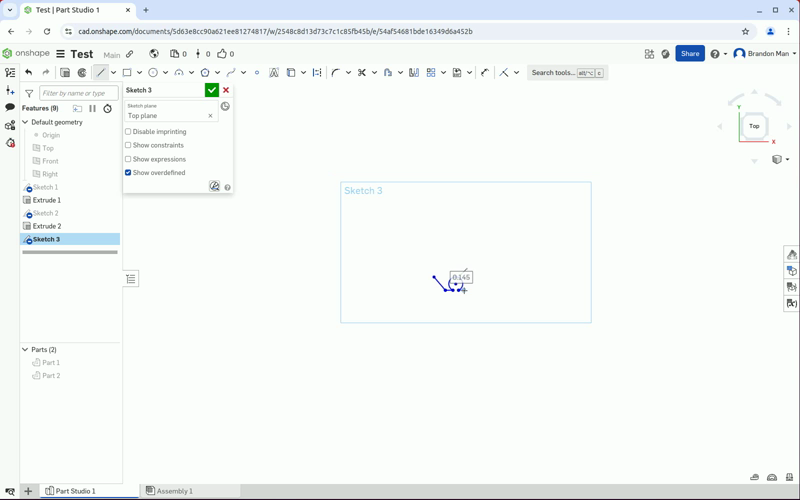
scroll(-6)
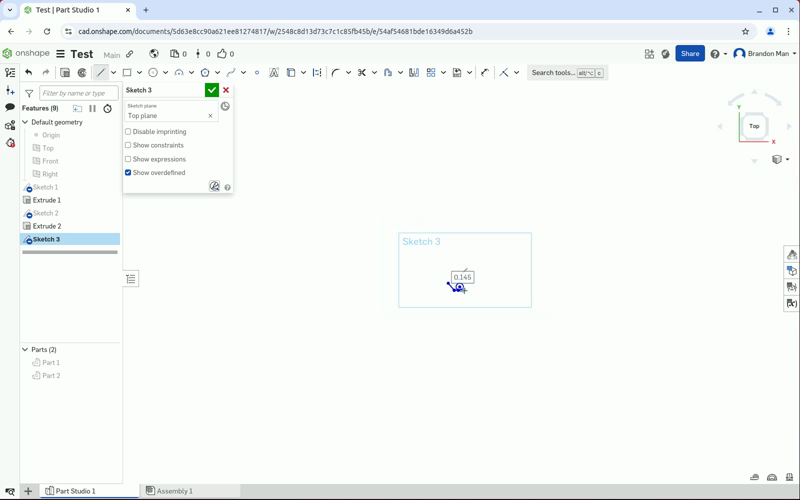
scroll(-6)
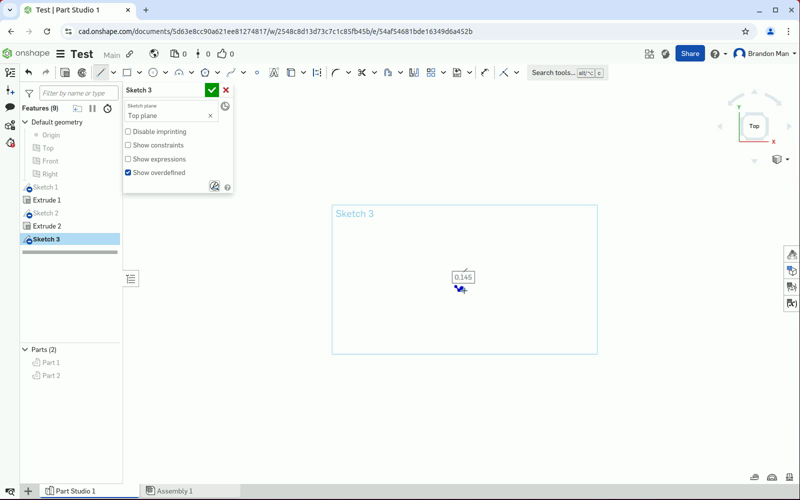
key_up(shift)
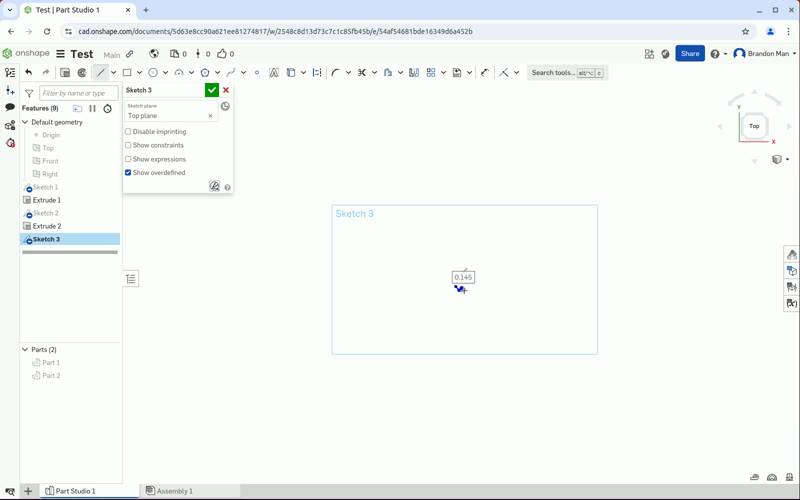
key_down(shift)
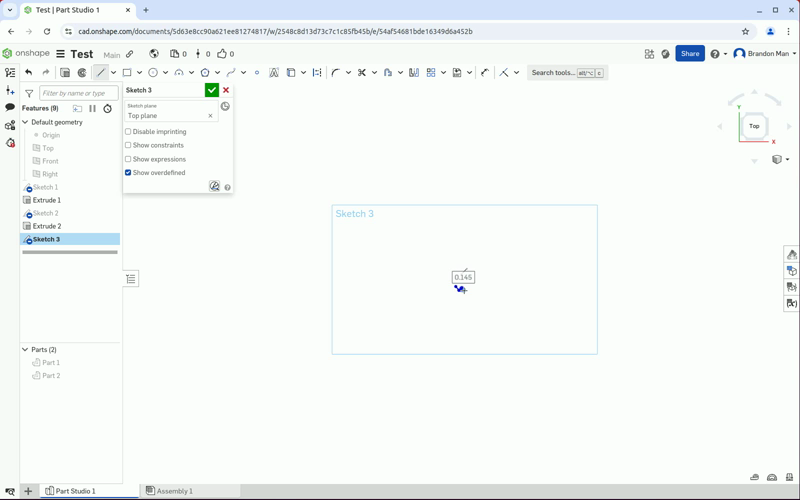
mouse_move(494, 290)
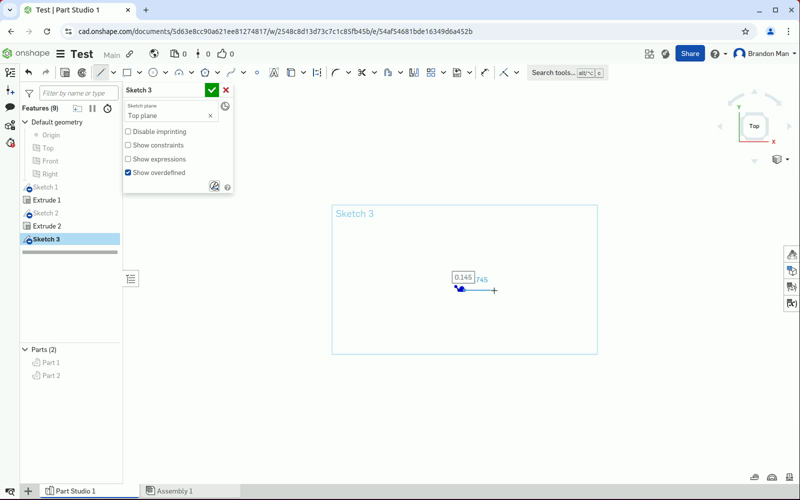
mouse_move(467, 286)
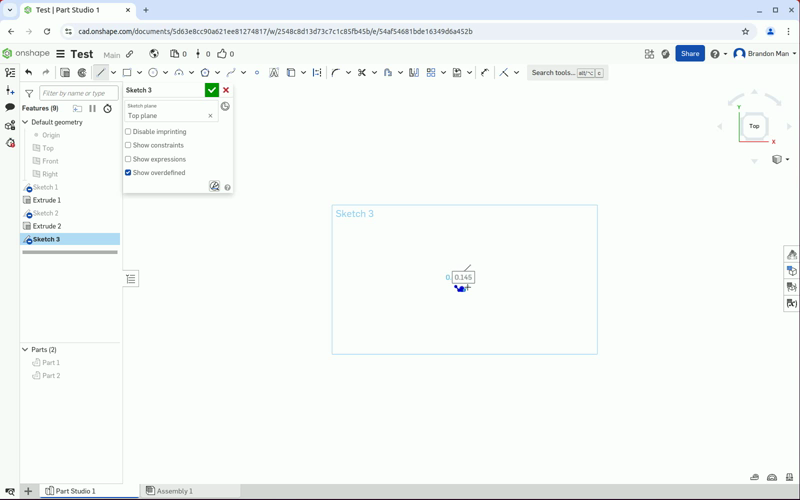
scroll(6)
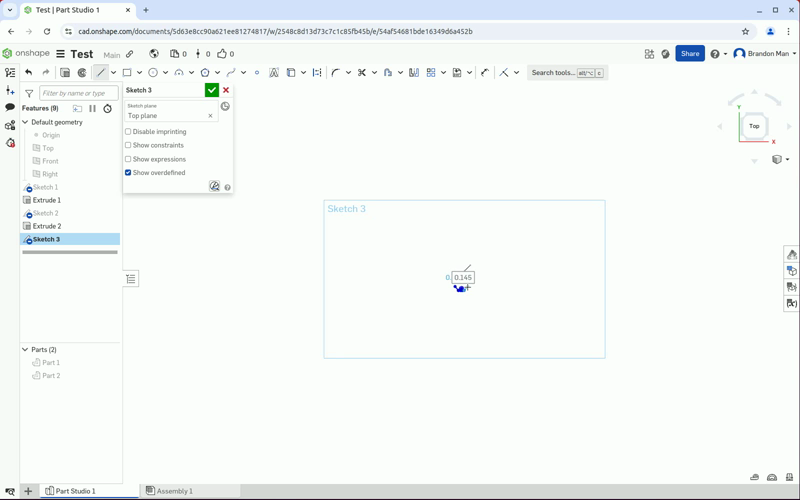
scroll(6)
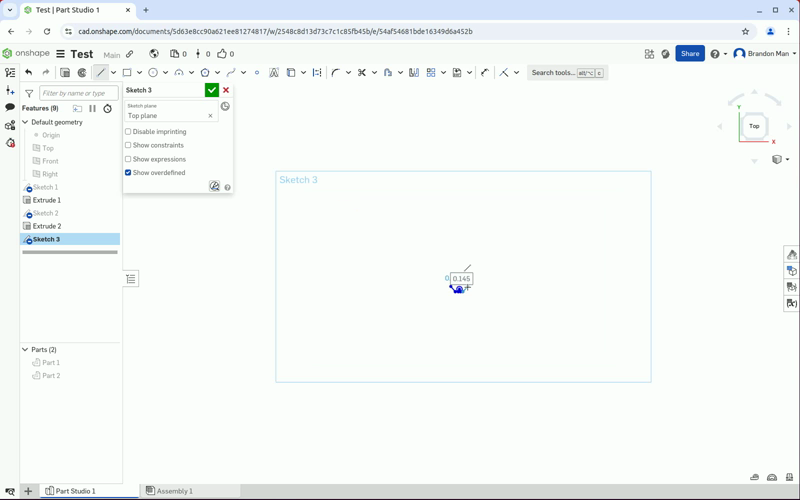
scroll(6)
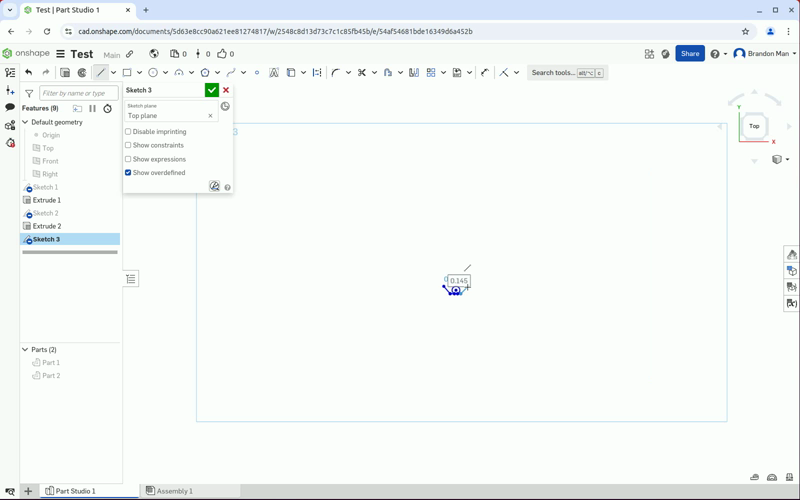
scroll(6)
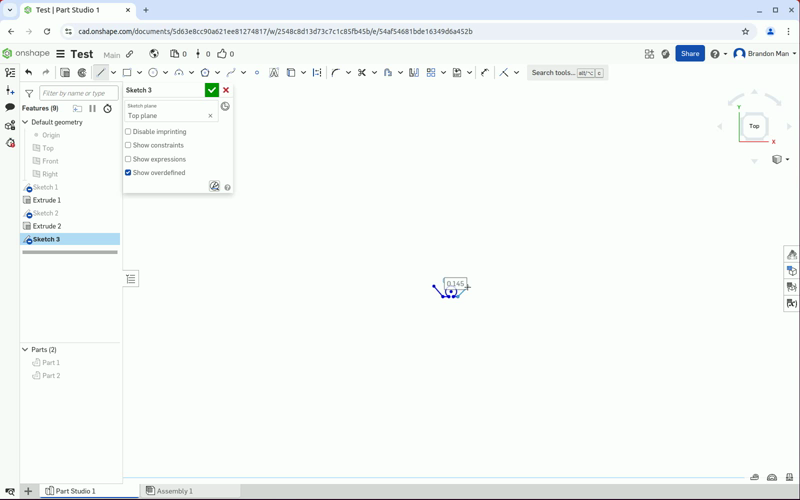
scroll(6)
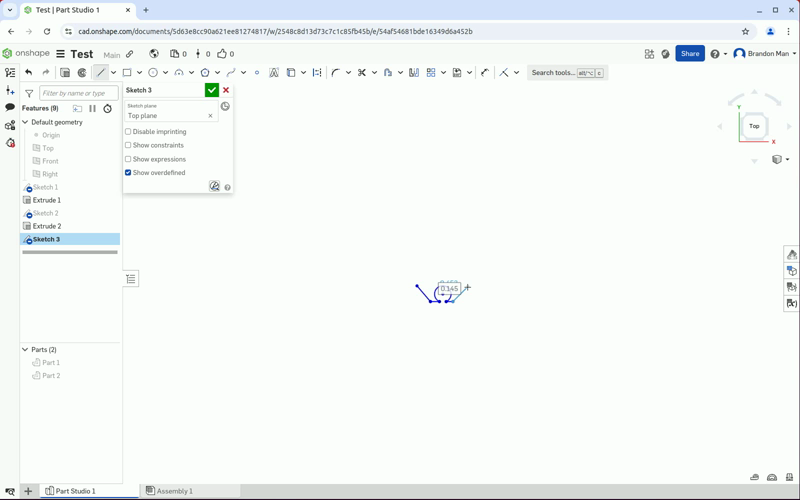
scroll(6)
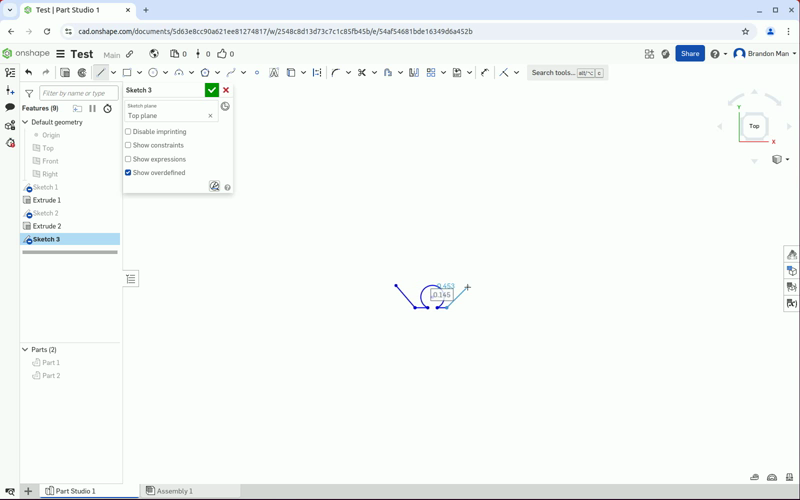
scroll(6)
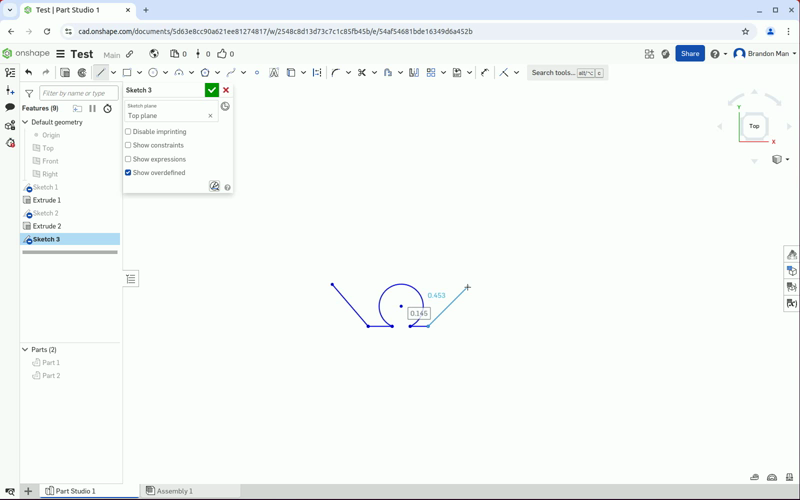
click(467, 286)
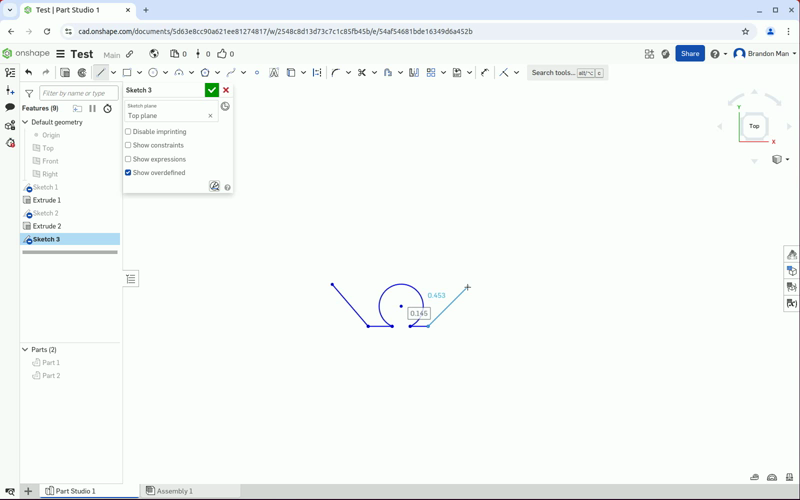
scroll(-6)
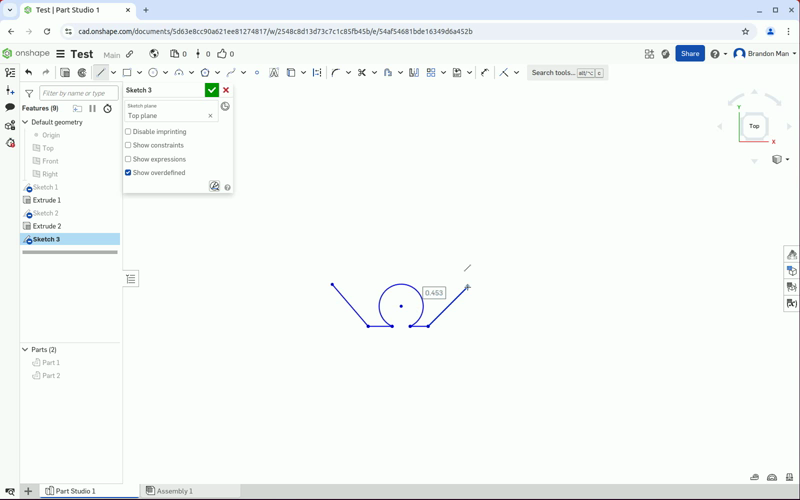
scroll(-6)
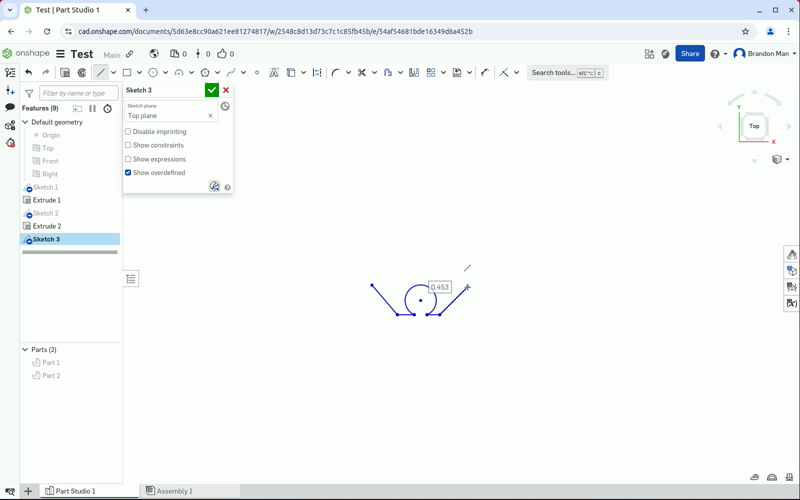
scroll(-6)
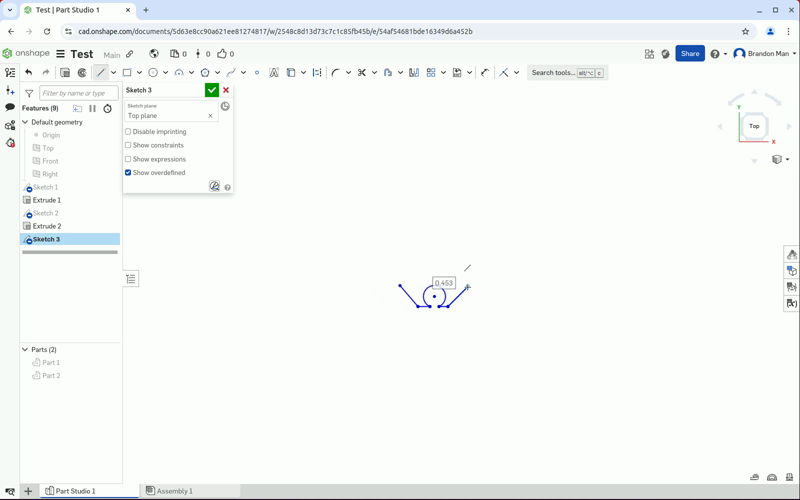
scroll(-6)
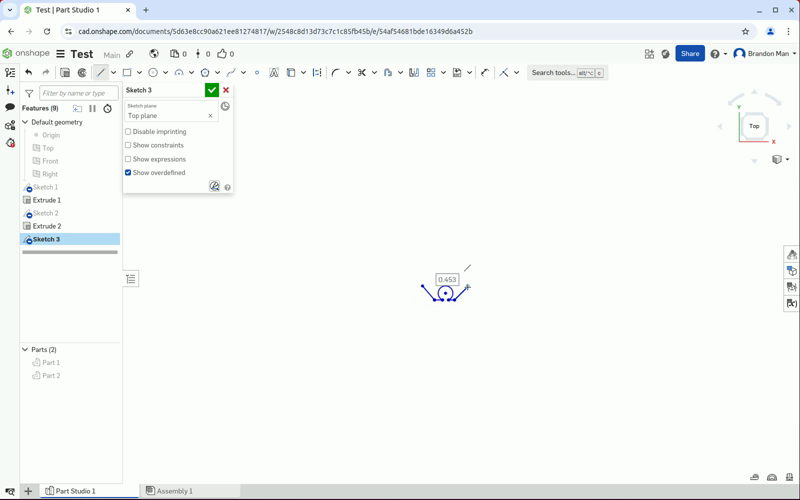
scroll(-6)
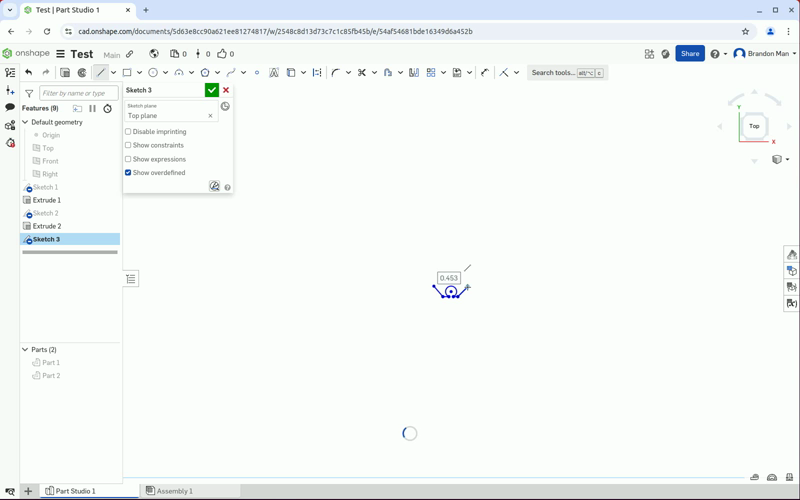
scroll(-6)
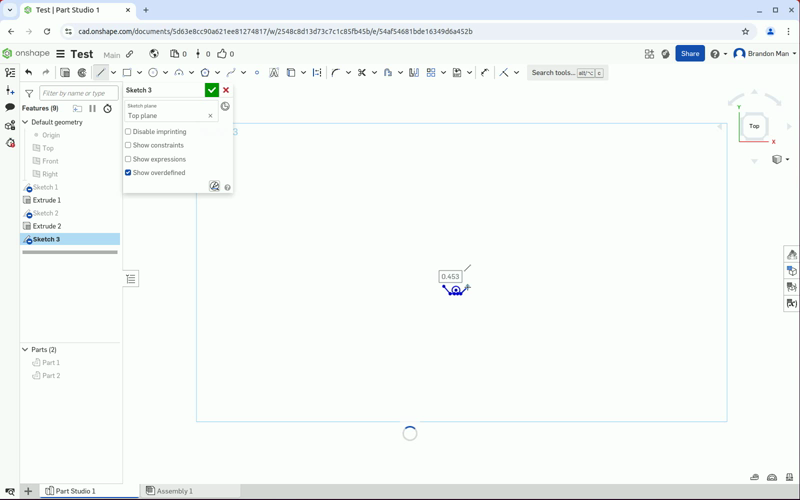
scroll(-6)
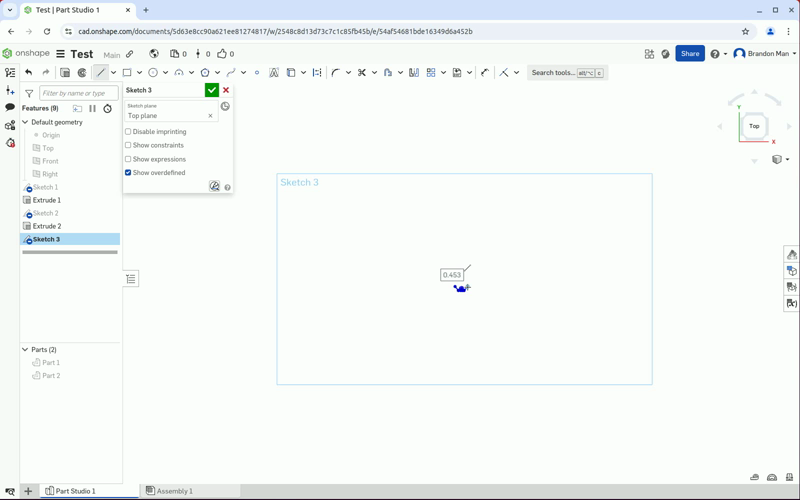
key_up(shift)
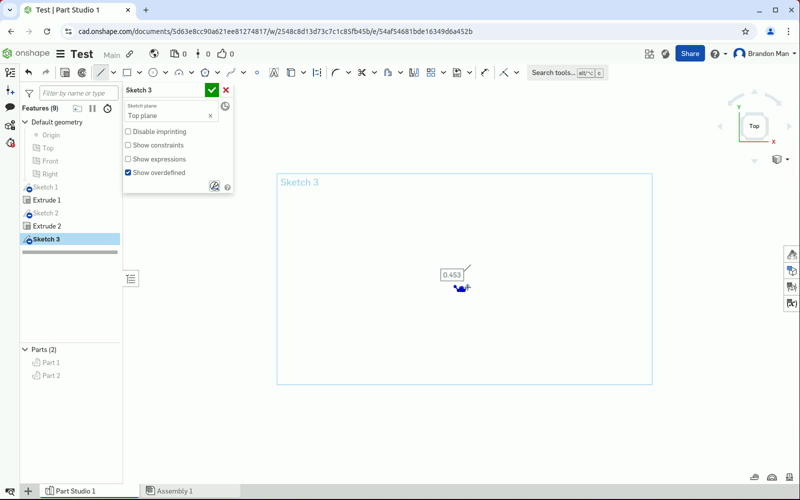
mouse_move(497, 286)
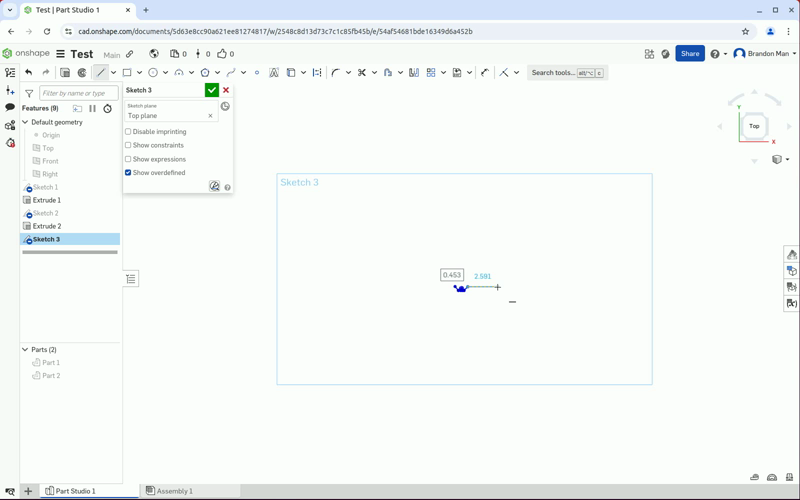
key_down(shift)
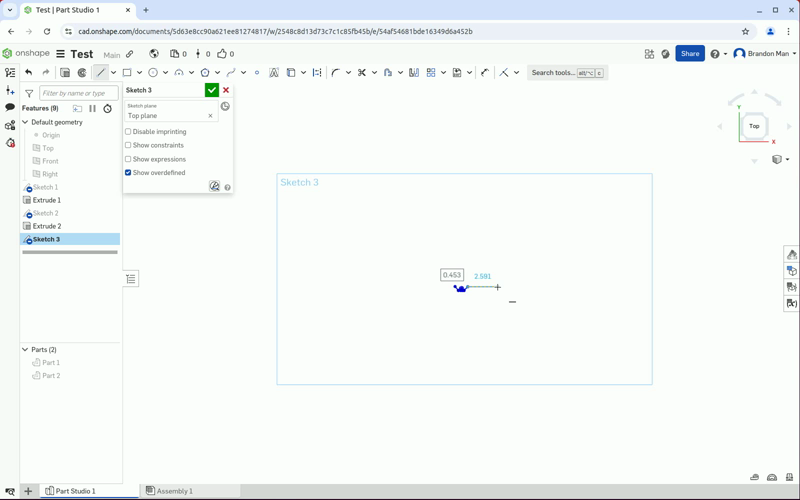
mouse_move(456, 286)
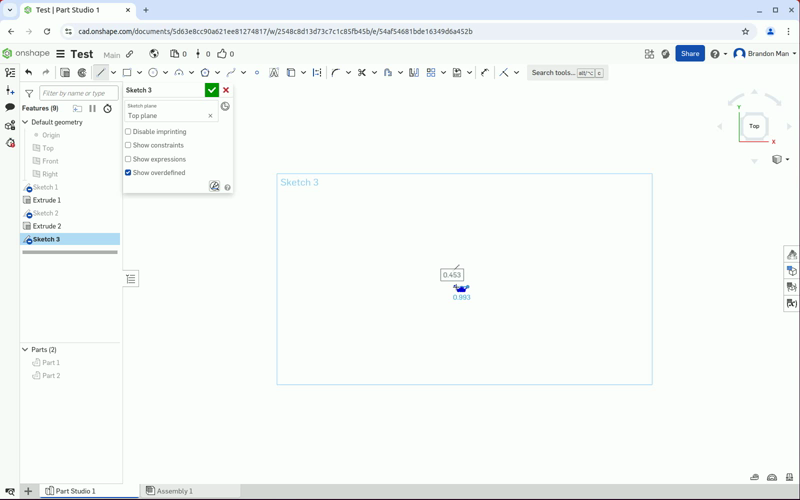
key_up(shift)
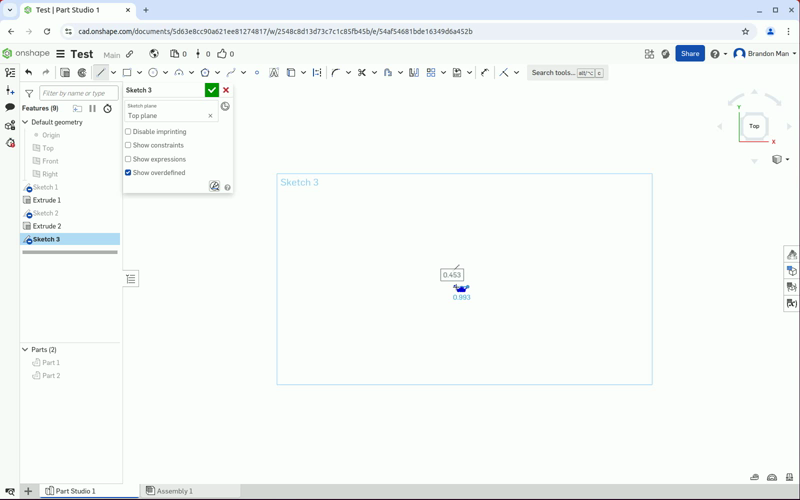
click(456, 286)
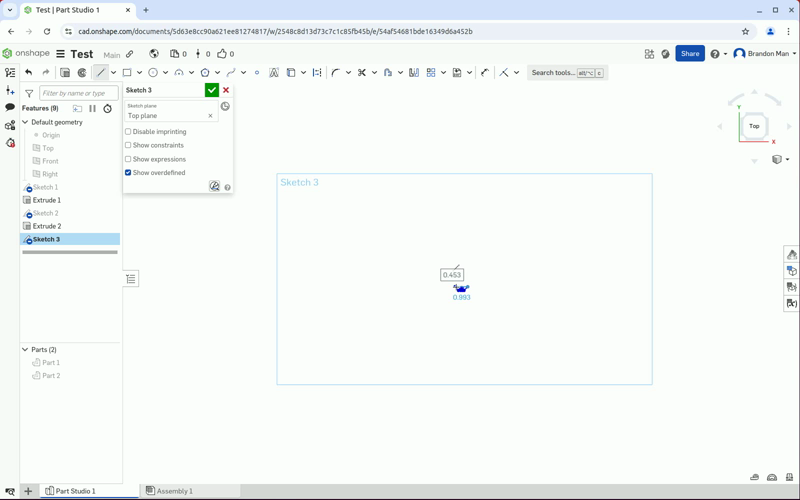
key(esc)
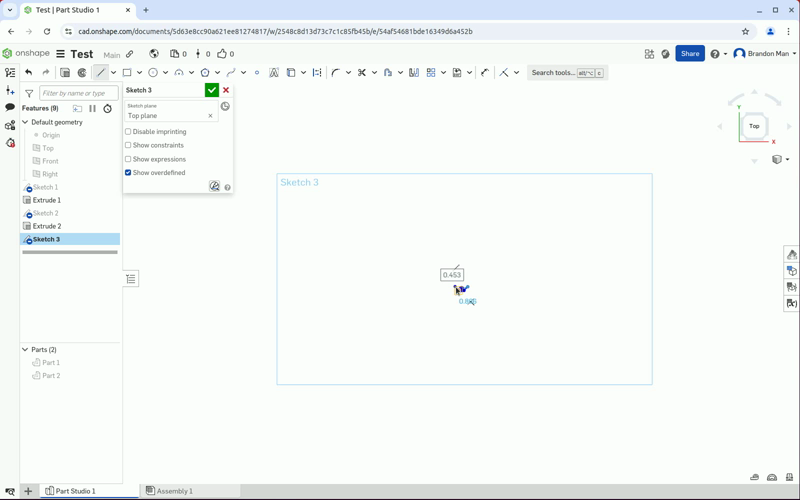
mouse_move(458, 286)
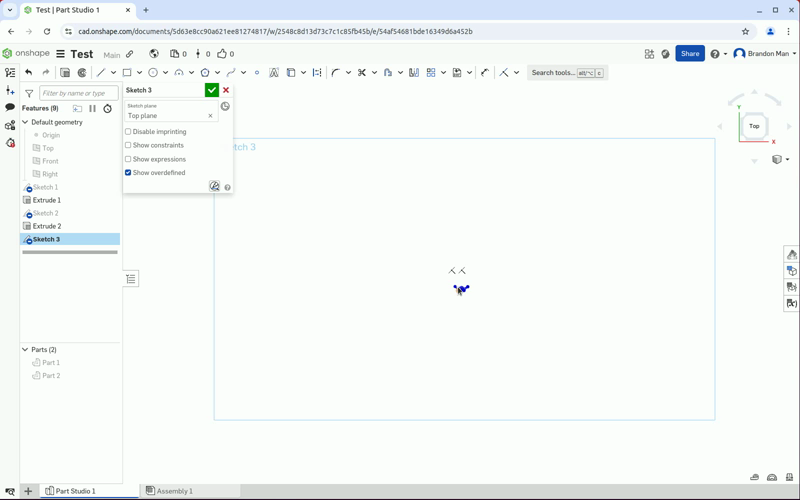
scroll(6)
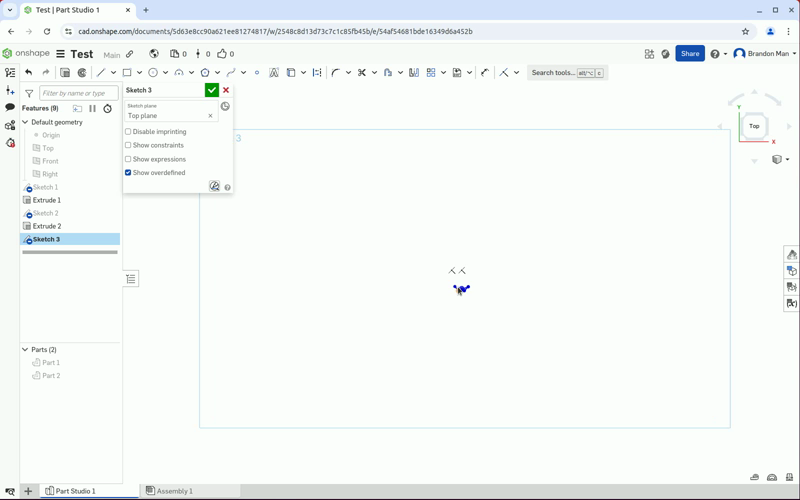
scroll(6)
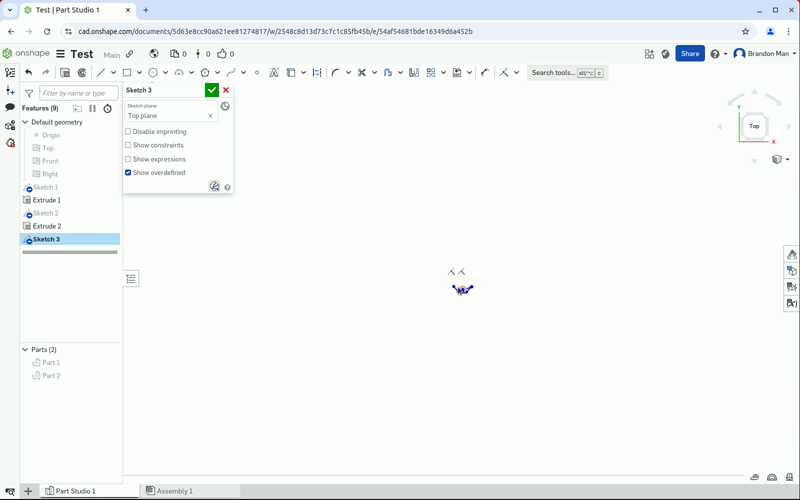
scroll(6)
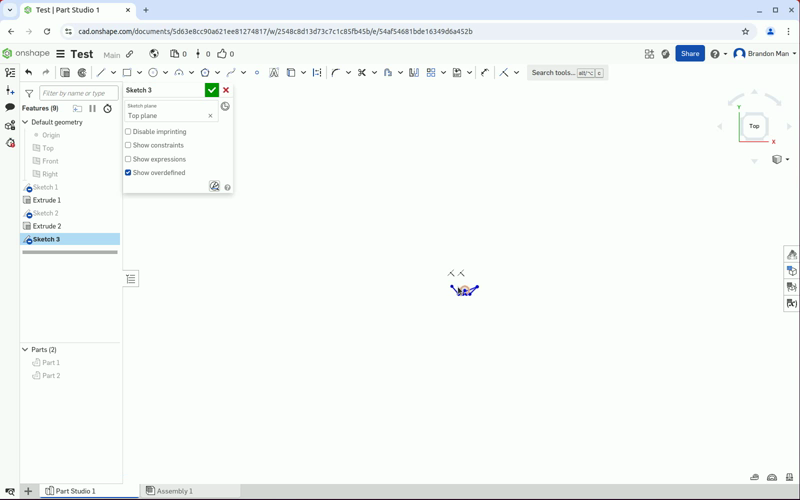
scroll(6)
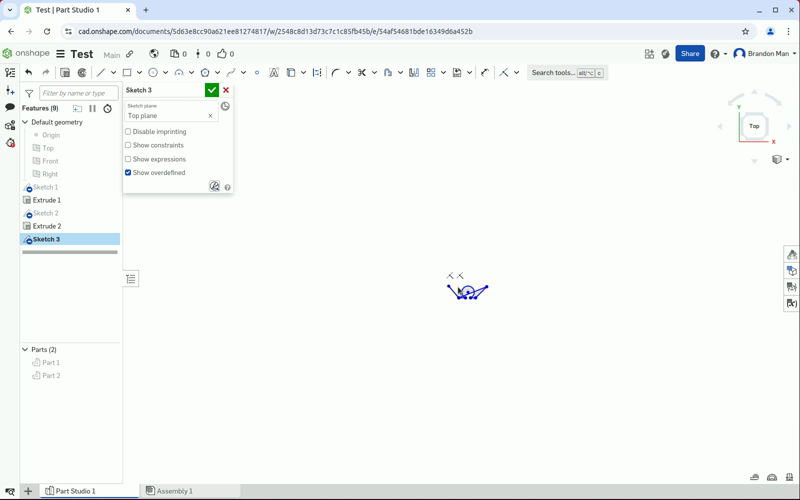
scroll(6)
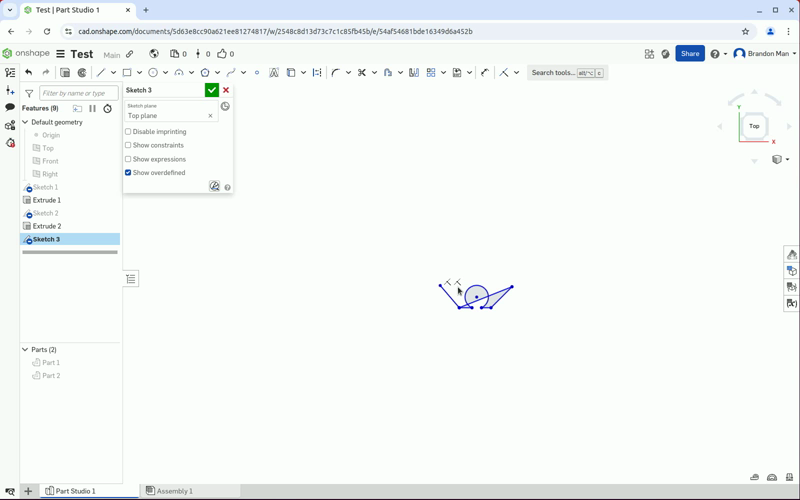
scroll(6)
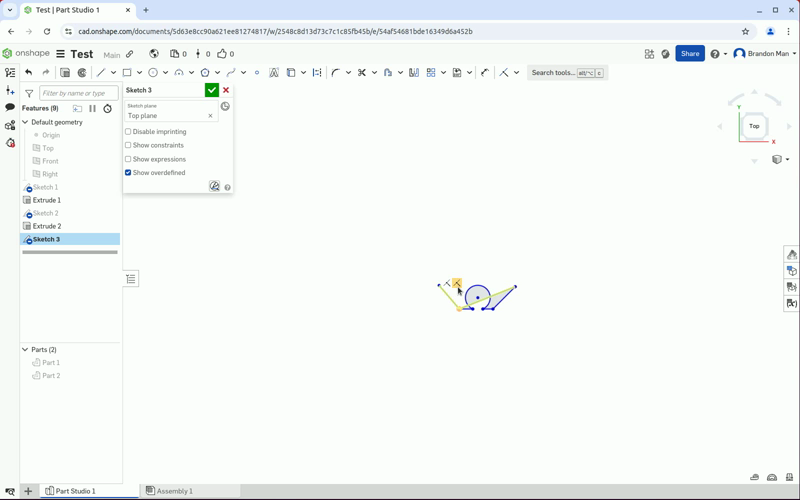
scroll(6)
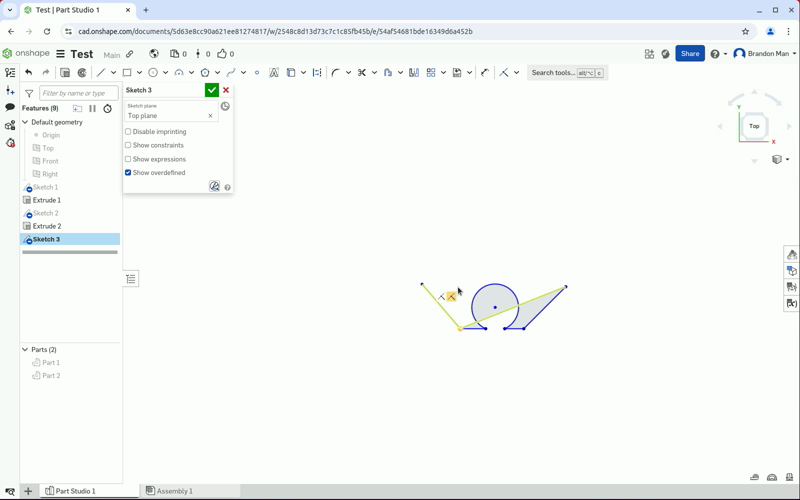
click(458, 286)
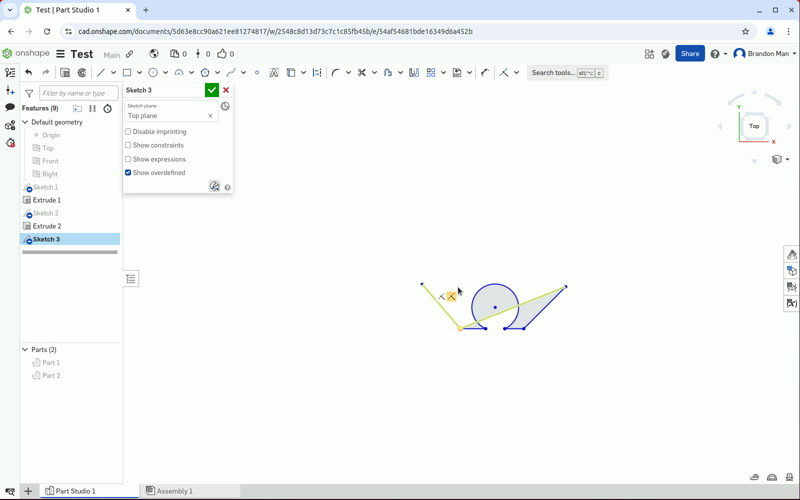
scroll(-6)
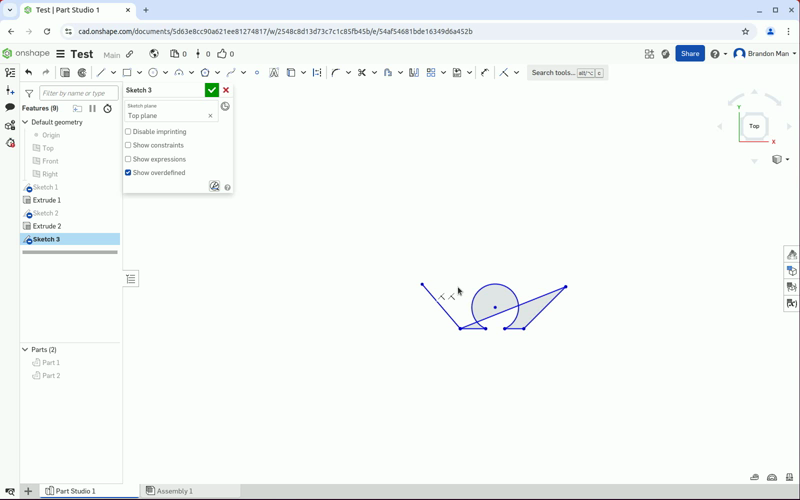
scroll(-6)
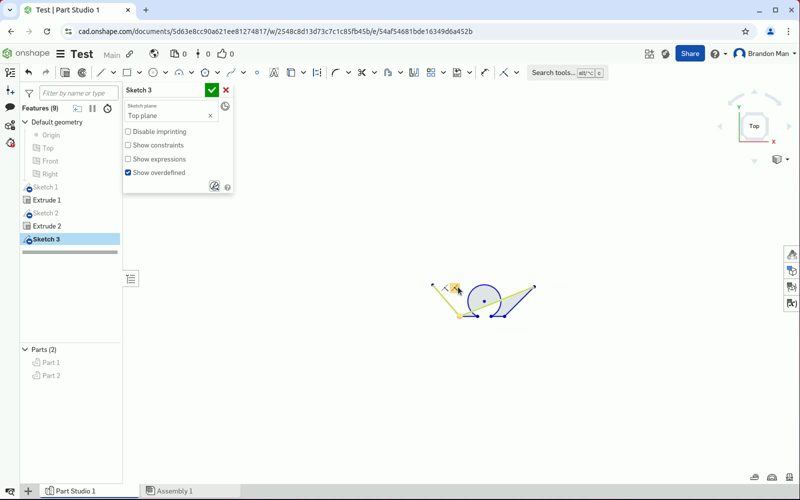
scroll(-6)
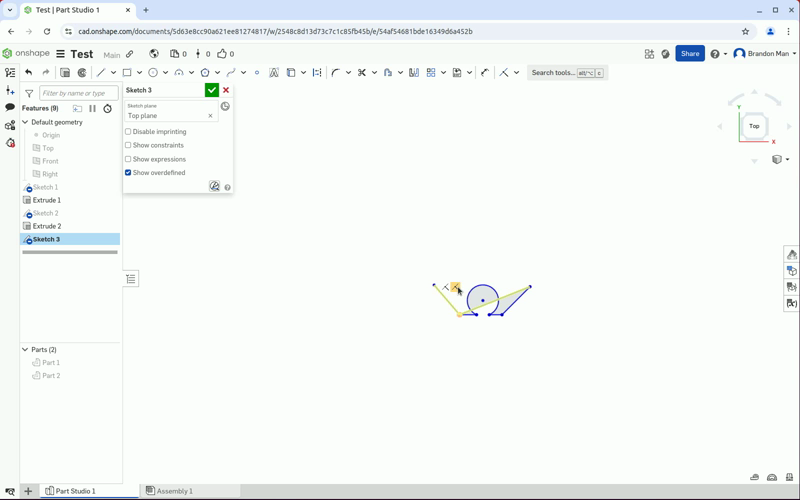
scroll(-6)
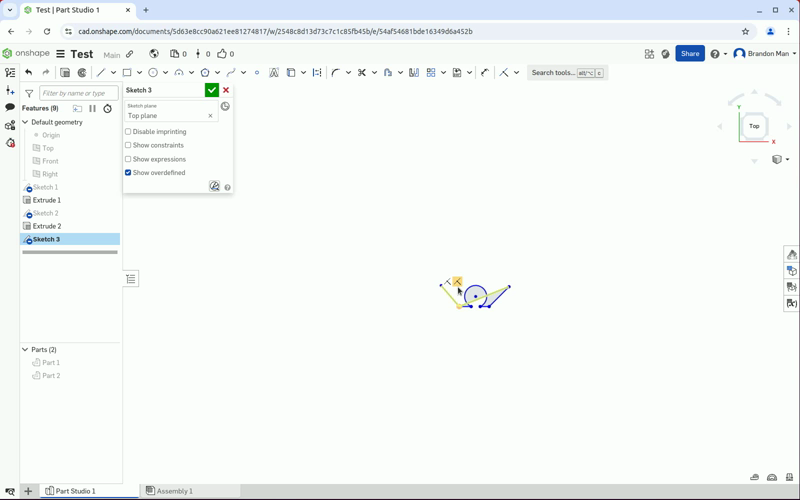
scroll(-6)
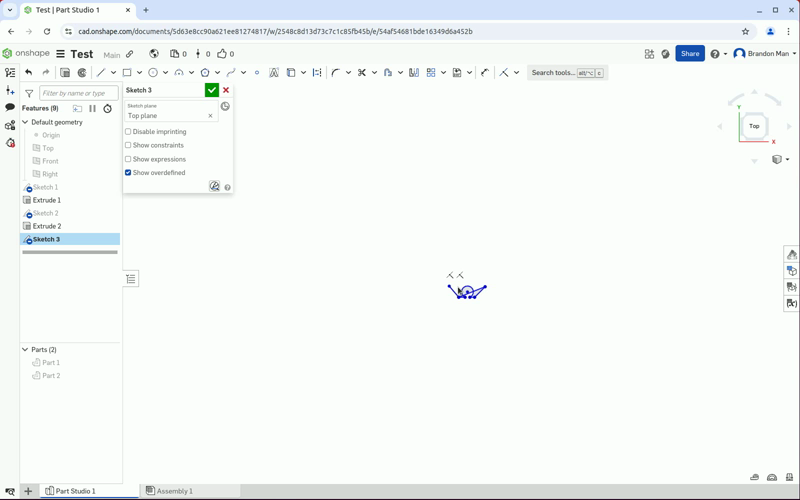
scroll(-6)
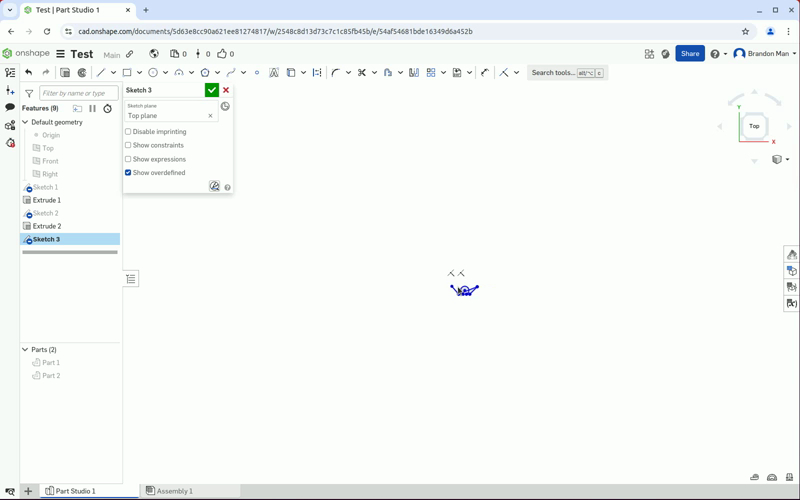
scroll(-6)
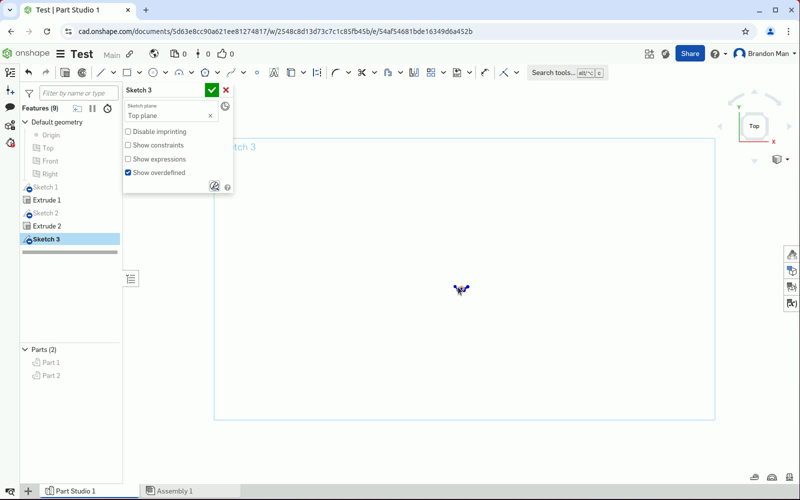
mouse_move(73, 352)
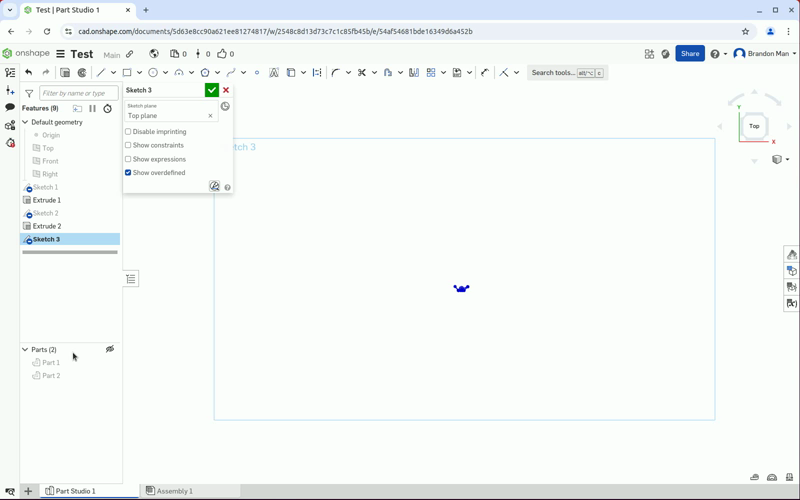
key(shift+y)
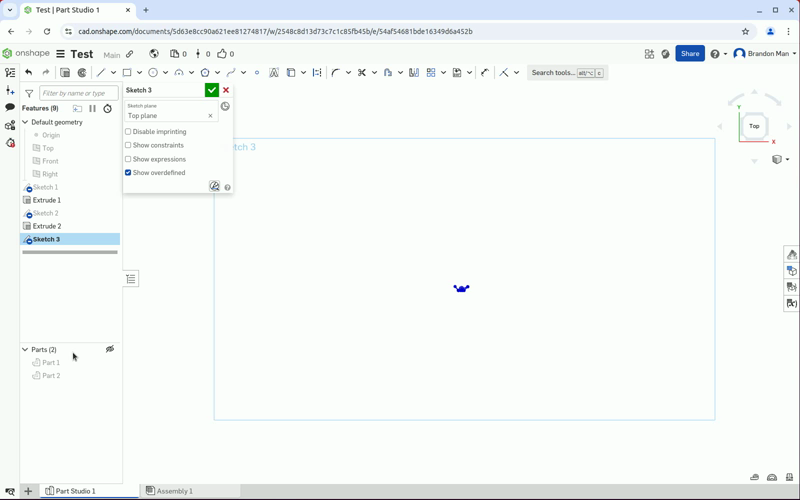
key(shift+e)
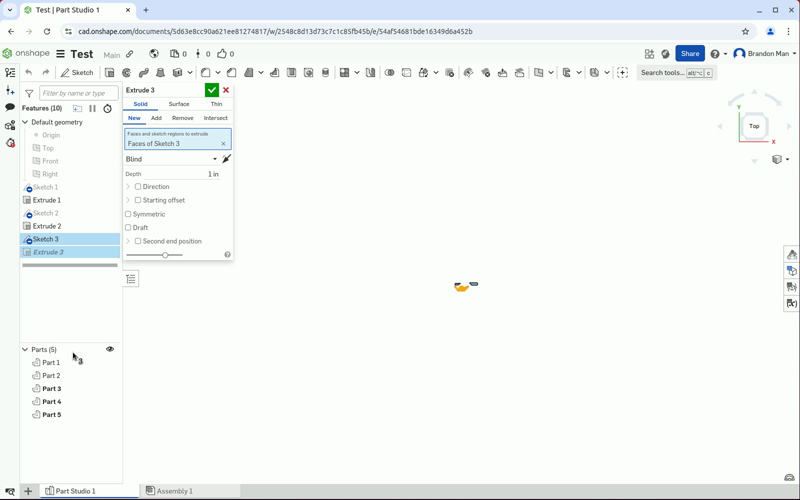
mouse_move(143, 106)
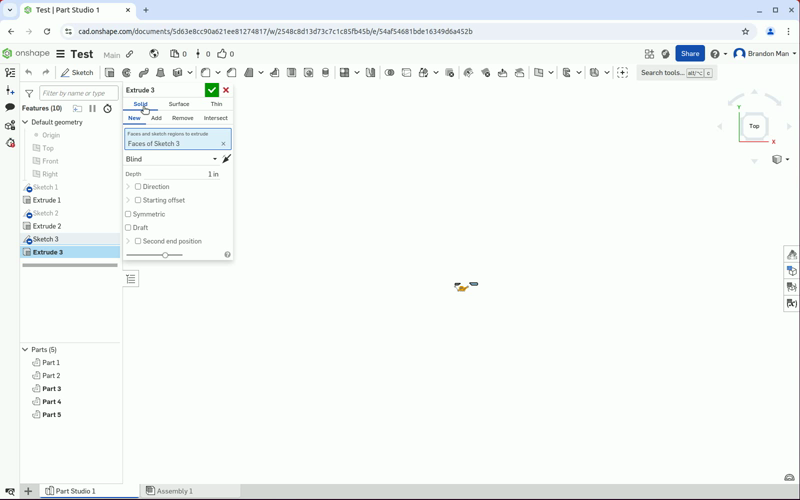
click(143, 106)
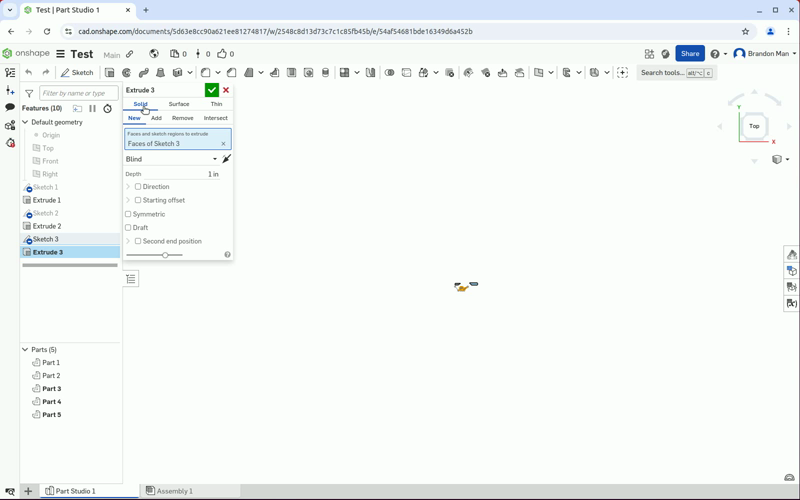
mouse_move(137, 120)
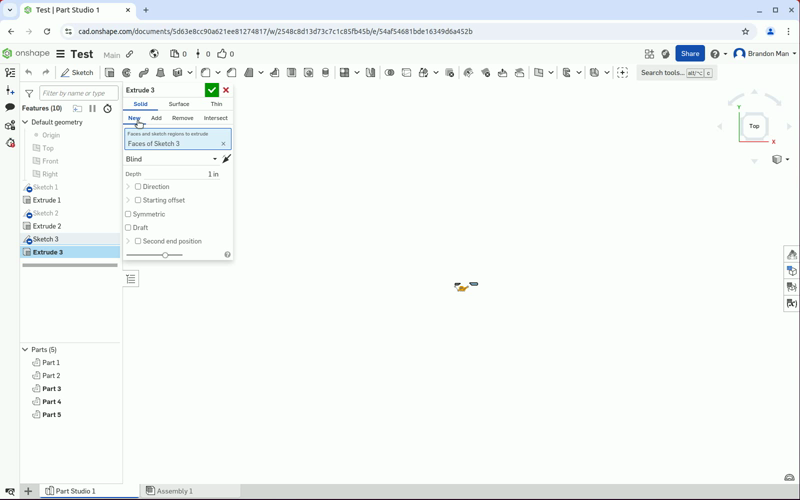
click(137, 120)
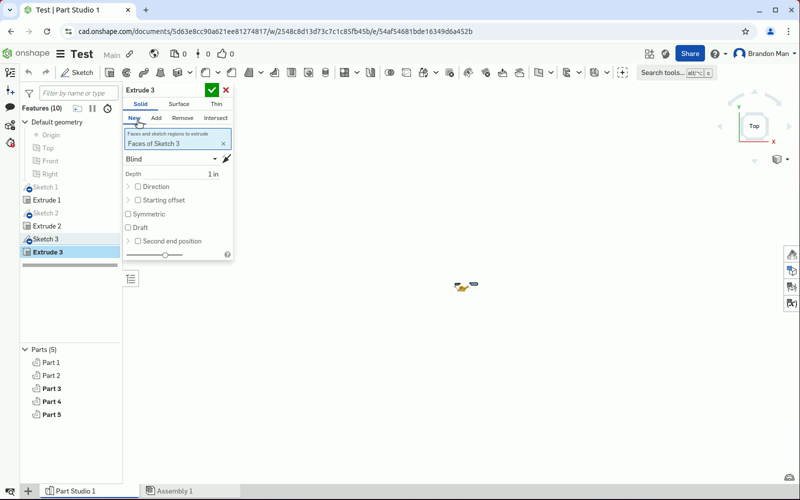
key(tab, 4)
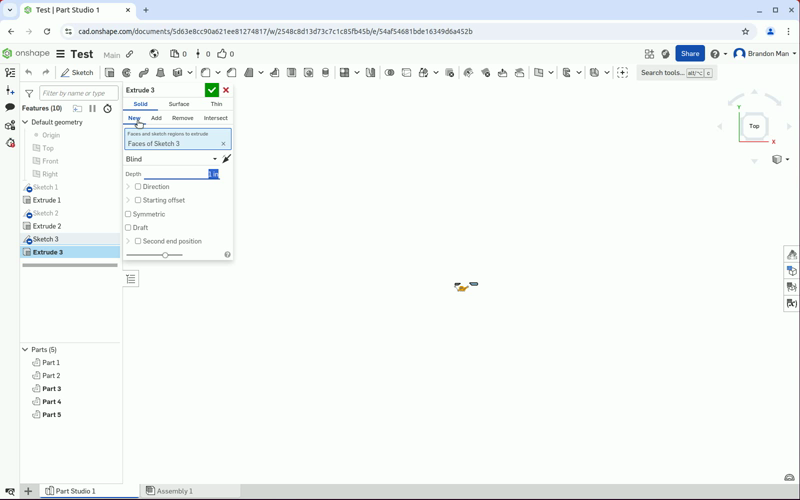
text(23.108)
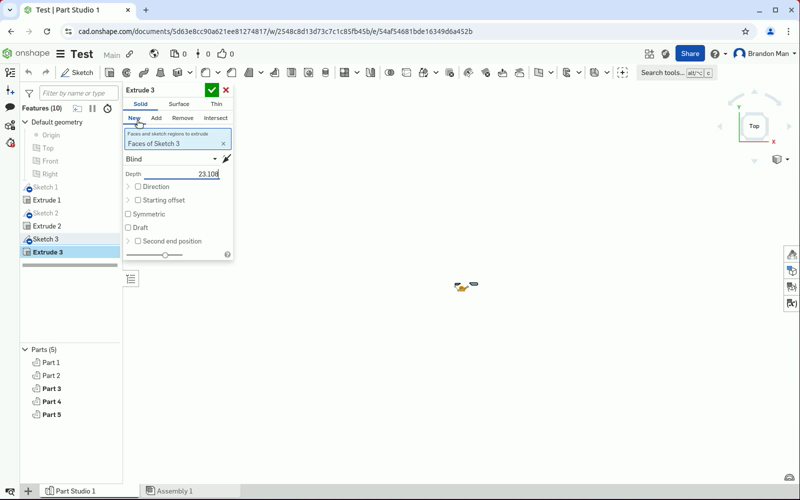
key(enter)
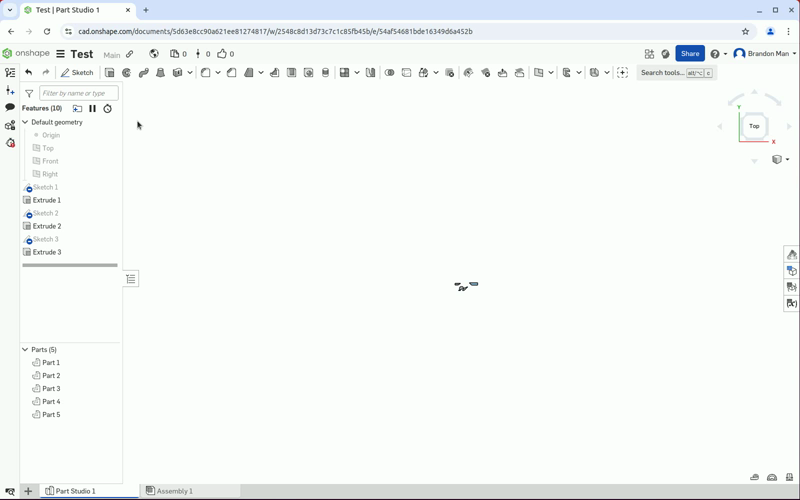
key(shift+h)
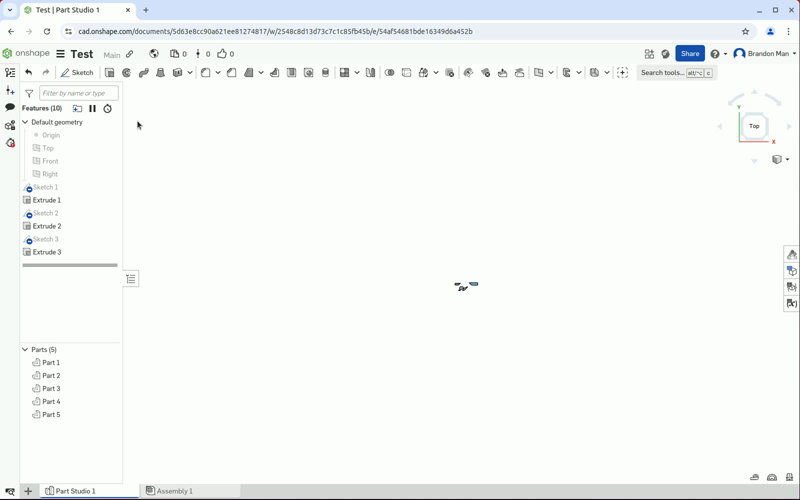
key(shift+h)
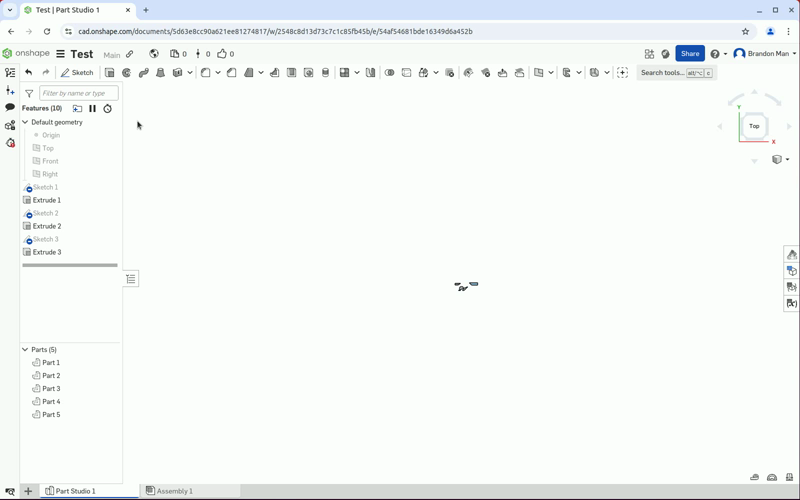
mouse_move(73, 189)
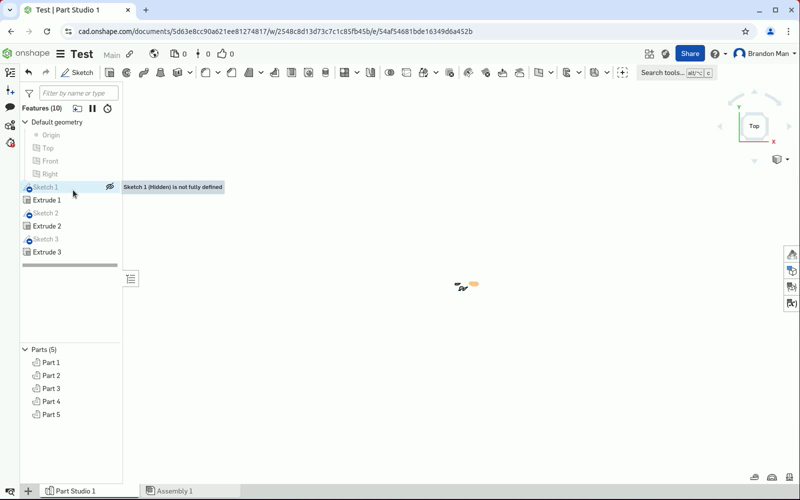
click(73, 189)
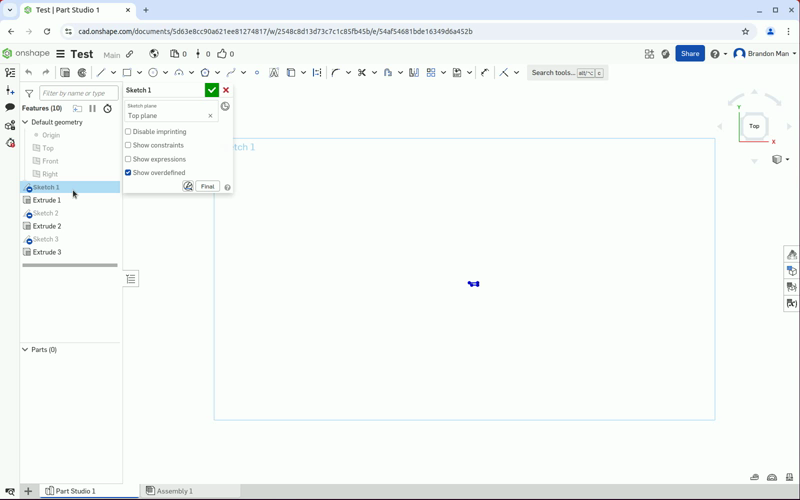
mouse_move(229, 92)
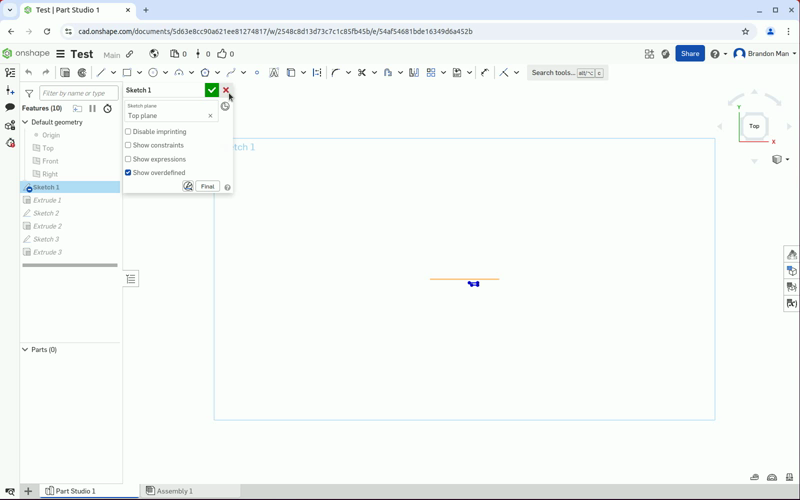
click(229, 92)
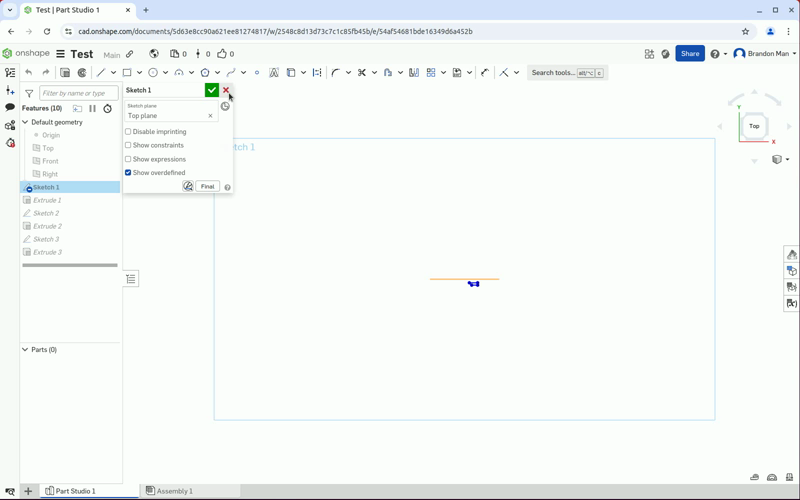
key(shift+s)
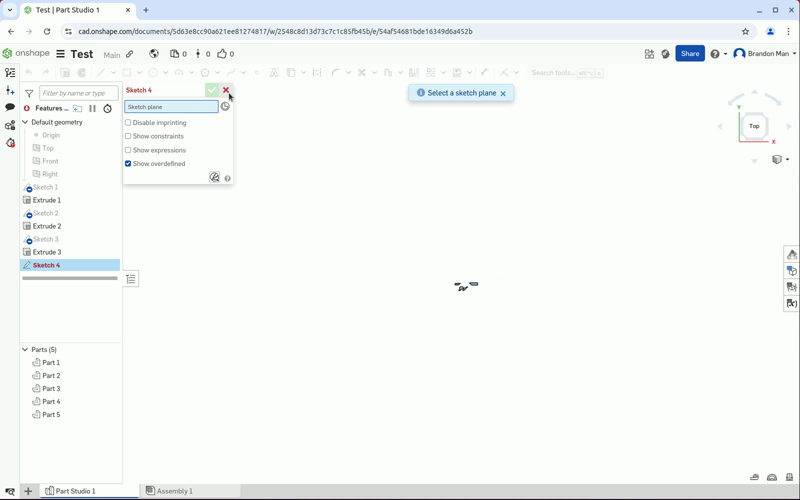
mouse_move(73, 150)
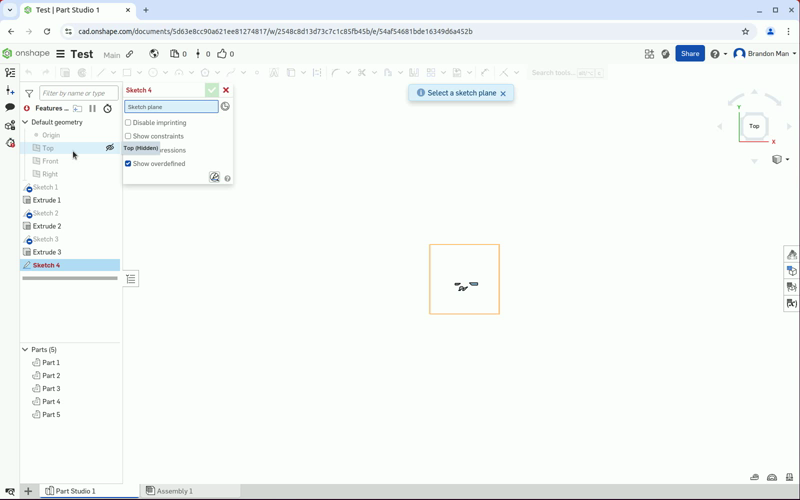
click(73, 150)
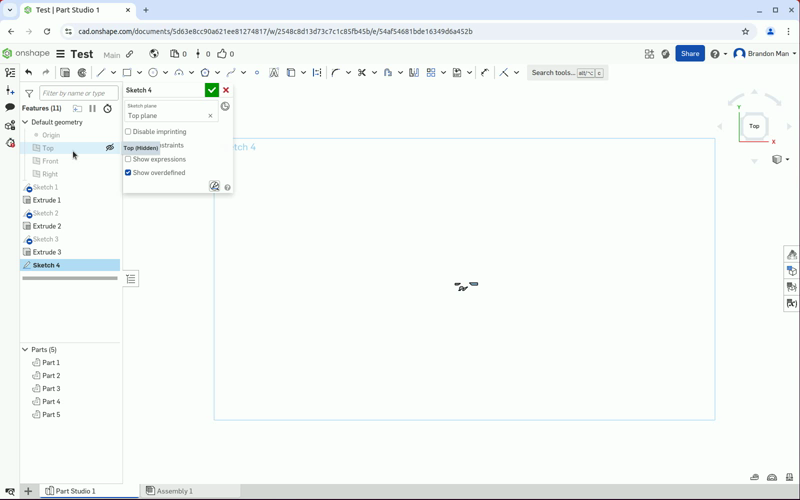
mouse_move(73, 352)
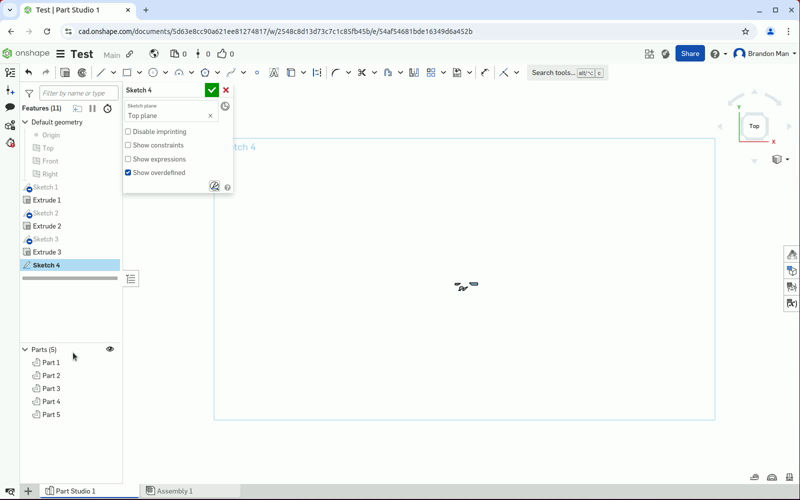
key(y)
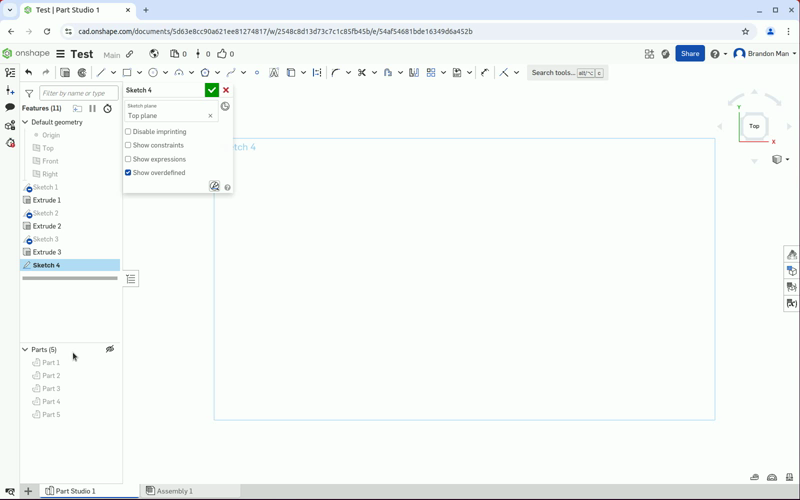
key(l)
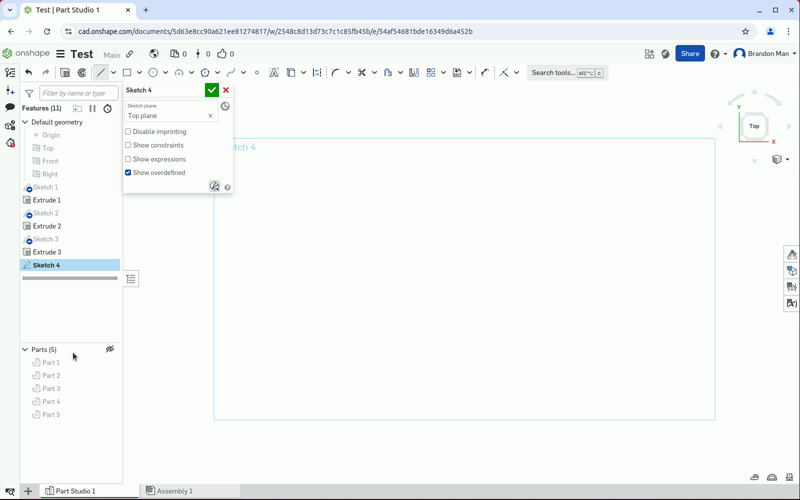
key_down(shift)
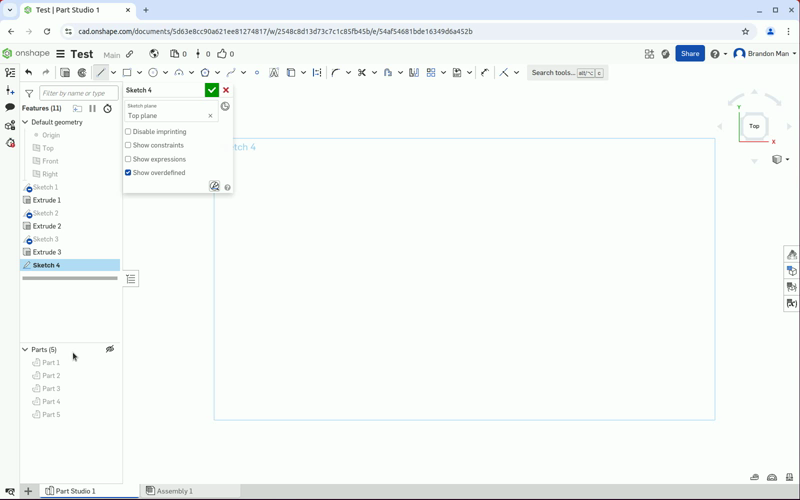
mouse_move(456, 286)
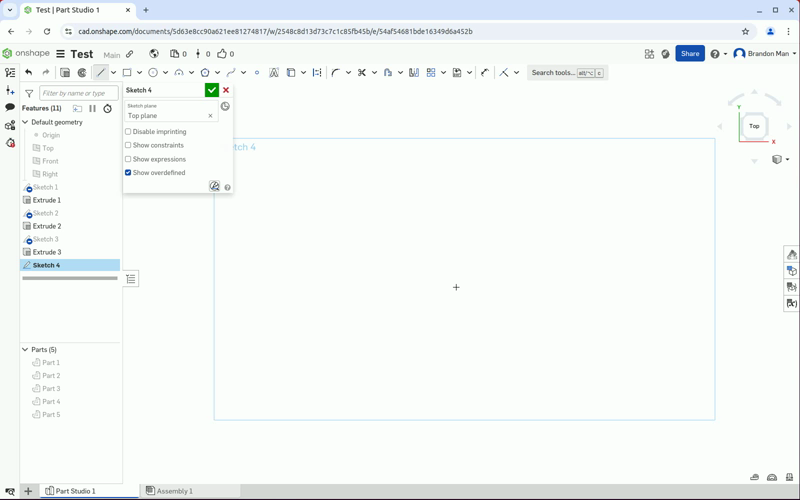
click(456, 286)
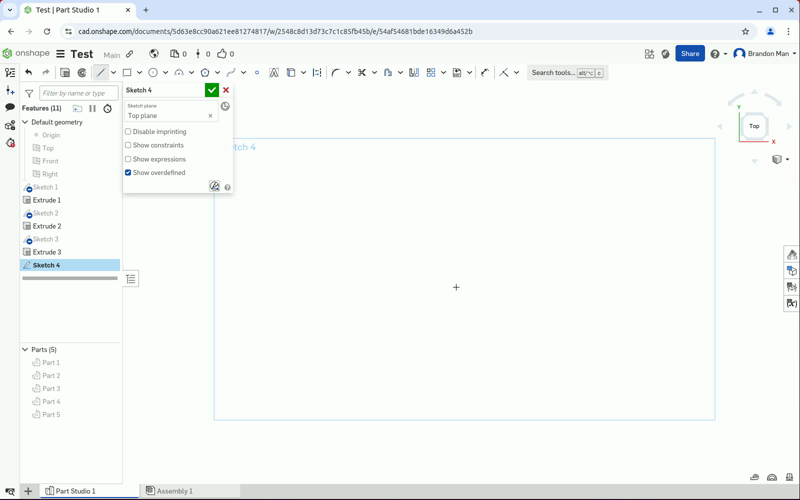
key_up(shift)
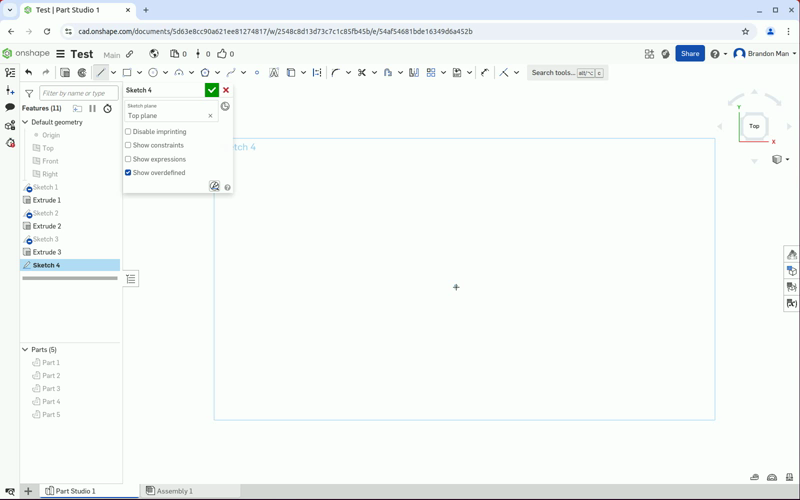
key_down(shift)
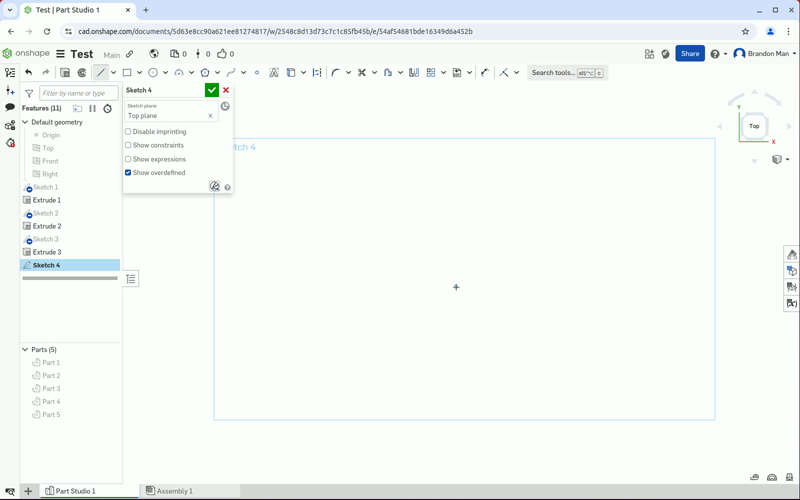
mouse_move(486, 286)
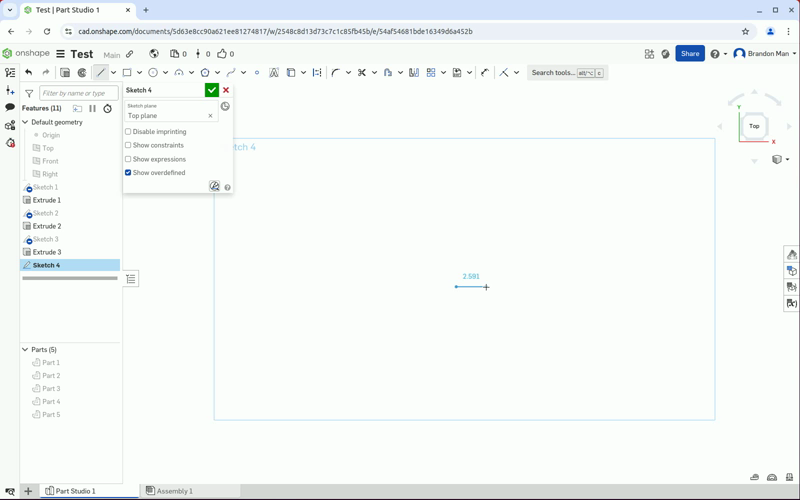
mouse_move(467, 286)
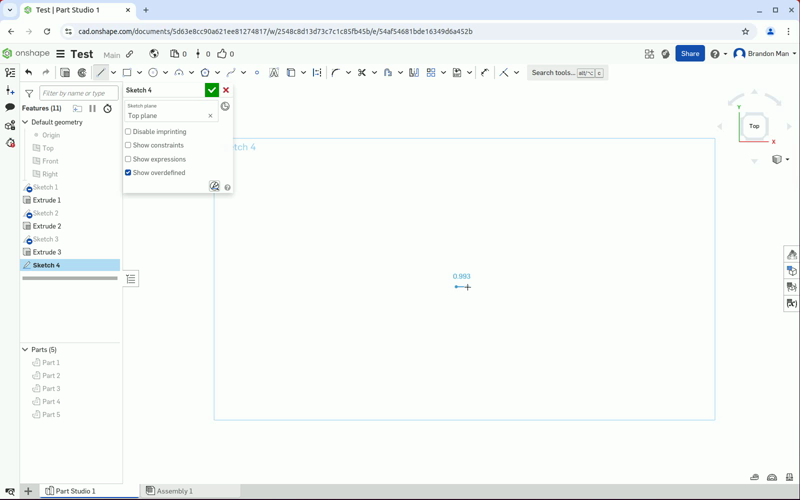
click(467, 286)
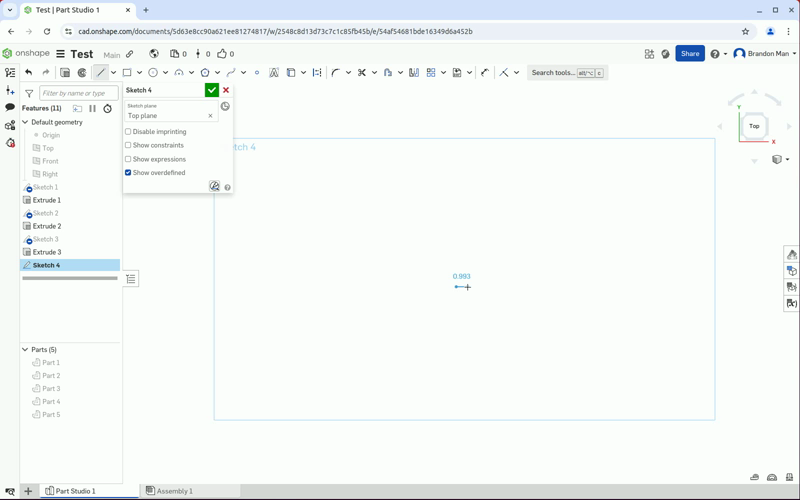
key_up(shift)
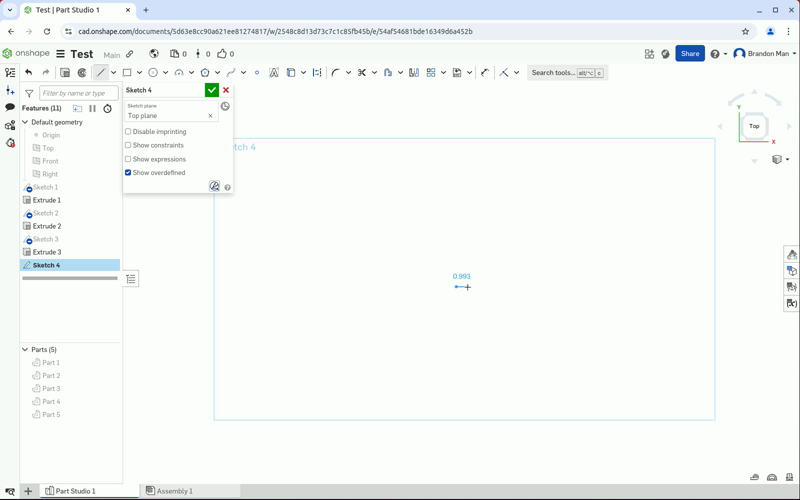
key_down(shift)
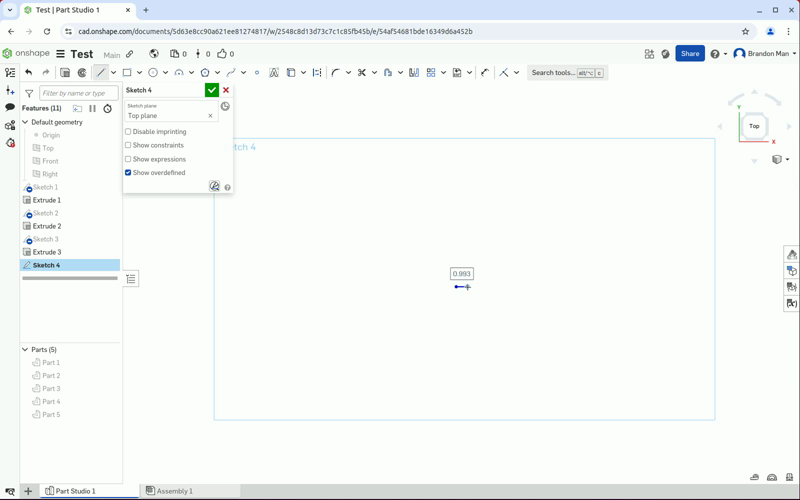
mouse_move(497, 286)
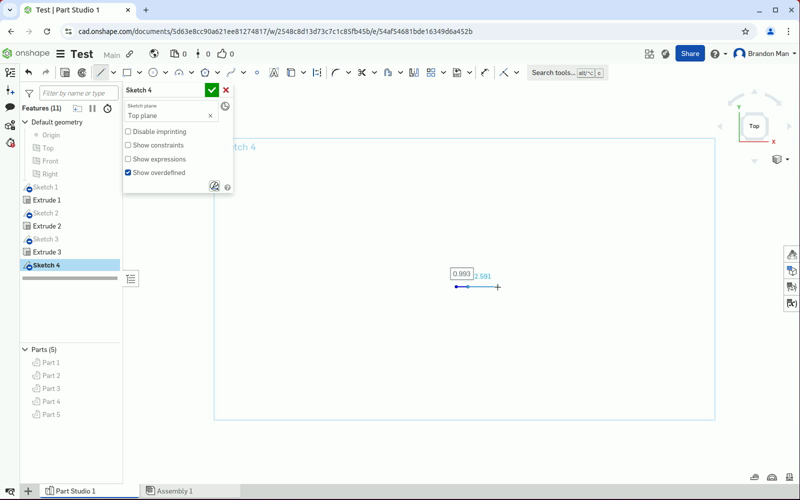
mouse_move(467, 285)
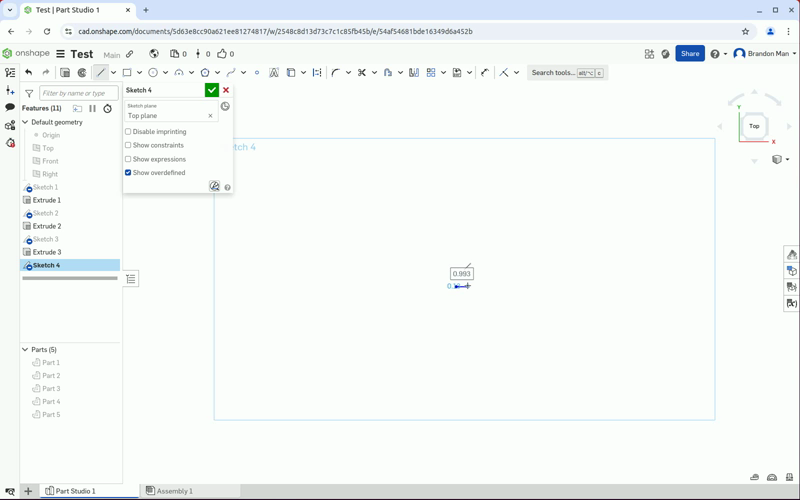
scroll(6)
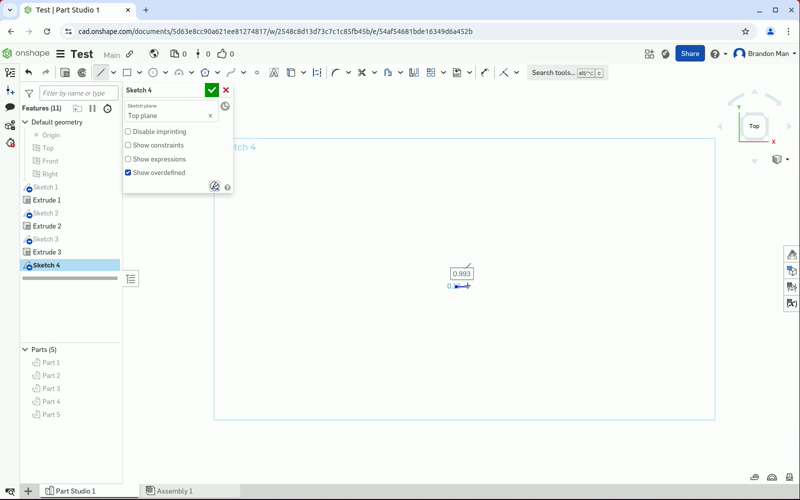
scroll(6)
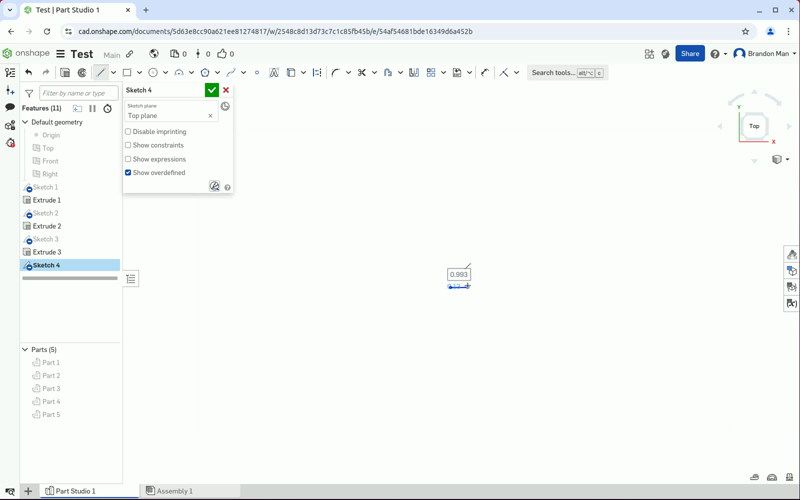
scroll(6)
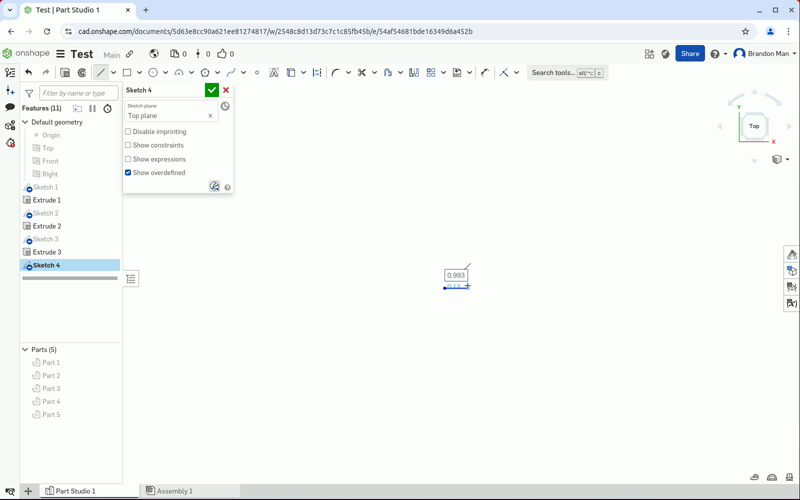
scroll(6)
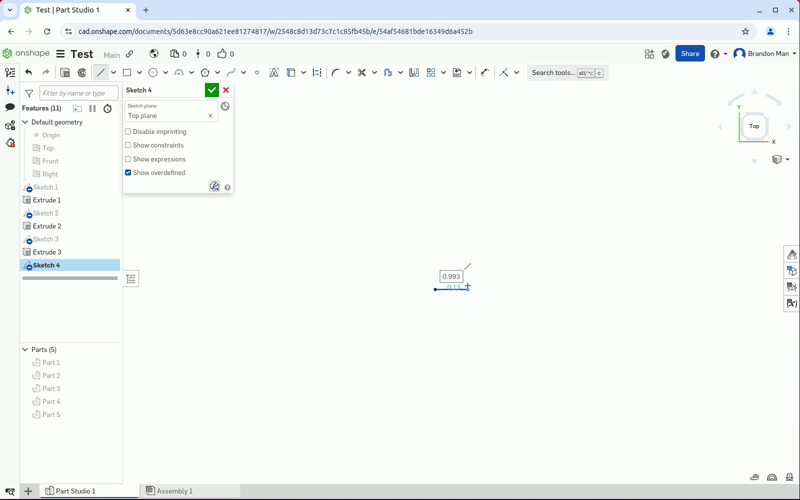
scroll(6)
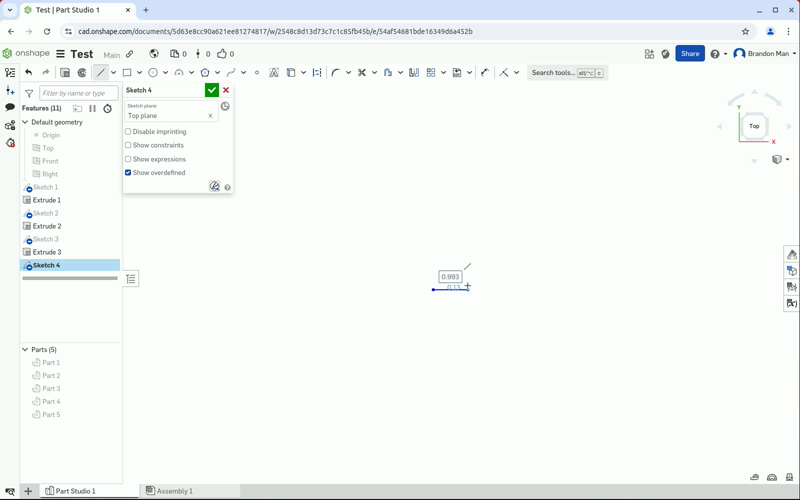
scroll(6)
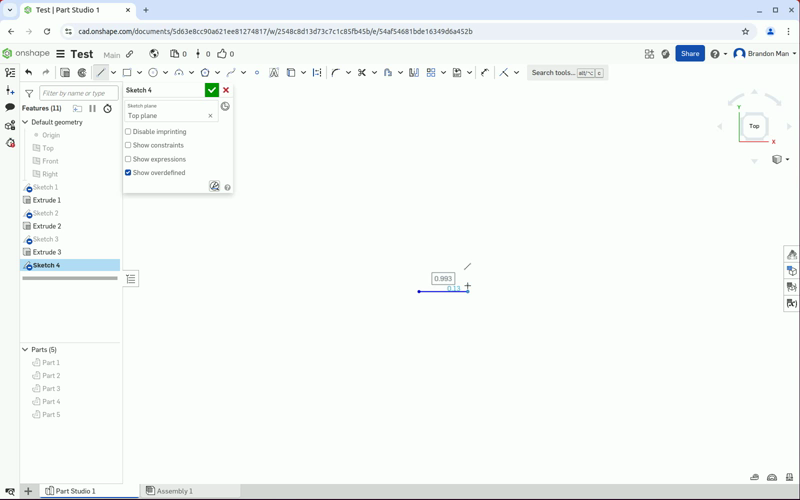
scroll(6)
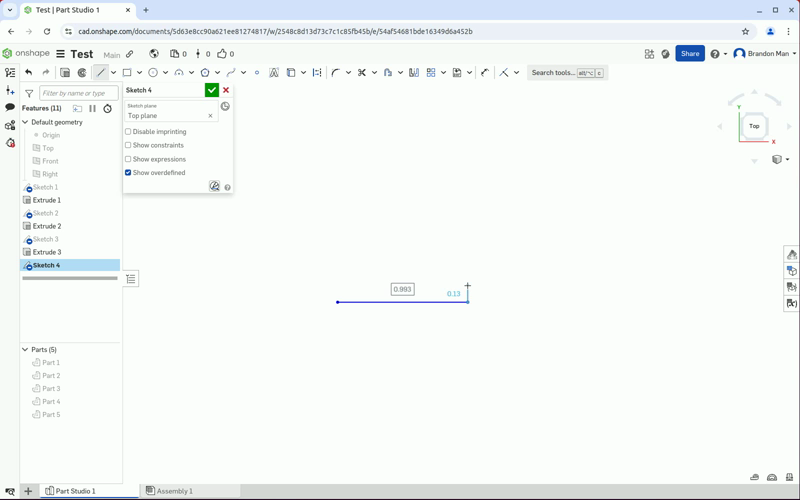
click(467, 285)
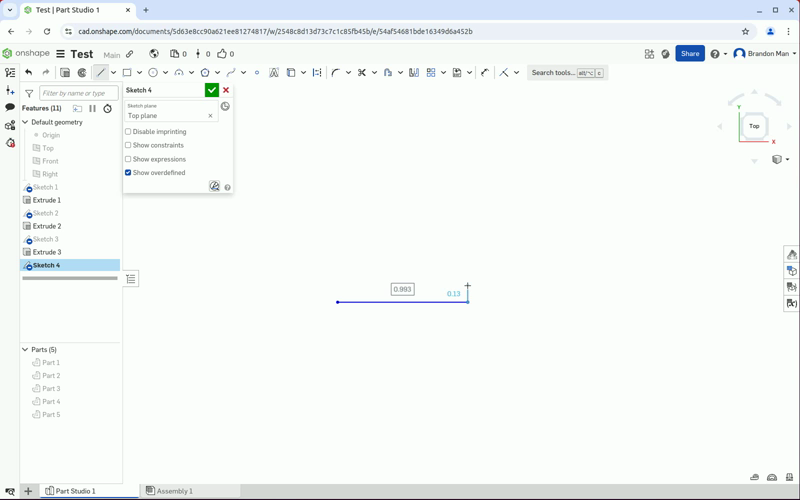
scroll(-6)
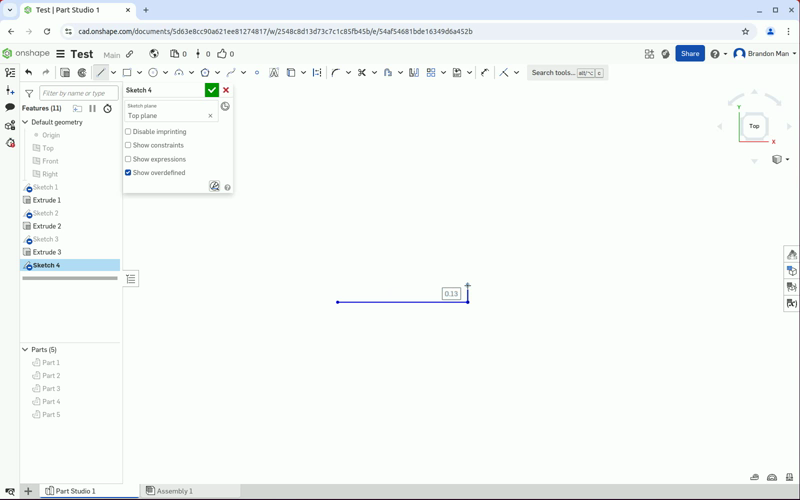
scroll(-6)
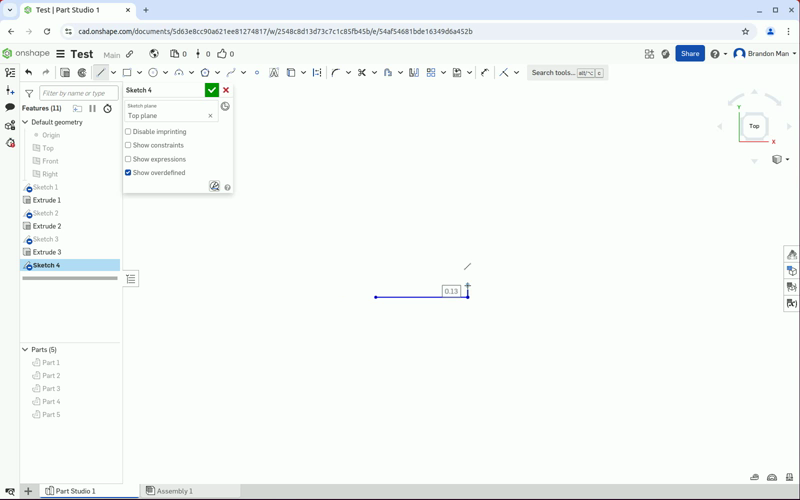
scroll(-6)
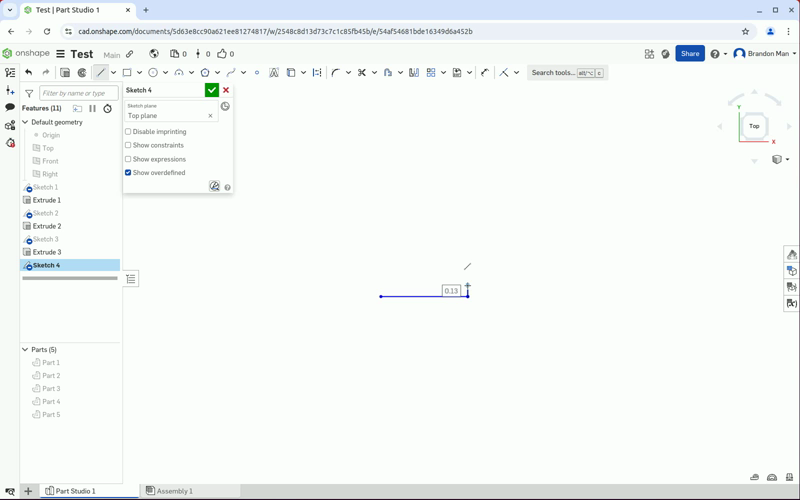
scroll(-6)
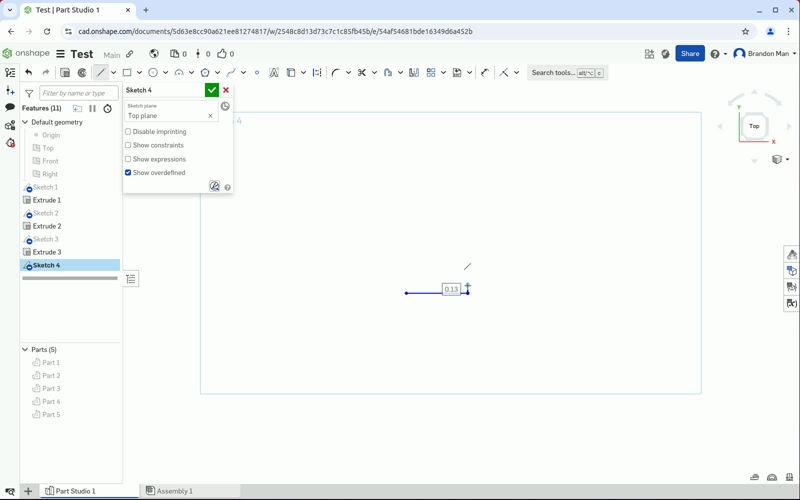
scroll(-6)
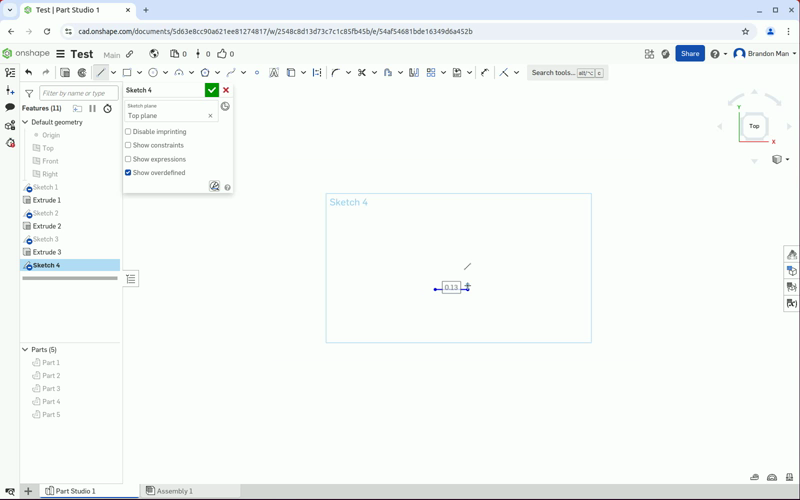
scroll(-6)
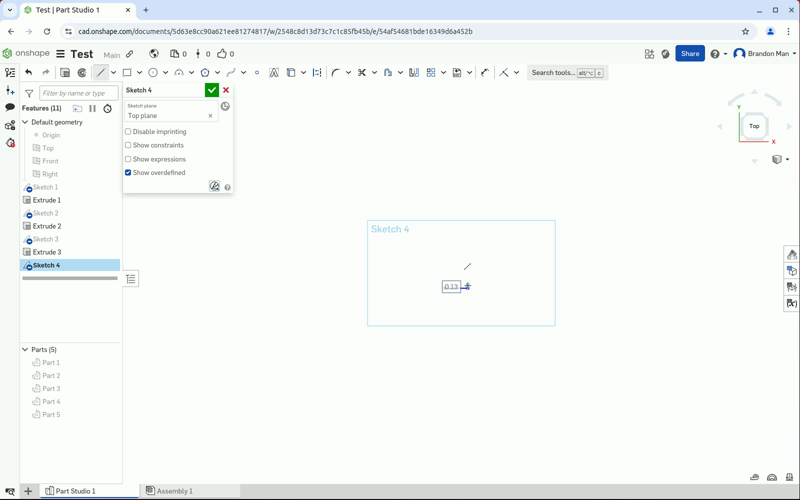
scroll(-6)
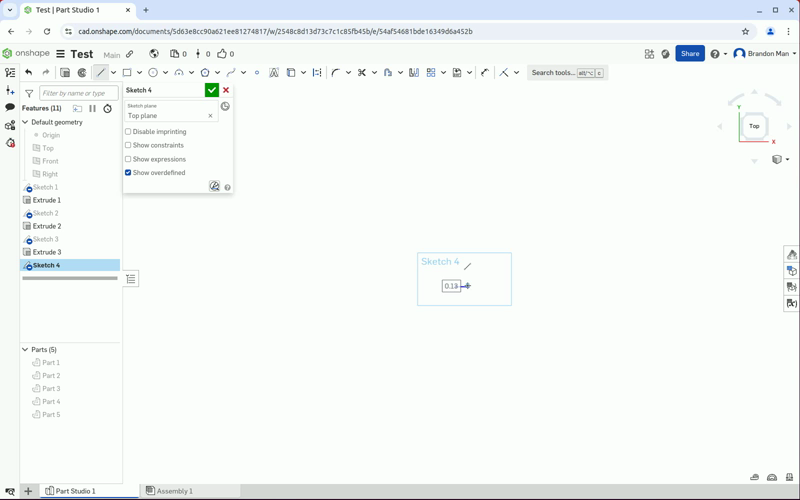
key_up(shift)
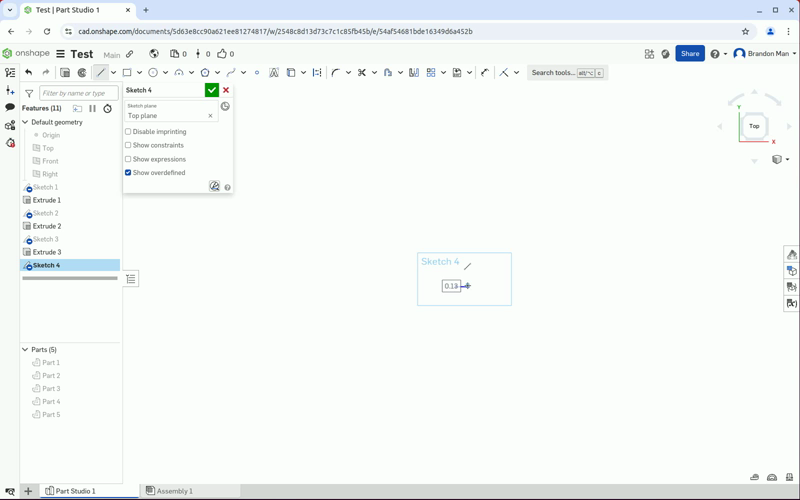
key_down(shift)
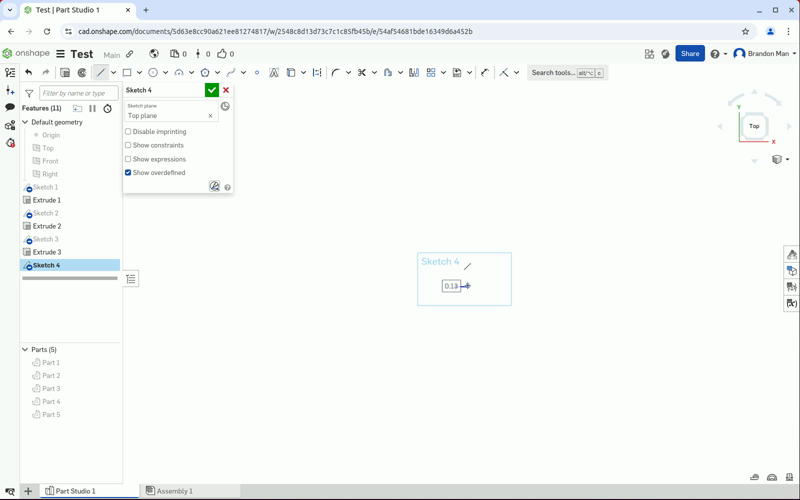
mouse_move(497, 285)
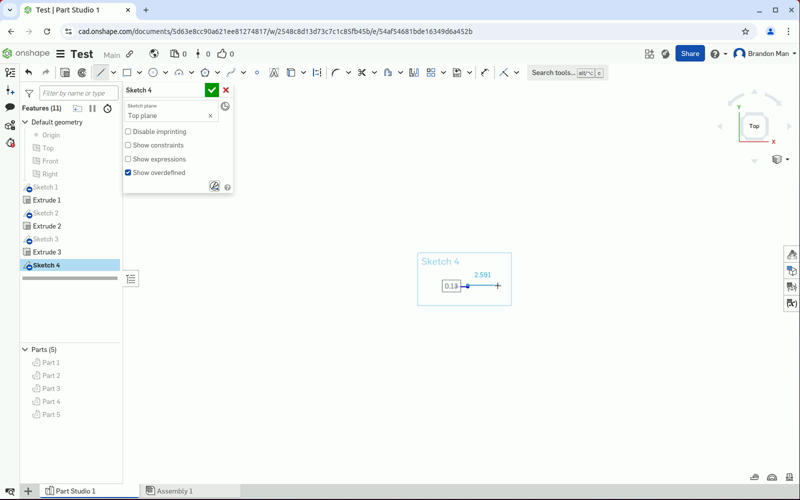
mouse_move(465, 285)
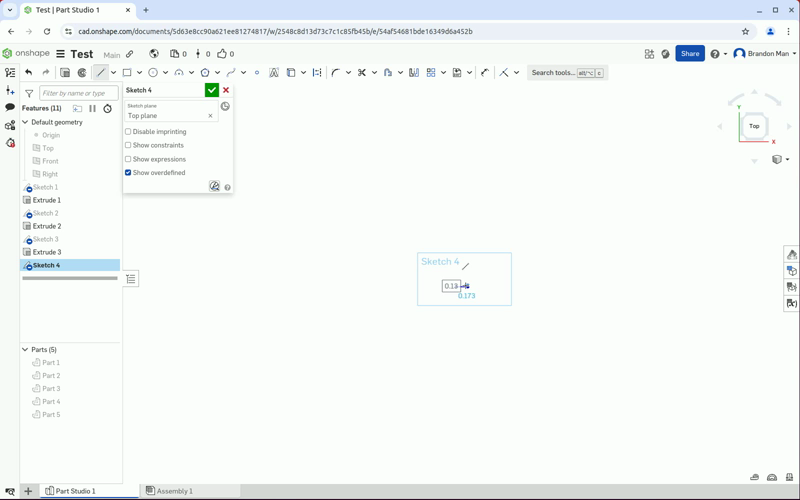
scroll(6)
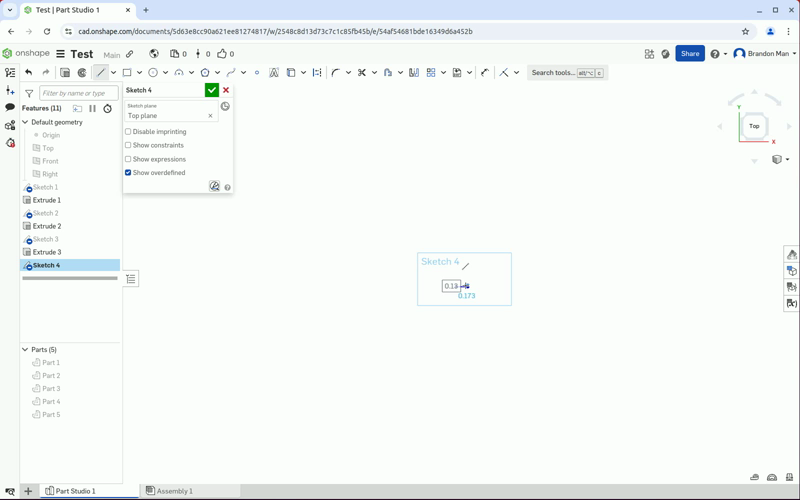
scroll(6)
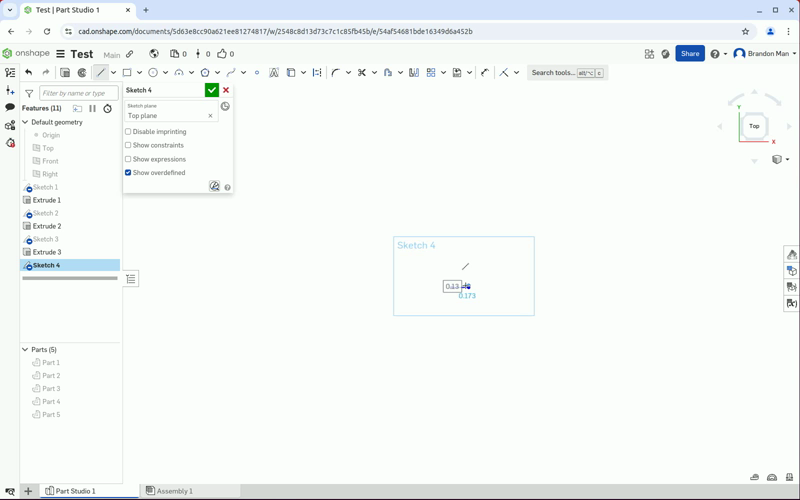
scroll(6)
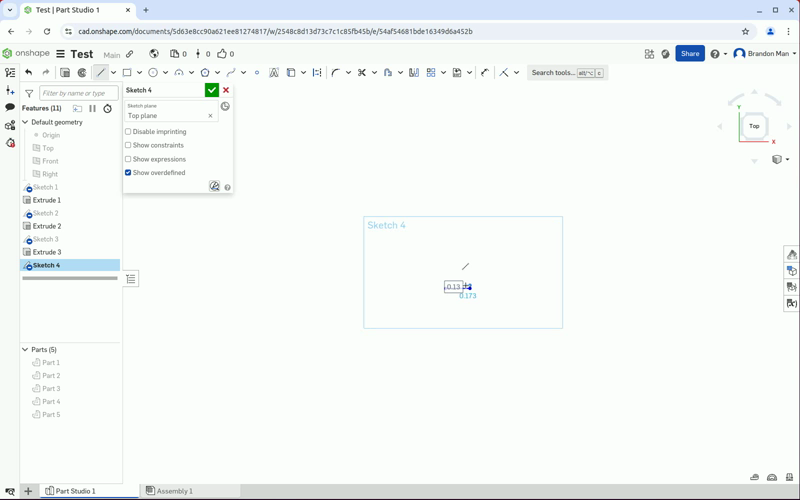
scroll(6)
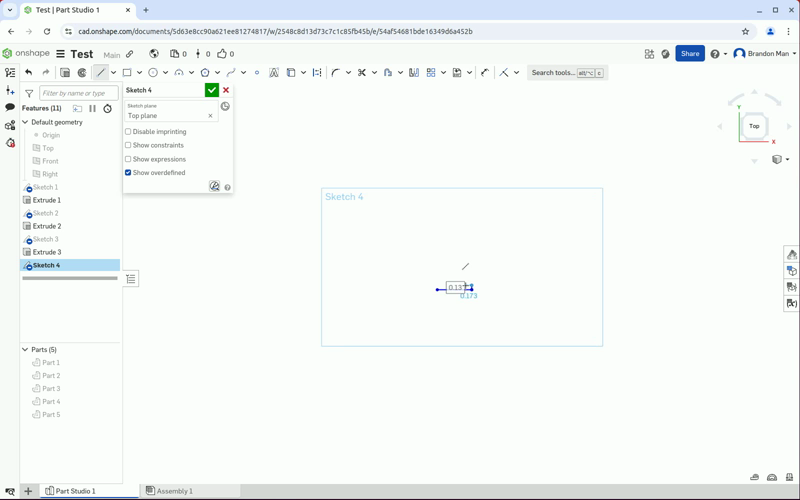
scroll(6)
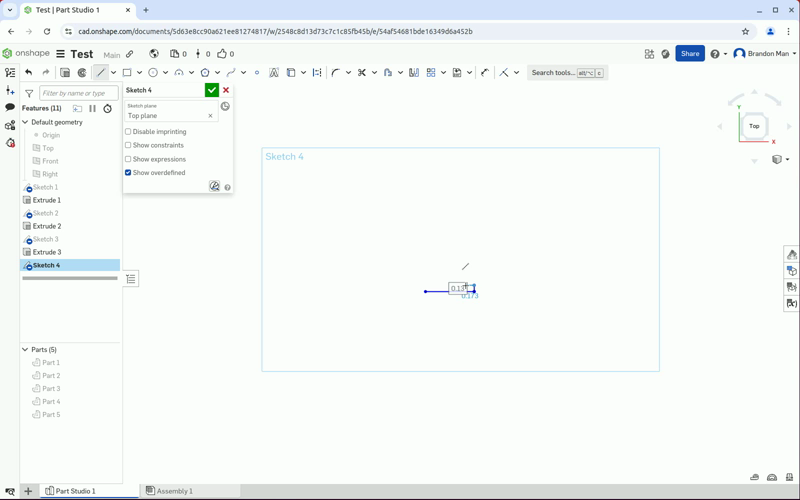
scroll(6)
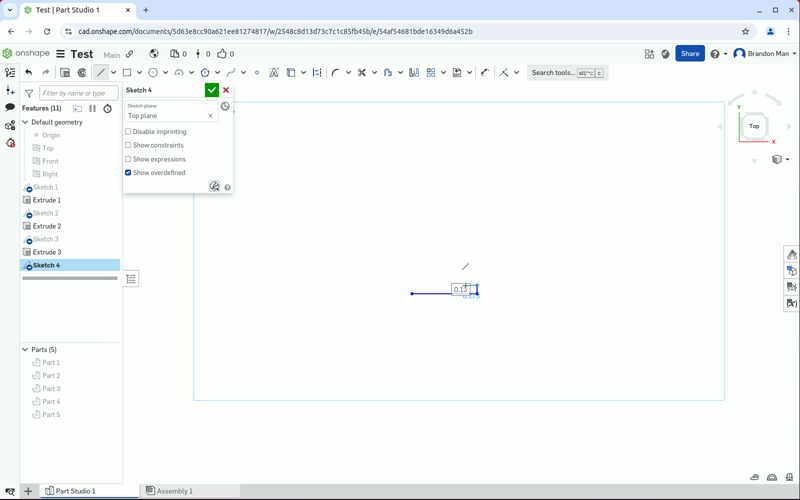
scroll(6)
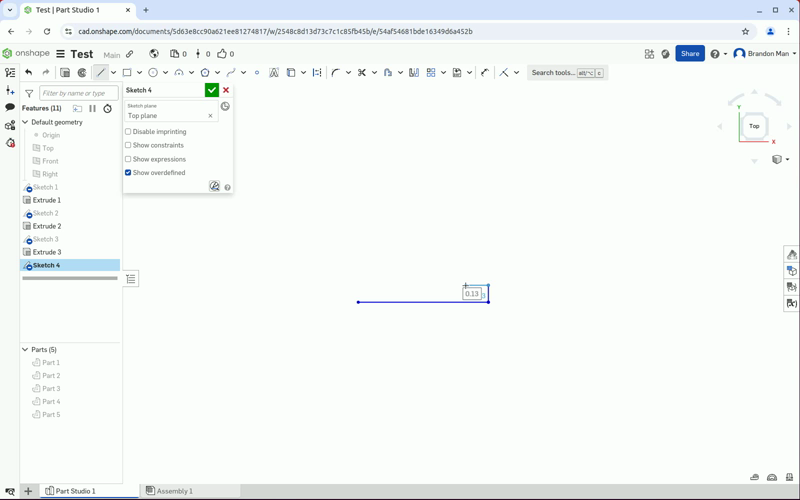
click(465, 285)
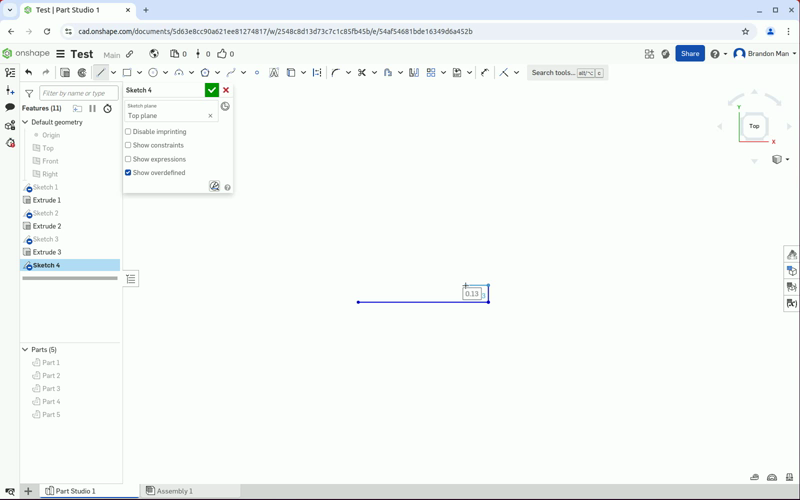
scroll(-6)
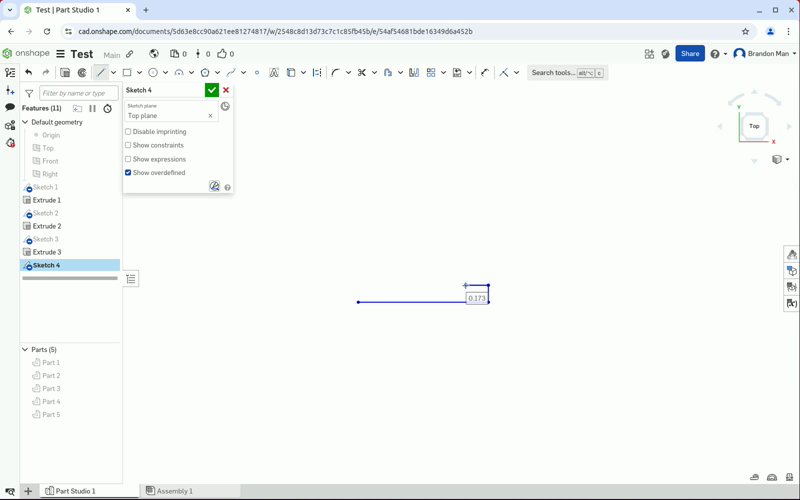
scroll(-6)
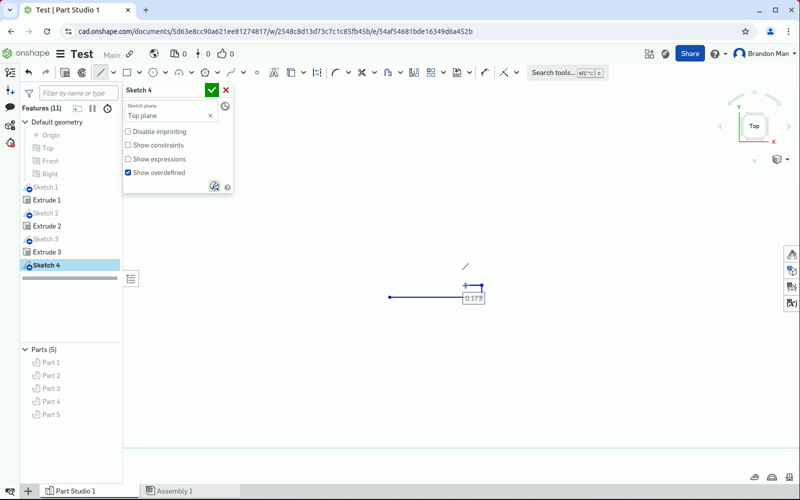
scroll(-6)
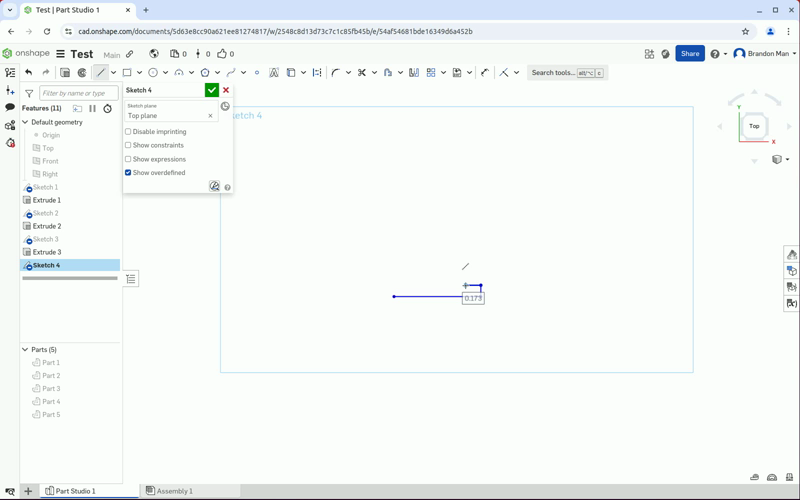
scroll(-6)
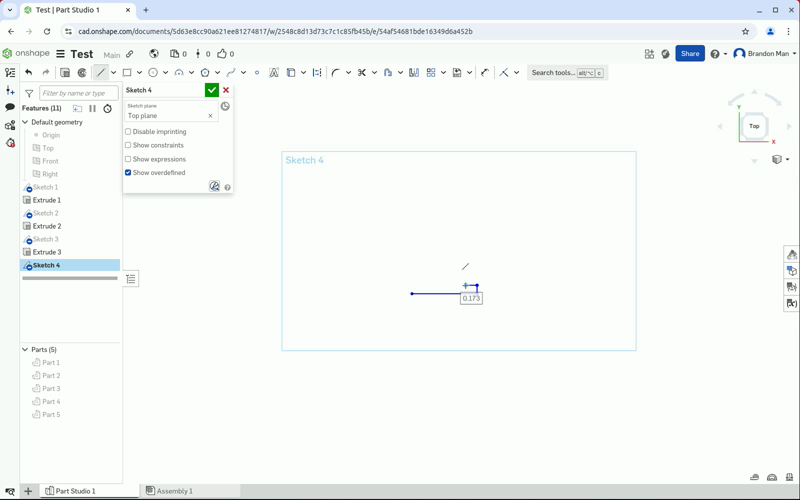
scroll(-6)
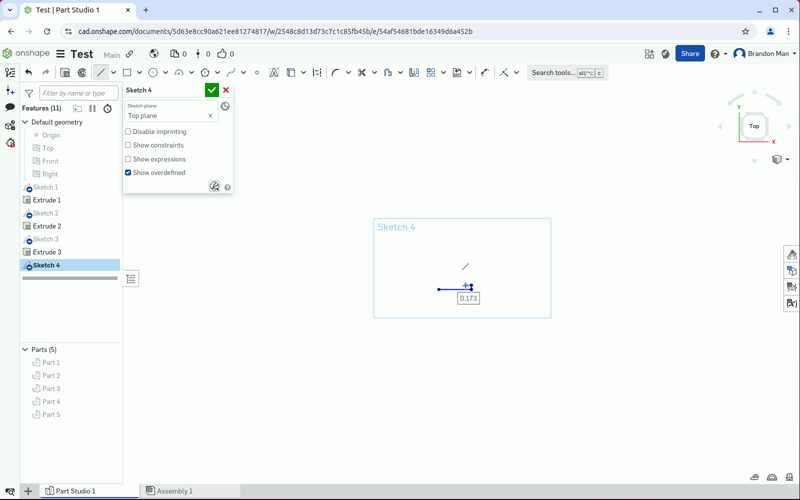
scroll(-6)
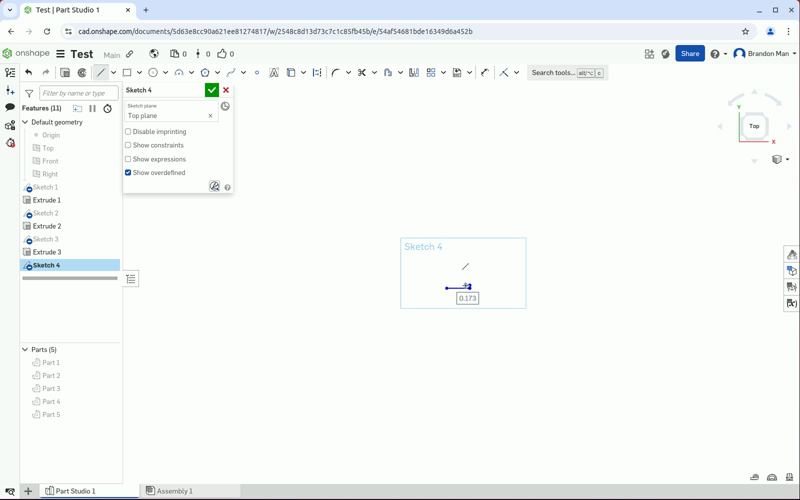
scroll(-6)
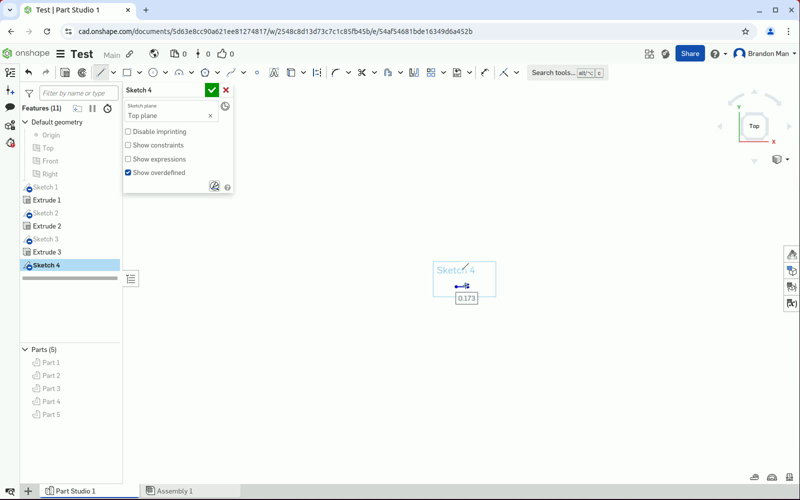
key_up(shift)
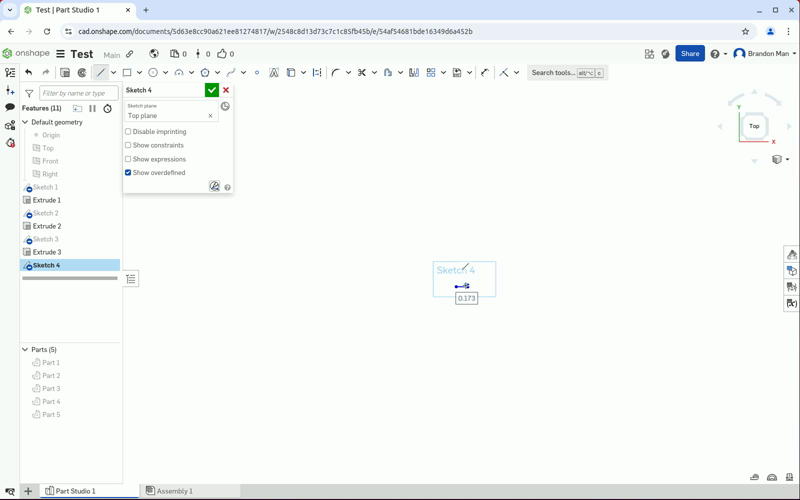
key_down(shift)
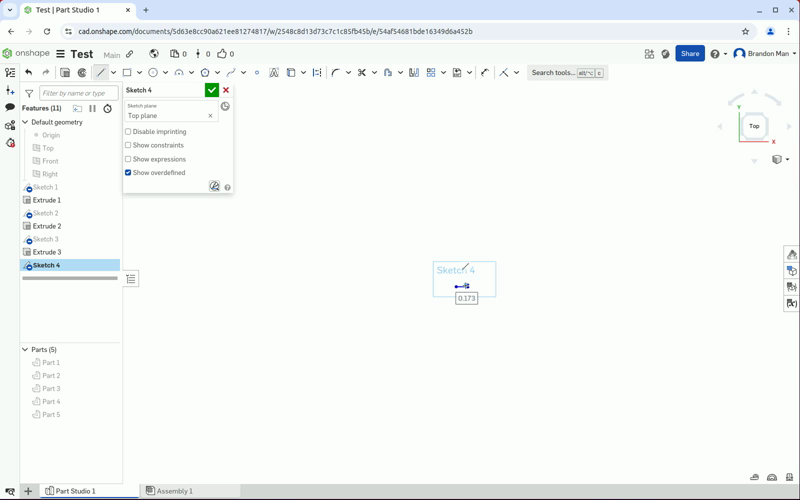
mouse_move(495, 285)
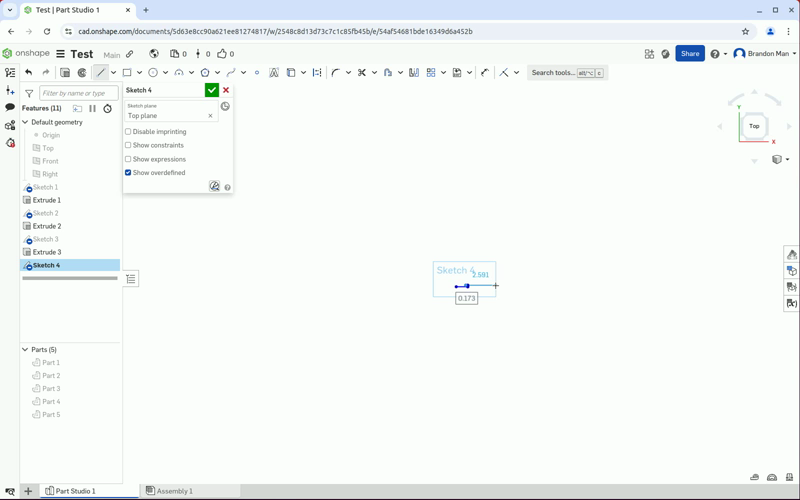
mouse_move(458, 285)
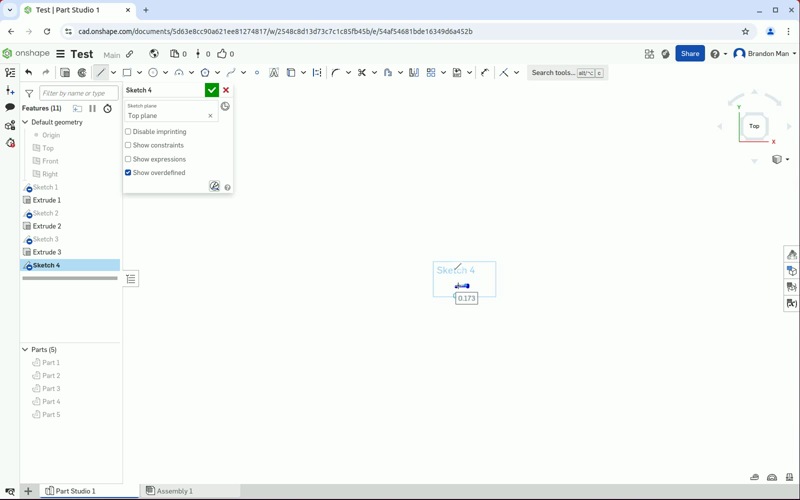
scroll(6)
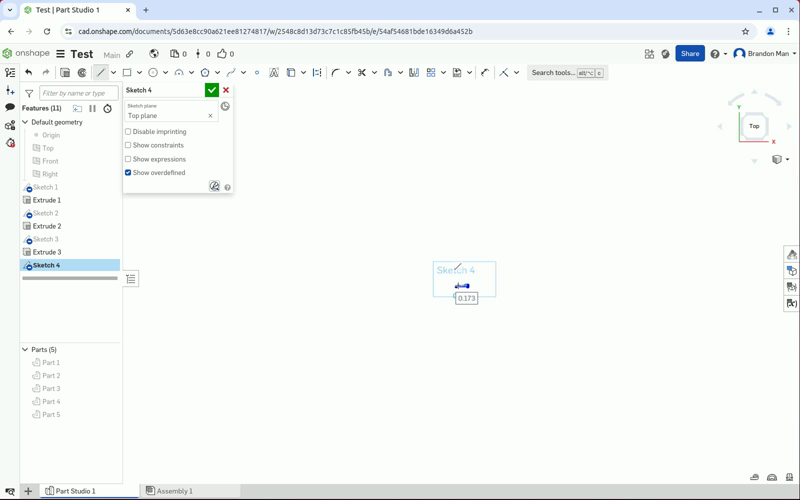
scroll(6)
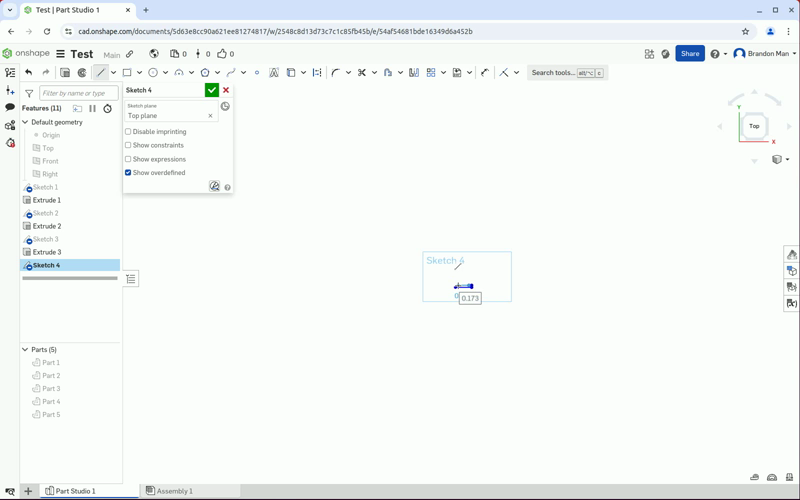
scroll(6)
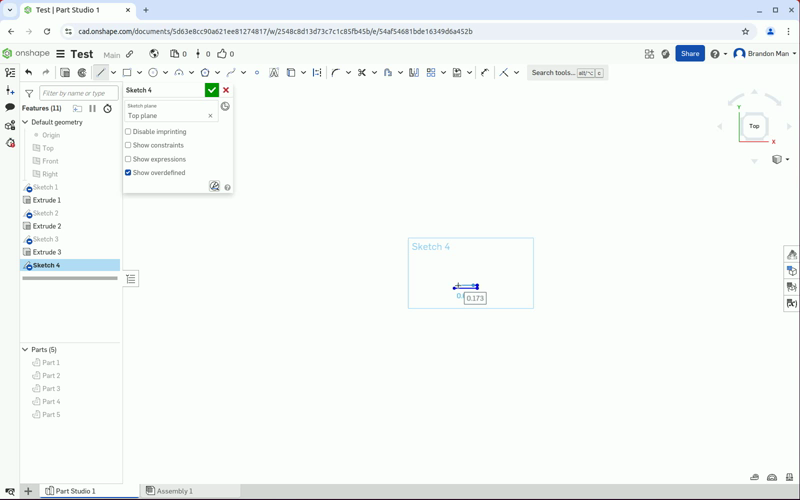
scroll(6)
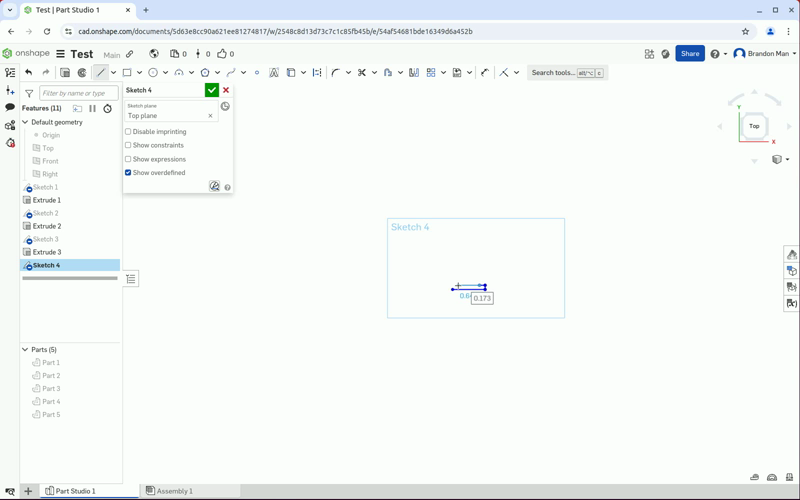
scroll(6)
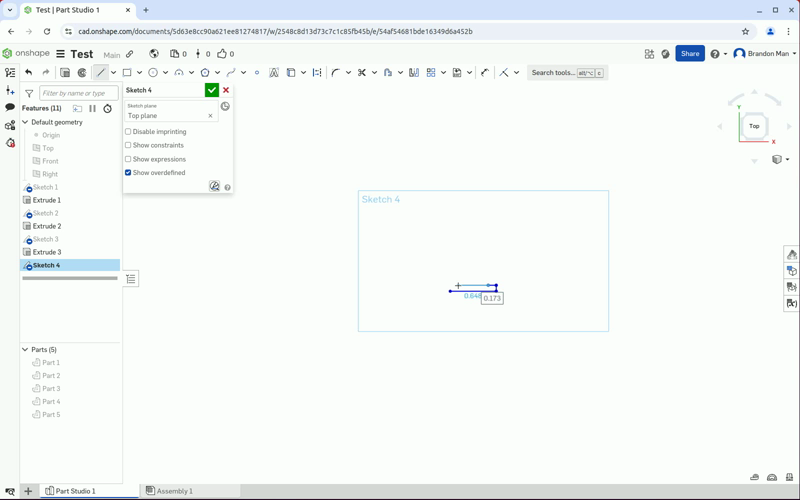
scroll(6)
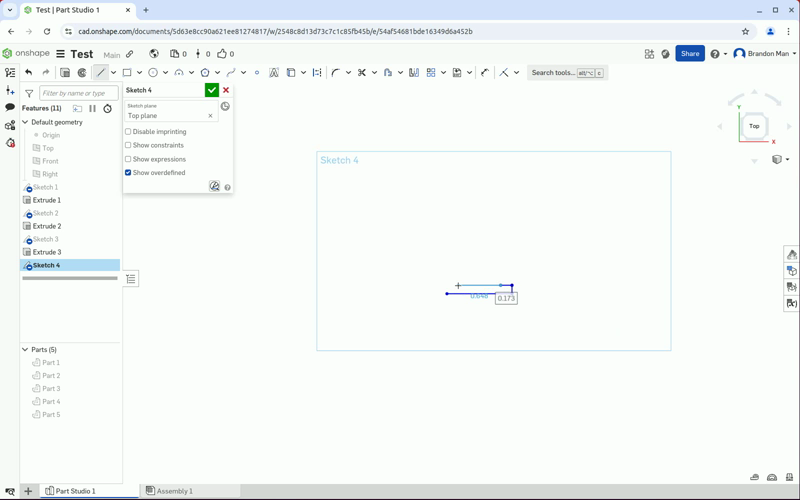
scroll(6)
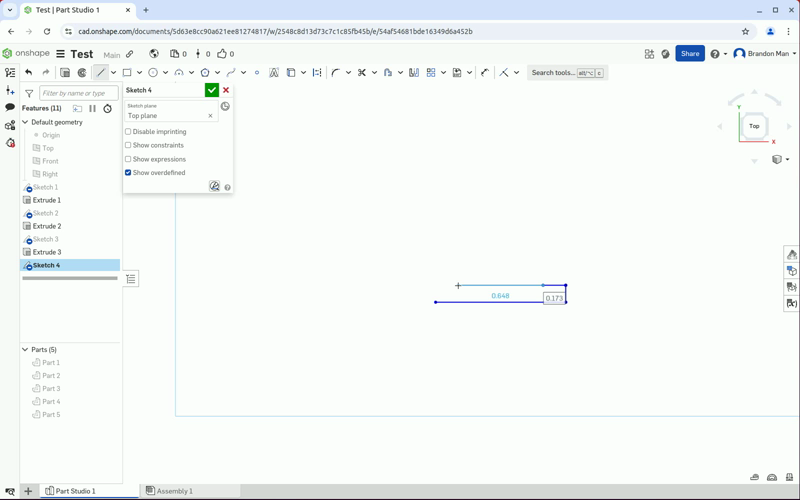
click(458, 285)
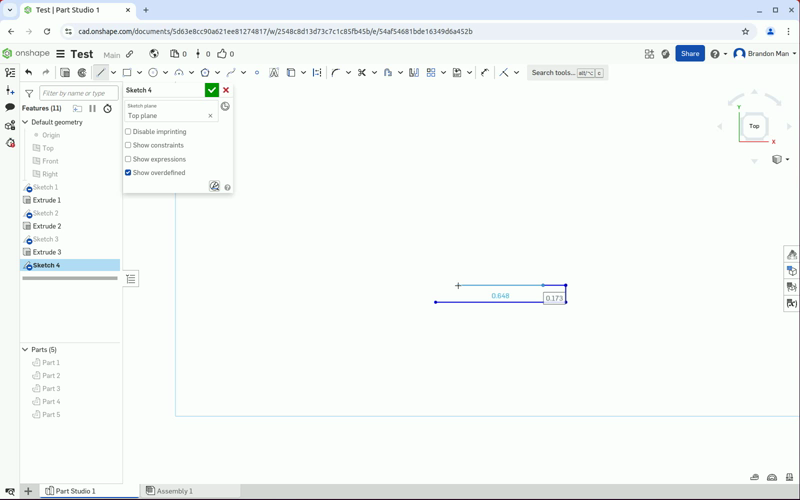
scroll(-6)
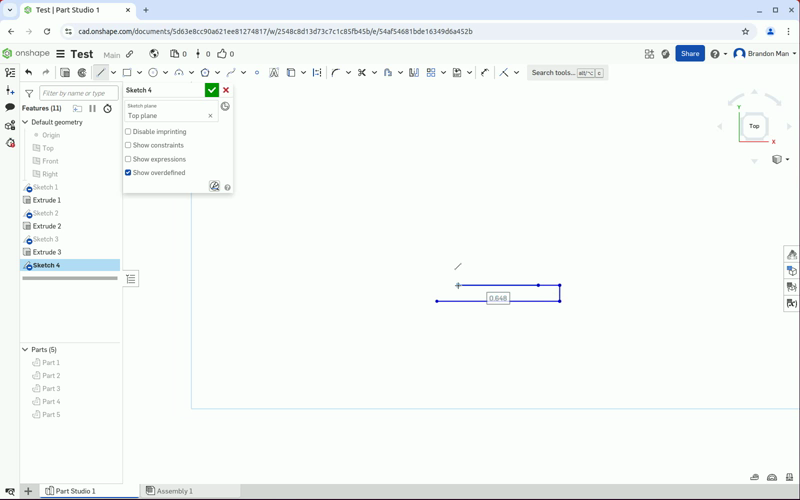
scroll(-6)
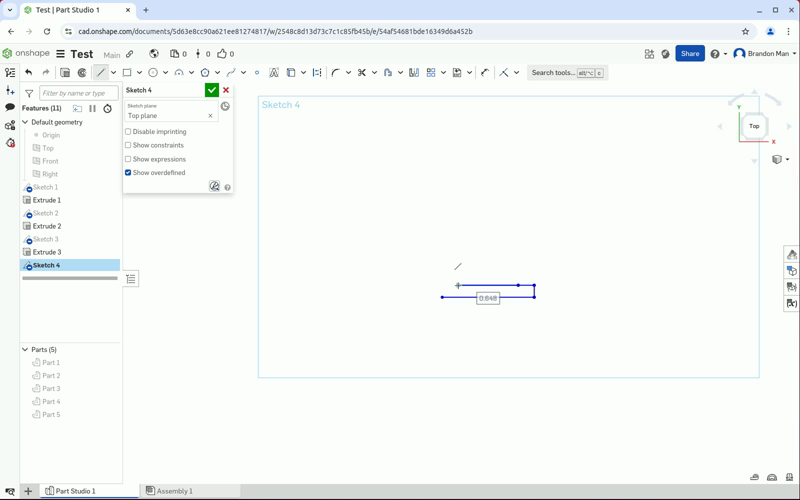
scroll(-6)
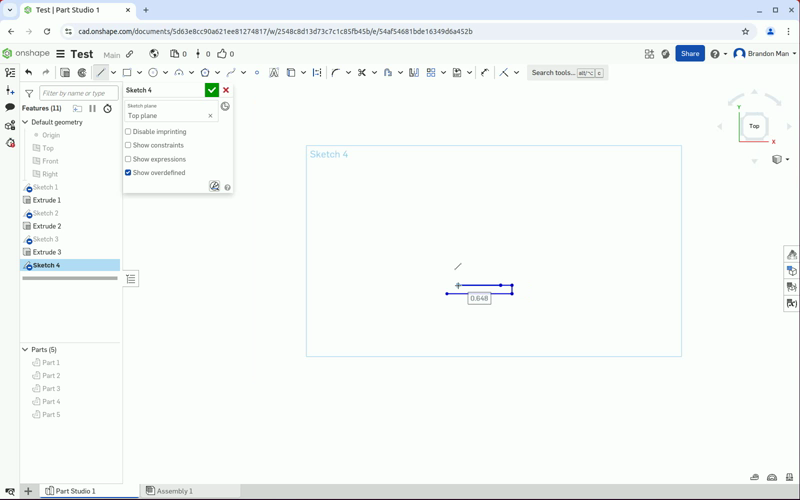
scroll(-6)
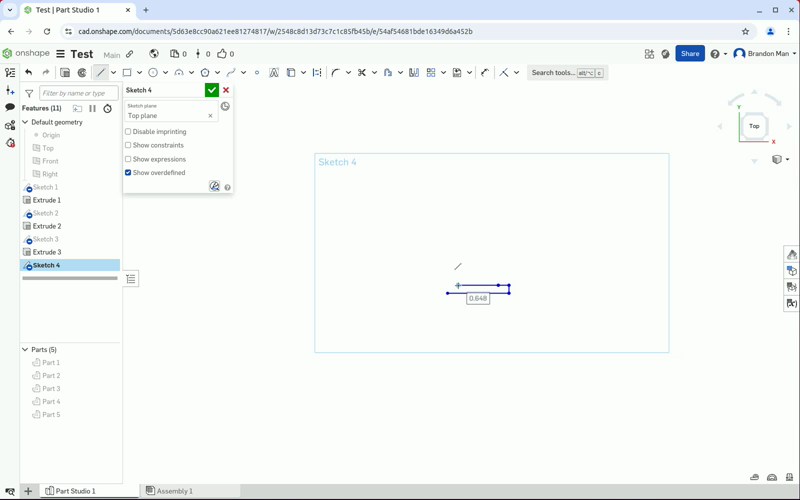
scroll(-6)
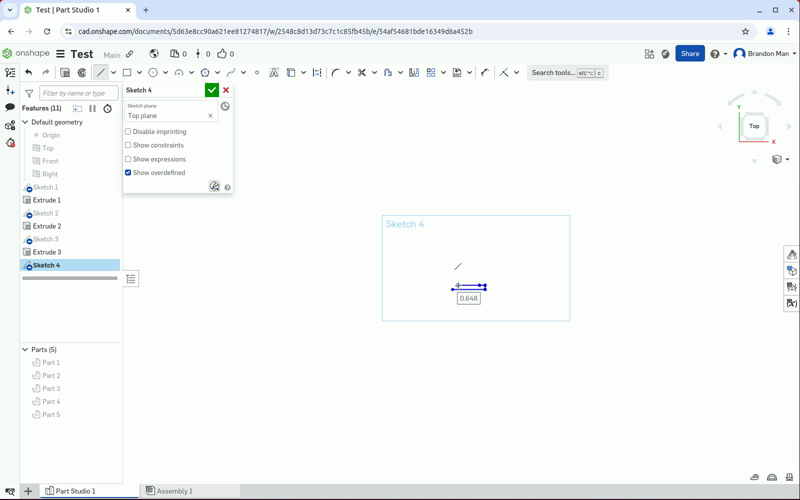
scroll(-6)
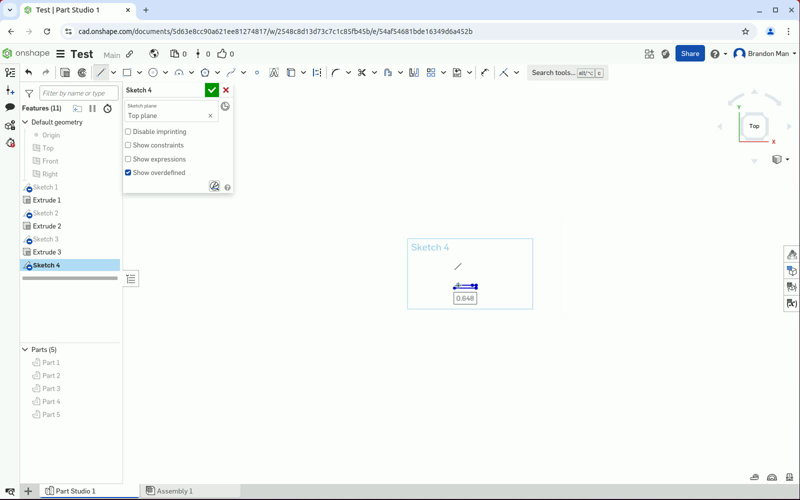
scroll(-6)
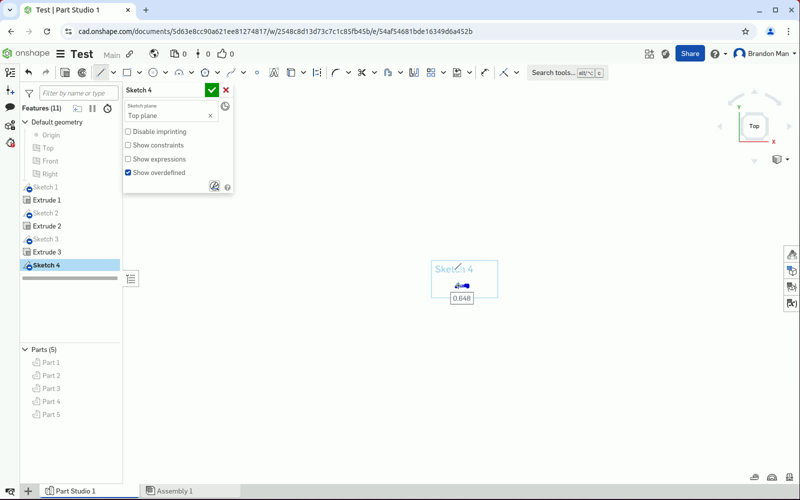
key_up(shift)
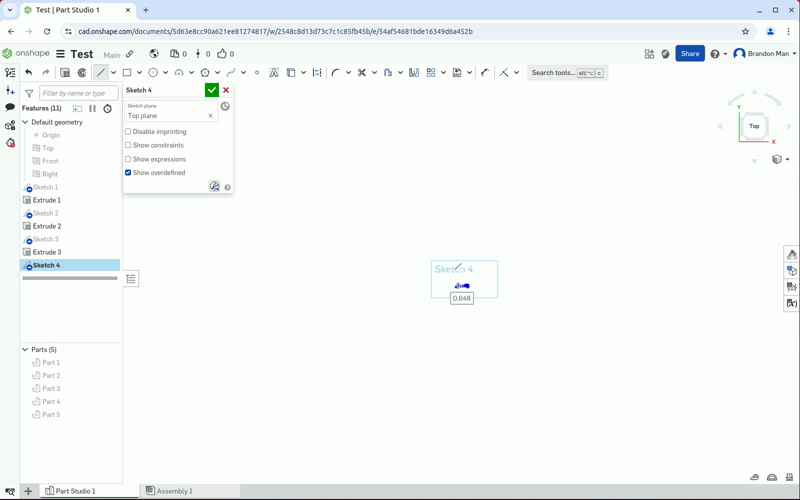
key_down(shift)
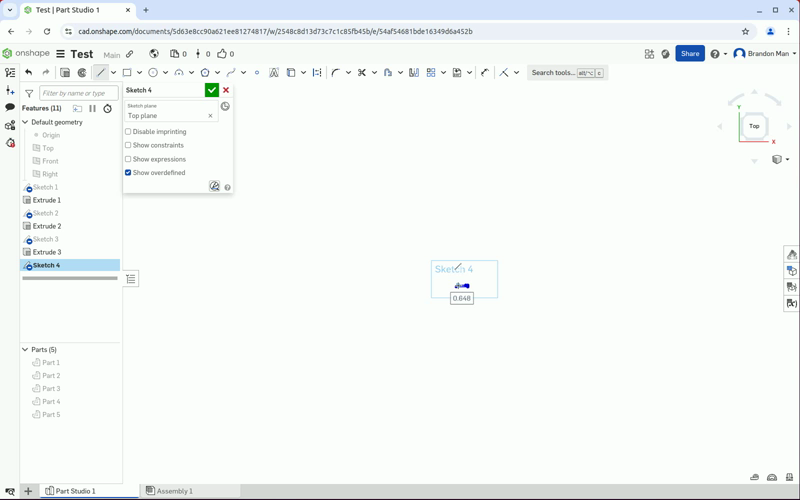
mouse_move(488, 285)
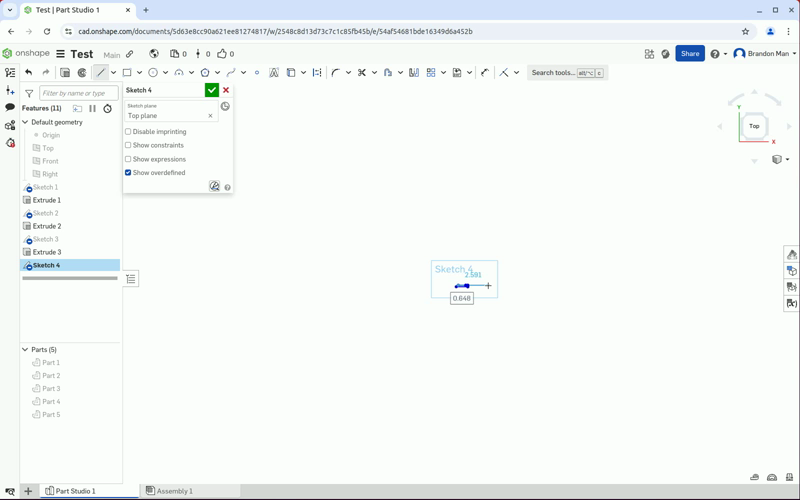
mouse_move(456, 285)
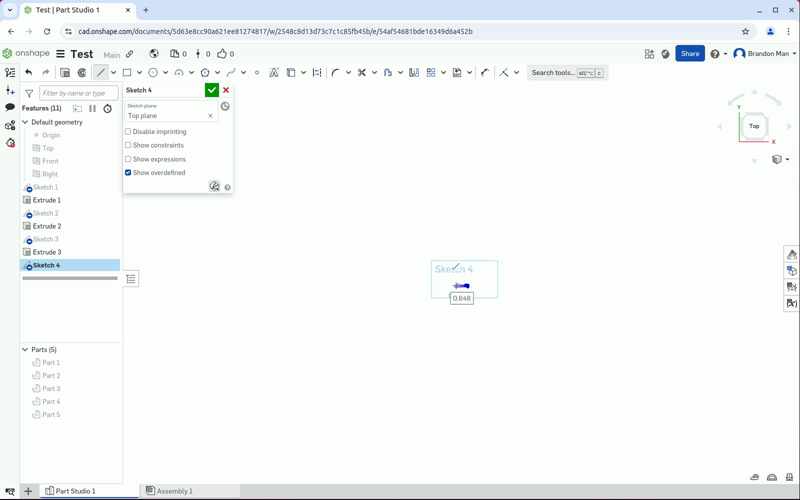
scroll(6)
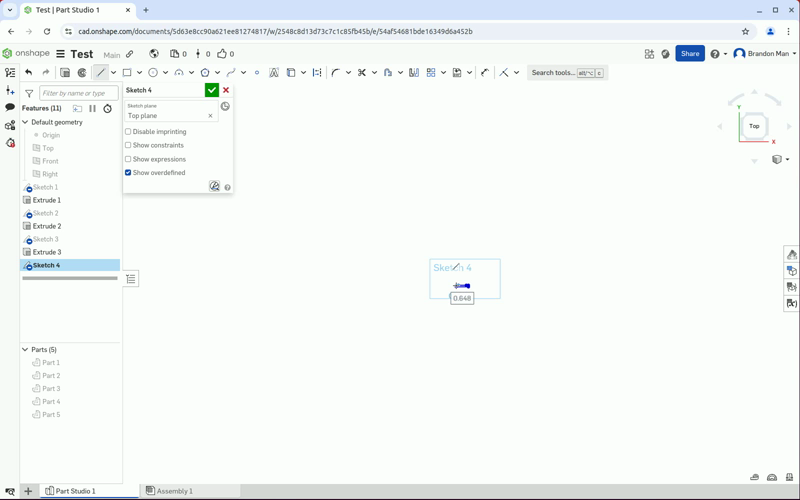
scroll(6)
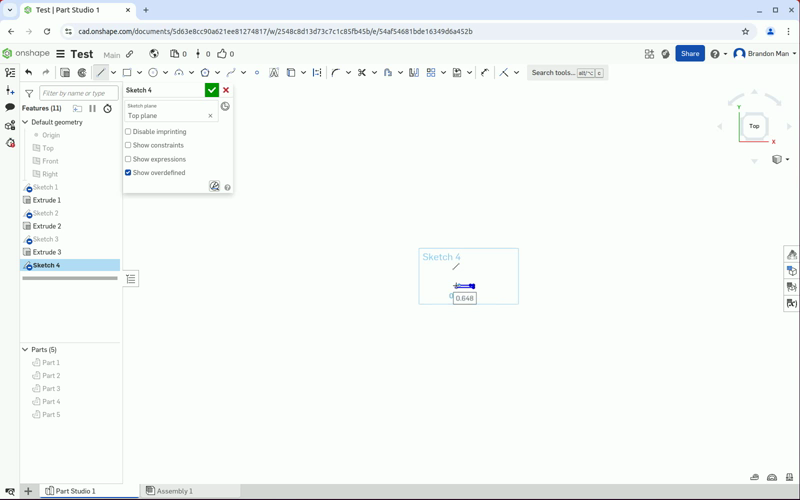
scroll(6)
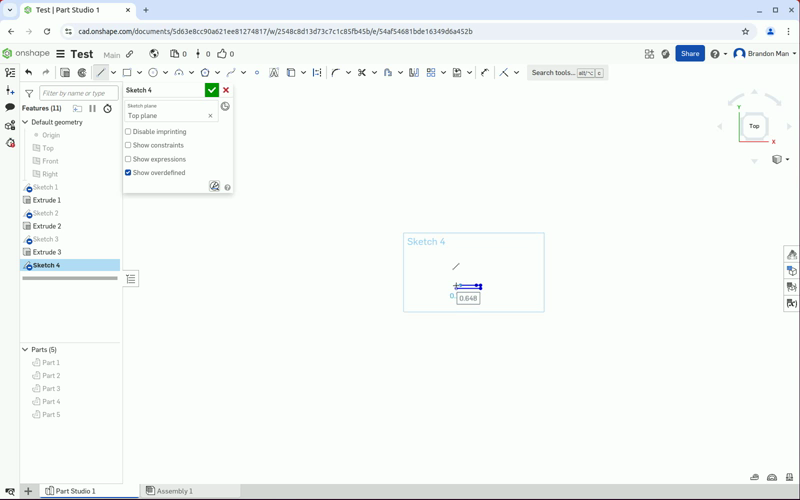
scroll(6)
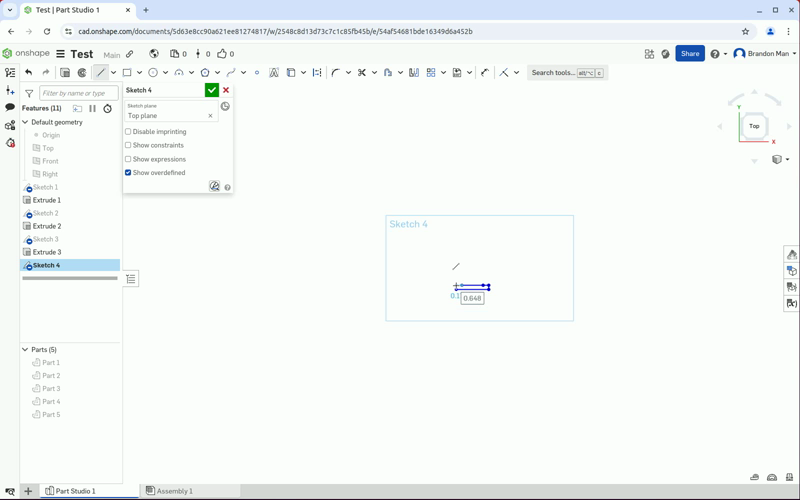
scroll(6)
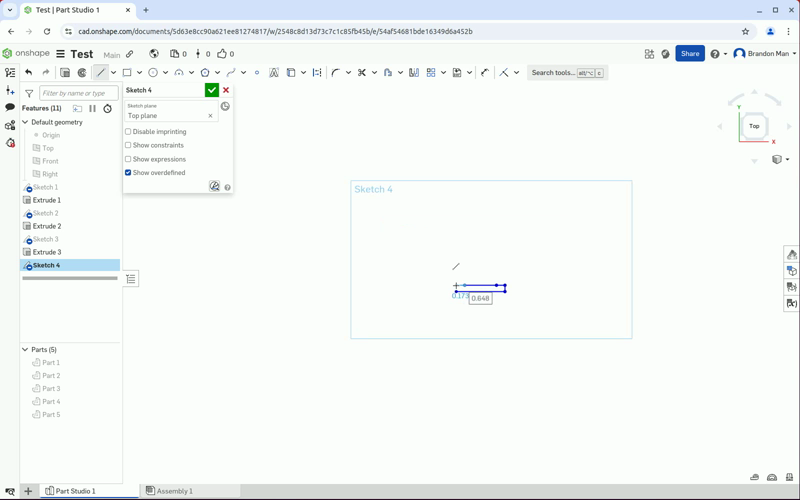
scroll(6)
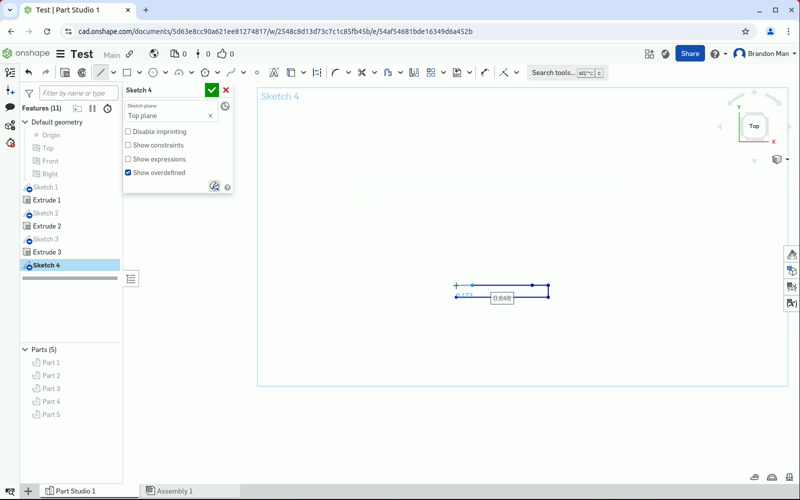
scroll(6)
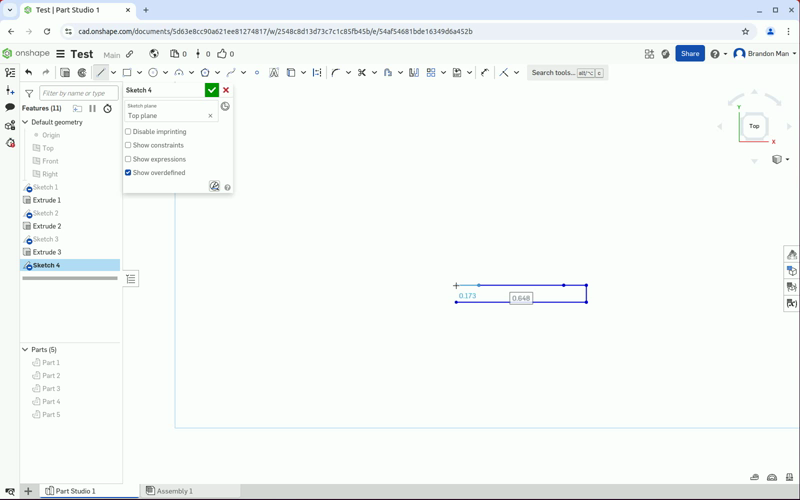
click(456, 285)
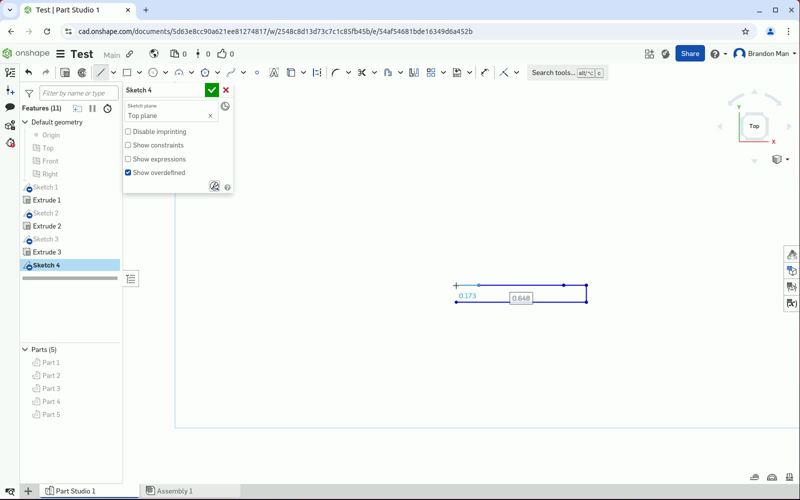
scroll(-6)
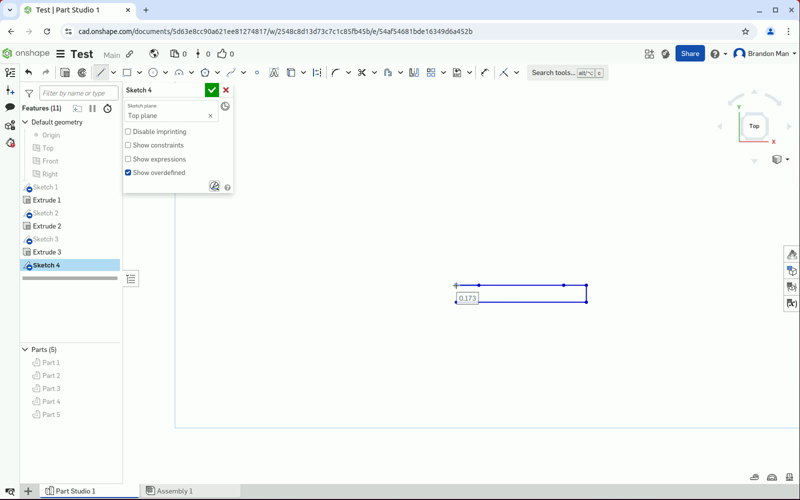
scroll(-6)
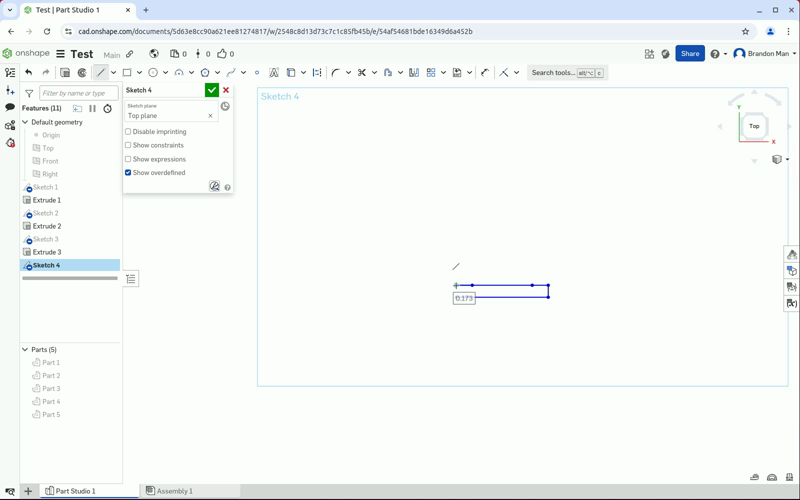
scroll(-6)
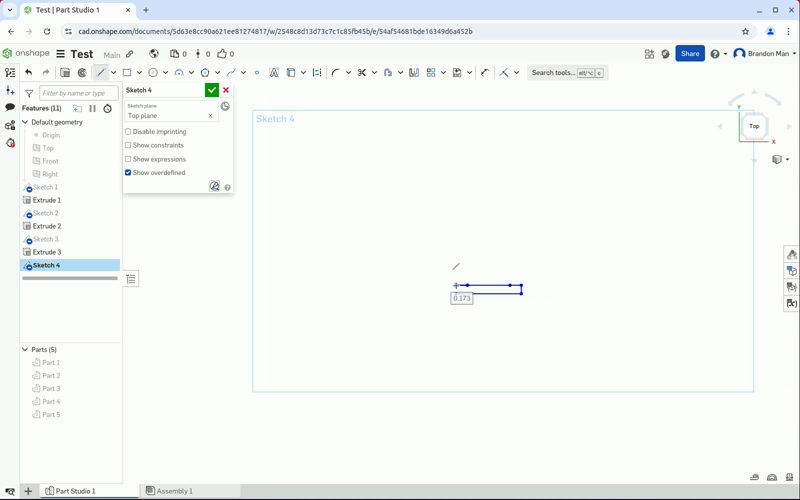
scroll(-6)
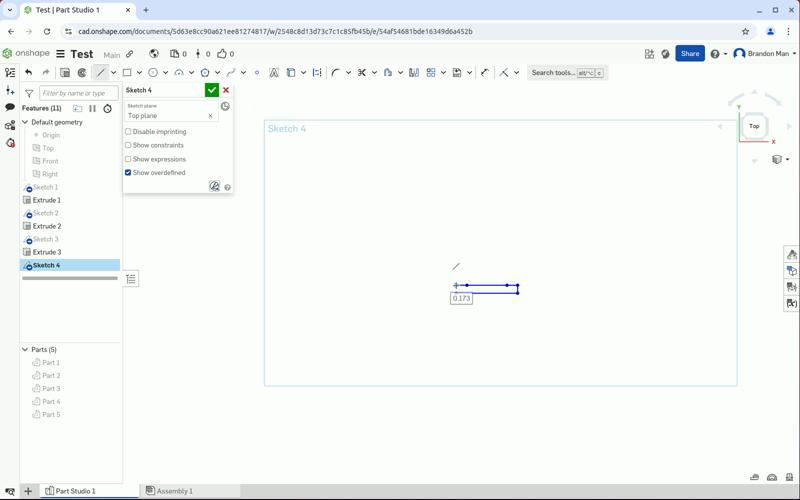
scroll(-6)
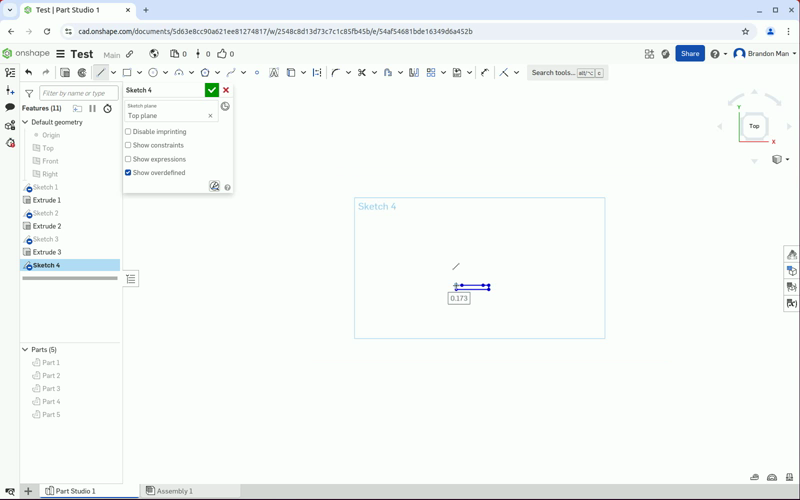
scroll(-6)
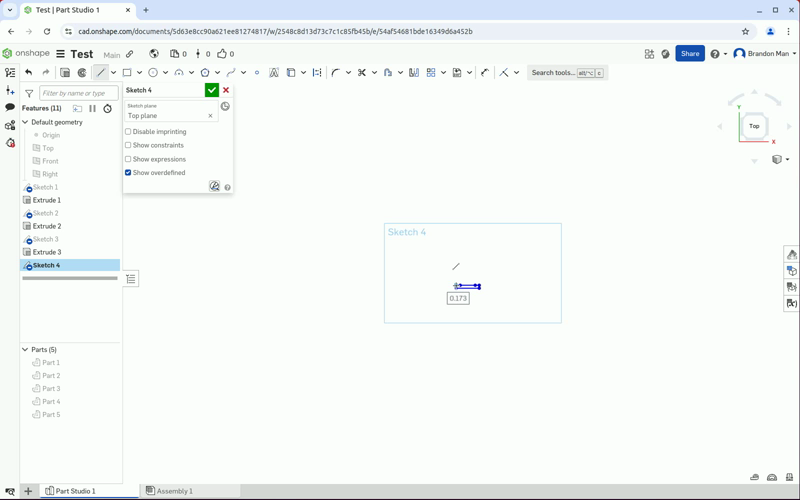
scroll(-6)
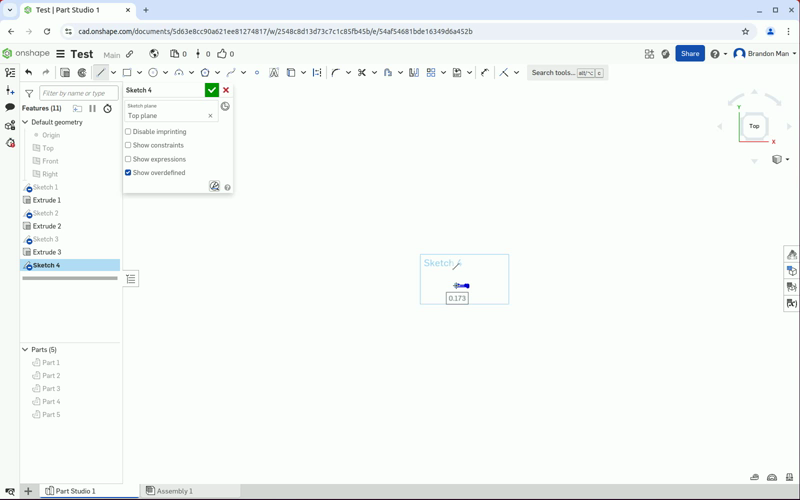
key_up(shift)
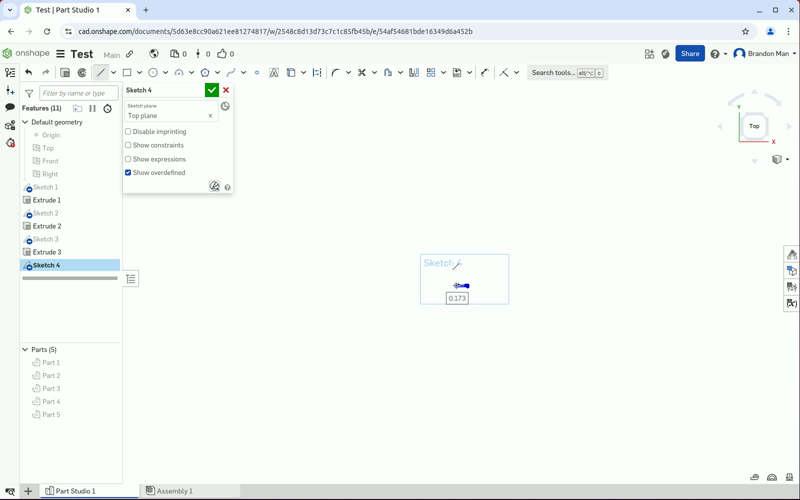
mouse_move(486, 285)
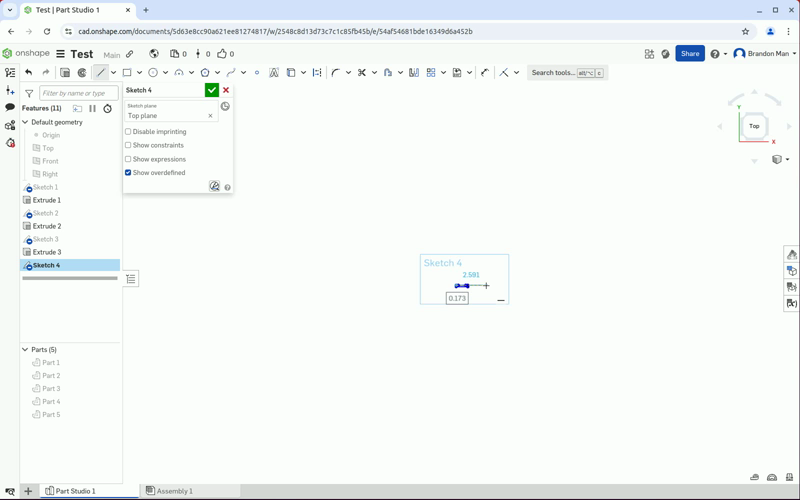
key_down(shift)
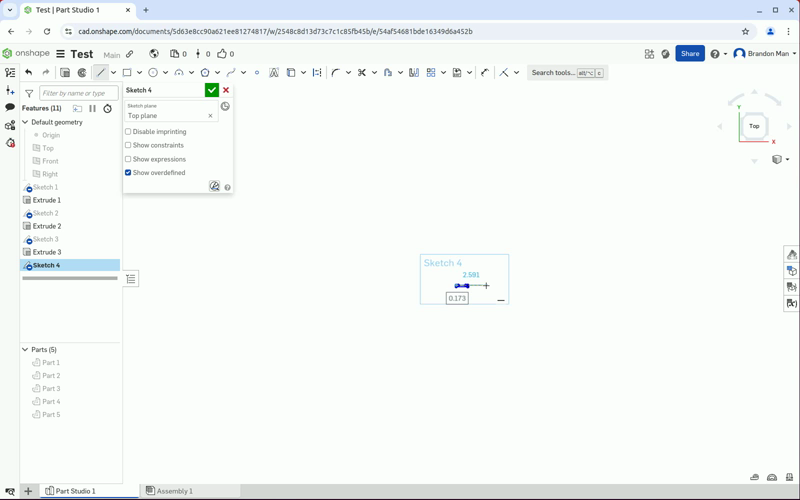
mouse_move(456, 286)
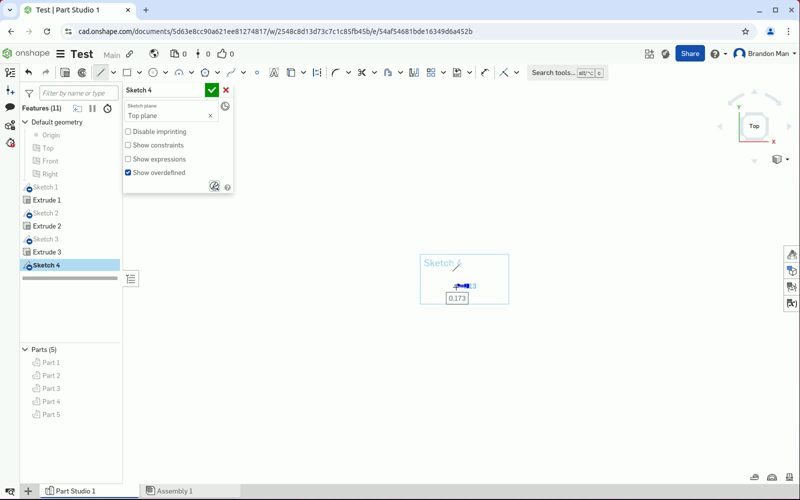
scroll(6)
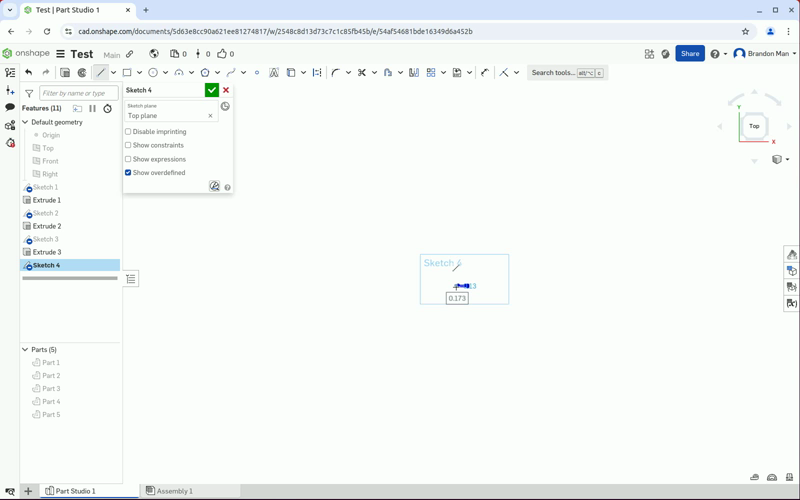
scroll(6)
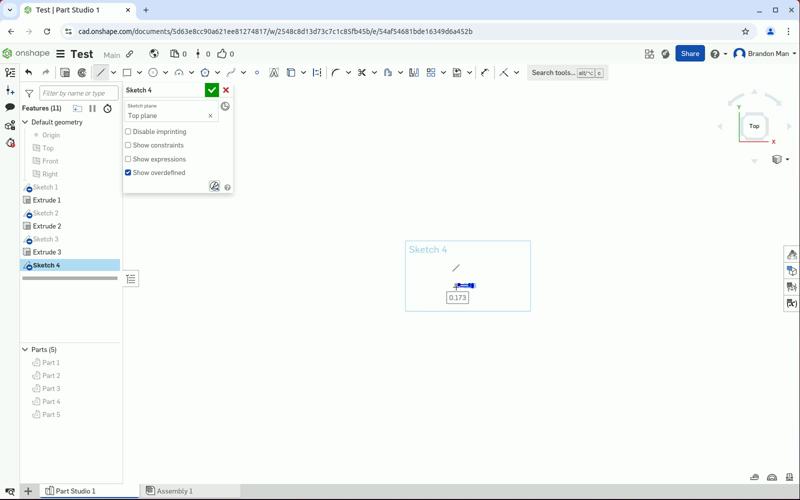
scroll(6)
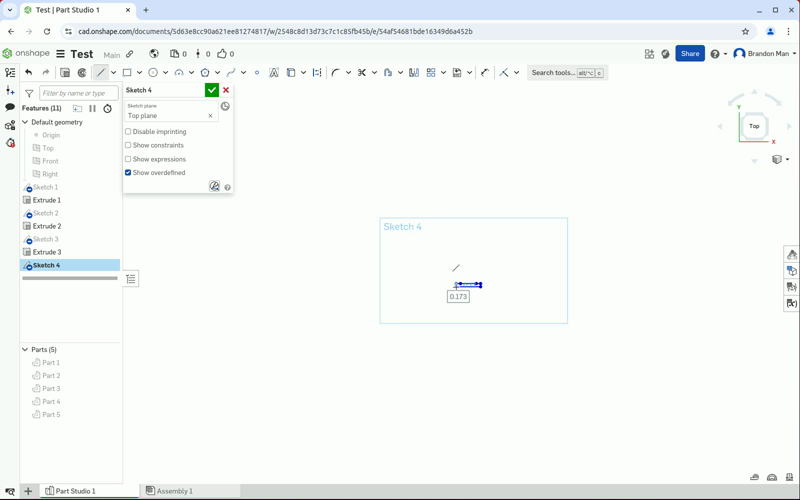
scroll(6)
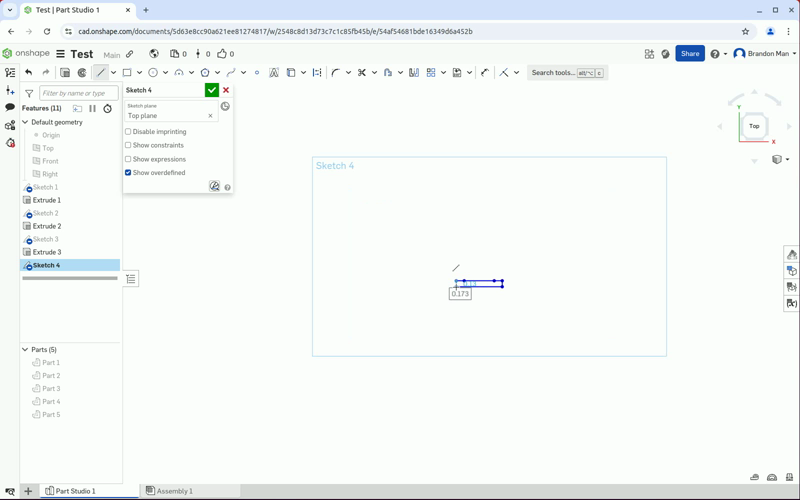
scroll(6)
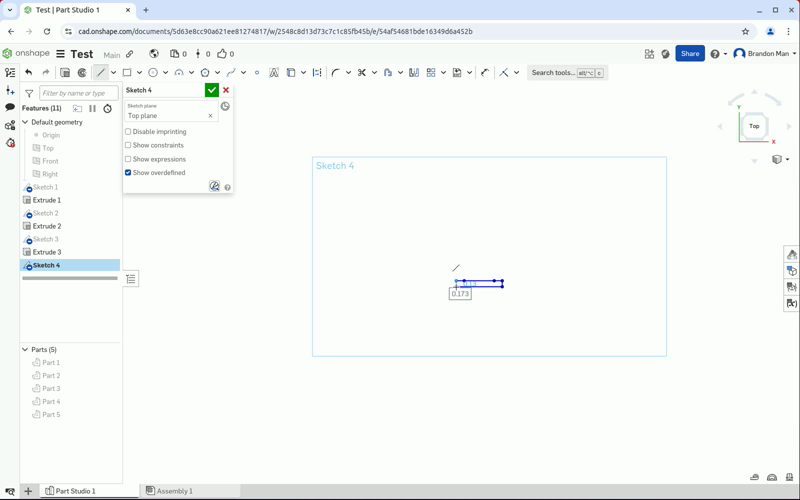
scroll(6)
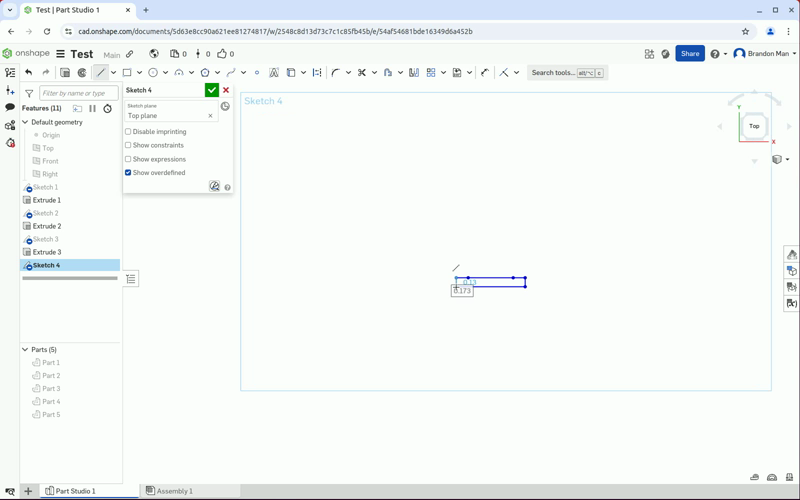
scroll(6)
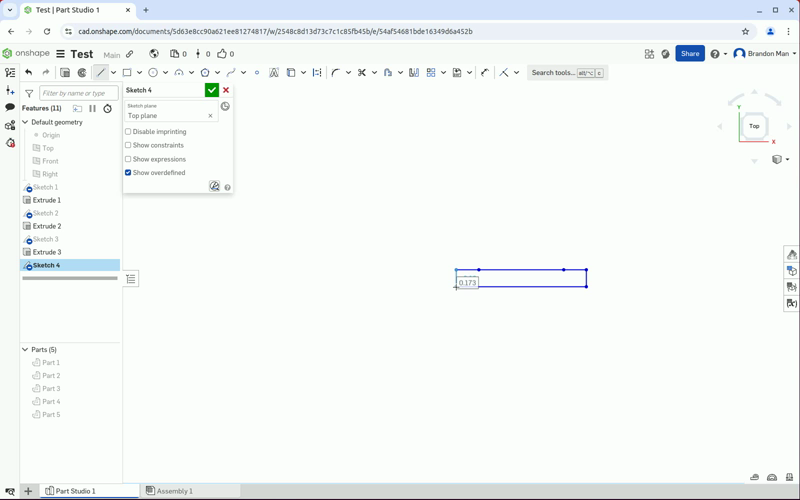
key_up(shift)
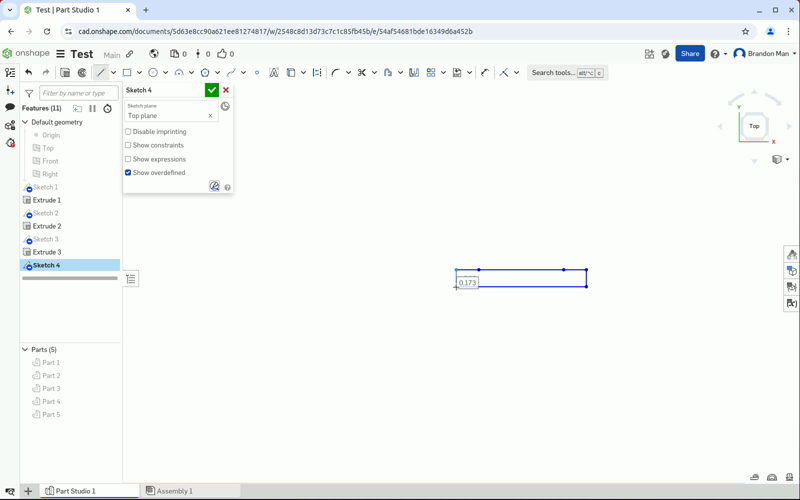
click(456, 286)
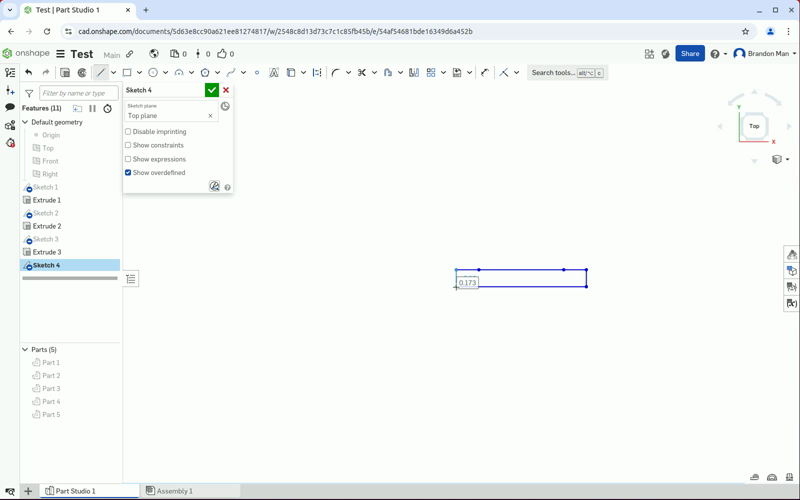
scroll(-6)
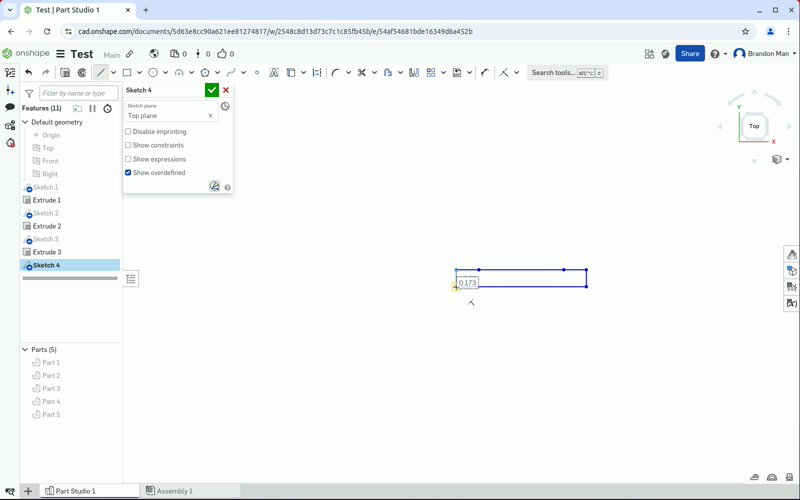
scroll(-6)
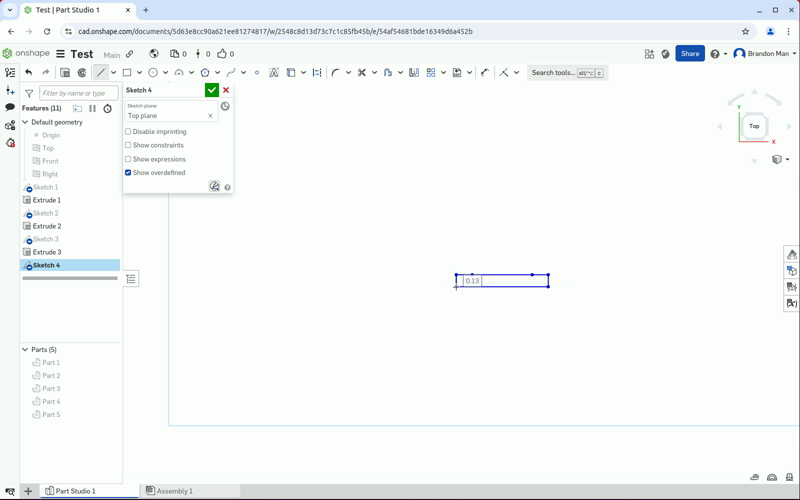
scroll(-6)
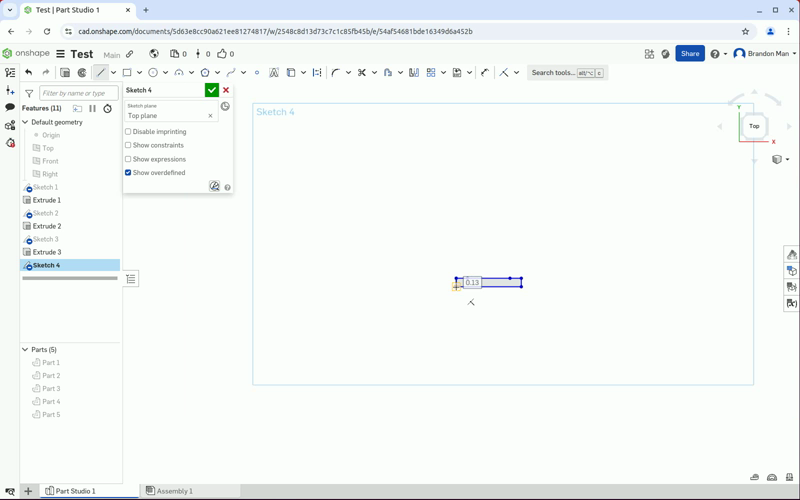
scroll(-6)
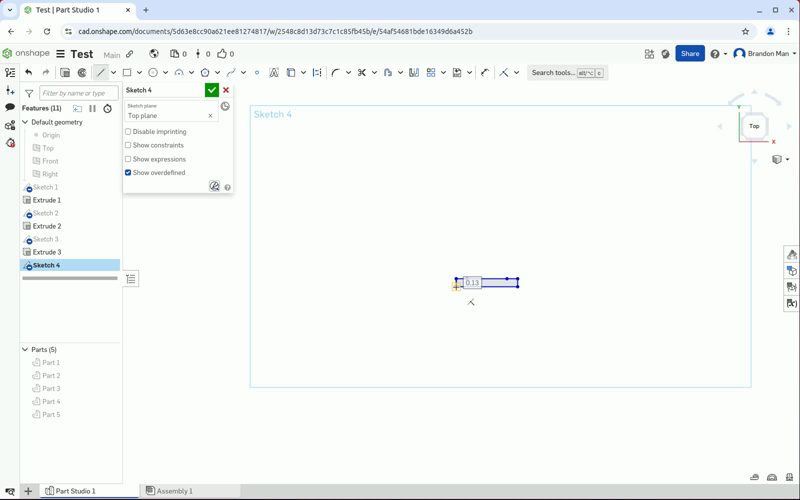
scroll(-6)
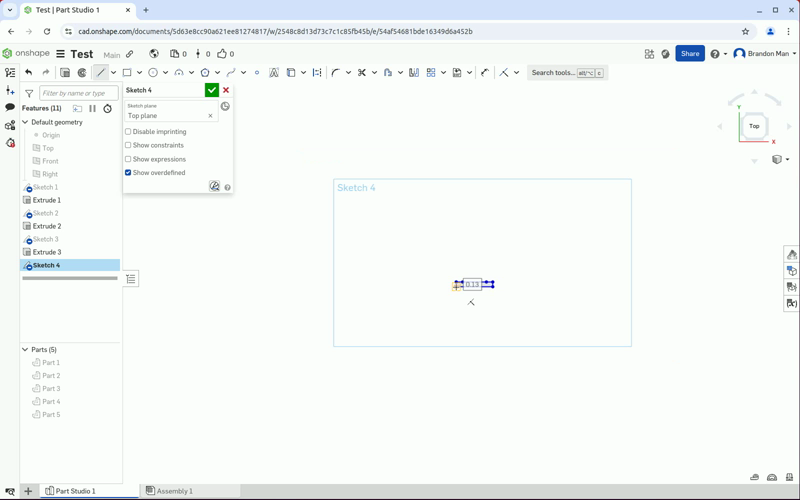
scroll(-6)
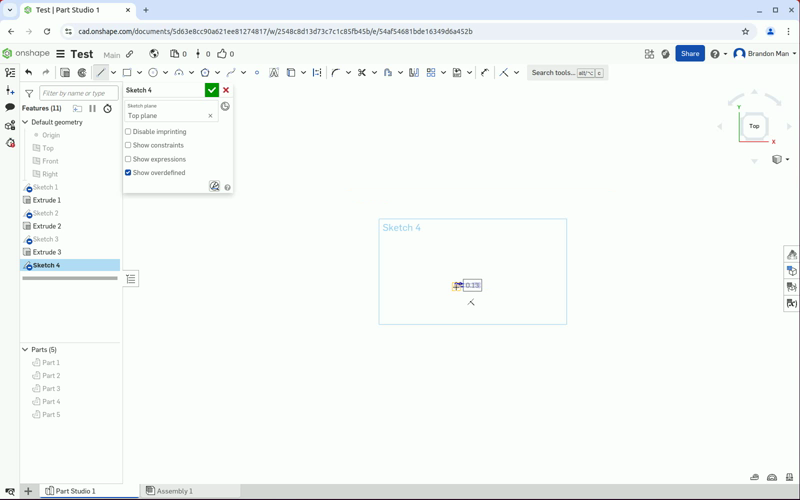
scroll(-6)
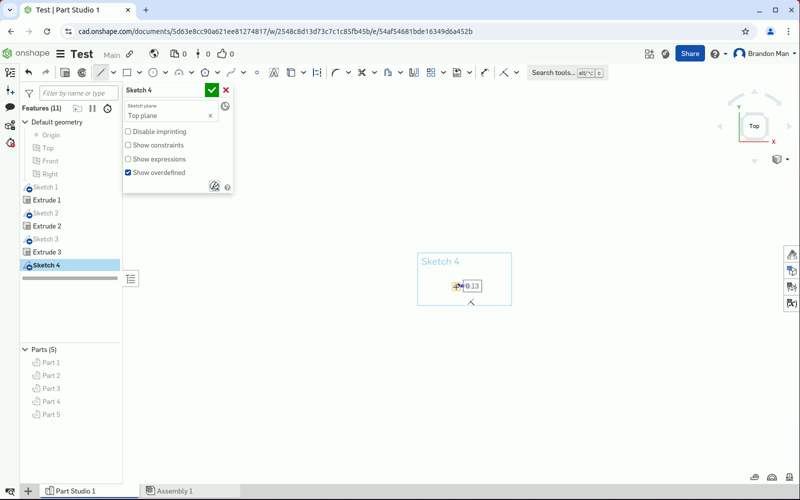
key(esc)
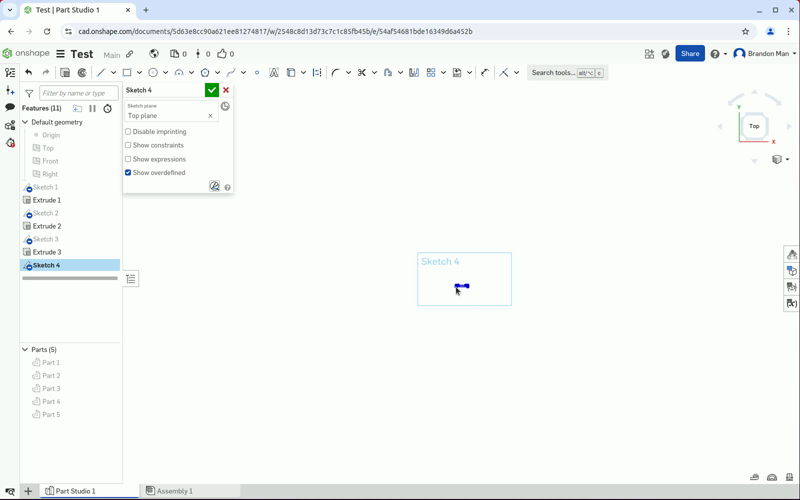
mouse_move(463, 286)
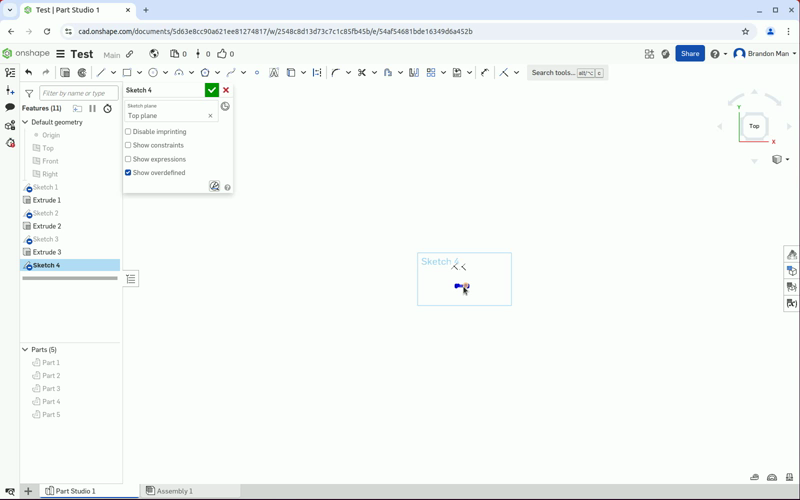
scroll(6)
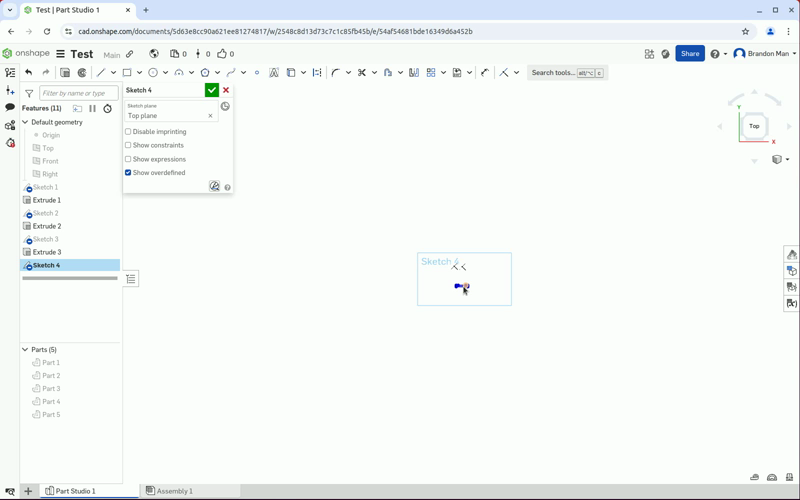
scroll(6)
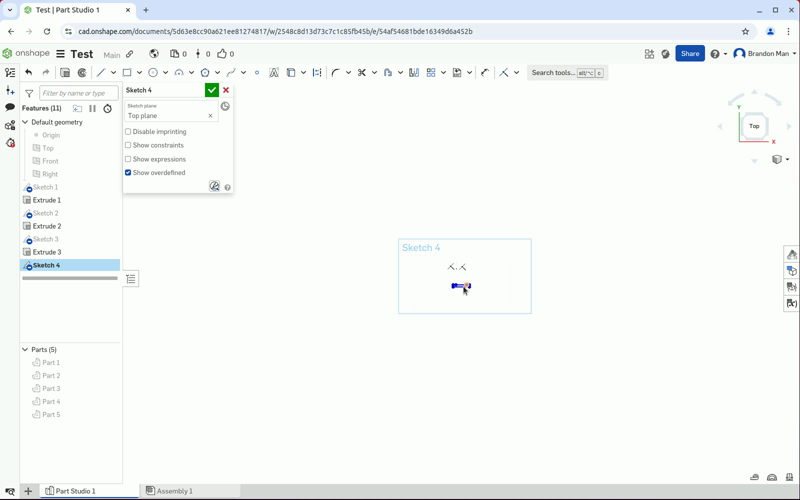
scroll(6)
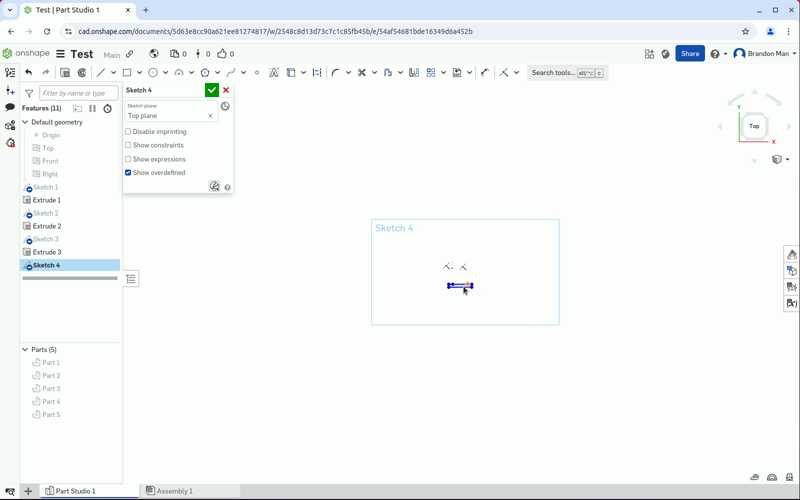
scroll(6)
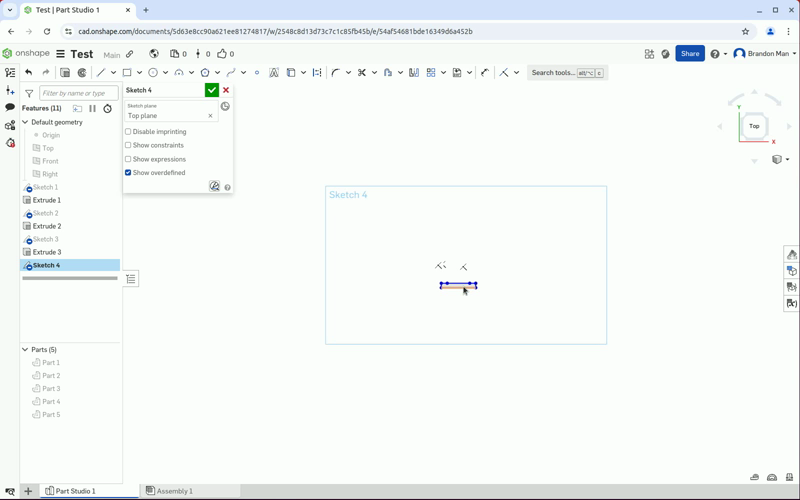
scroll(6)
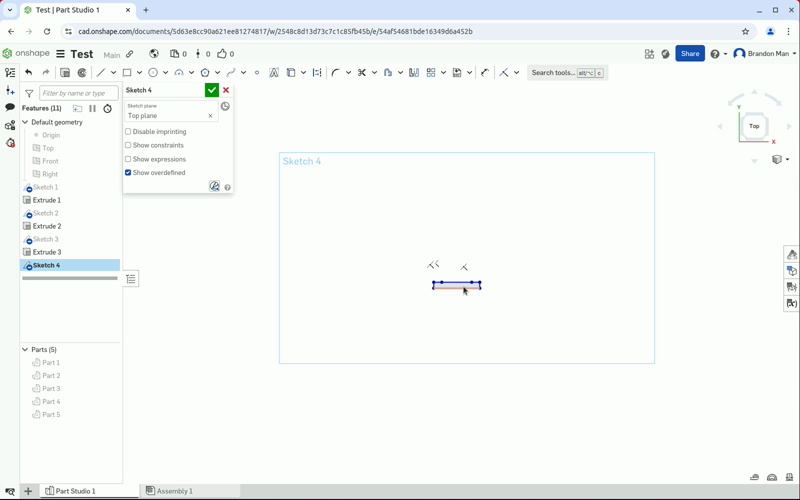
scroll(6)
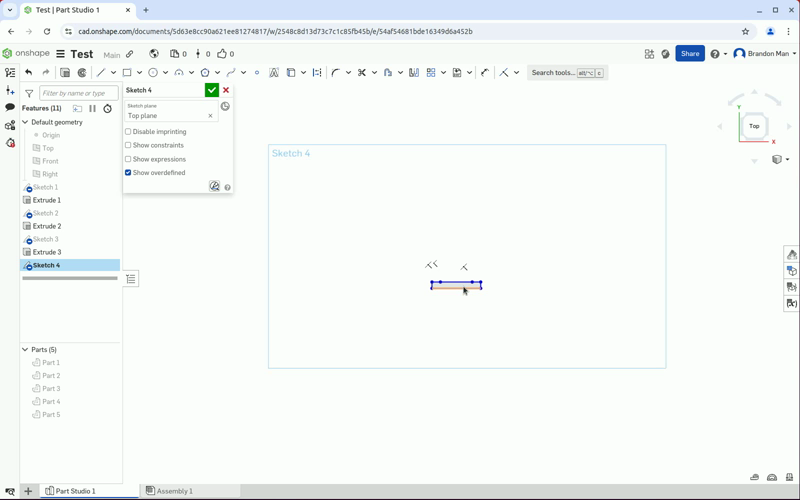
scroll(6)
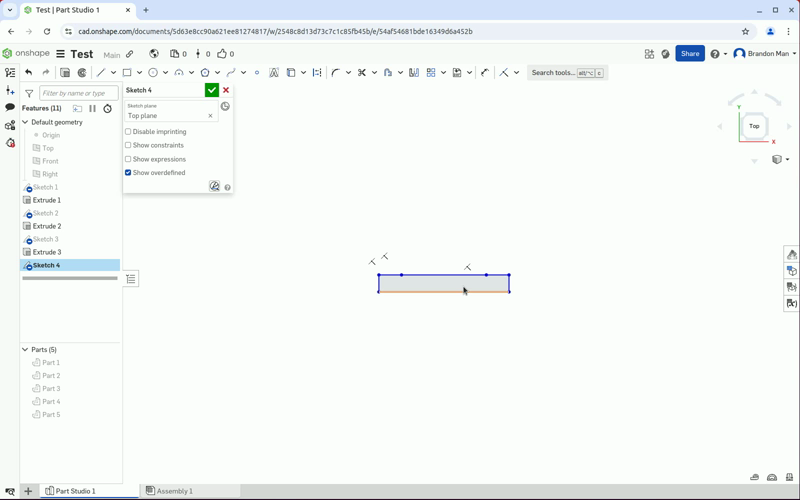
click(463, 286)
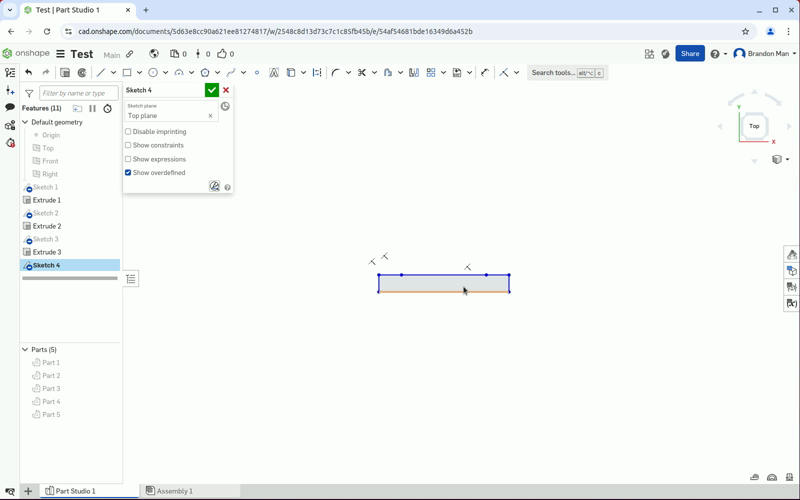
scroll(-6)
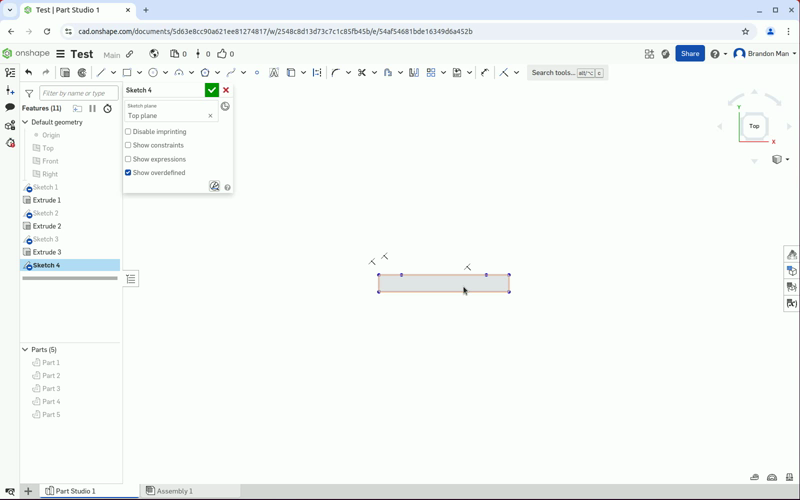
scroll(-6)
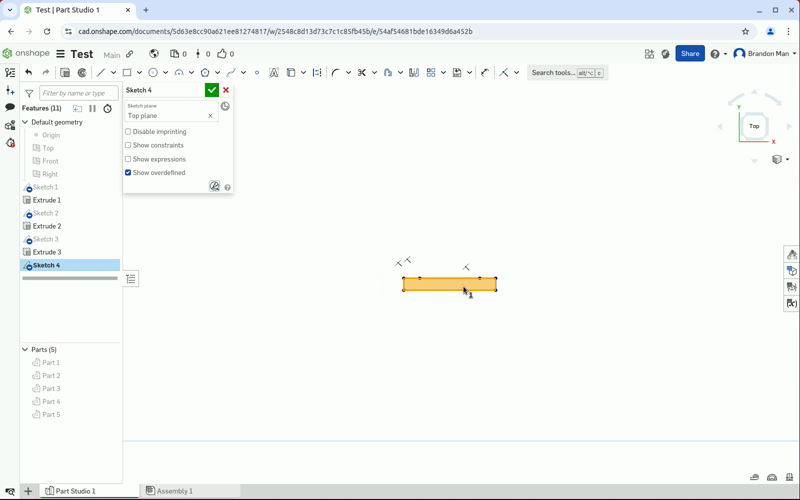
scroll(-6)
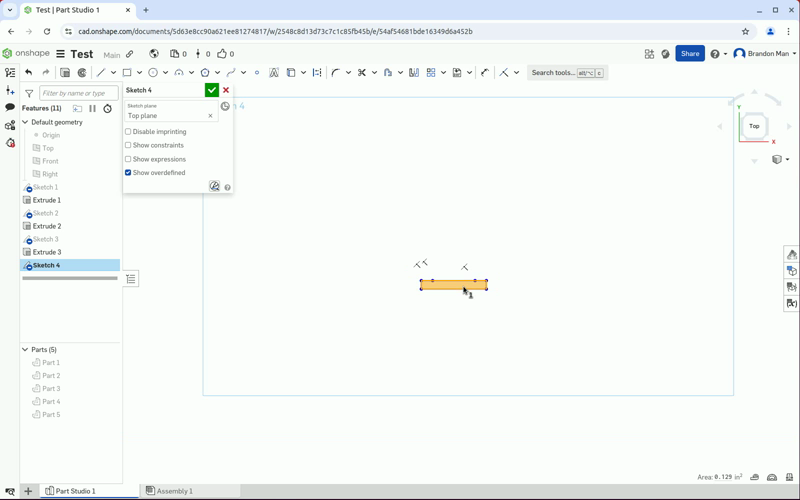
scroll(-6)
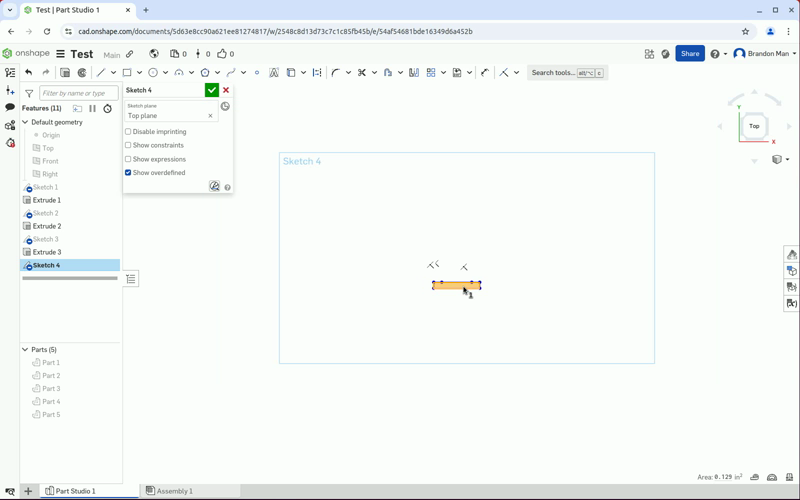
scroll(-6)
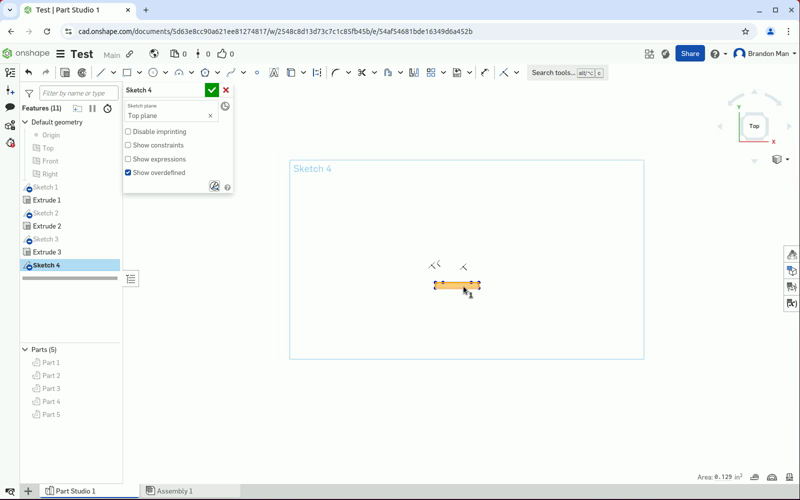
scroll(-6)
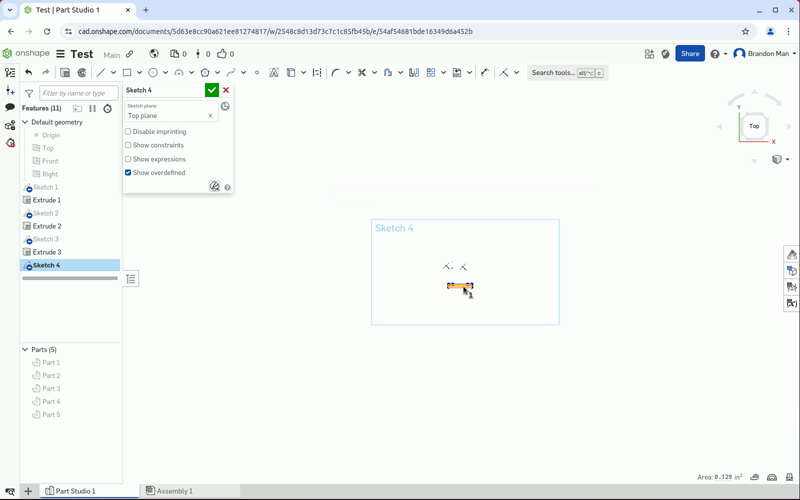
scroll(-6)
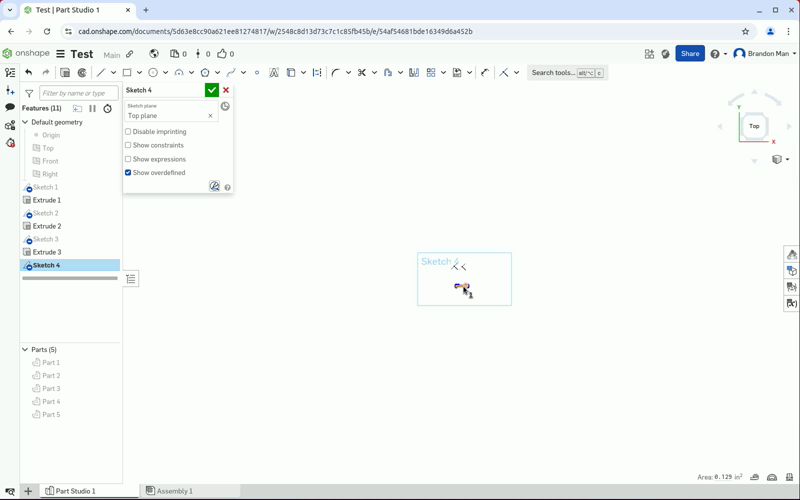
mouse_move(73, 352)
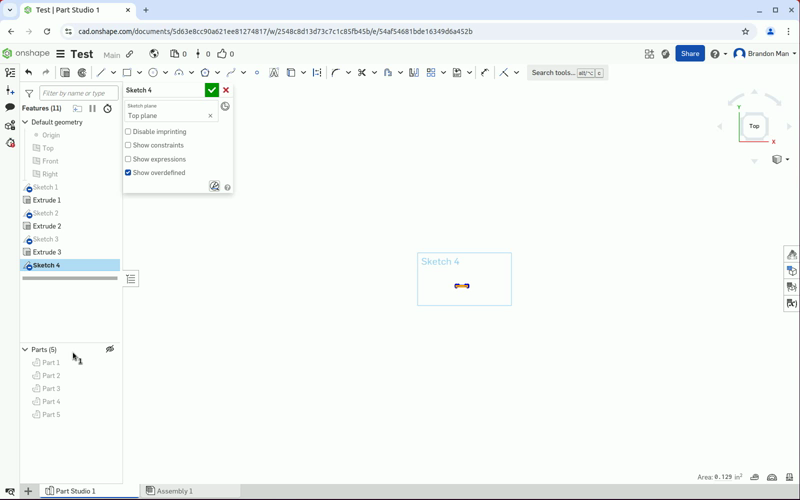
key(shift+y)
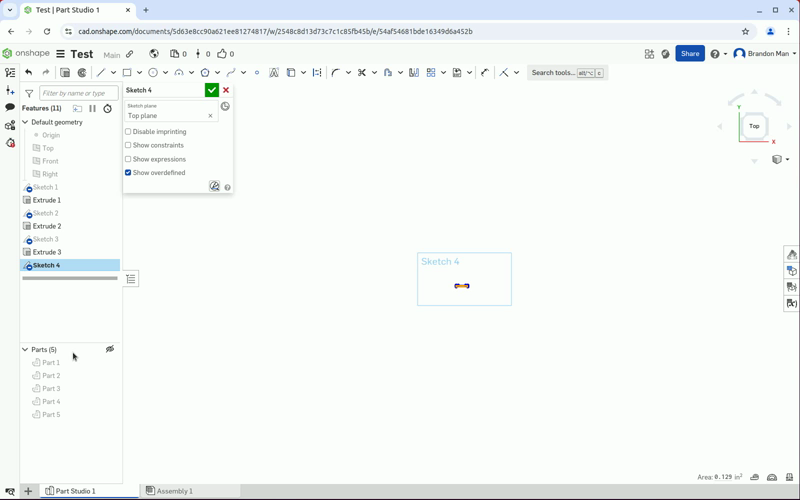
key(shift+e)
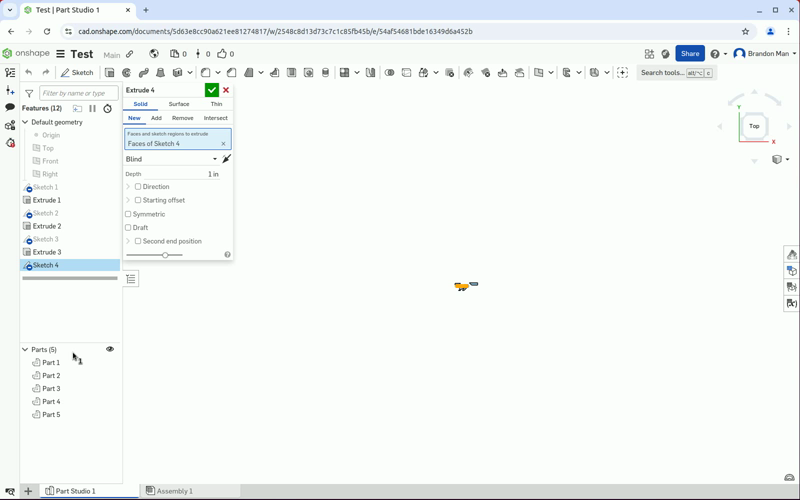
mouse_move(143, 106)
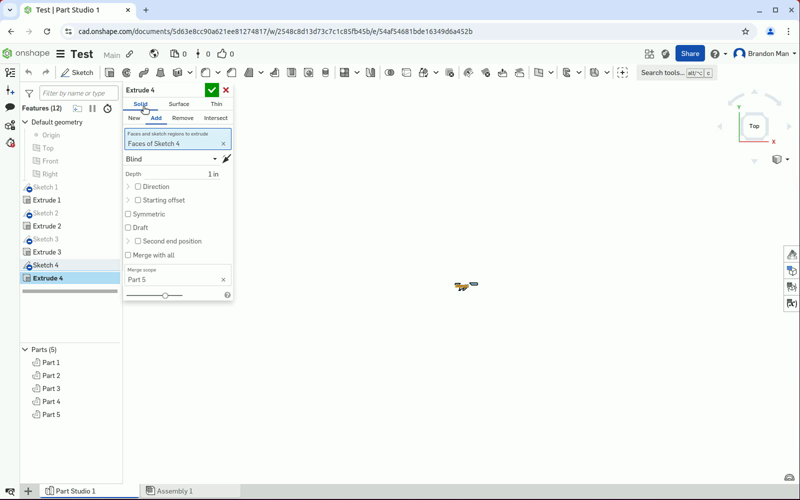
click(143, 106)
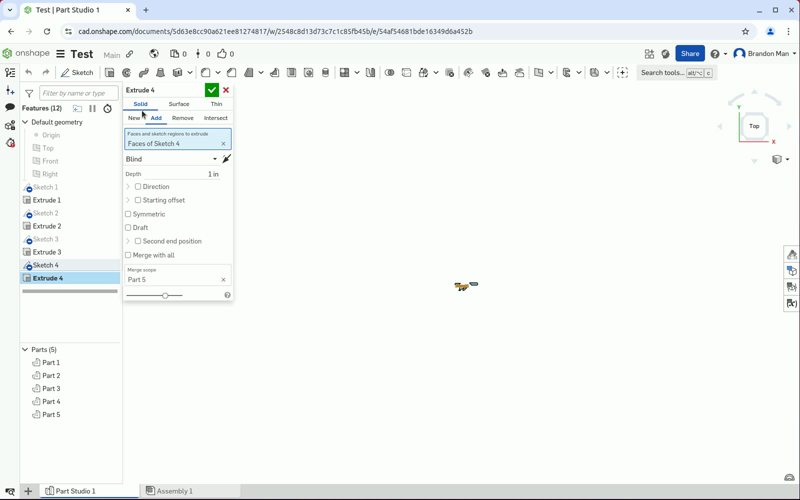
mouse_move(137, 120)
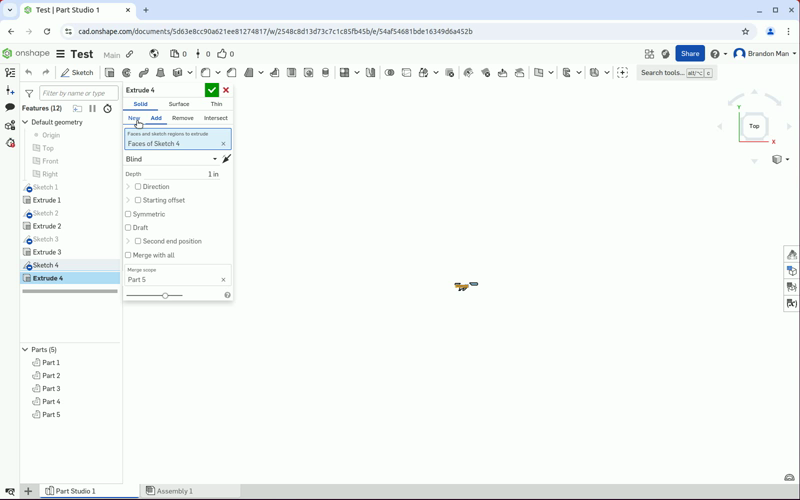
click(137, 120)
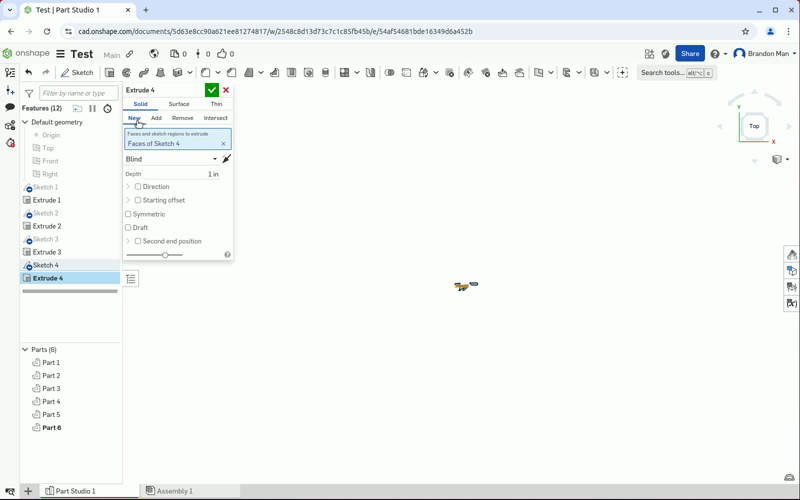
key(tab, 4)
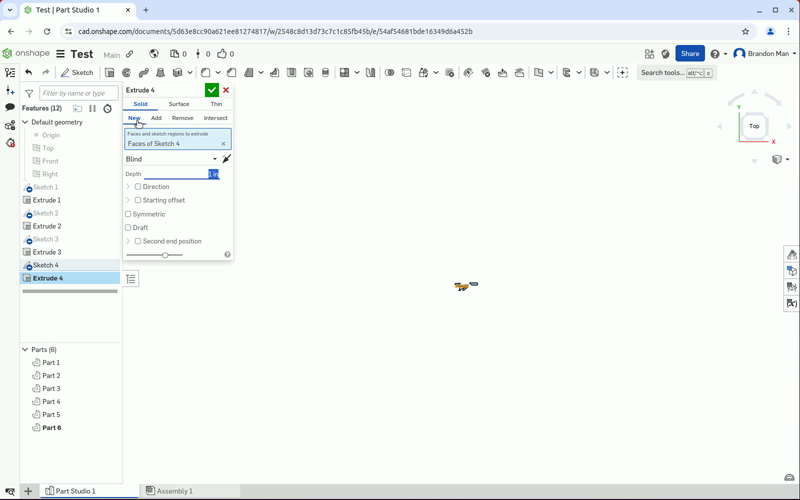
text(23.108)
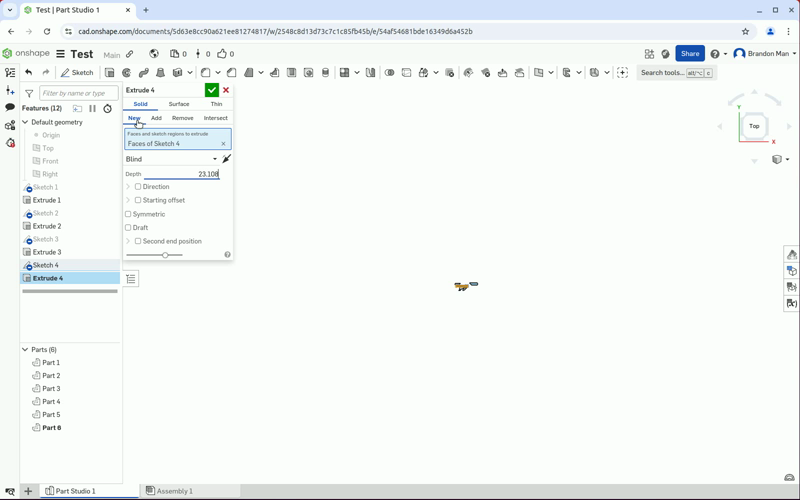
key(enter)
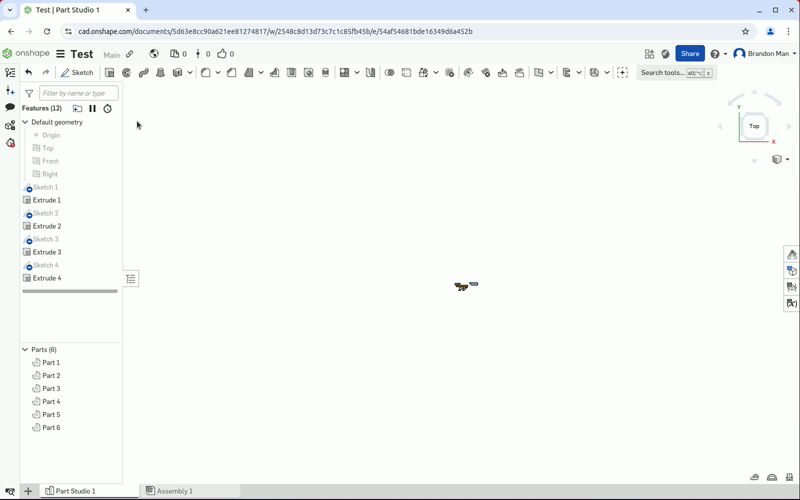
key(shift+h)
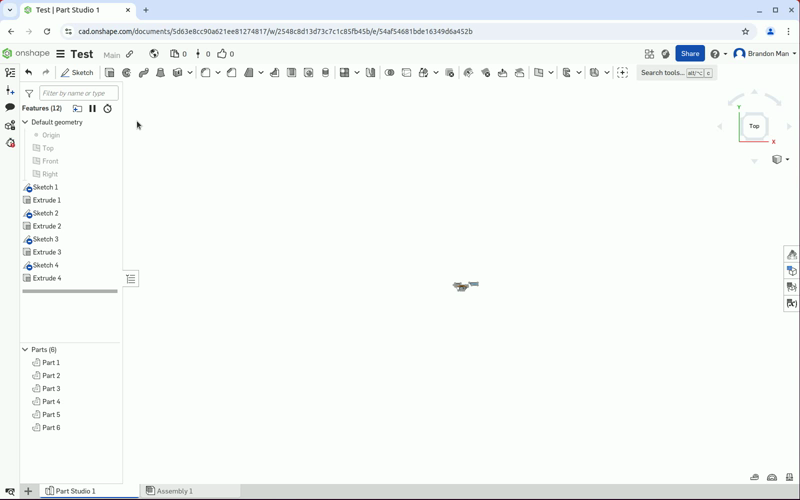
key(shift+h)
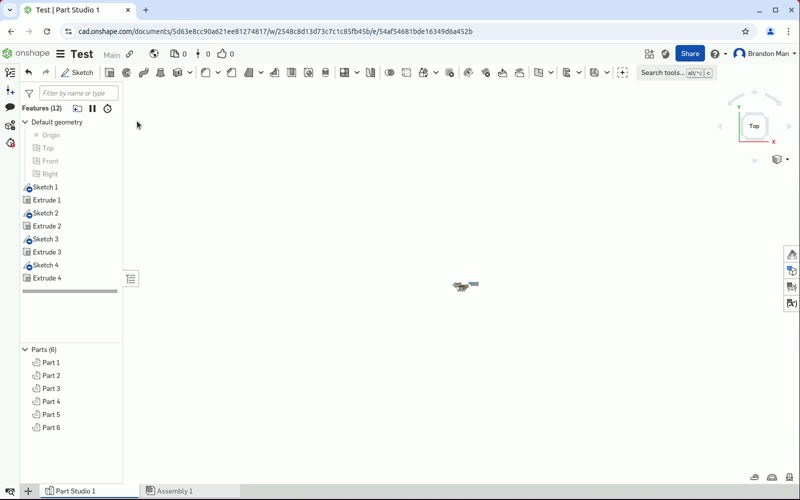
key(shift+7)
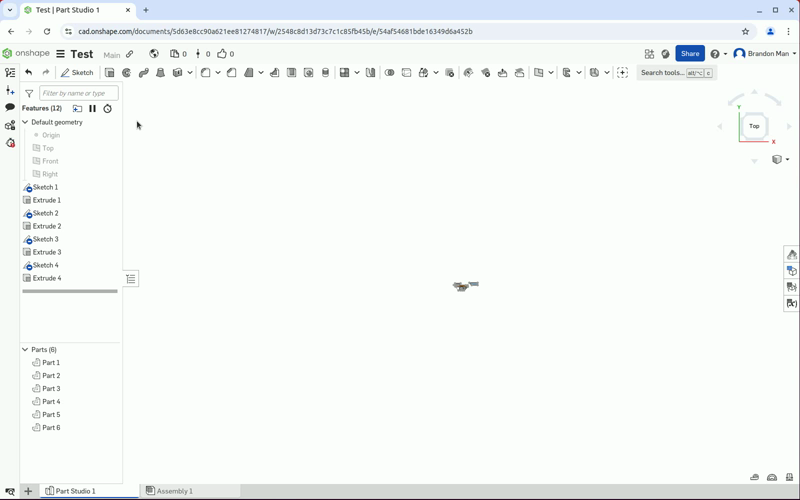
key(up, 3)
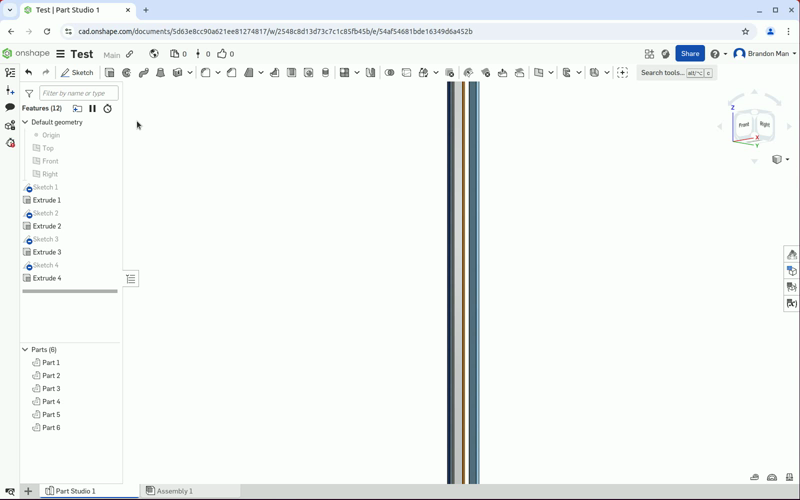
key(left, 3)
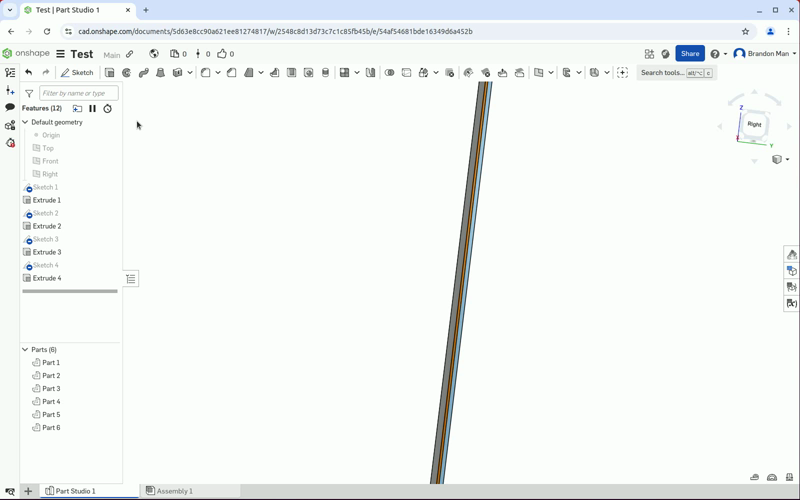
key(right, 3)
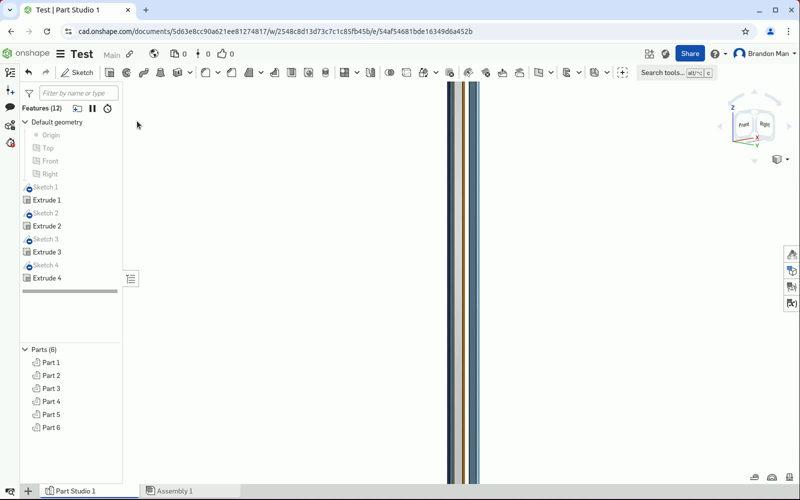
key(down, 3)
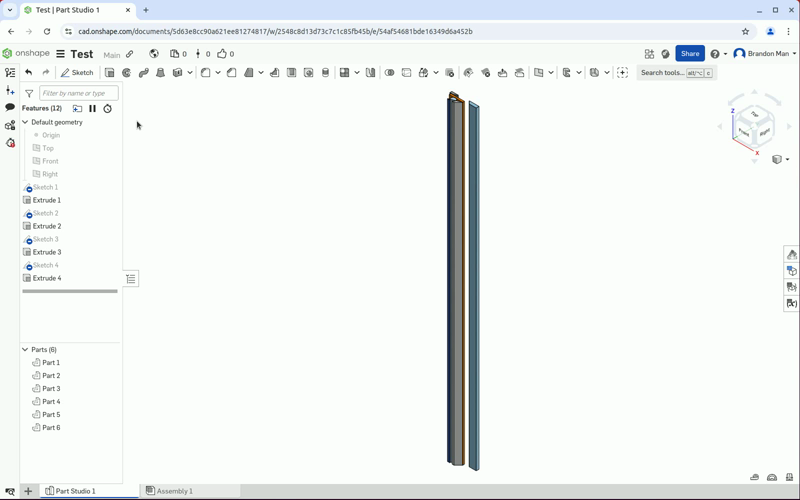
mouse_move(73, 189)
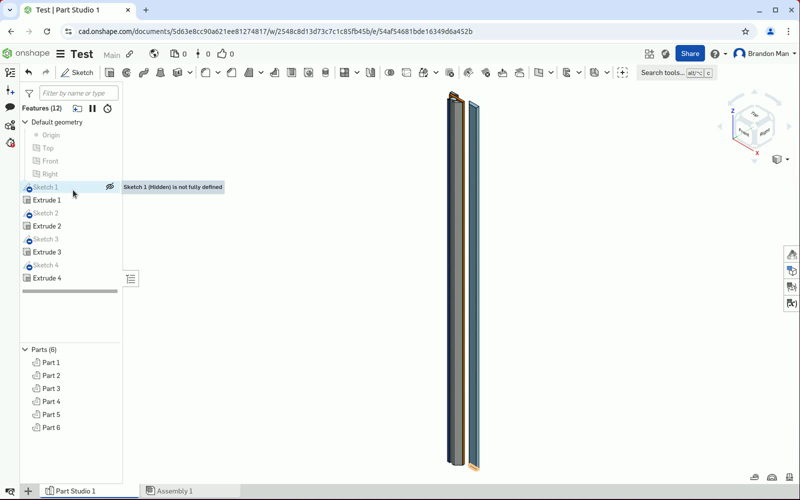
click(73, 189)